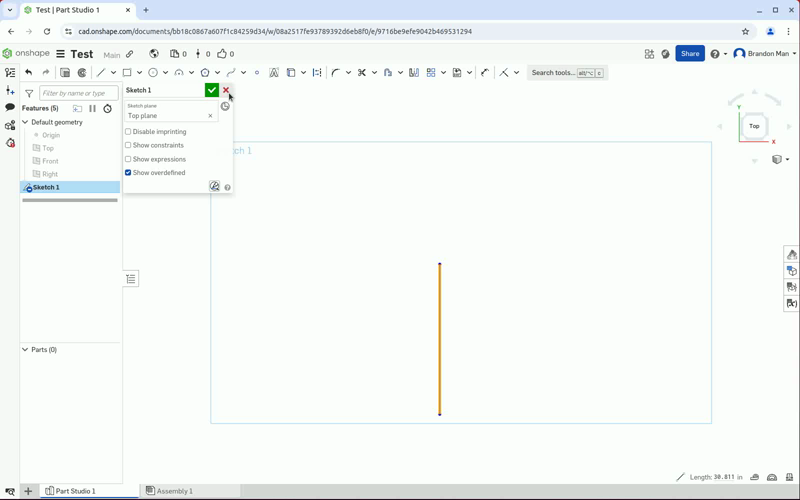
key(shift+h)
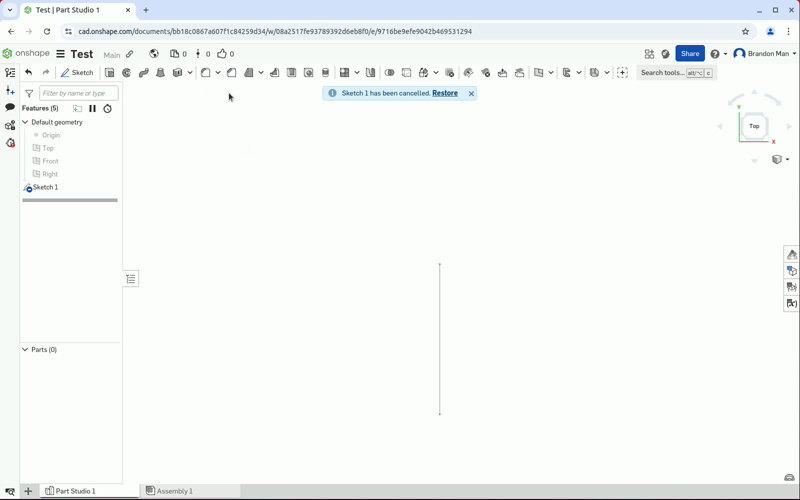
key(shift+s)
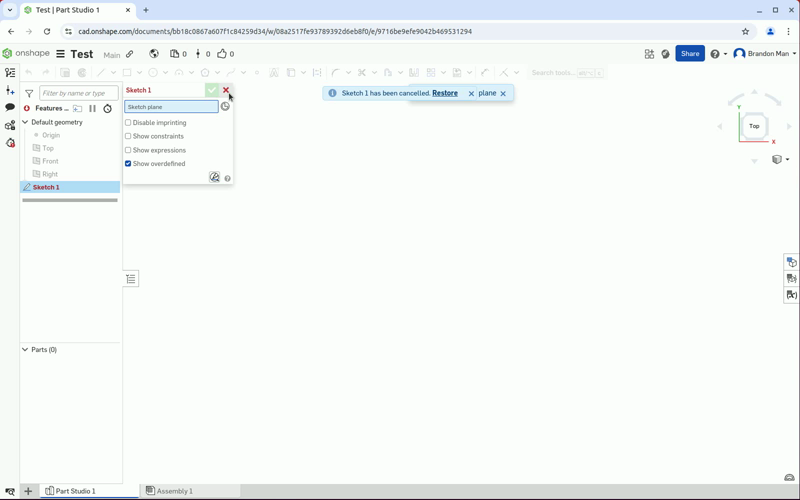
mouse_move(73, 150)
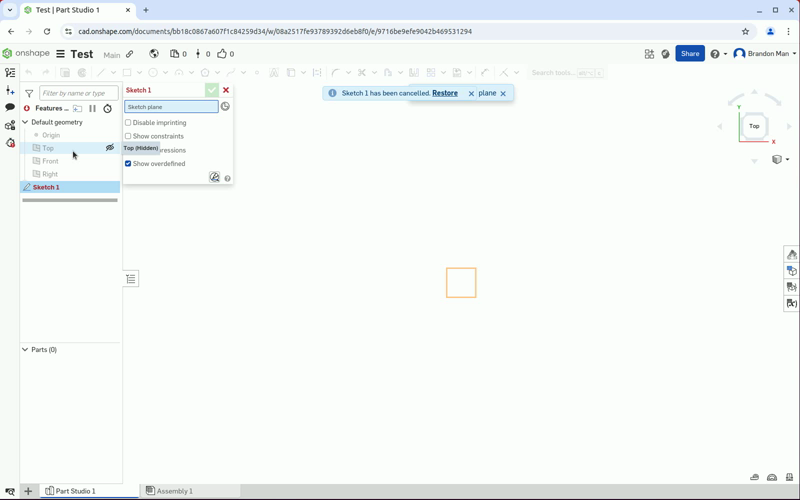
click(73, 150)
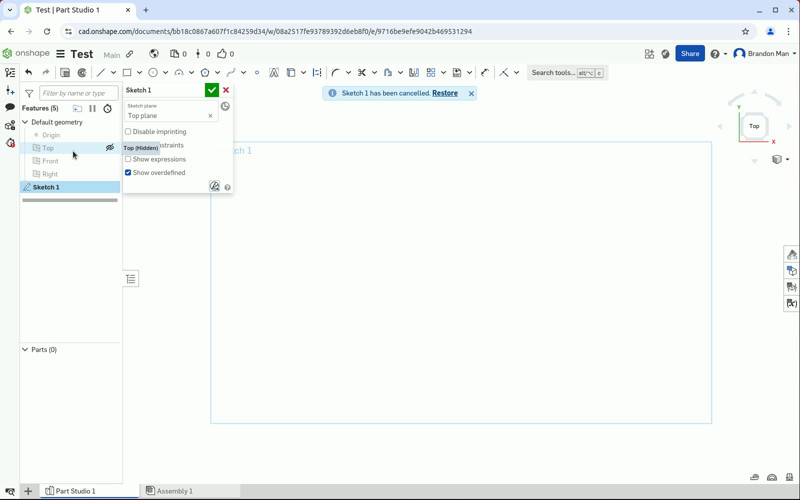
mouse_move(73, 352)
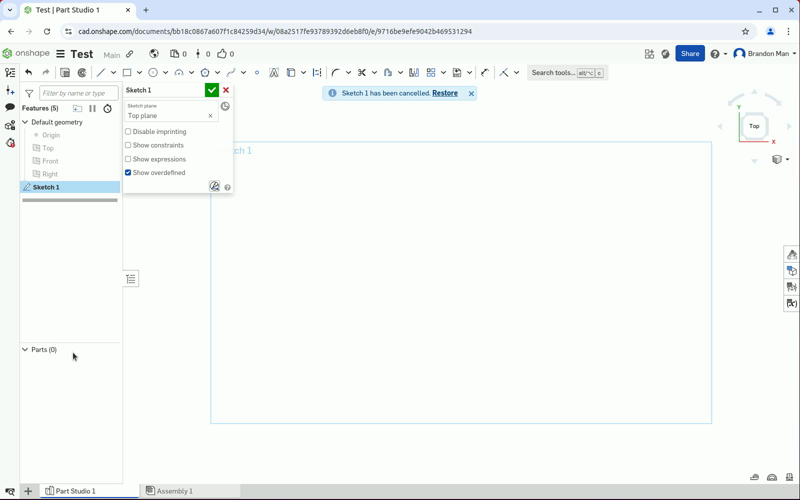
key(y)
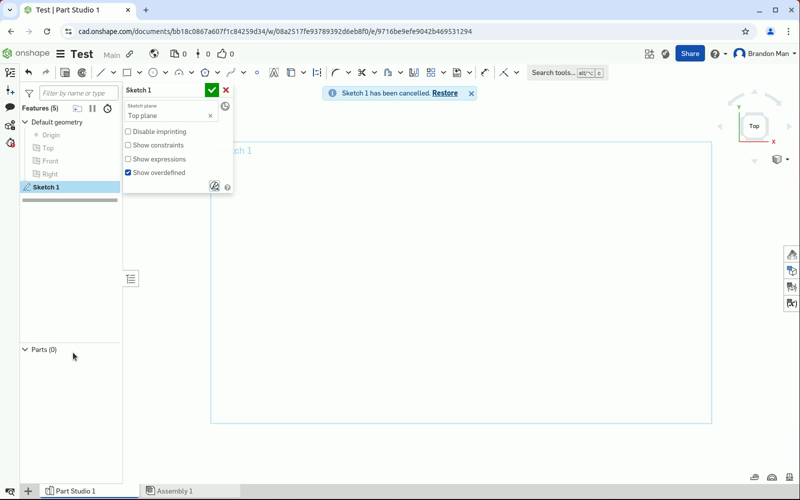
key(c)
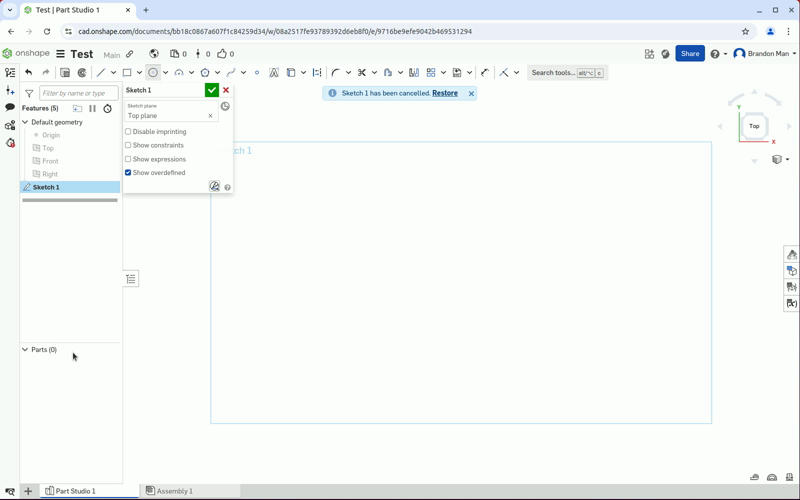
key_down(shift)
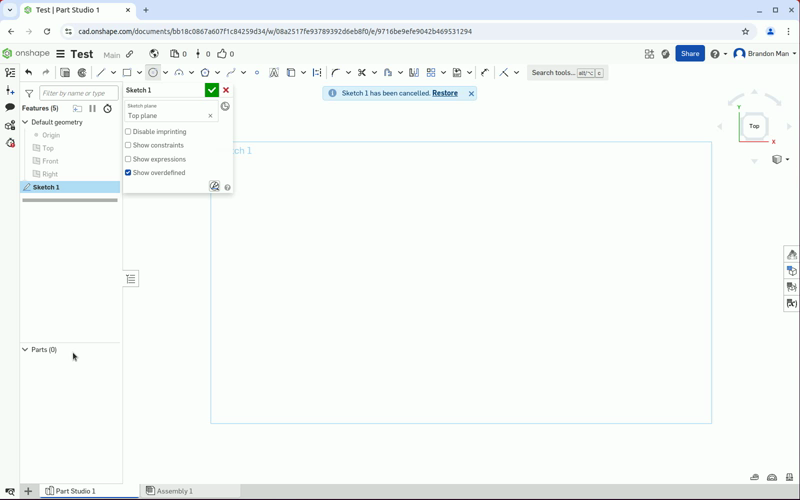
mouse_move(461, 282)
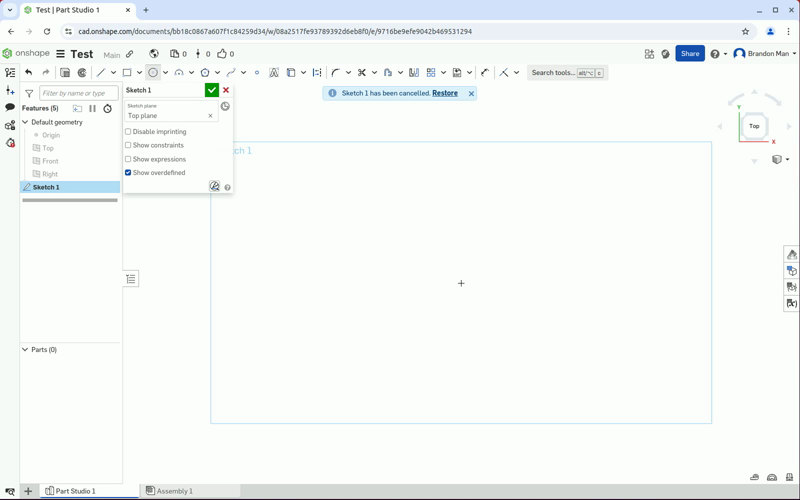
click(461, 282)
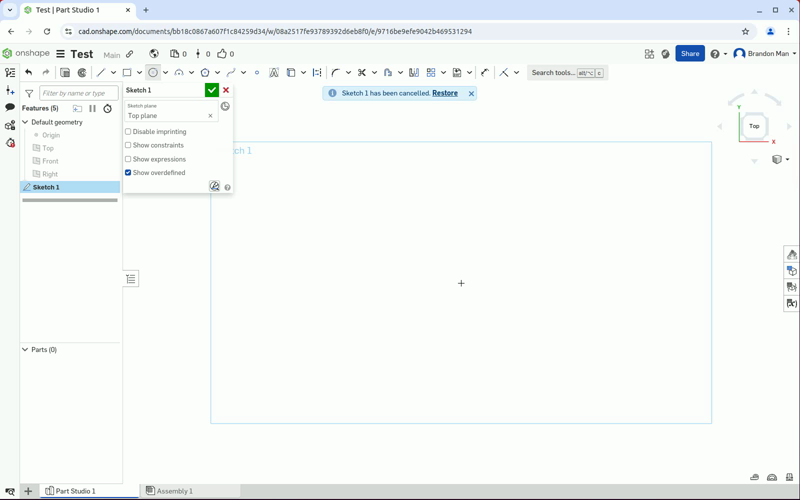
key_up(shift)
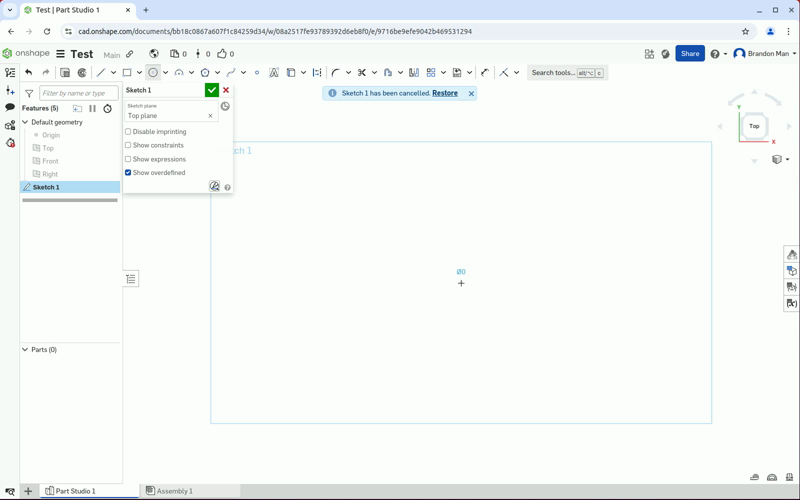
mouse_move(496, 282)
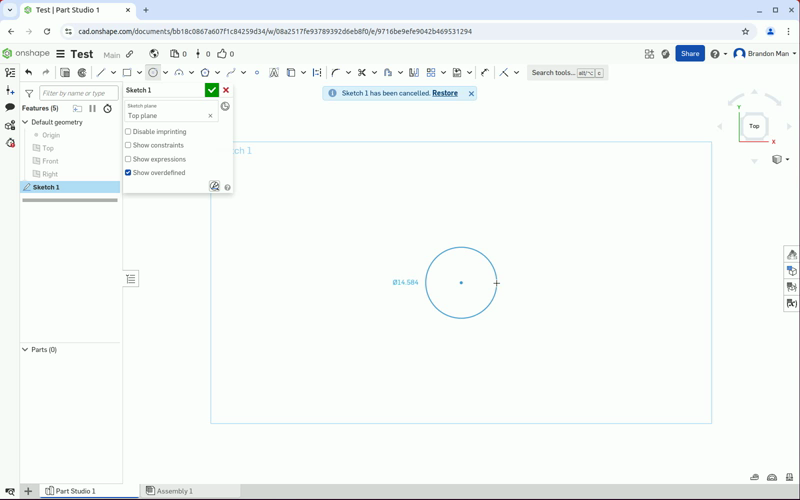
click(496, 282)
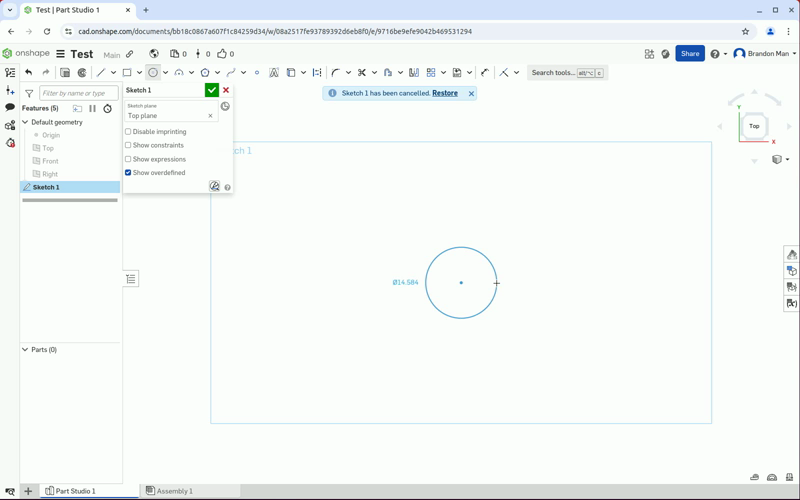
key(esc)
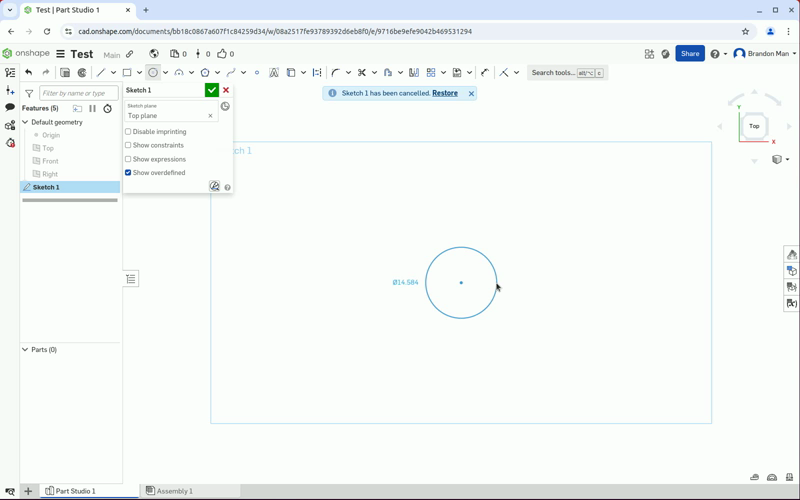
key(c)
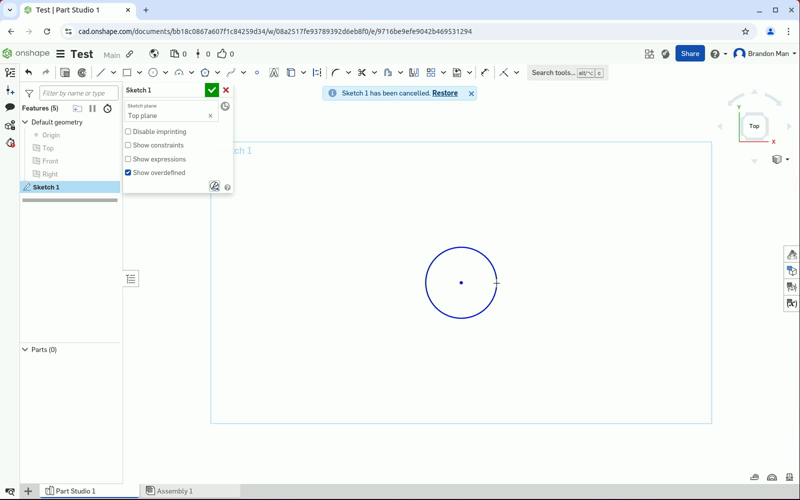
key_down(shift)
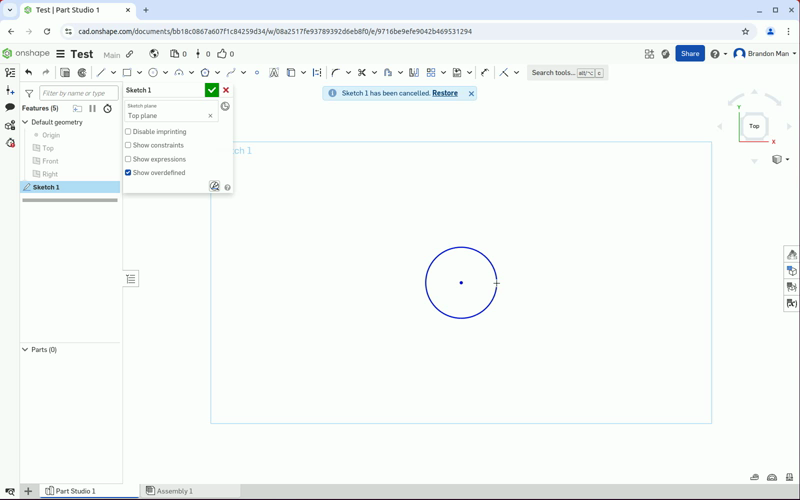
mouse_move(461, 282)
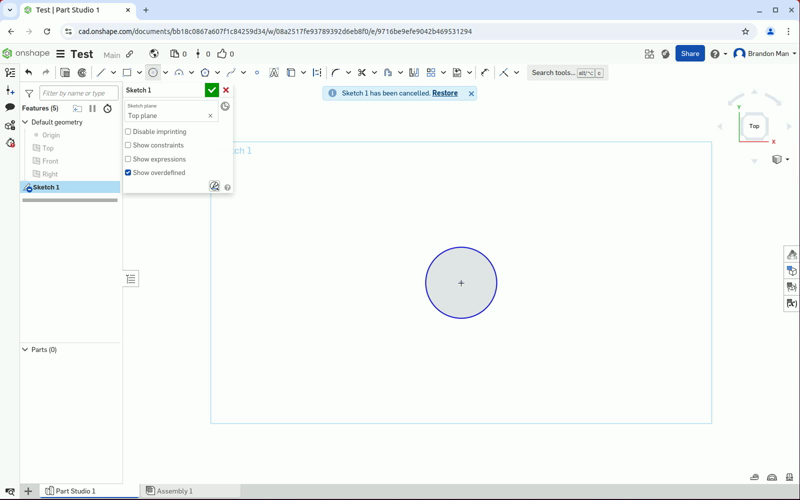
click(461, 282)
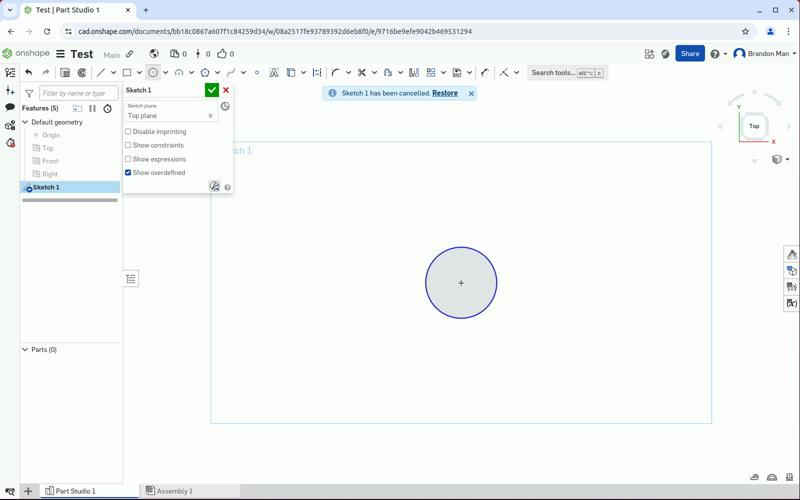
key_up(shift)
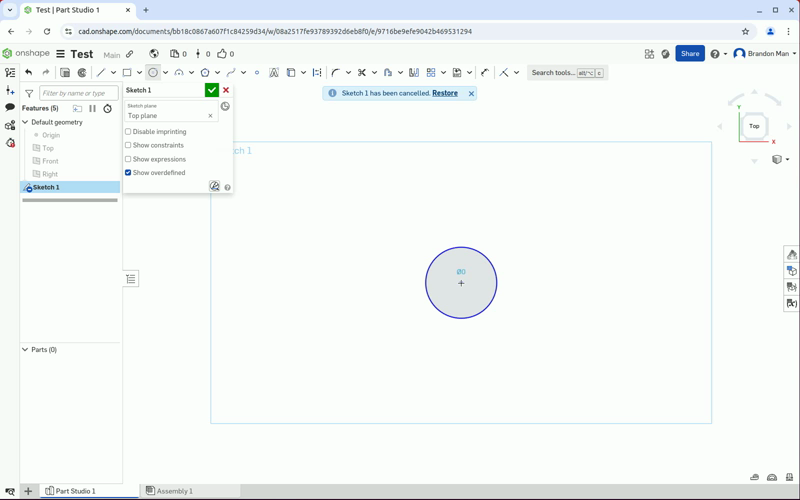
mouse_move(487, 282)
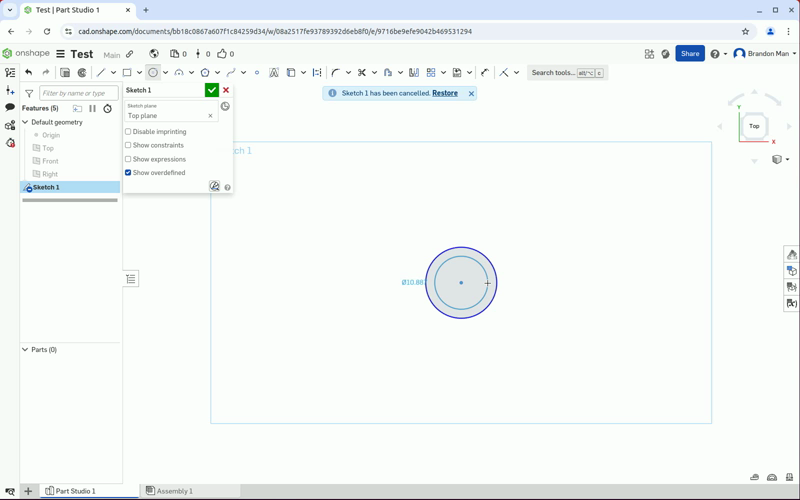
click(487, 282)
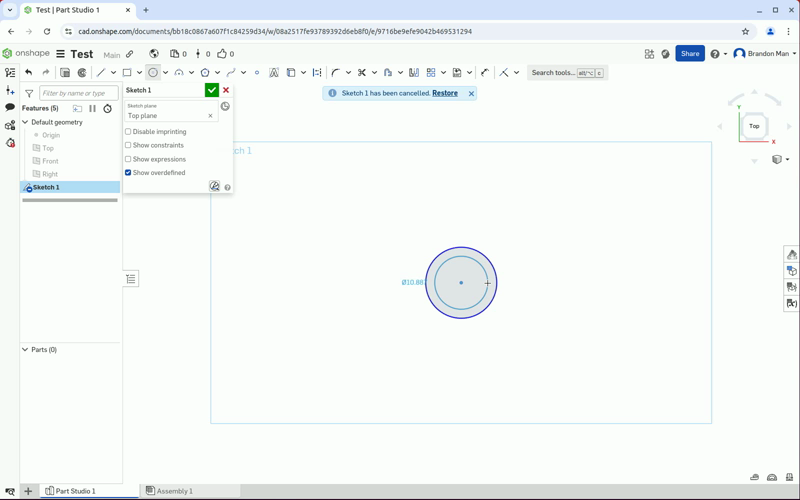
key(esc)
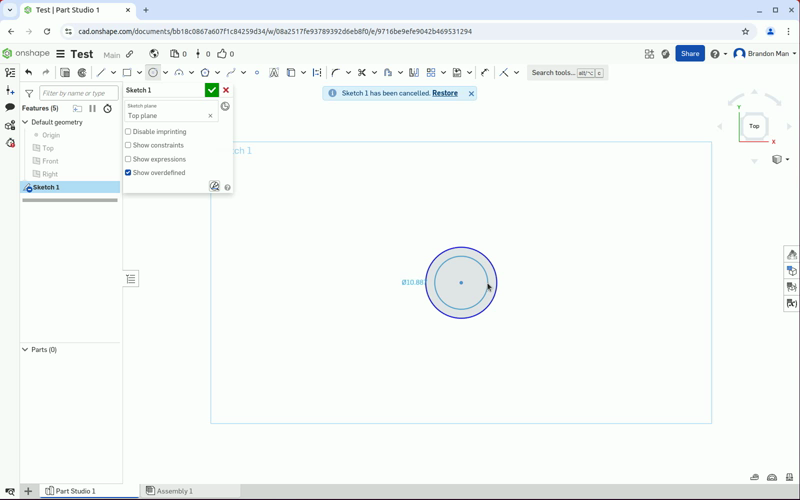
mouse_move(491, 280)
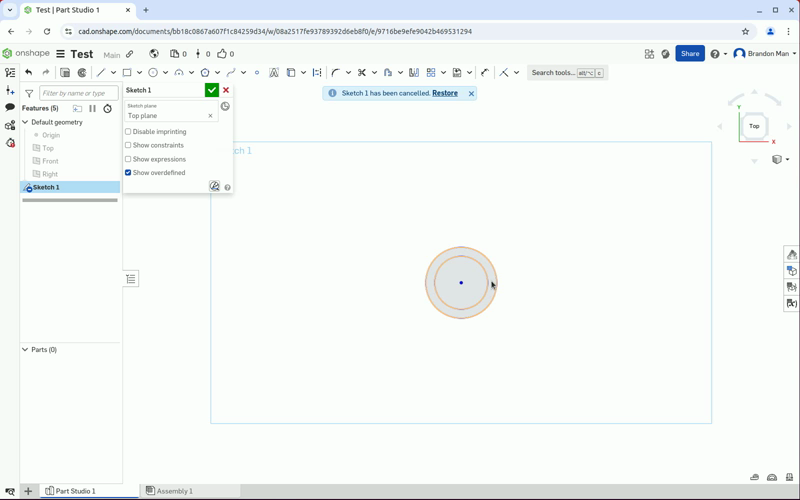
scroll(6)
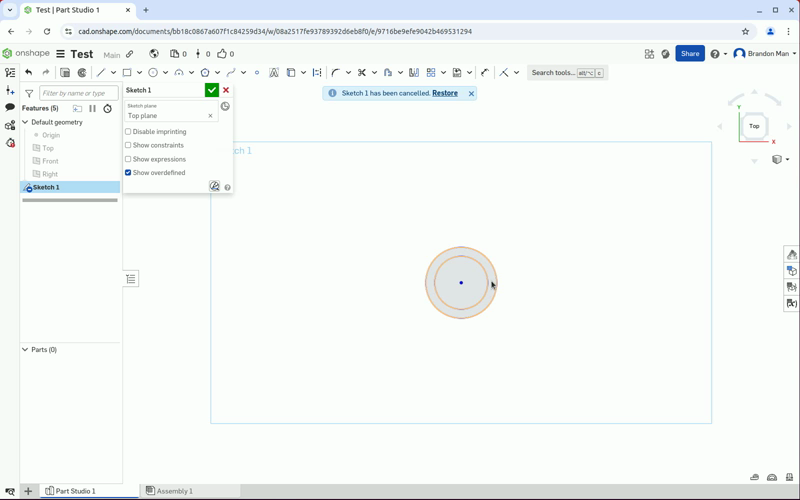
scroll(6)
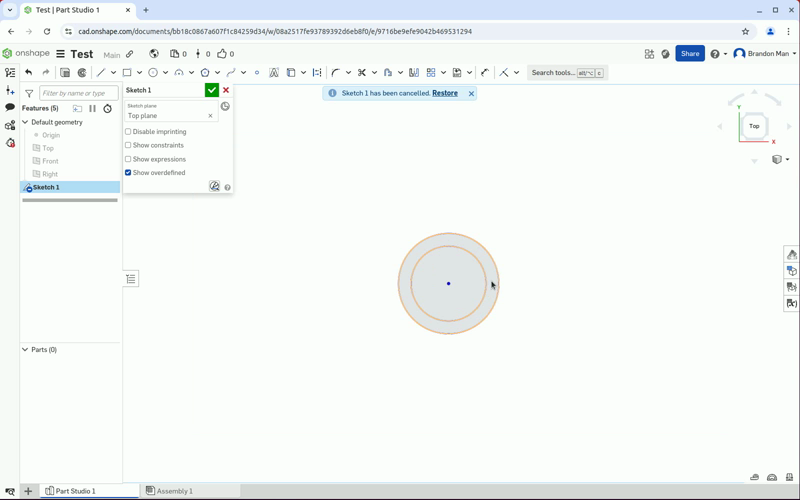
scroll(6)
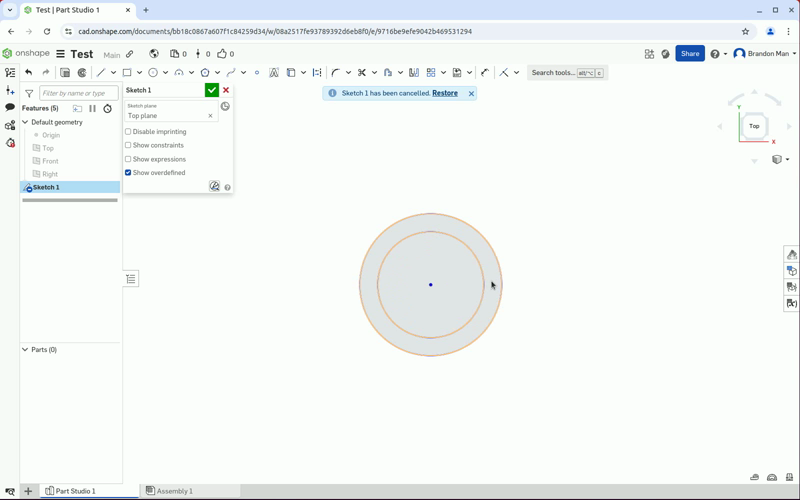
scroll(6)
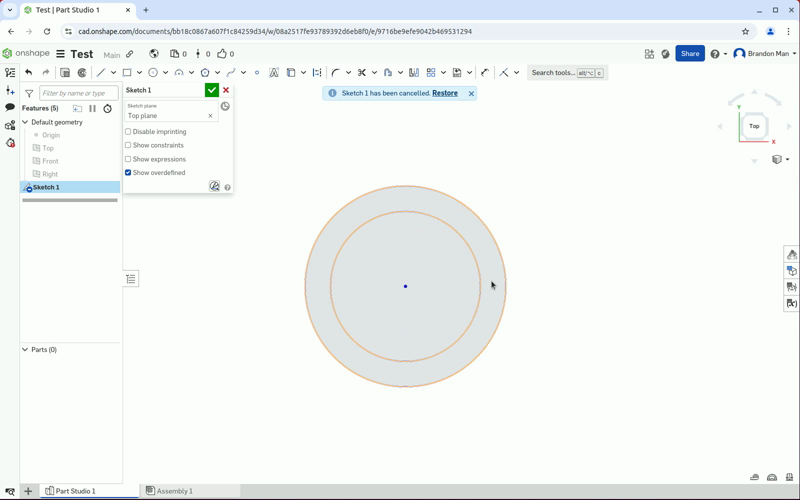
scroll(6)
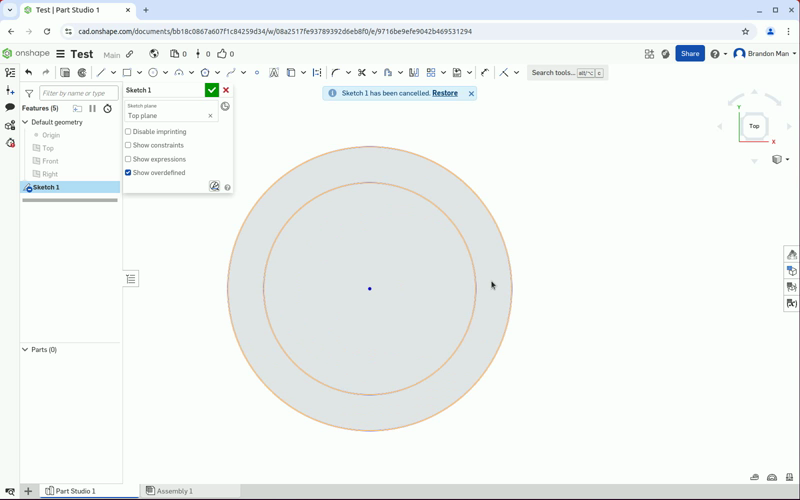
scroll(6)
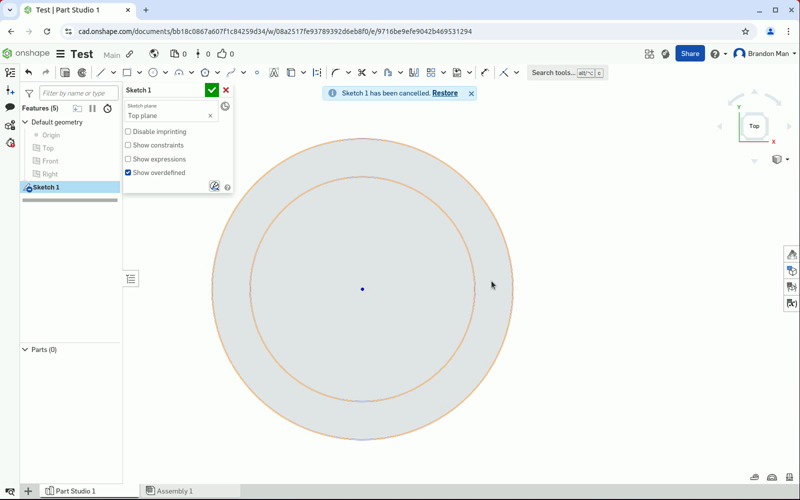
scroll(6)
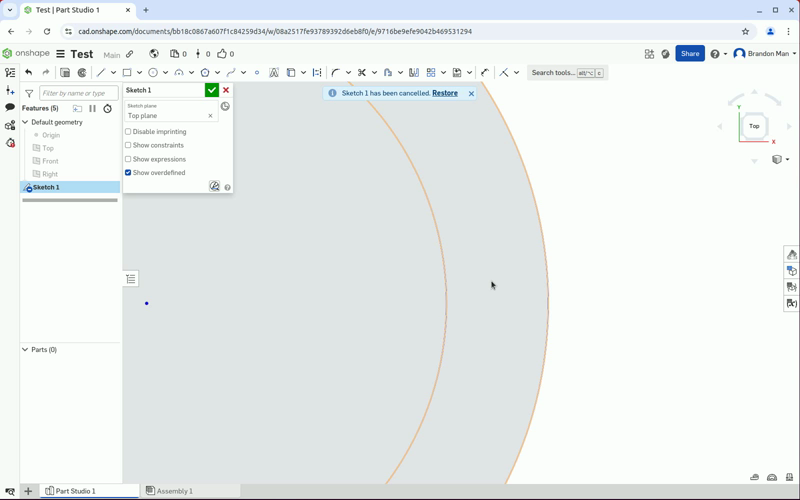
click(491, 280)
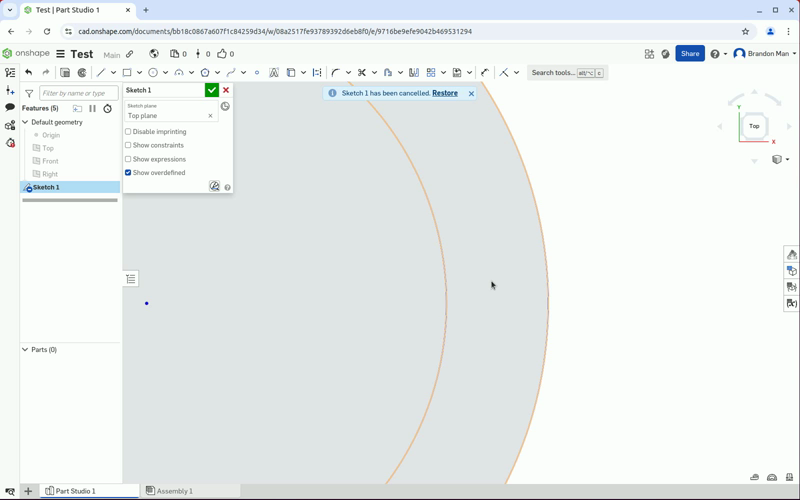
scroll(-6)
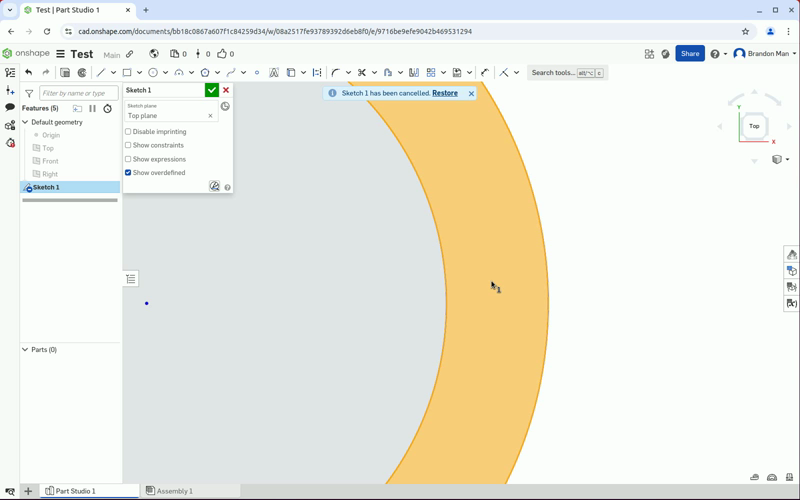
scroll(-6)
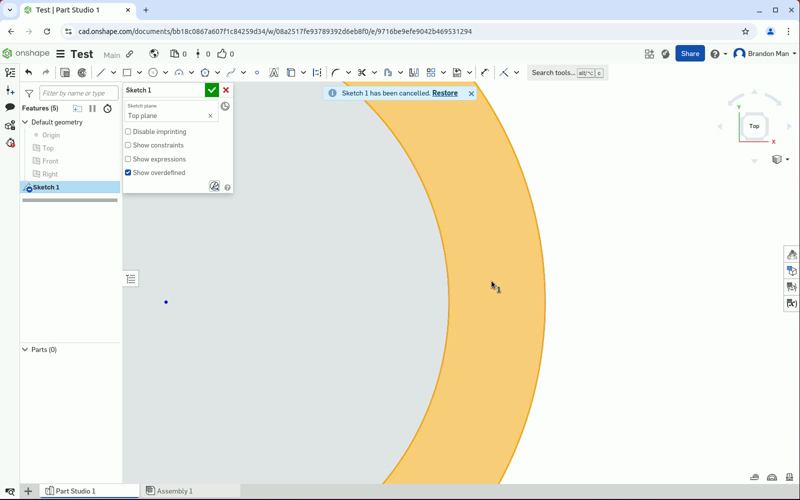
scroll(-6)
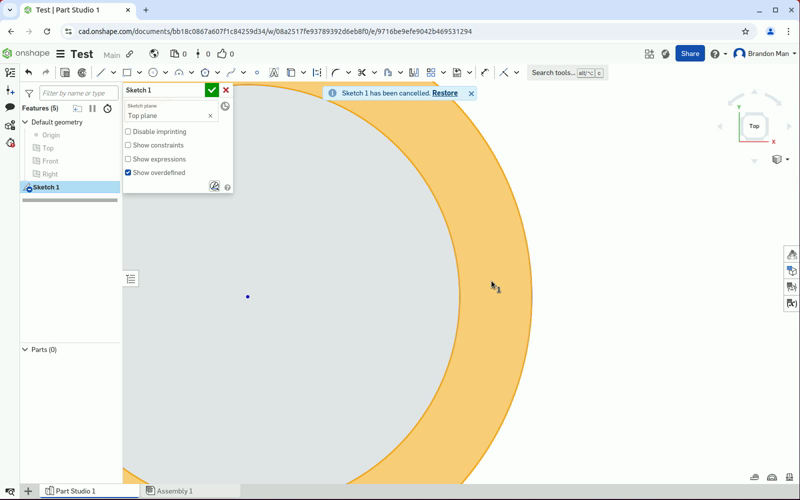
scroll(-6)
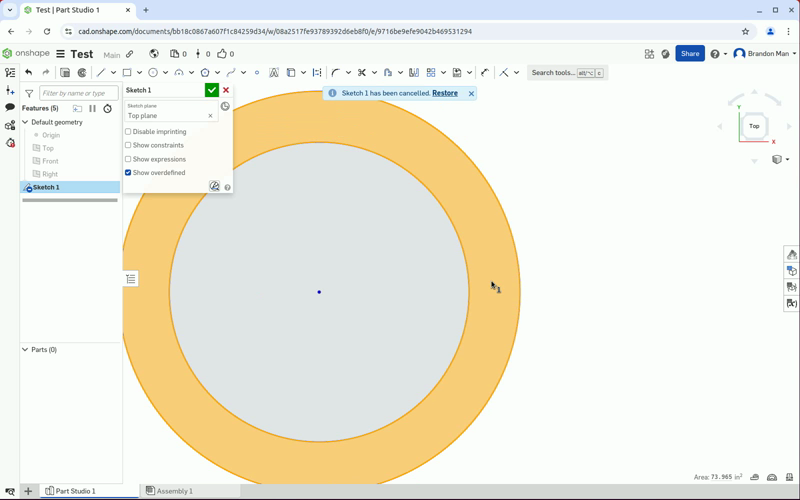
scroll(-6)
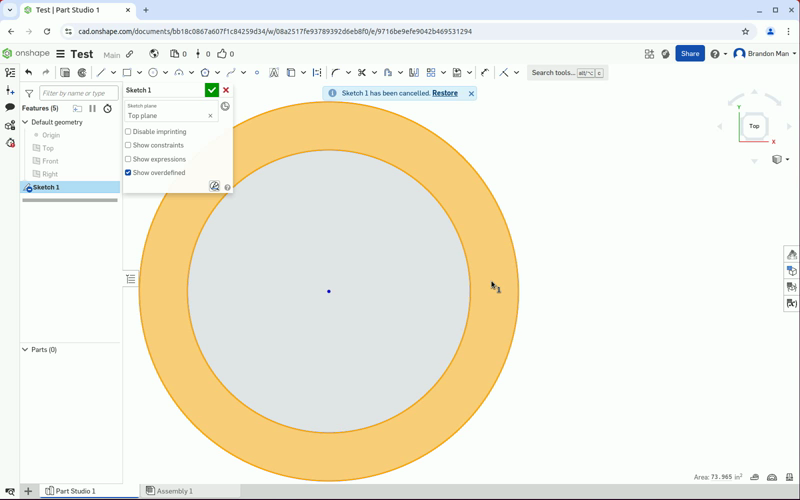
scroll(-6)
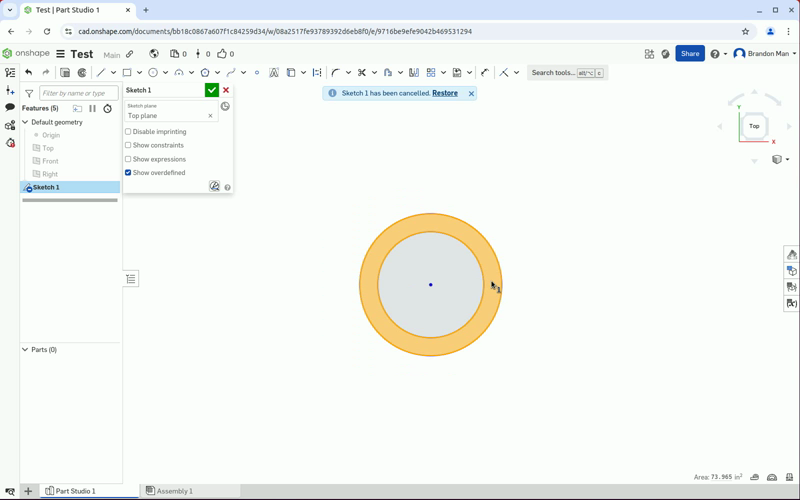
scroll(-6)
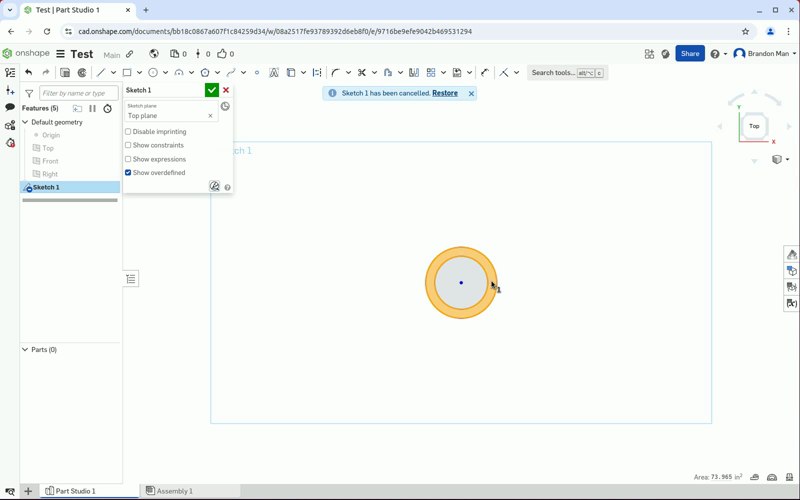
mouse_move(73, 352)
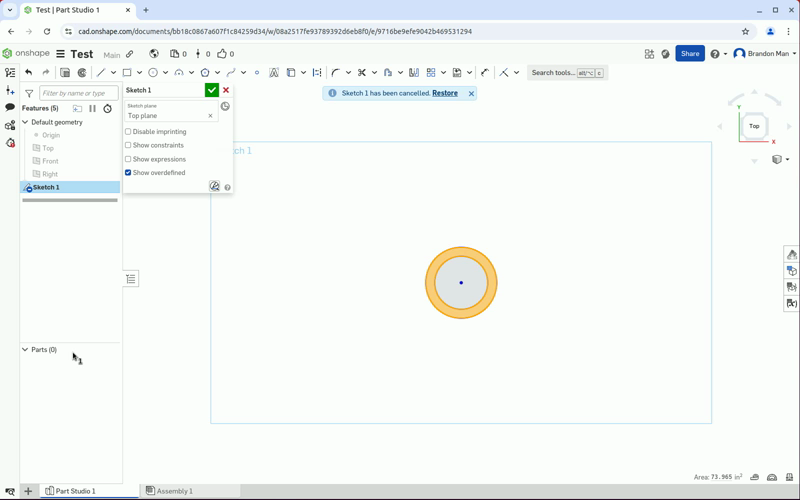
key(shift+y)
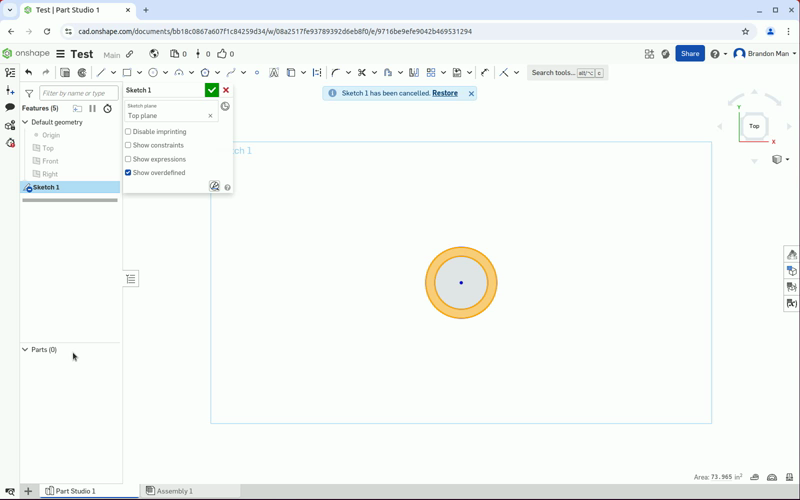
key(shift+e)
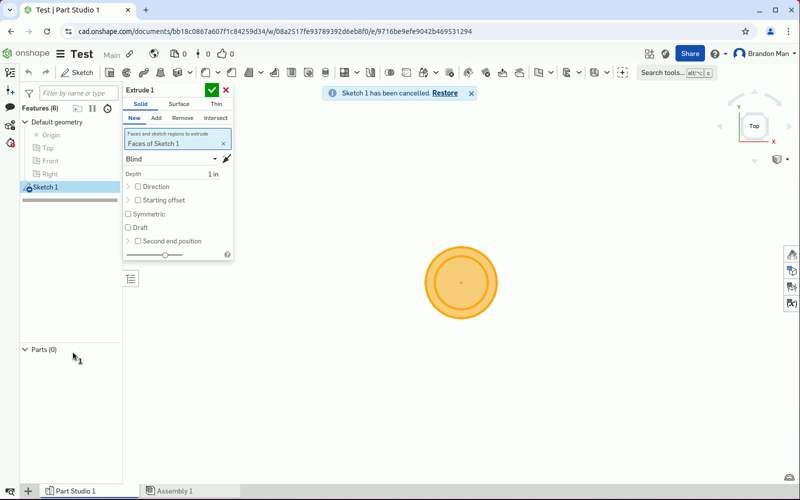
mouse_move(143, 106)
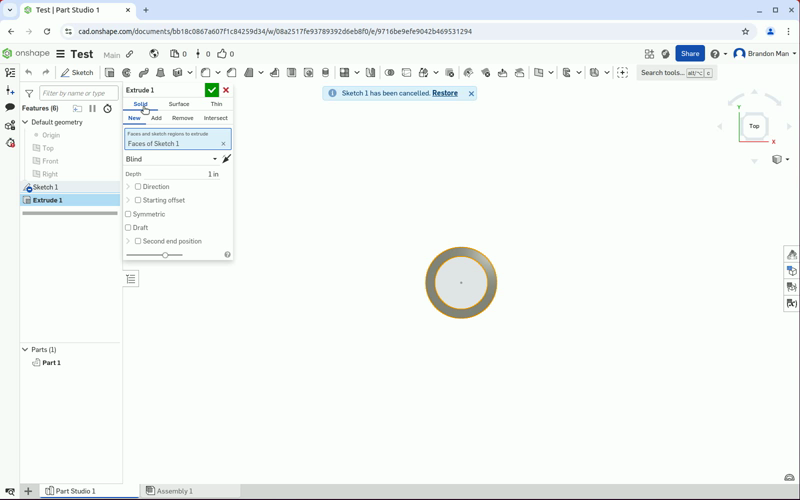
click(143, 106)
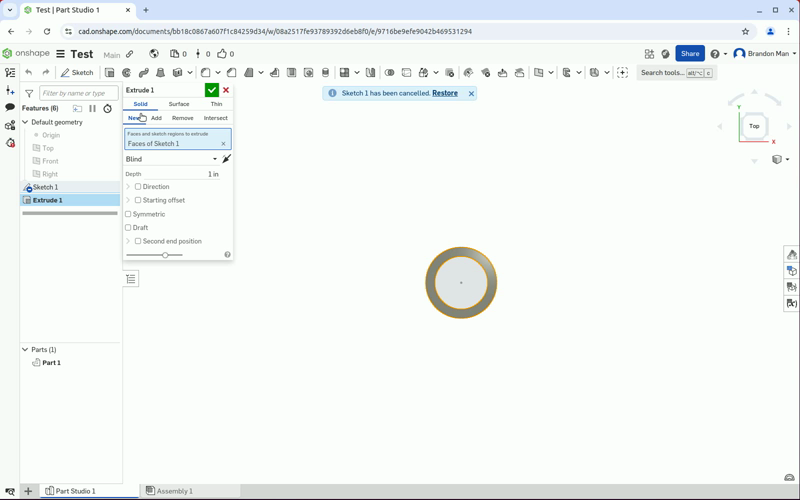
mouse_move(137, 120)
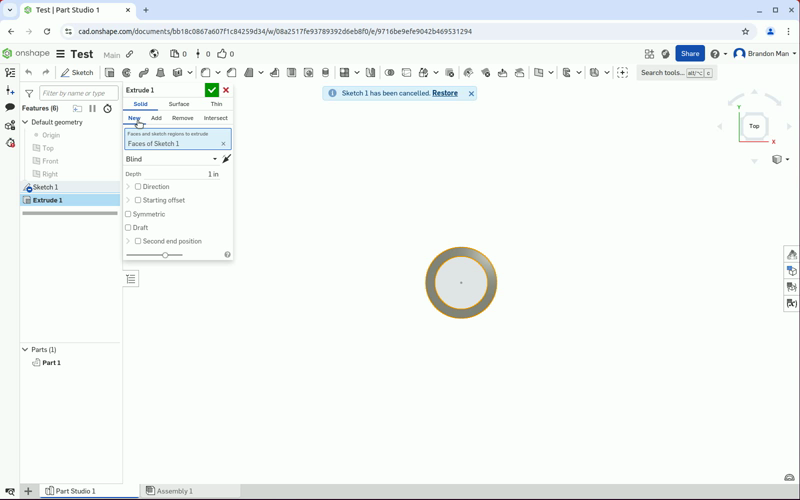
click(137, 120)
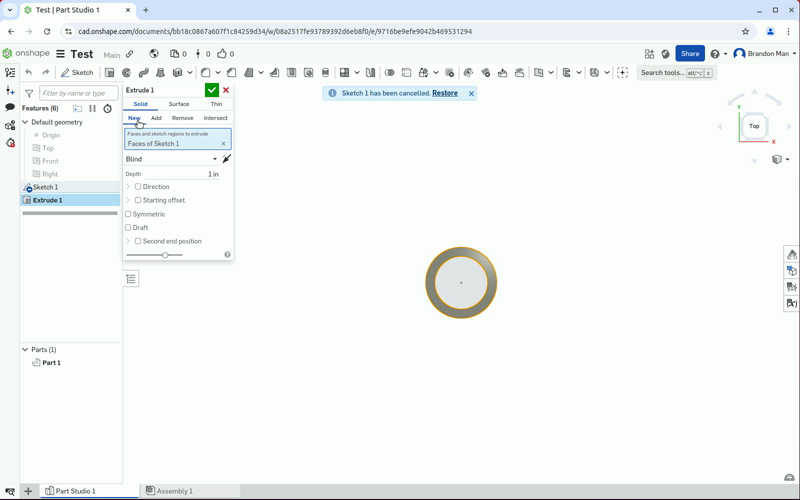
key(tab, 4)
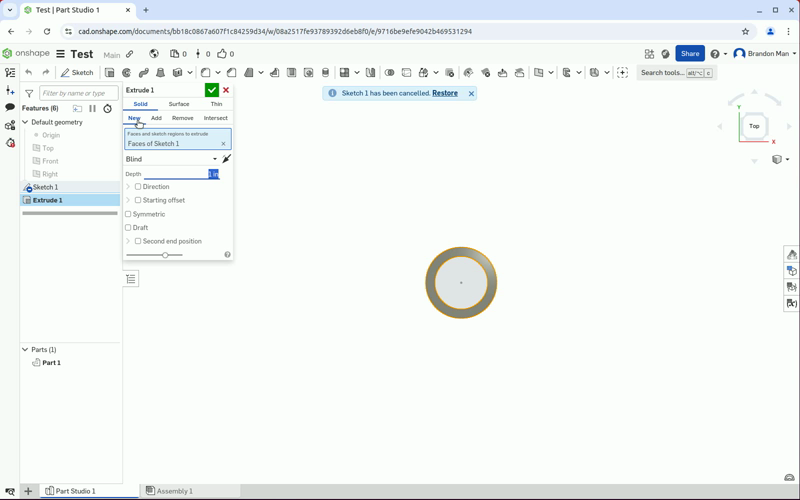
text(16.609)
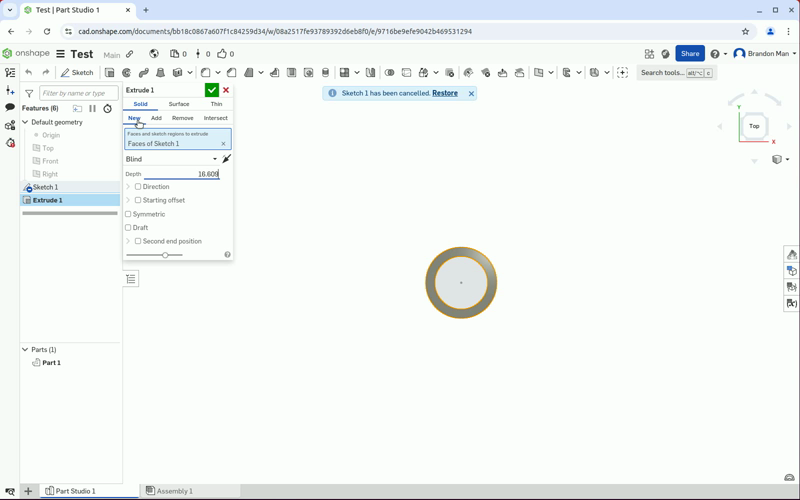
key(tab, 3)
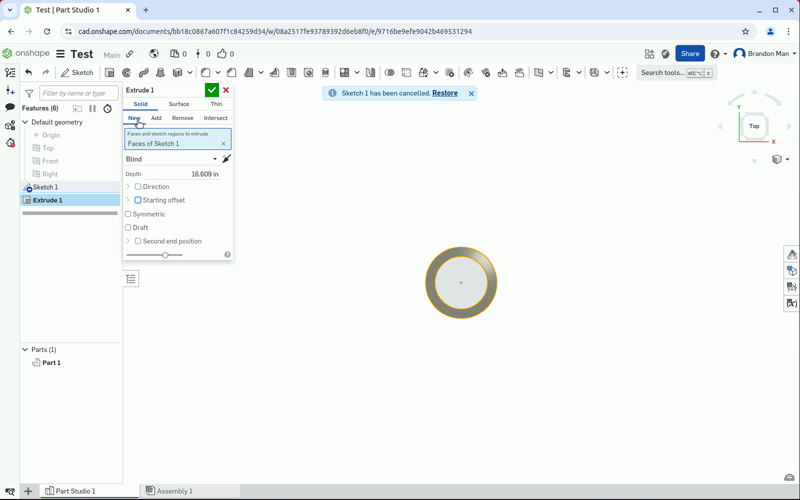
key(tab, 2)
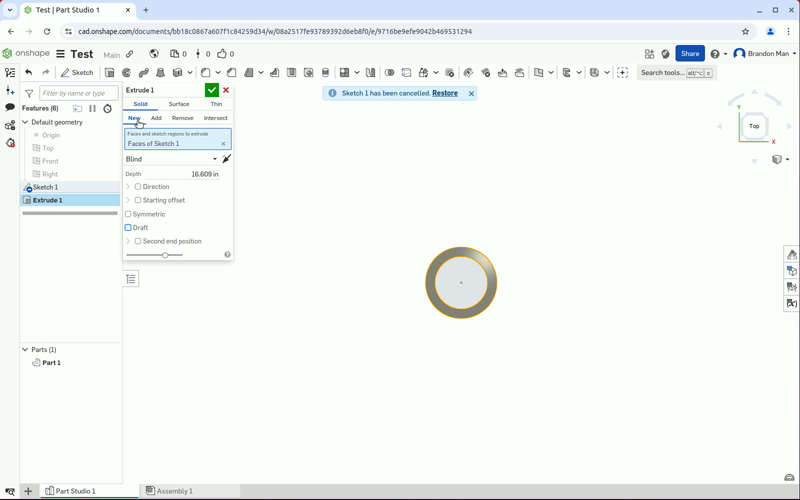
key(space)
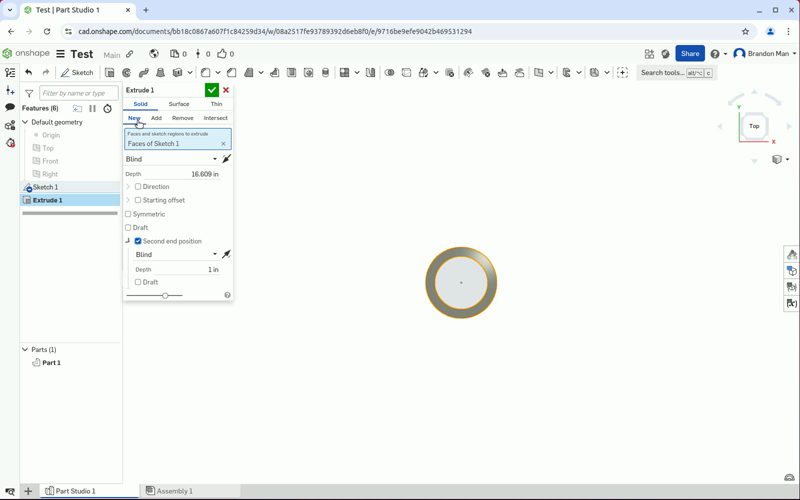
key(tab, 3)
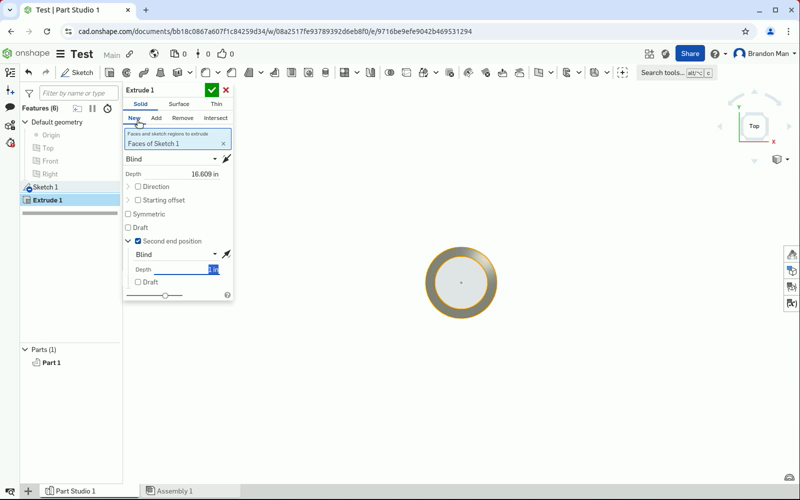
text(16.609)
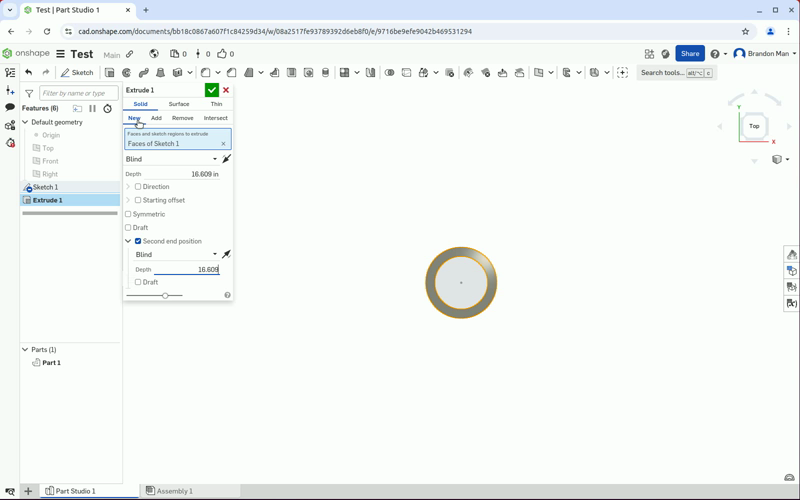
key(enter)
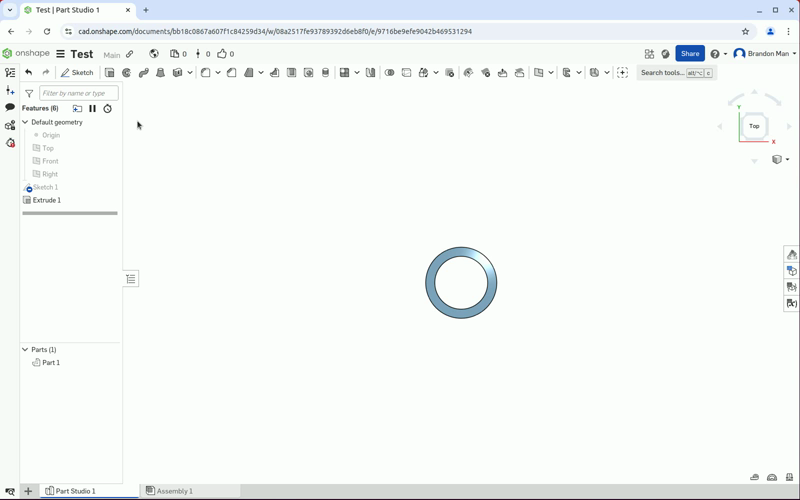
key(shift+h)
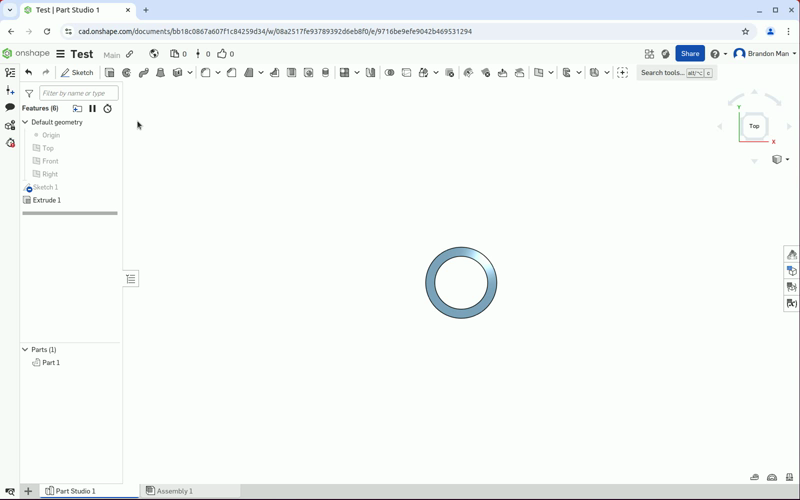
key(shift+h)
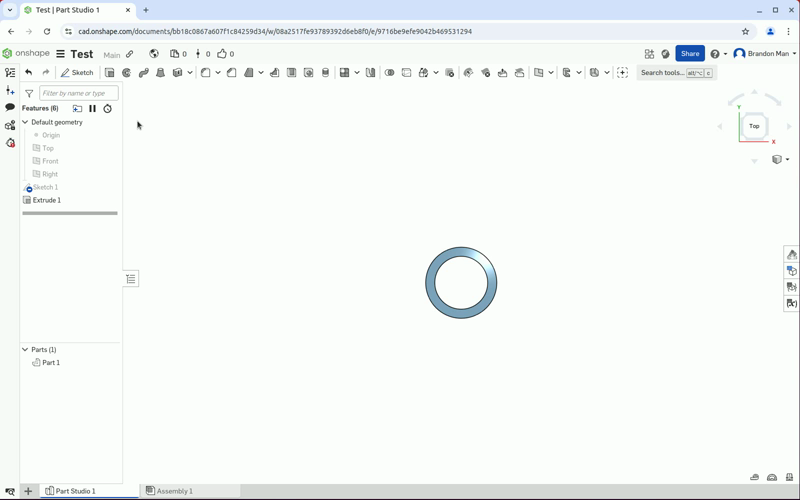
mouse_move(73, 189)
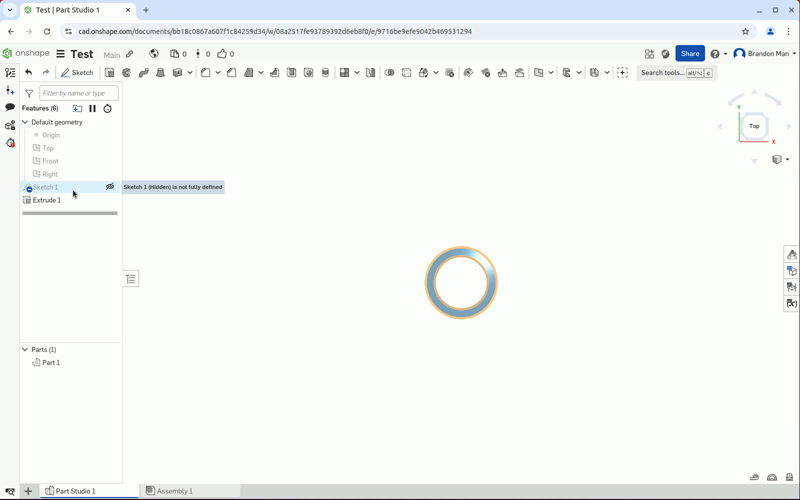
click(73, 189)
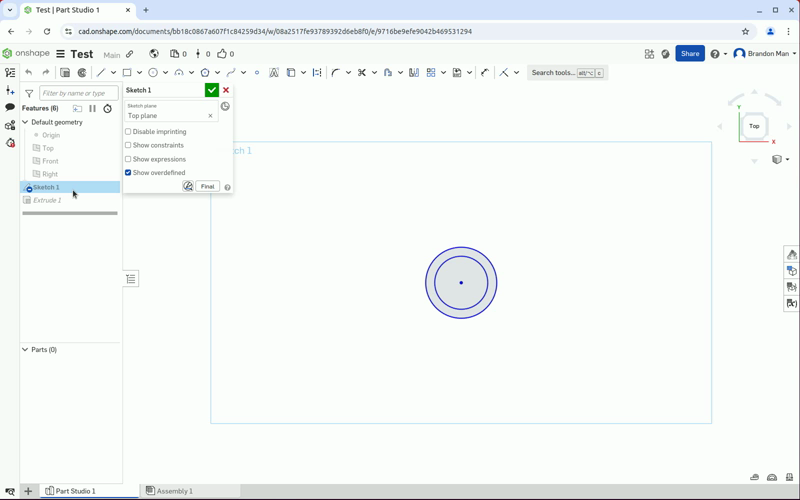
mouse_move(229, 92)
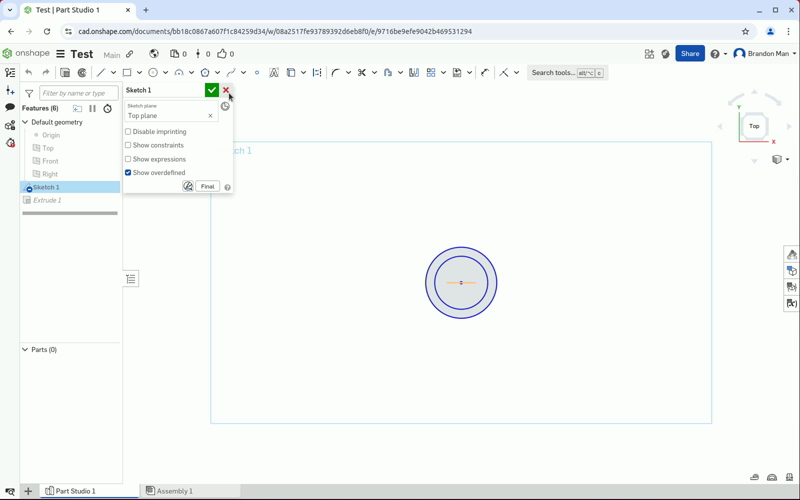
click(229, 92)
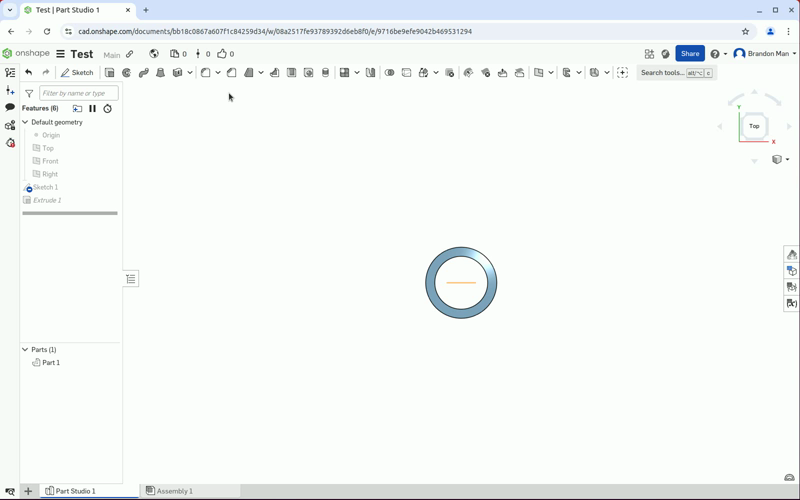
mouse_move(73, 352)
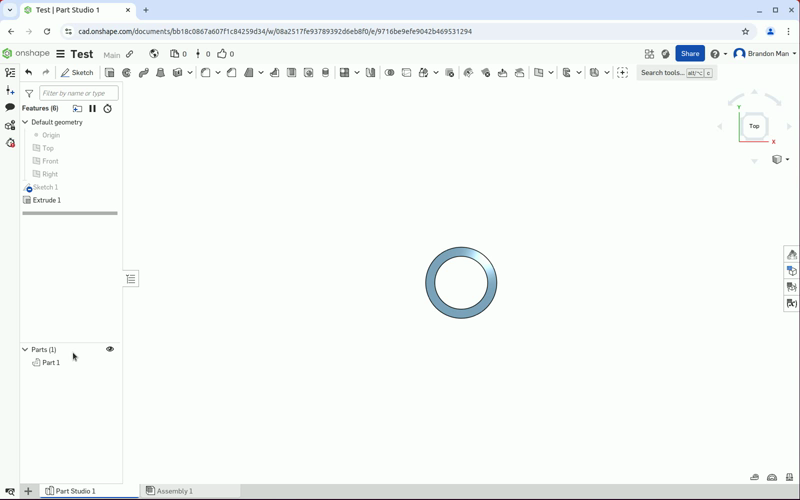
key(y)
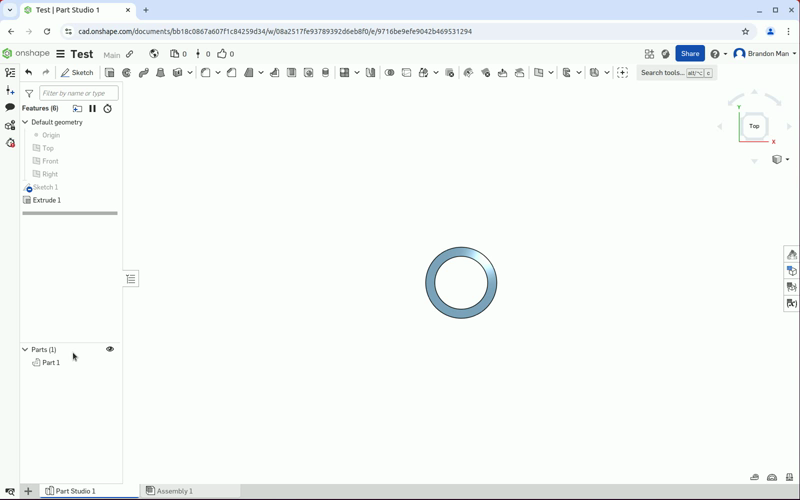
key(shift+p)
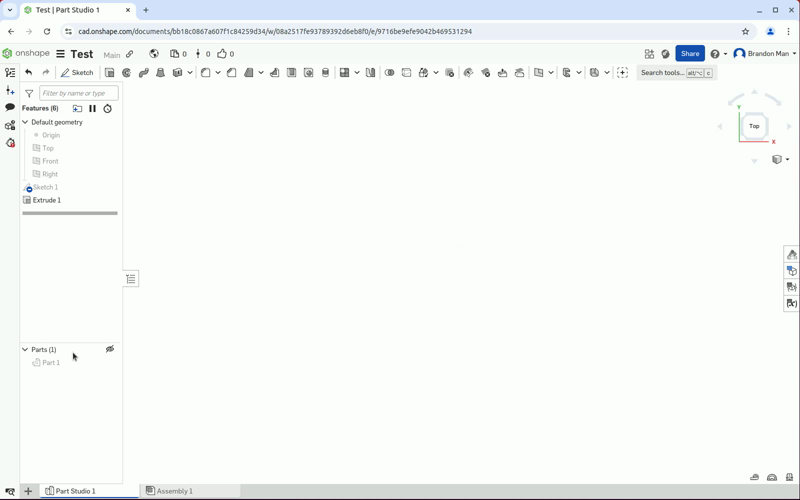
key(space)
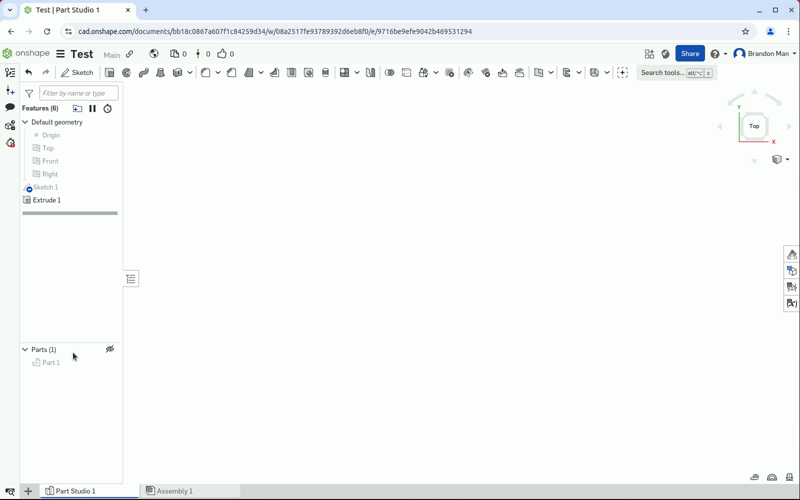
key_down(shift)
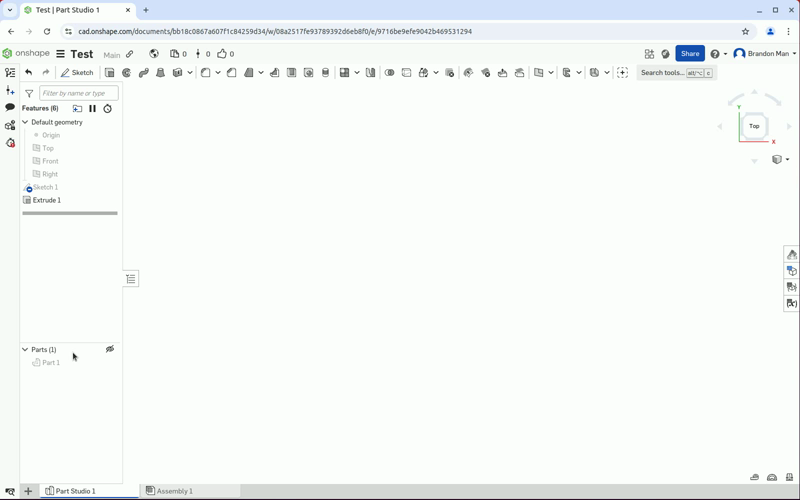
key(up)
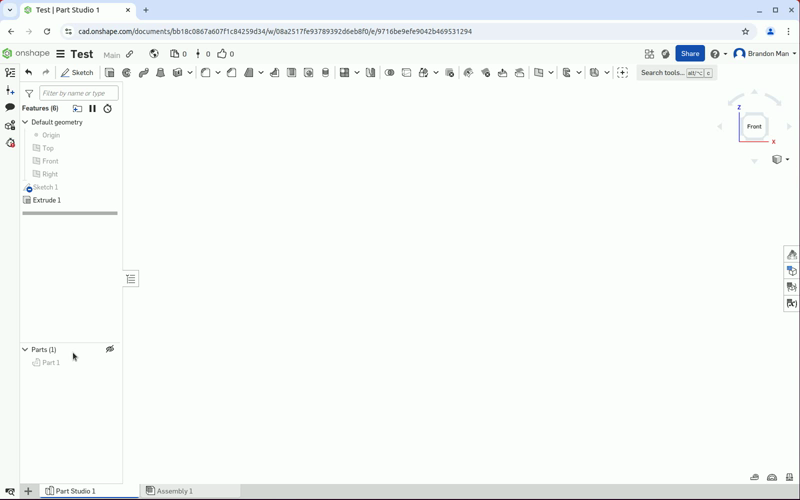
key_up(shift)
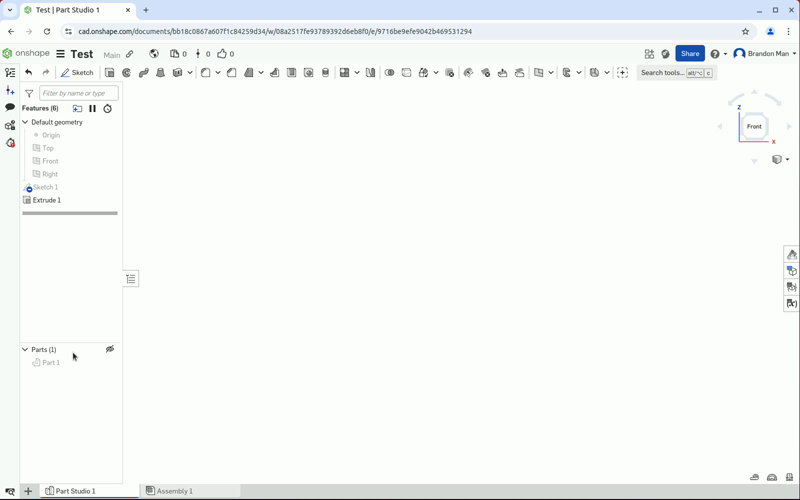
mouse_move(73, 352)
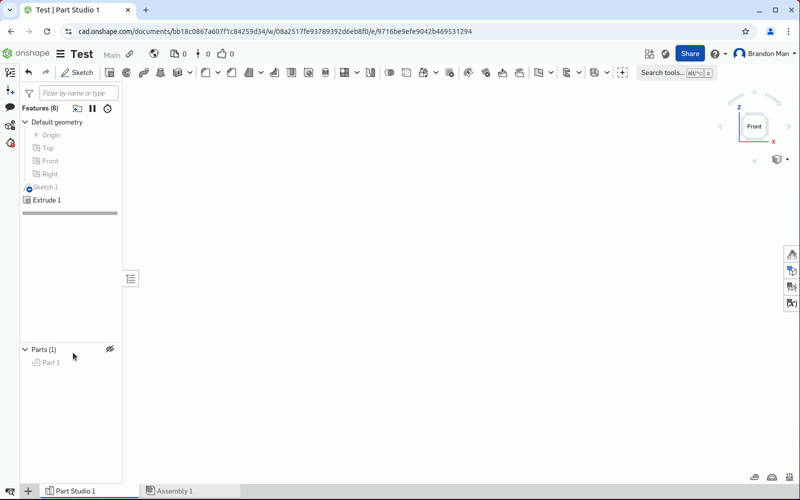
key(shift+y)
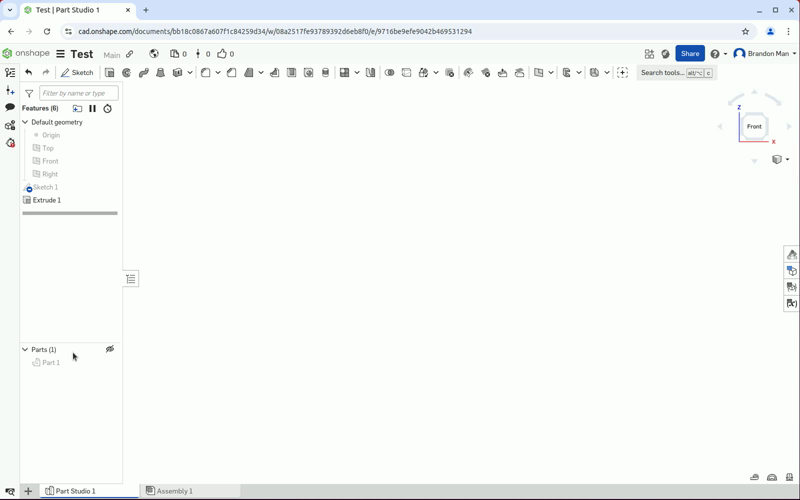
key(shift+s)
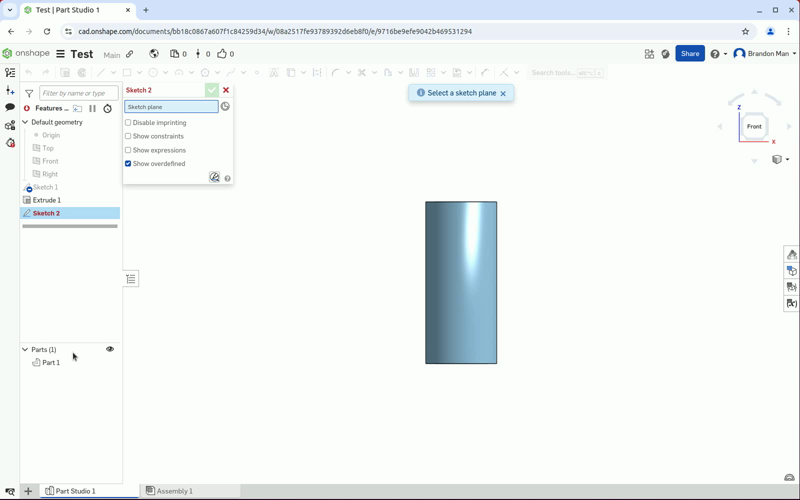
mouse_move(73, 163)
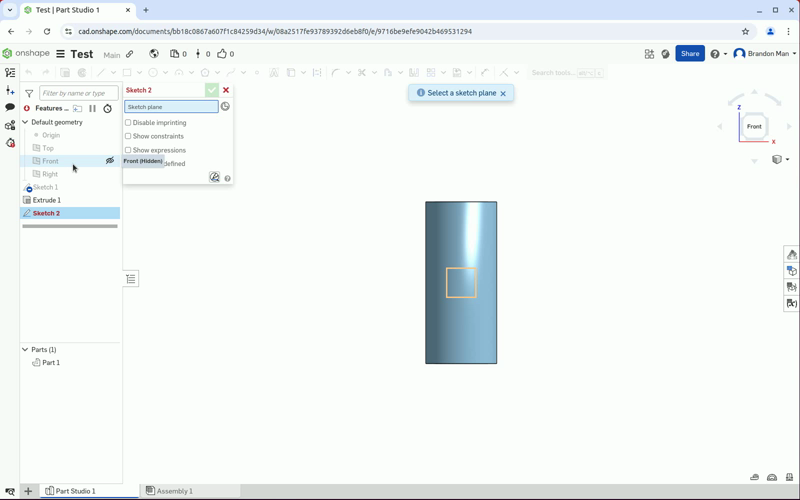
click(73, 163)
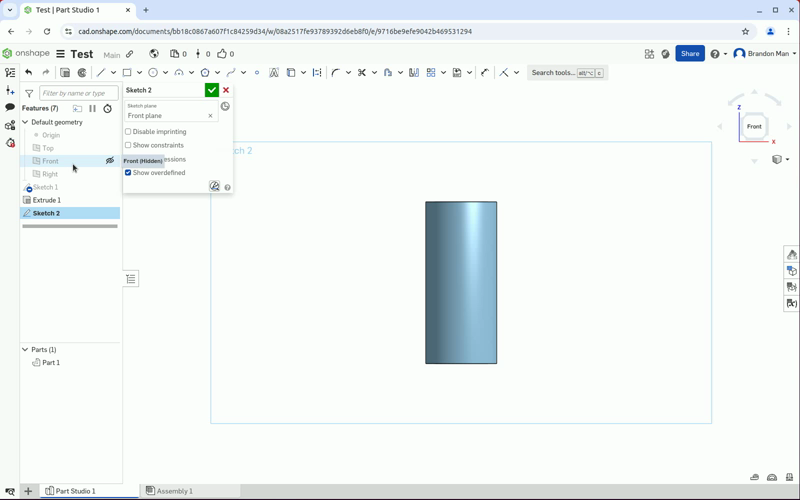
mouse_move(73, 352)
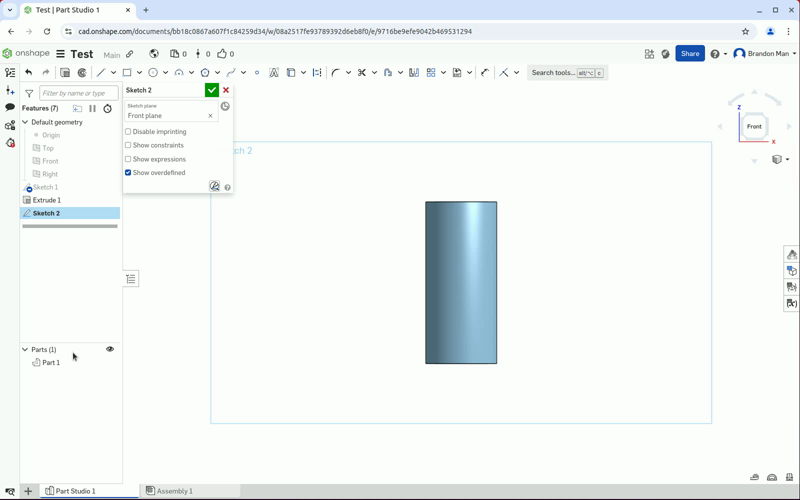
key(y)
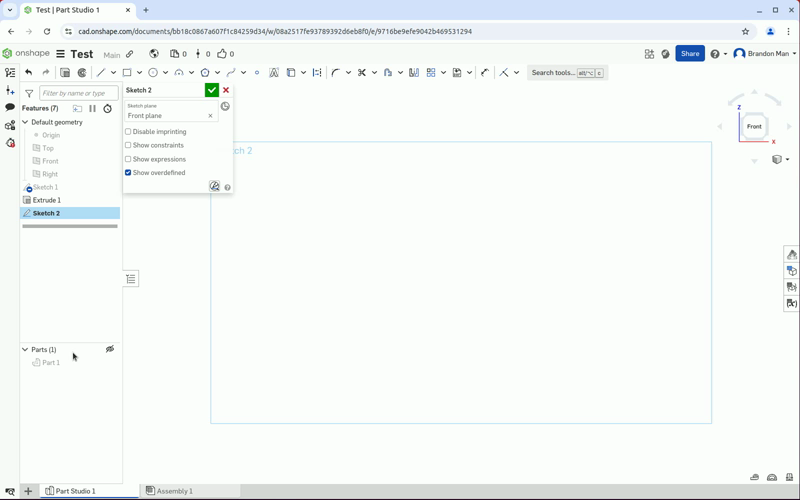
key(a)
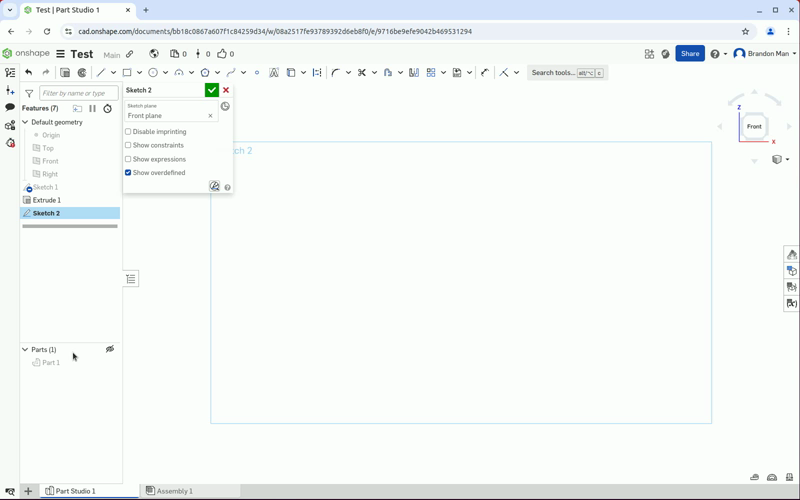
key_down(shift)
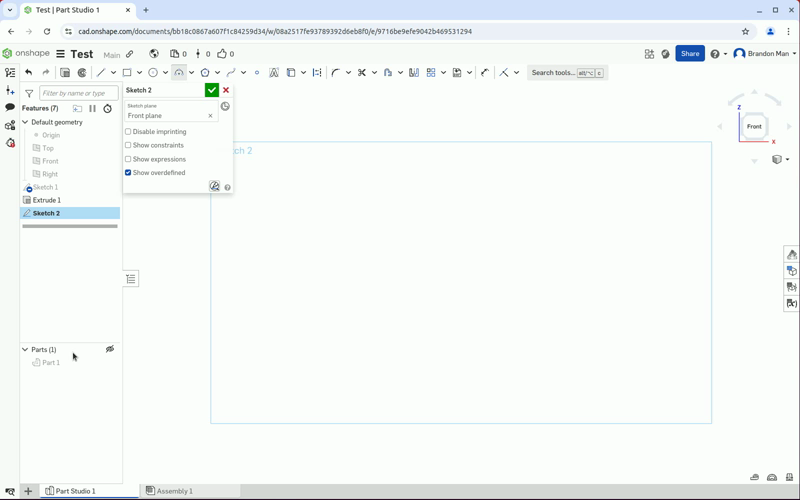
mouse_move(460, 309)
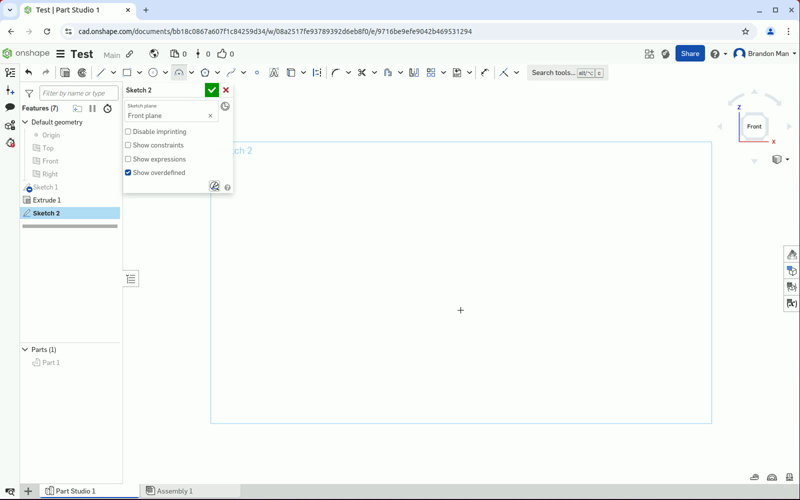
click(460, 309)
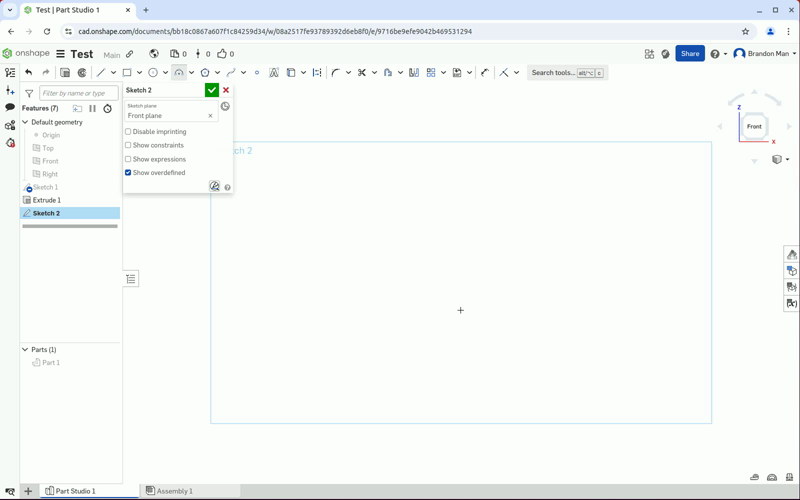
key_up(shift)
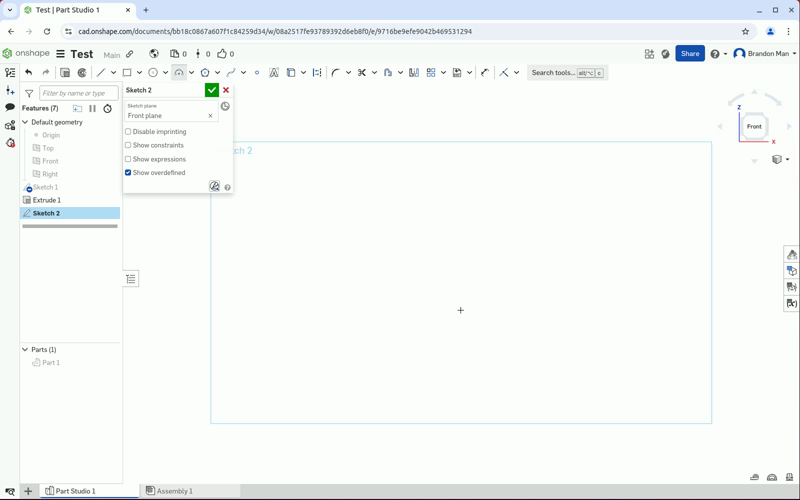
key_down(shift)
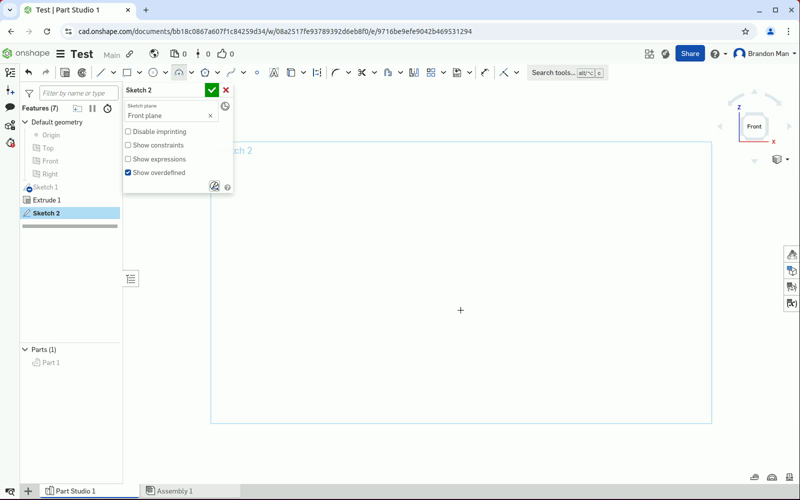
mouse_move(460, 254)
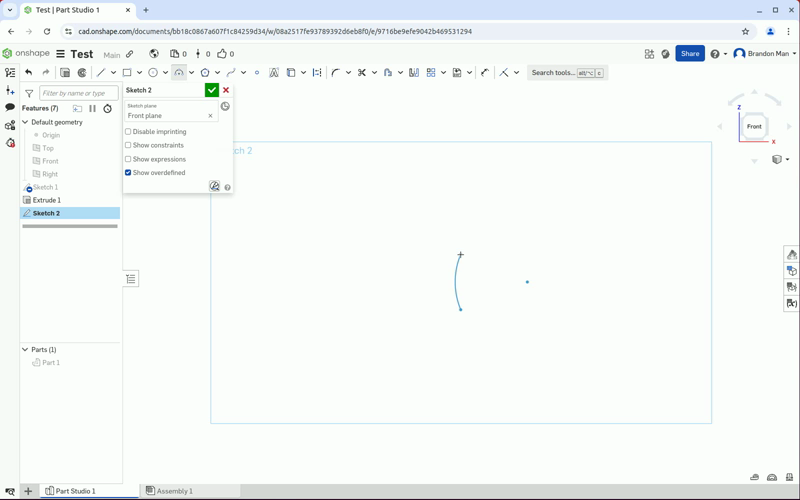
click(460, 254)
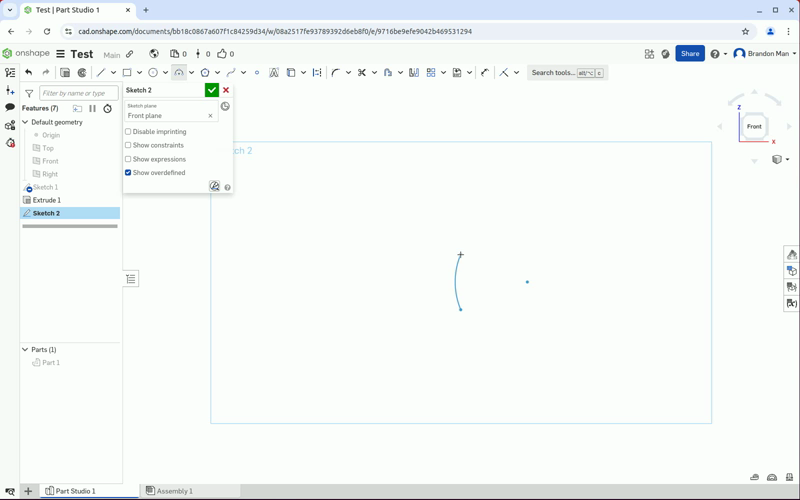
mouse_move(488, 282)
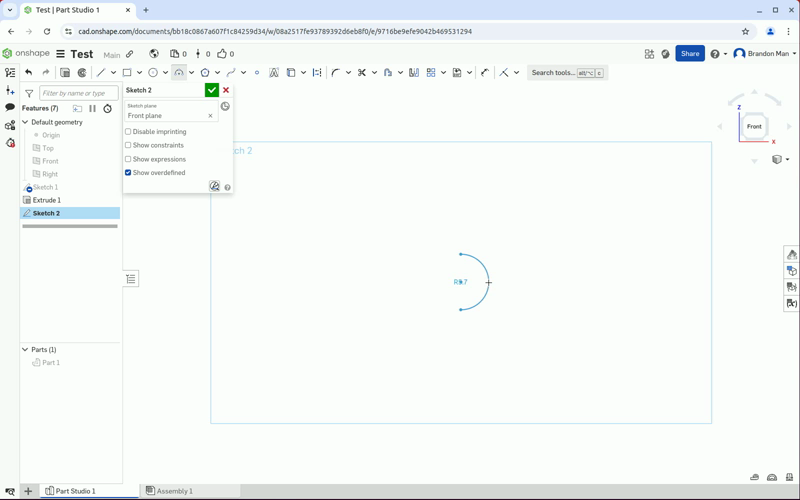
click(488, 282)
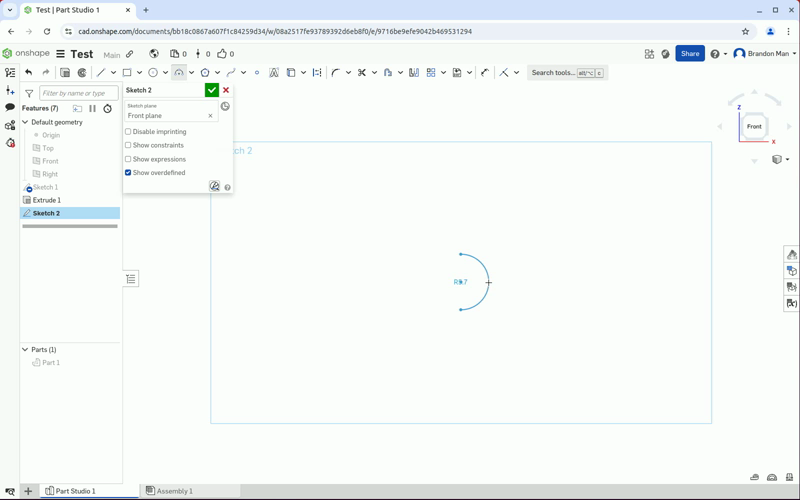
key_up(shift)
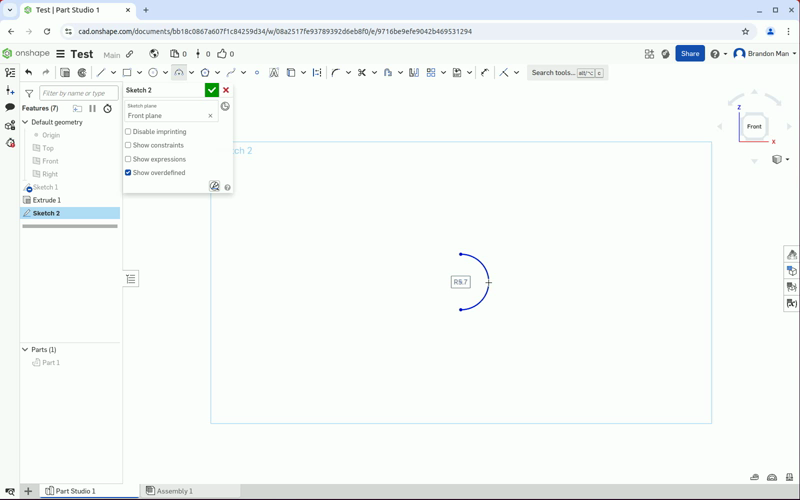
key(esc)
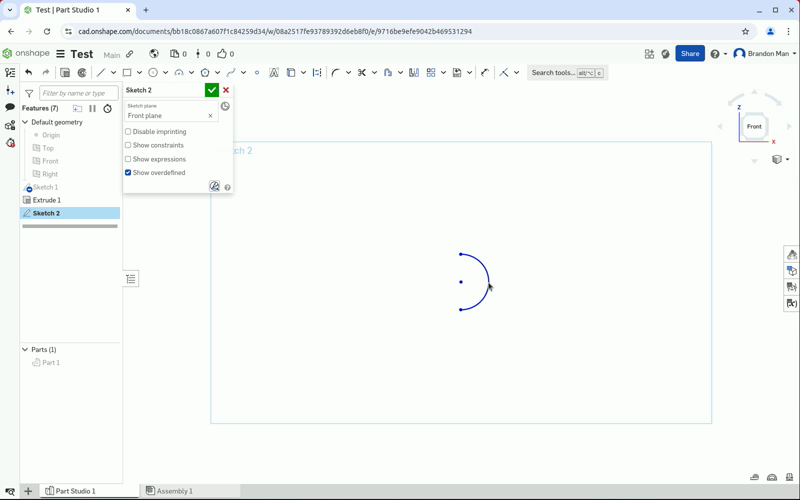
key(l)
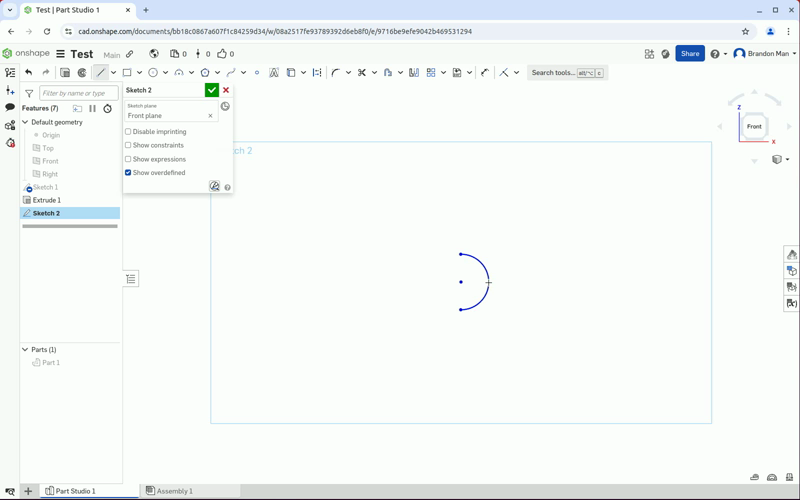
mouse_move(460, 254)
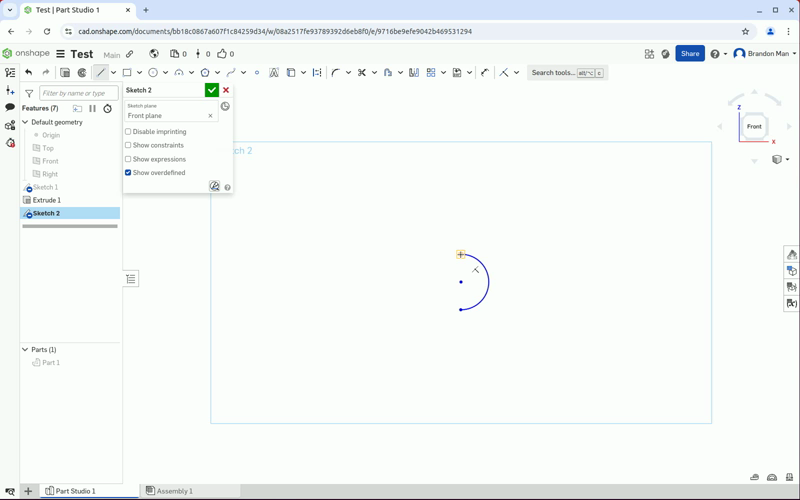
click(460, 254)
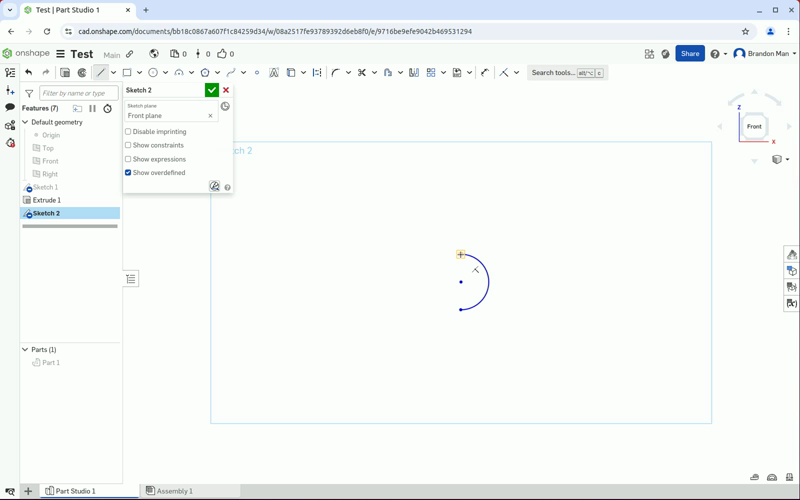
key_down(shift)
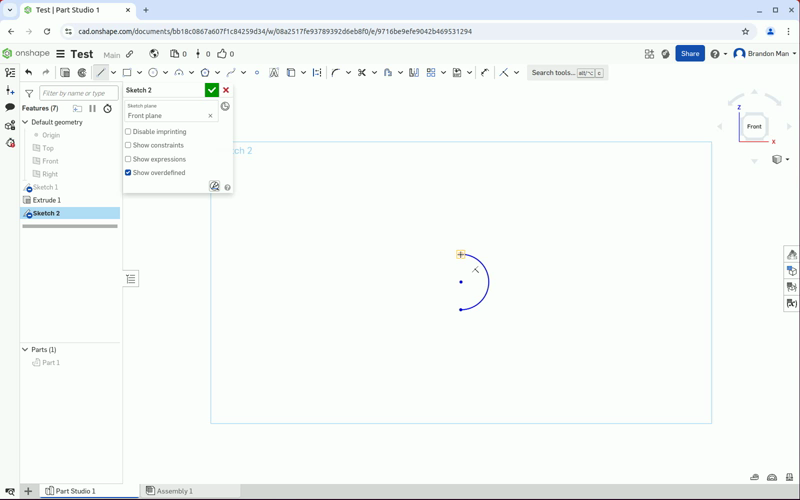
mouse_move(490, 254)
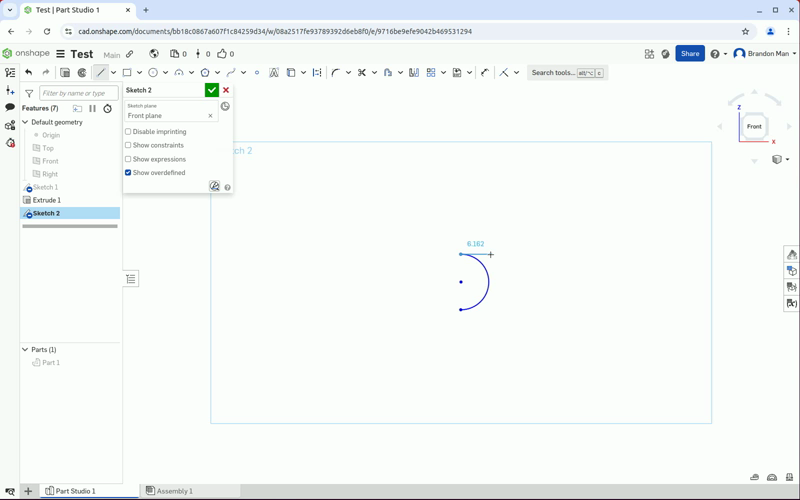
mouse_move(460, 260)
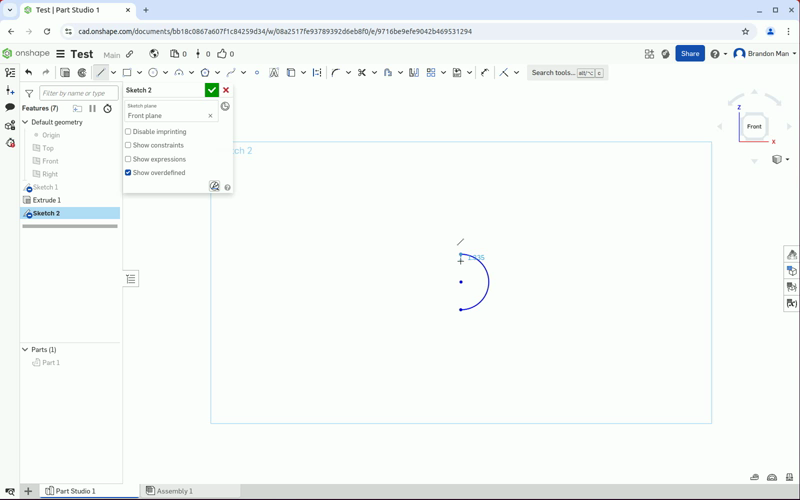
scroll(6)
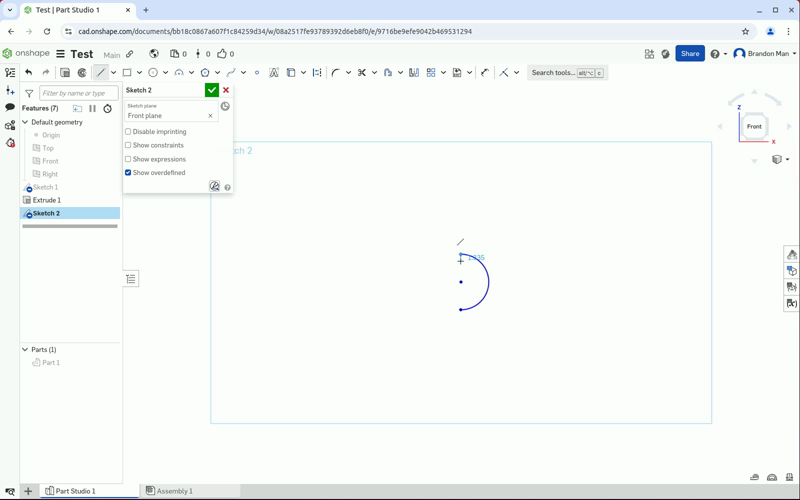
scroll(6)
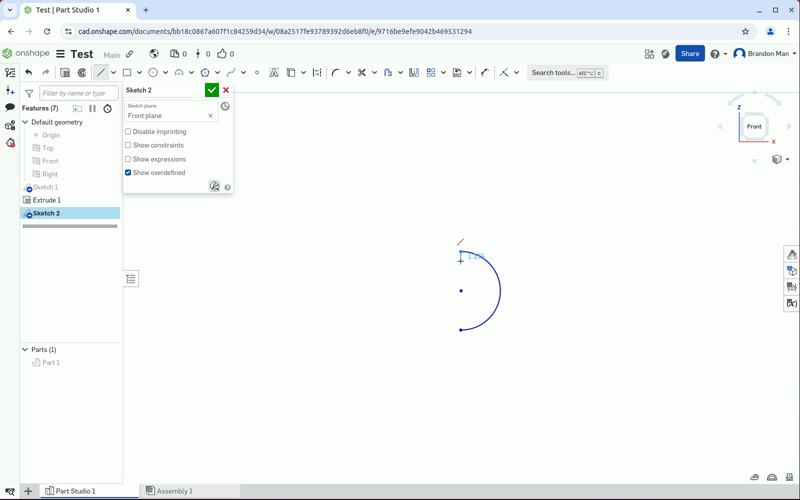
scroll(6)
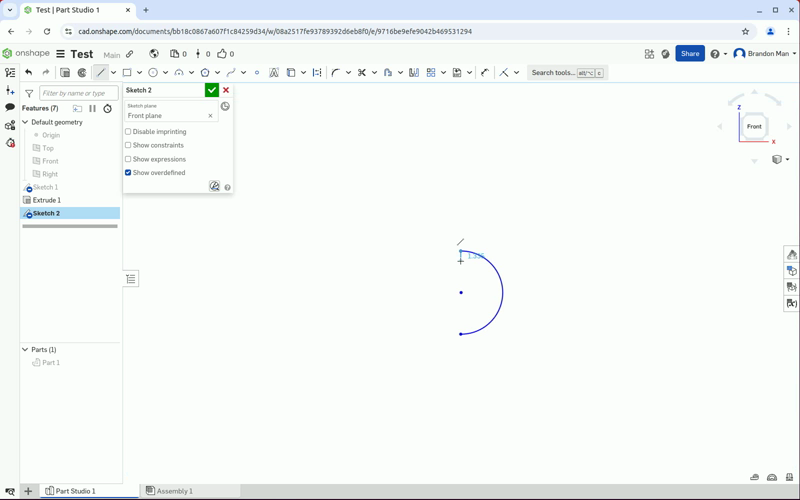
scroll(6)
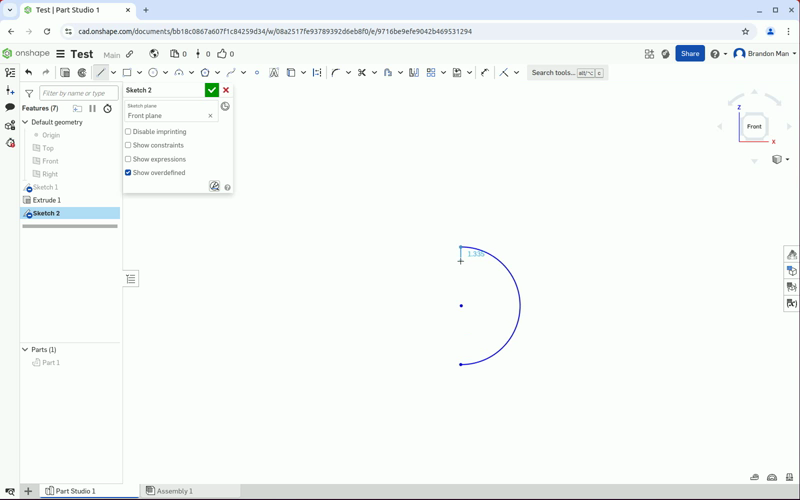
scroll(6)
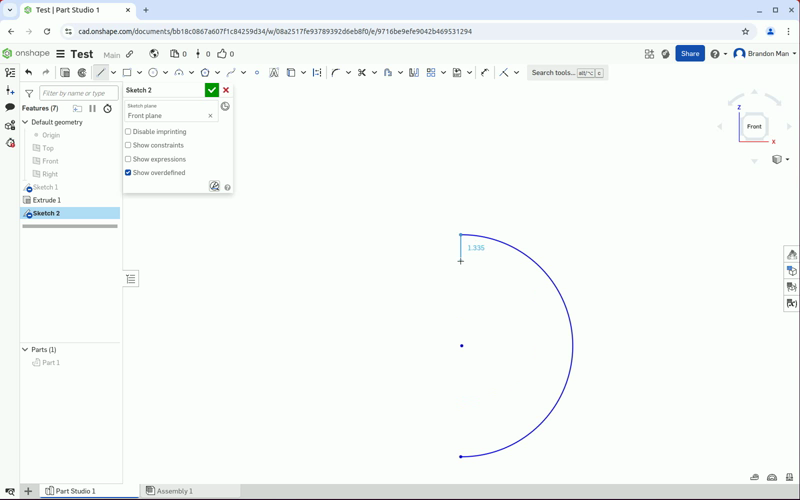
scroll(6)
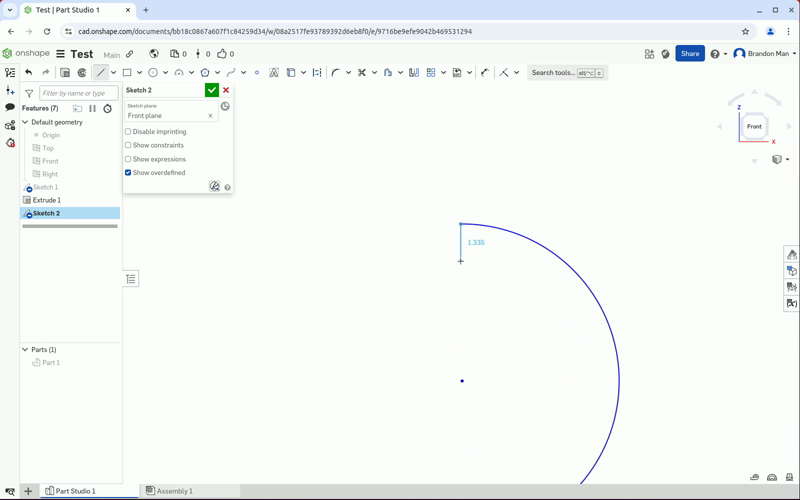
scroll(6)
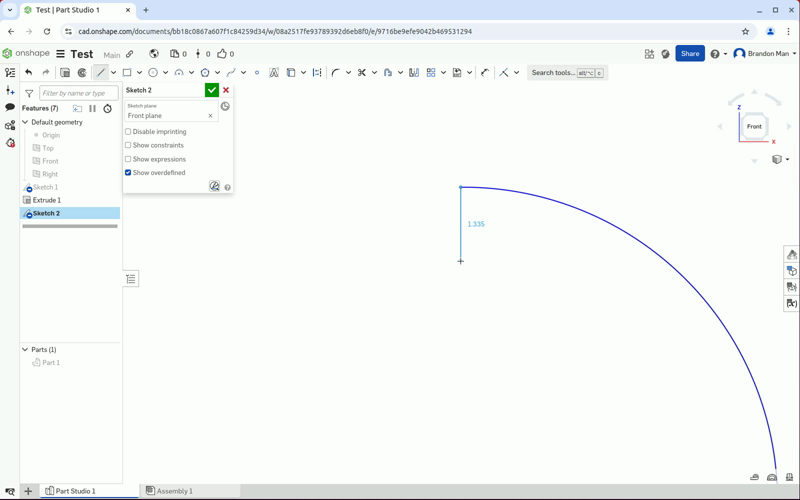
click(460, 260)
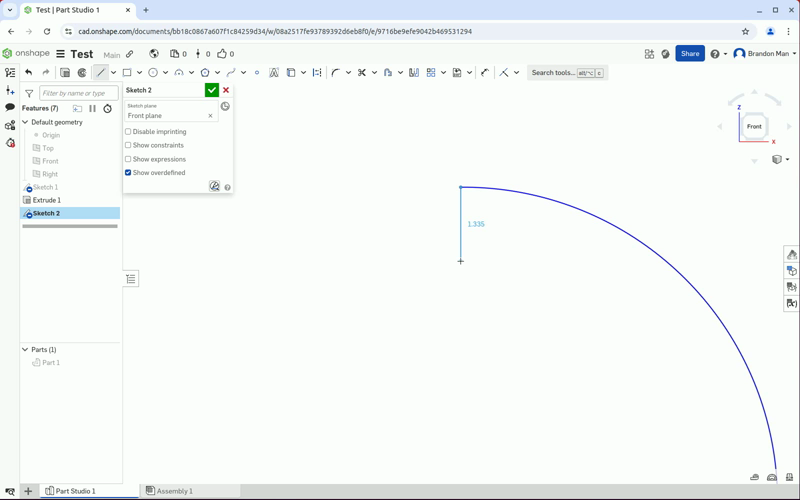
scroll(-6)
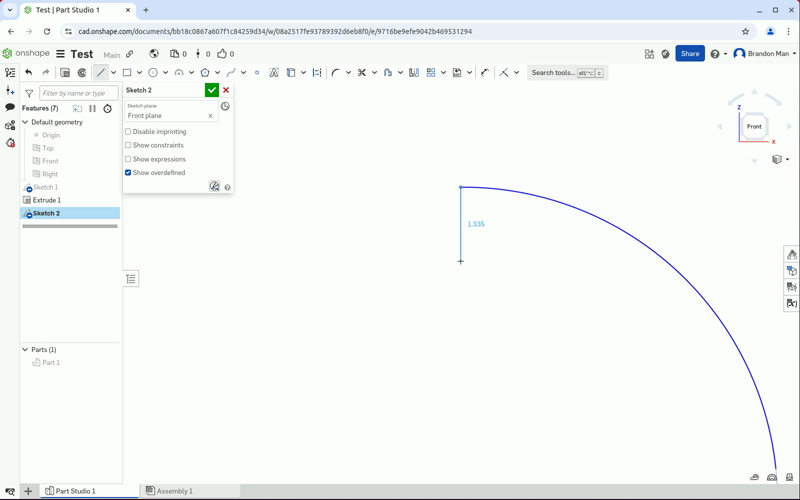
scroll(-6)
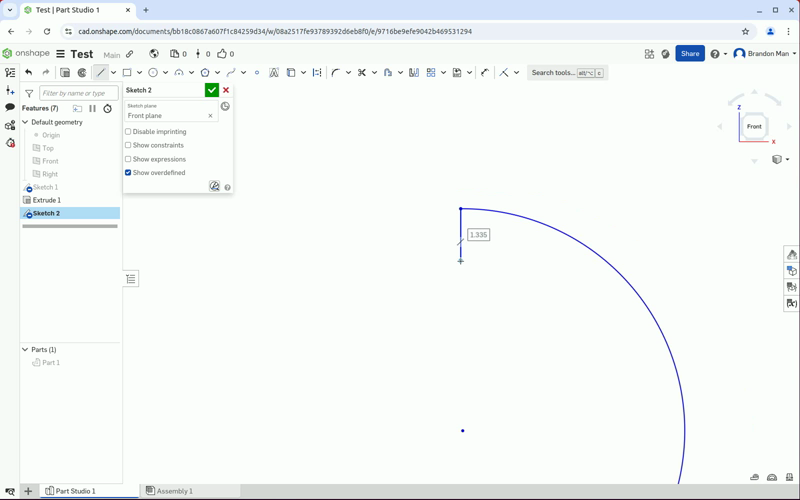
scroll(-6)
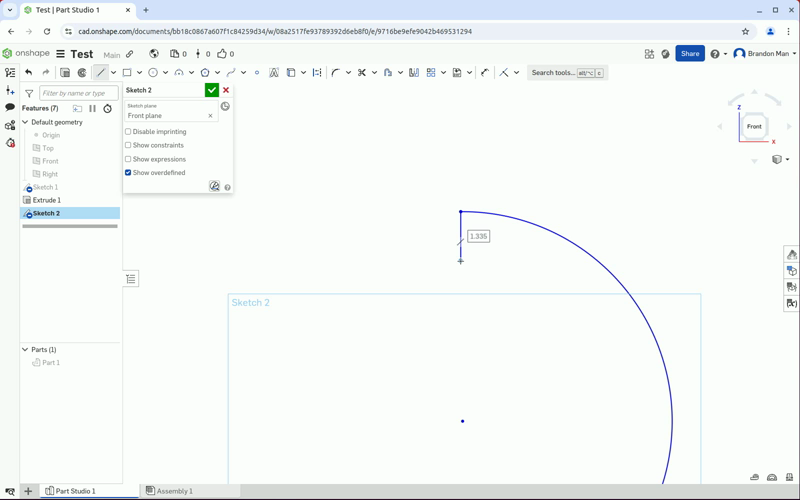
scroll(-6)
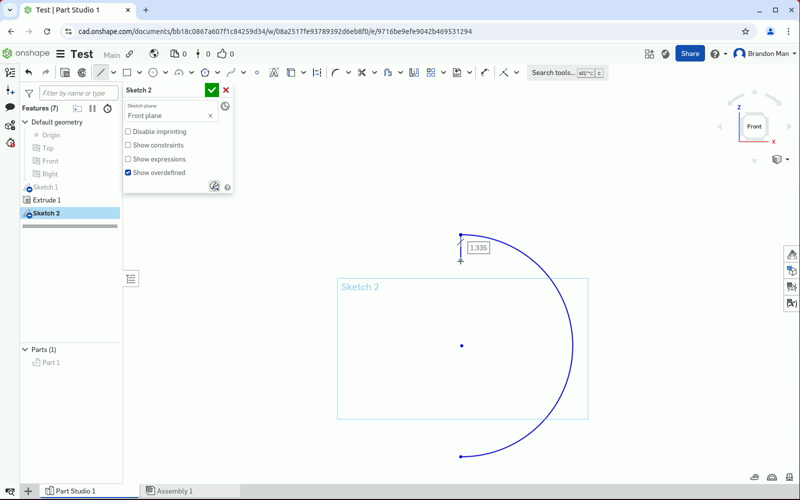
scroll(-6)
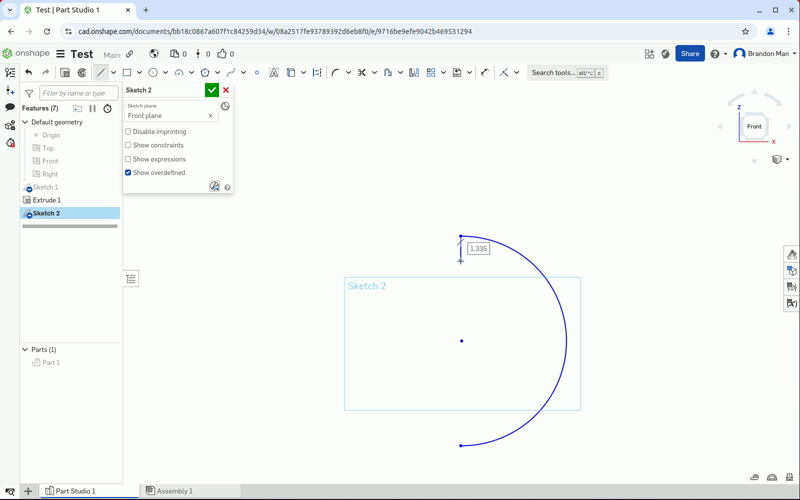
scroll(-6)
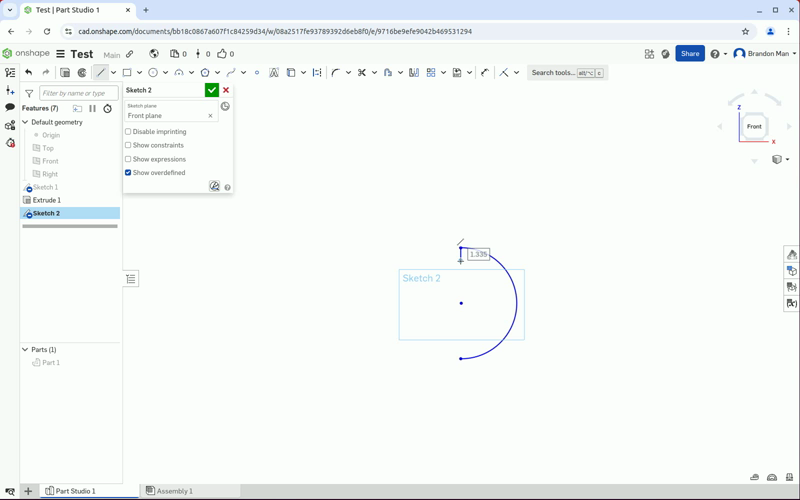
scroll(-6)
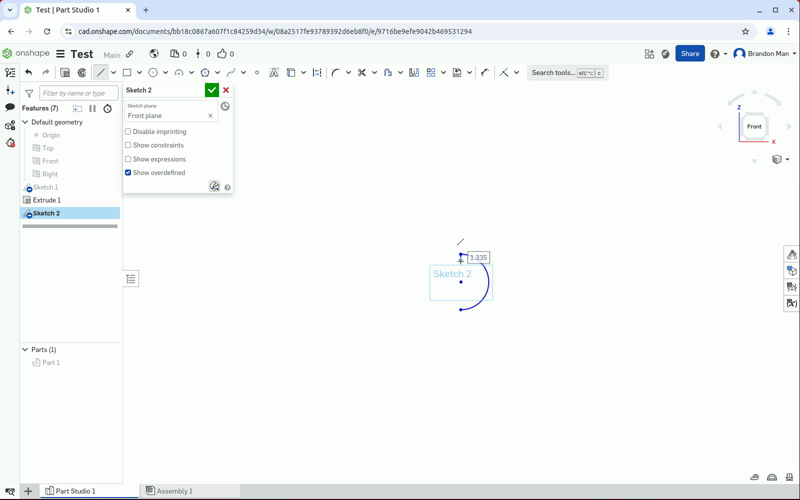
key_up(shift)
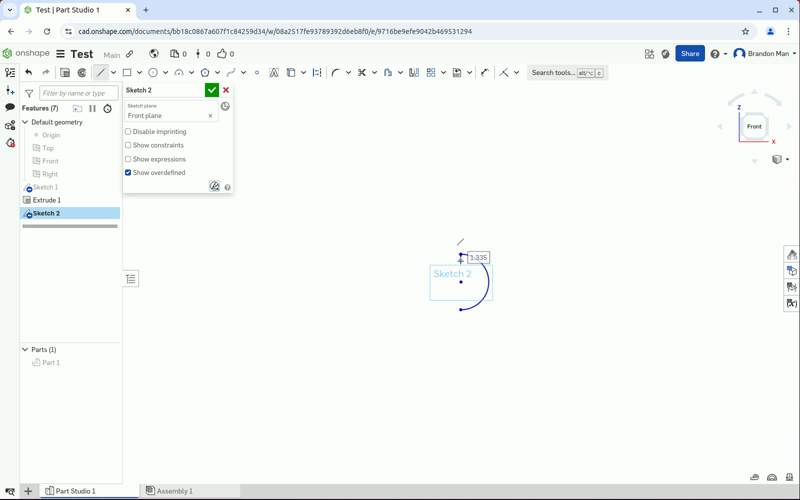
key(esc)
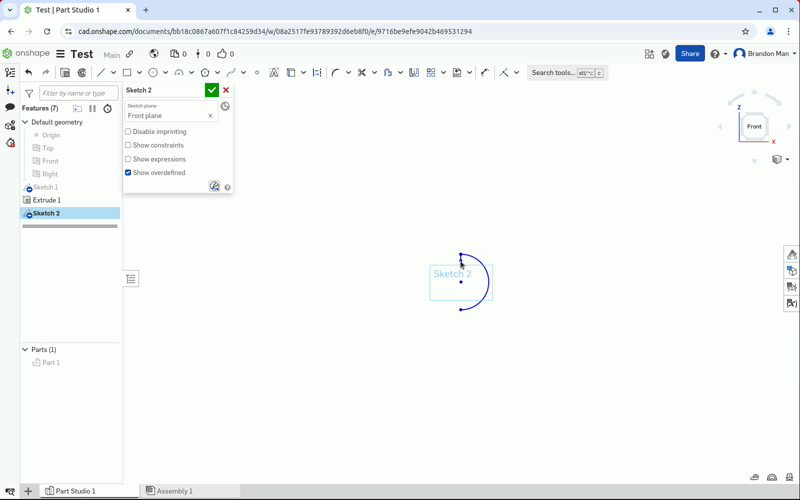
key(a)
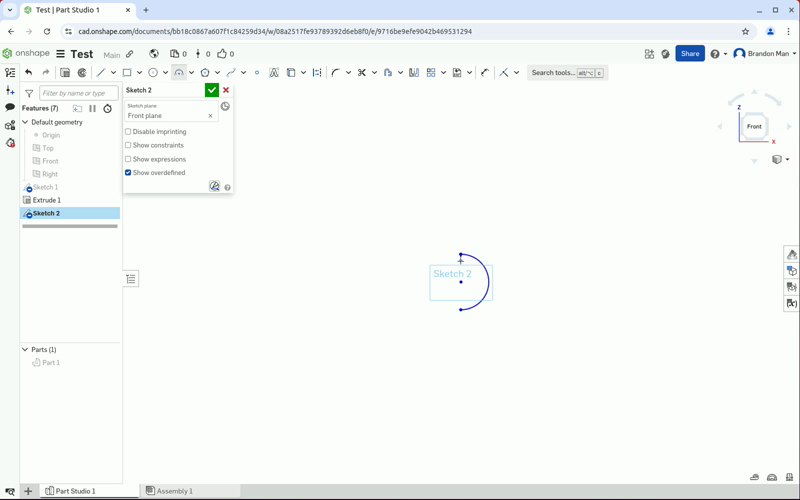
mouse_move(460, 260)
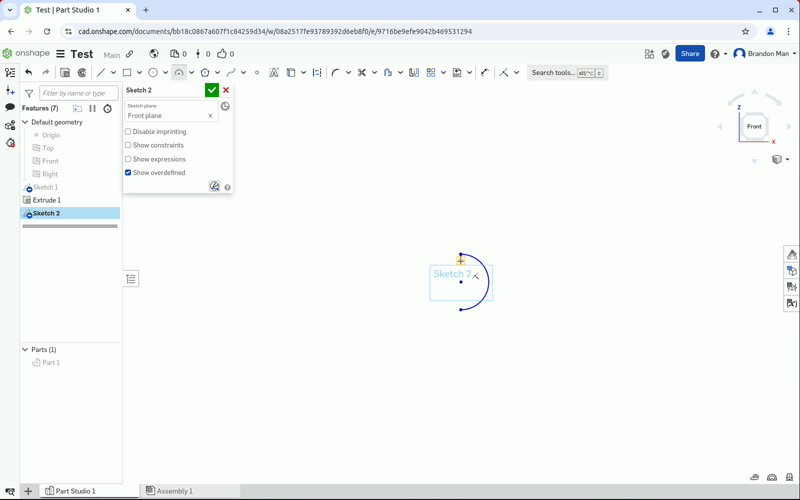
click(460, 260)
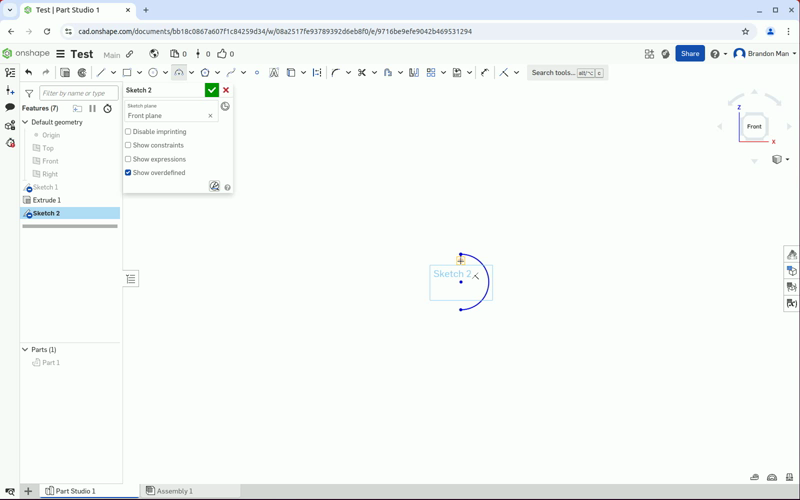
key_down(shift)
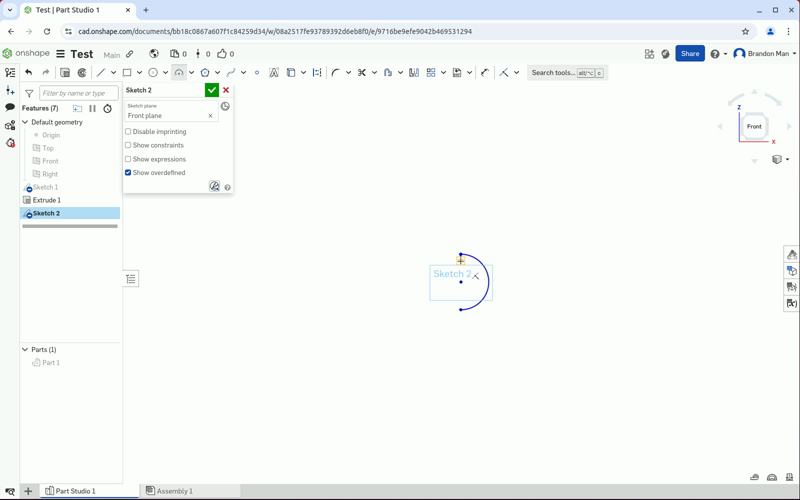
mouse_move(460, 303)
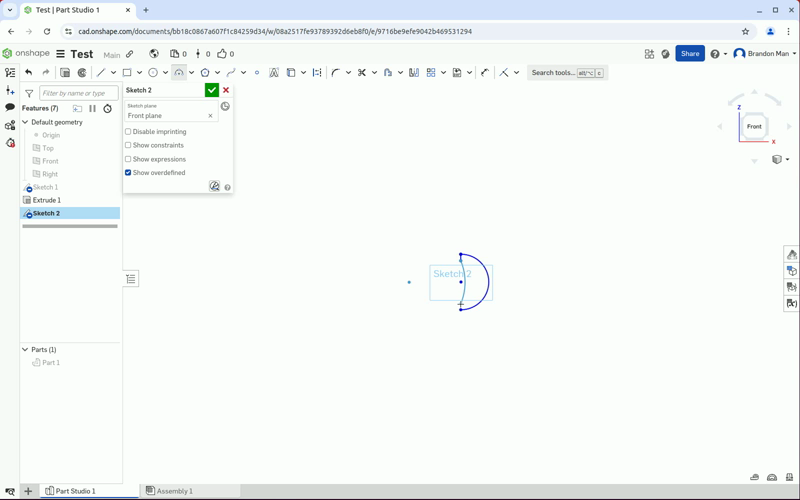
click(460, 303)
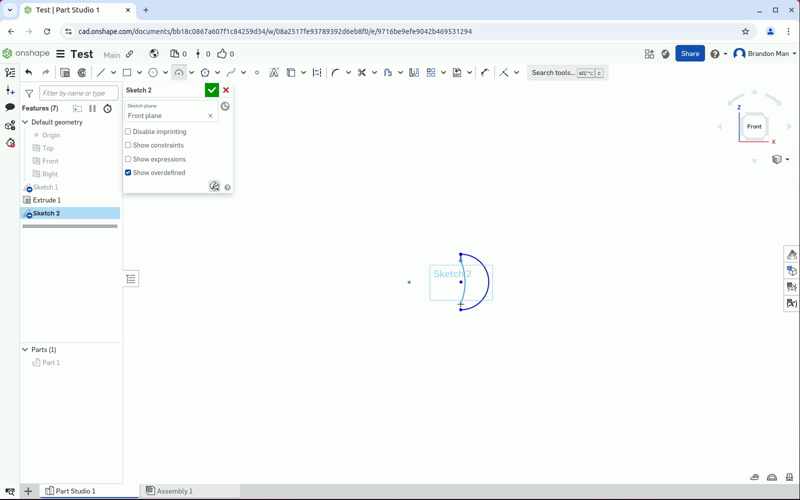
mouse_move(482, 282)
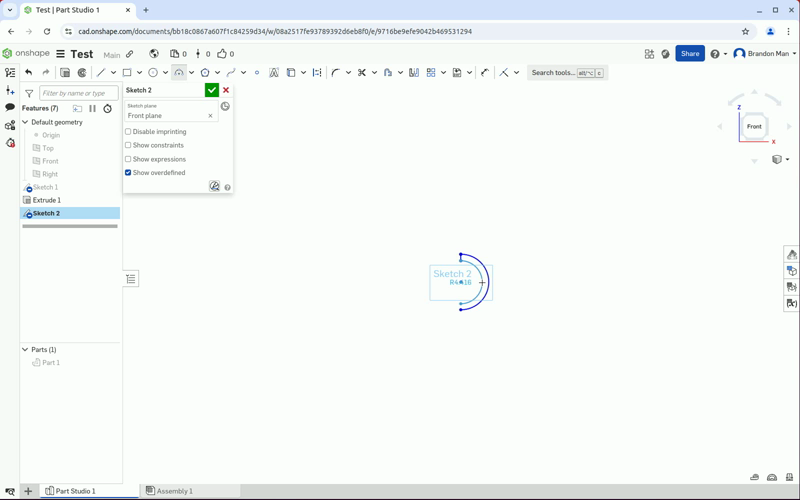
click(482, 282)
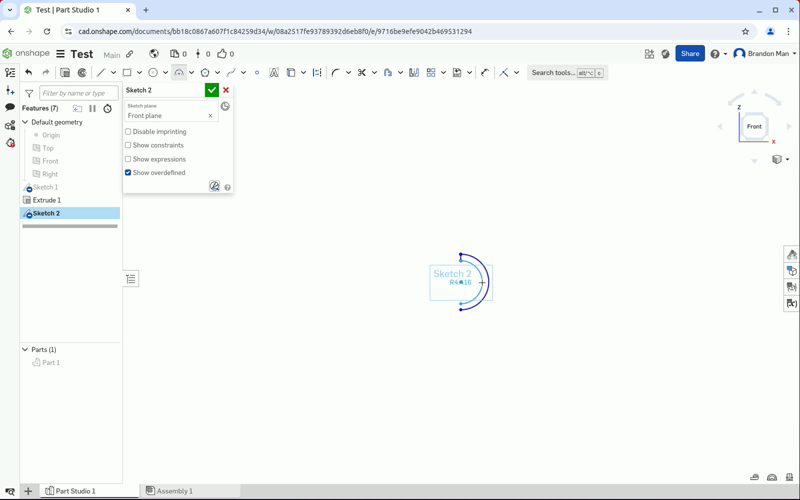
key_up(shift)
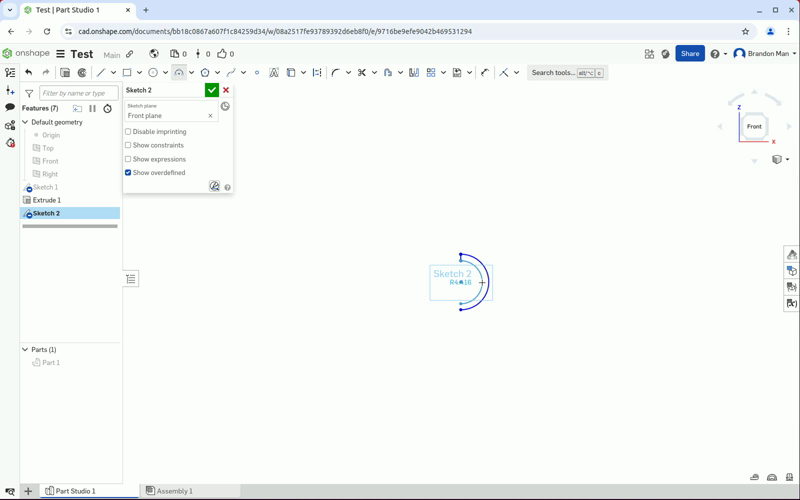
key(esc)
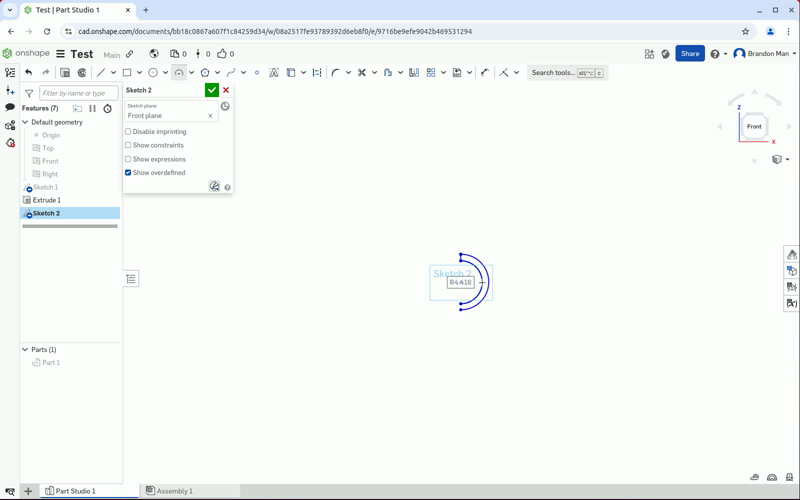
key(l)
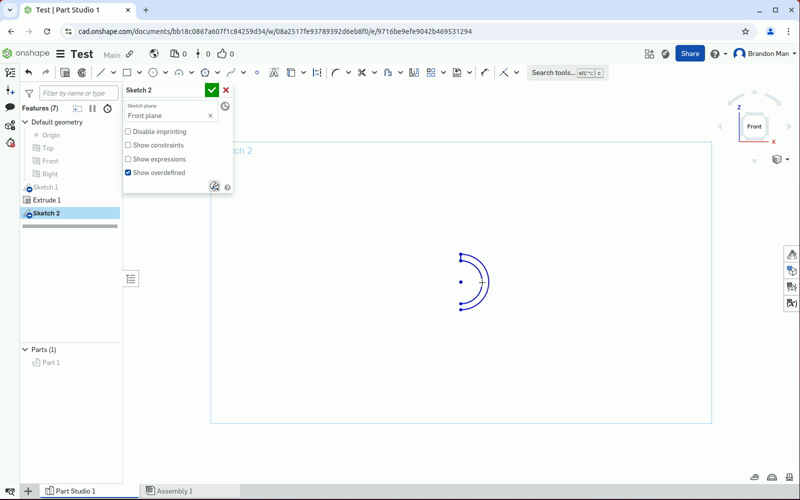
mouse_move(460, 303)
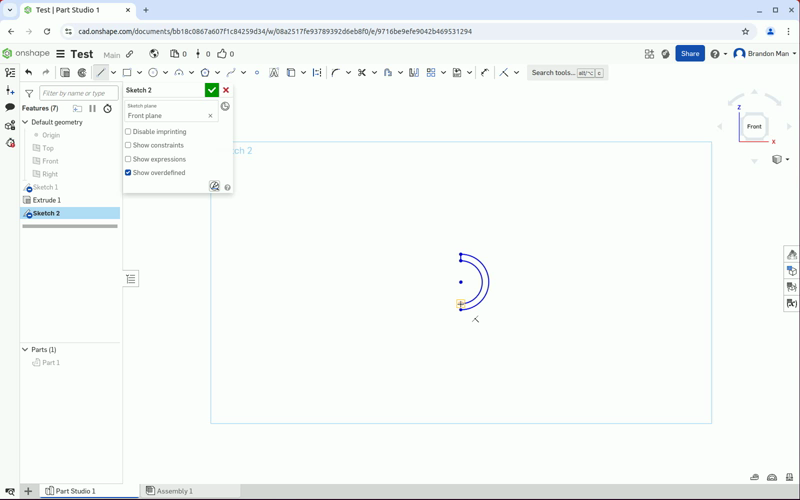
click(460, 303)
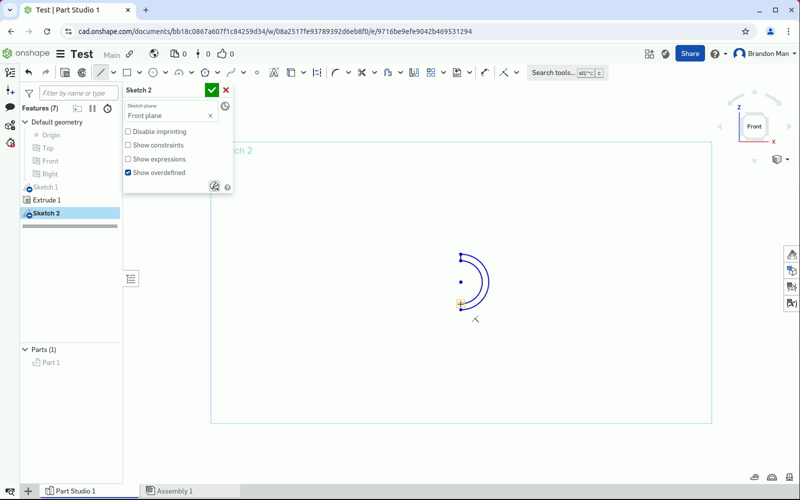
mouse_move(490, 303)
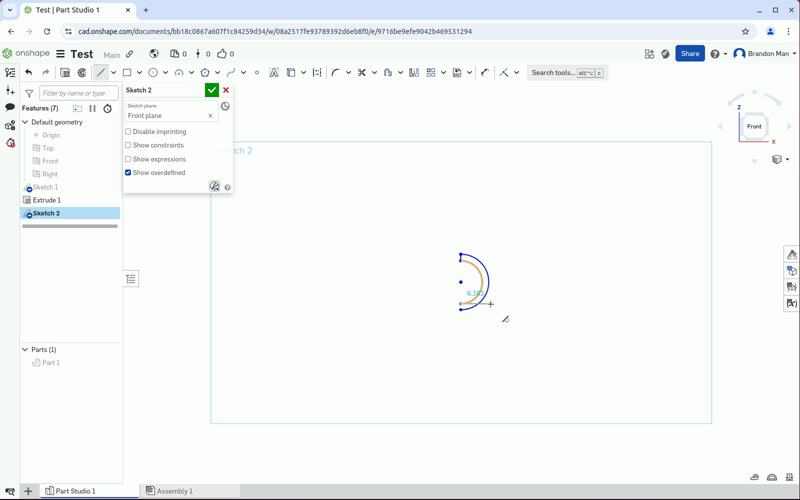
key_down(shift)
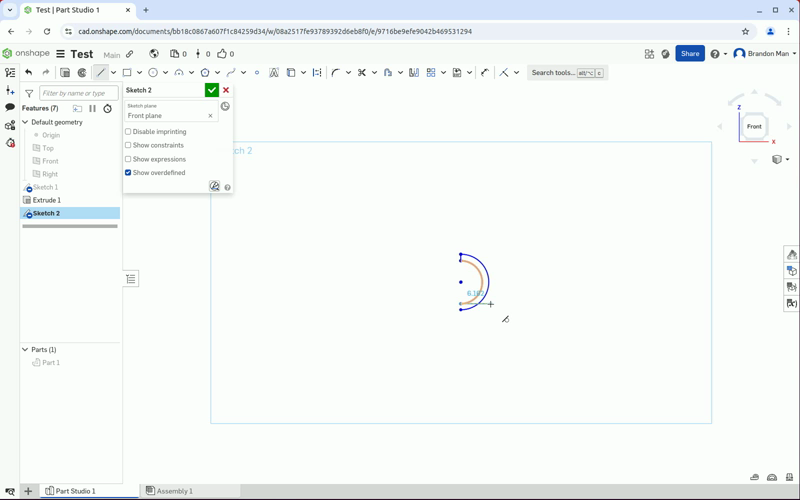
mouse_move(460, 309)
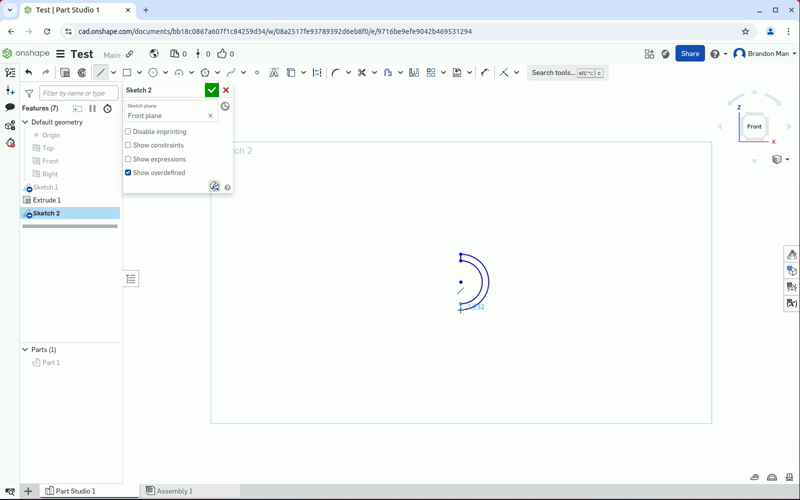
scroll(6)
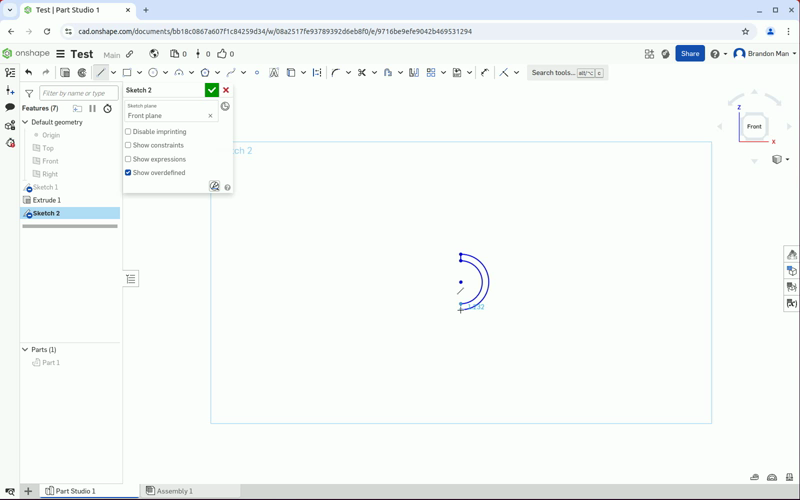
scroll(6)
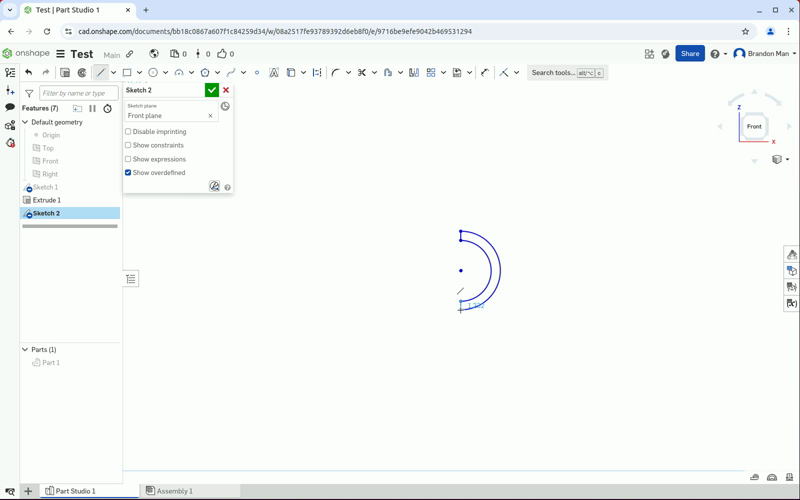
scroll(6)
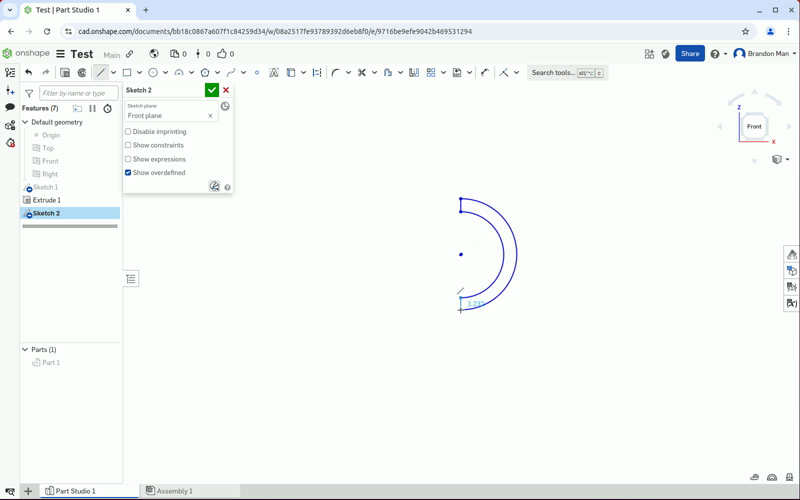
scroll(6)
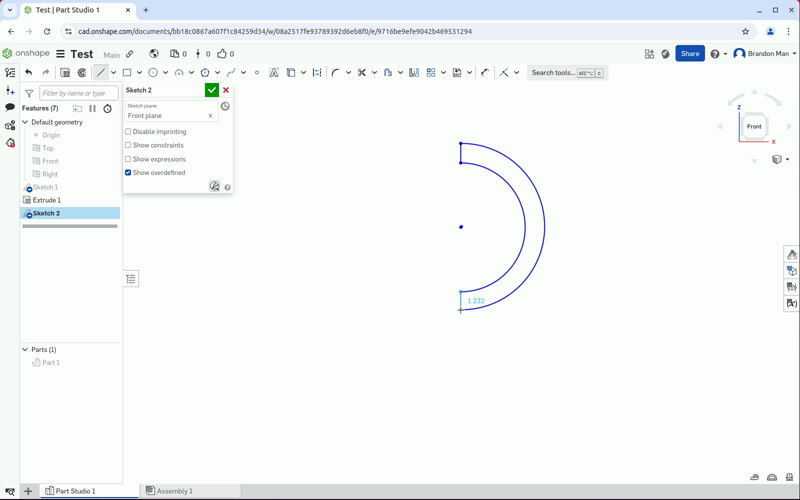
scroll(6)
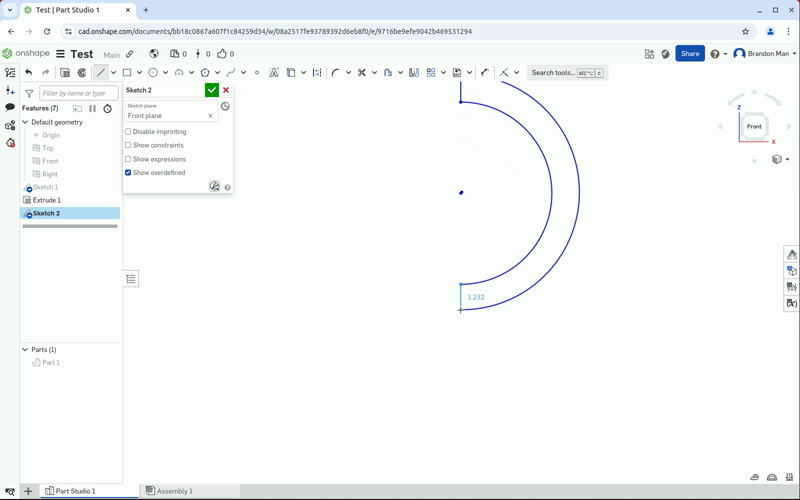
scroll(6)
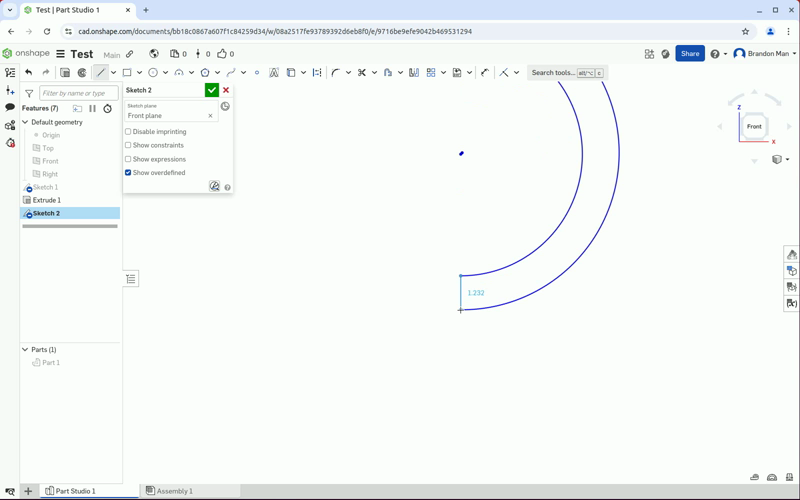
scroll(6)
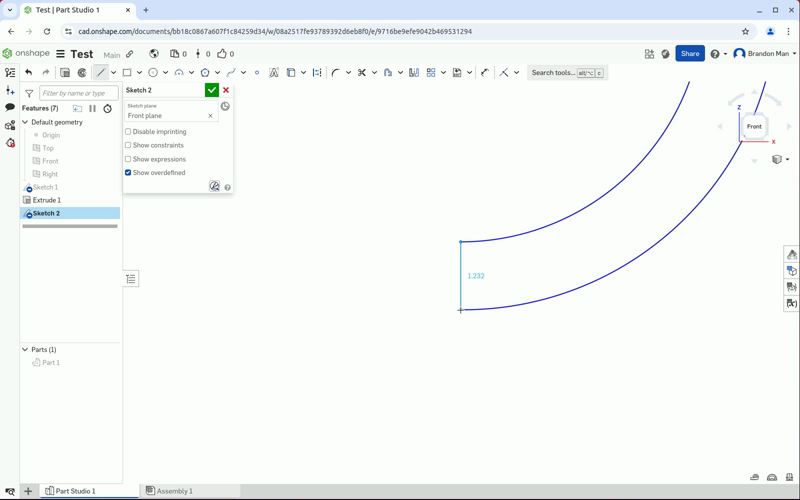
key_up(shift)
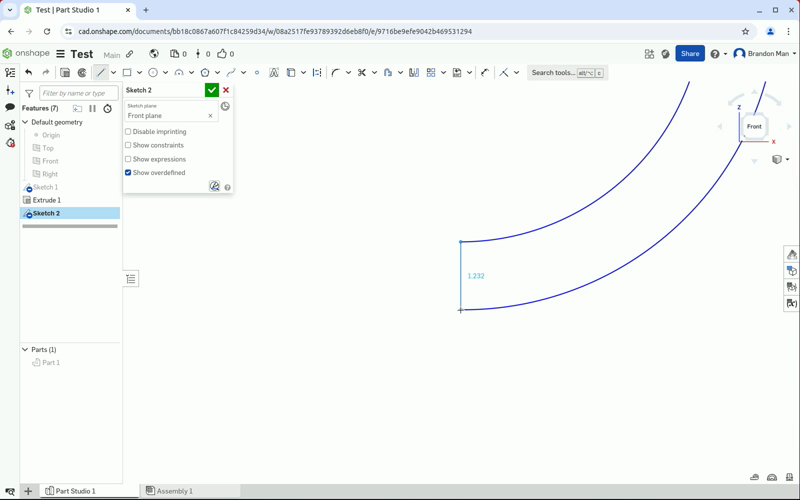
click(460, 309)
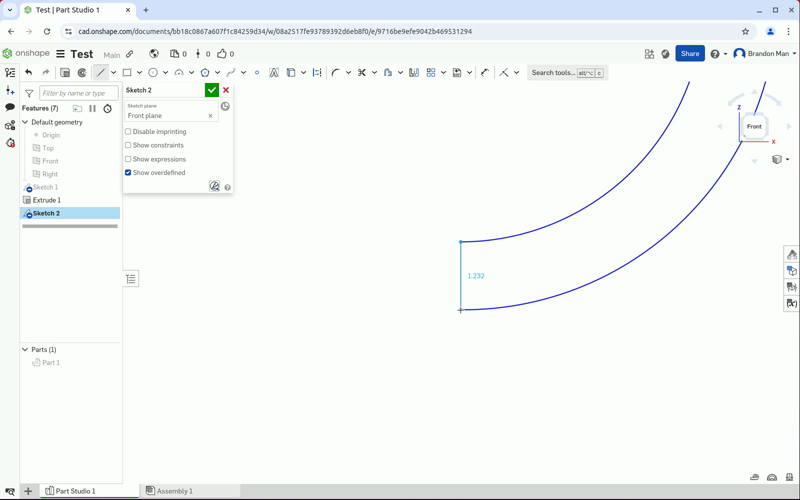
scroll(-6)
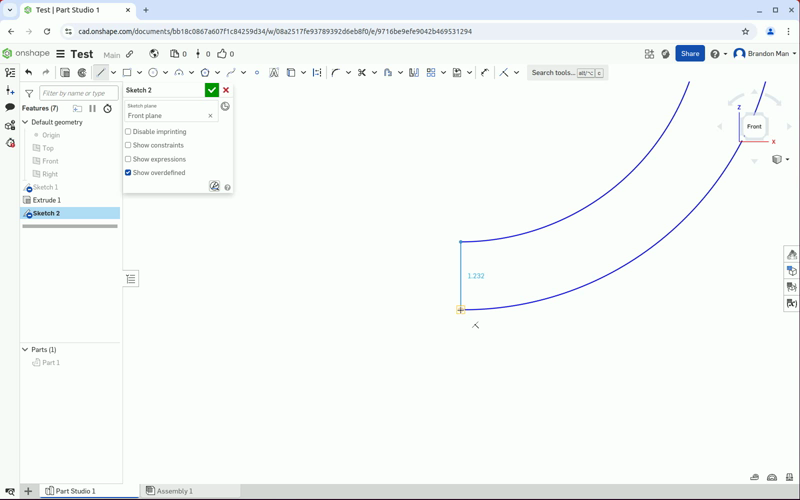
scroll(-6)
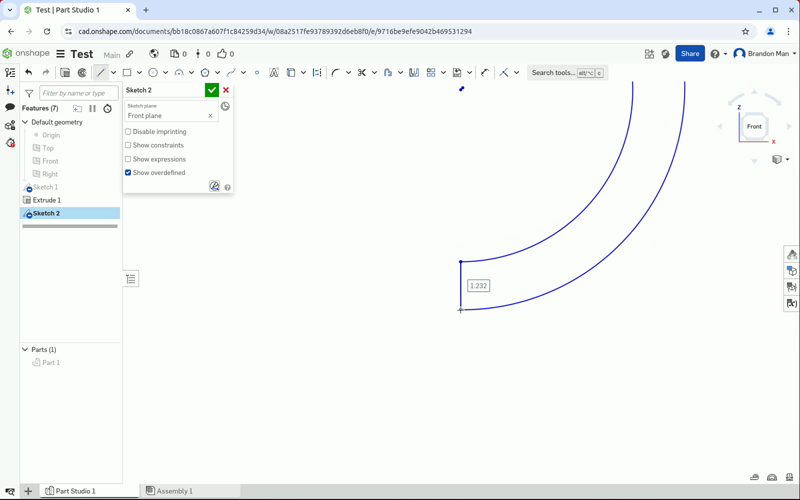
scroll(-6)
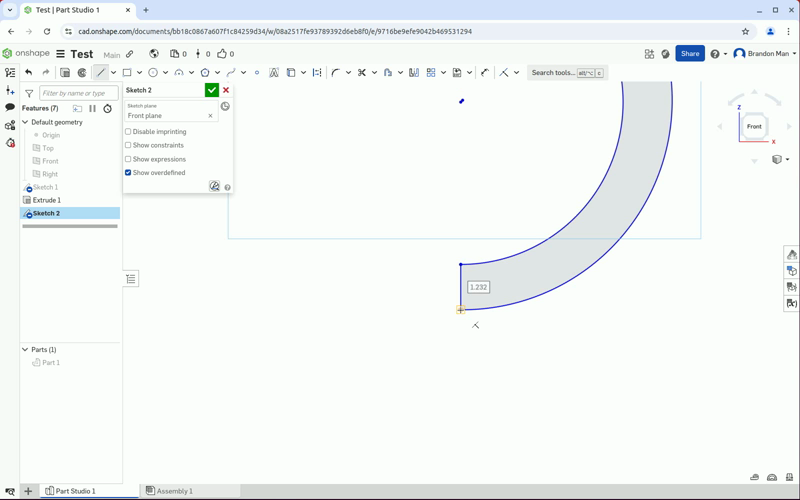
scroll(-6)
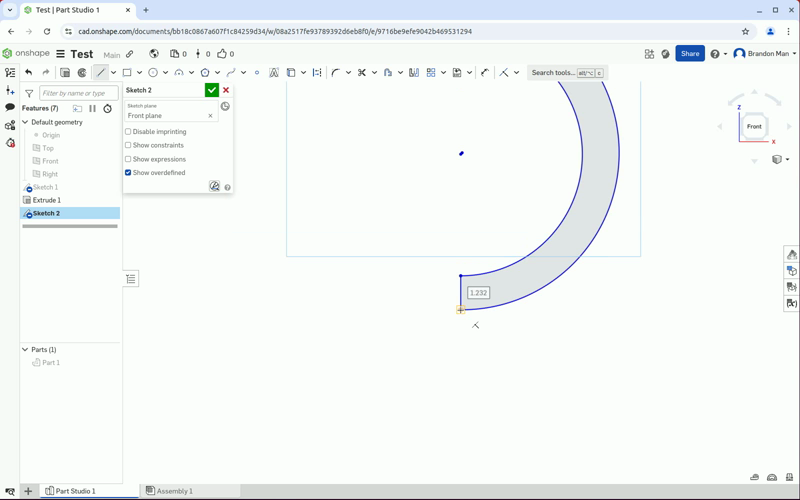
scroll(-6)
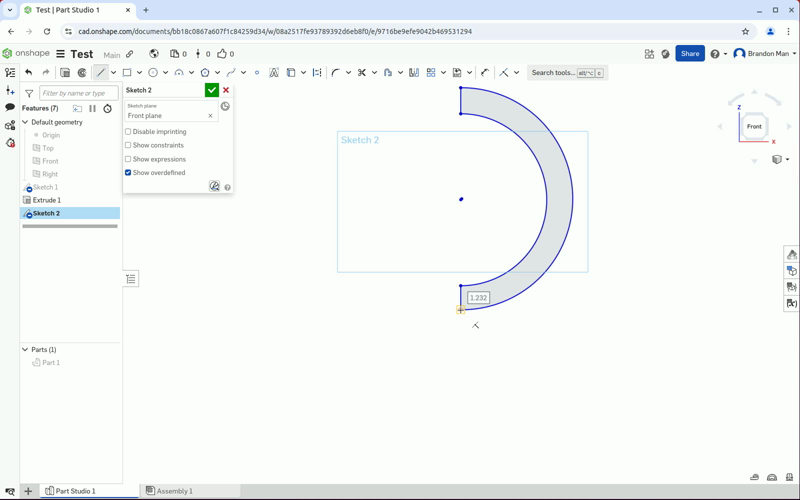
scroll(-6)
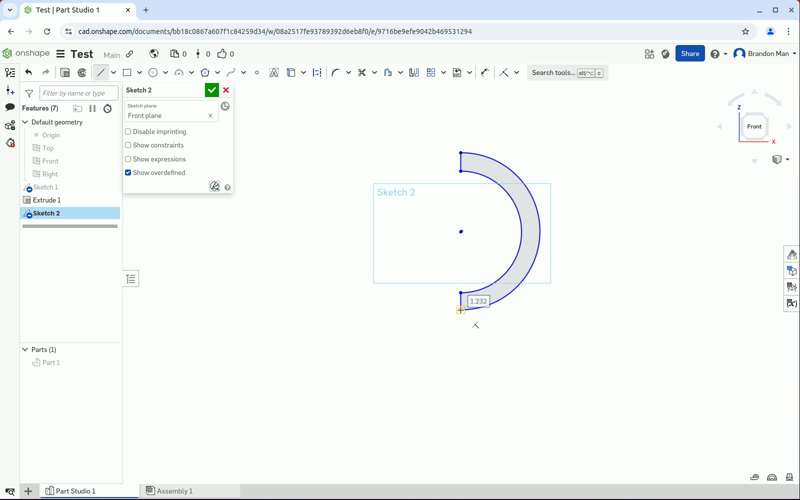
scroll(-6)
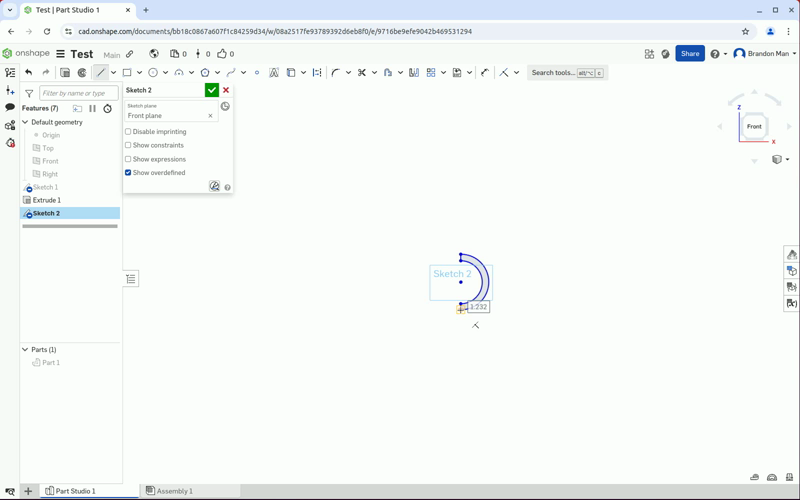
key(esc)
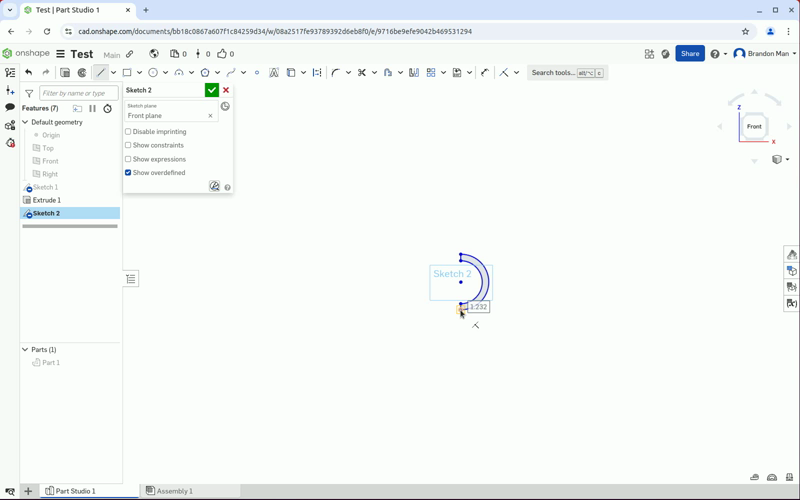
mouse_move(470, 265)
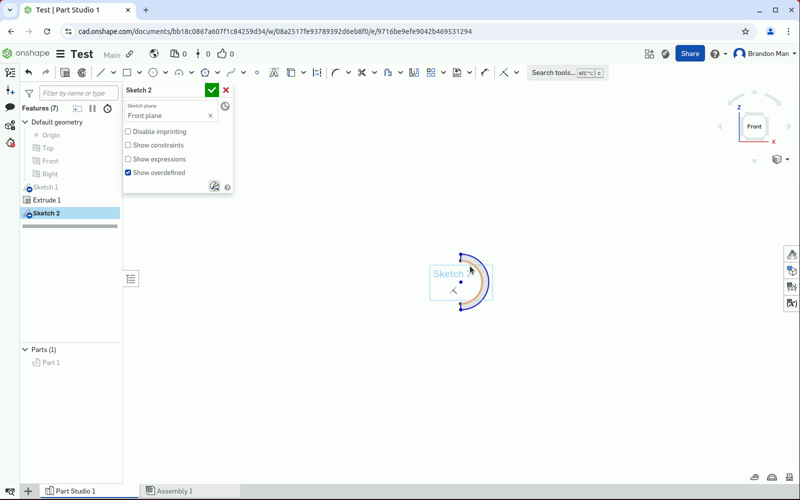
scroll(6)
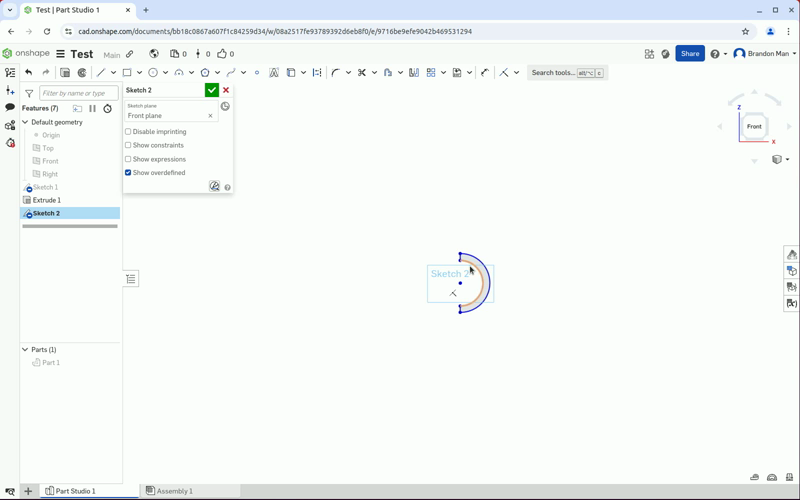
scroll(6)
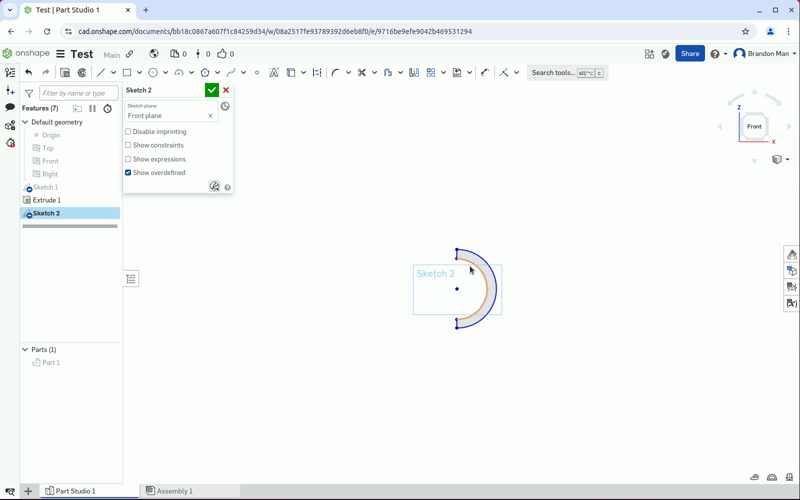
scroll(6)
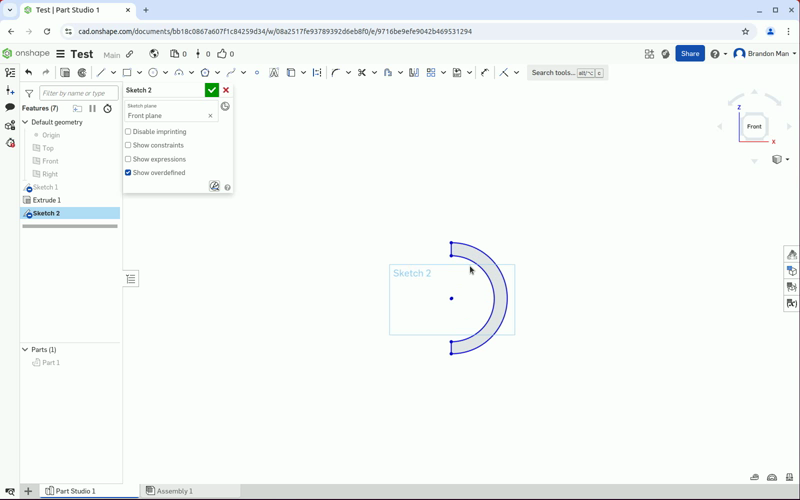
scroll(6)
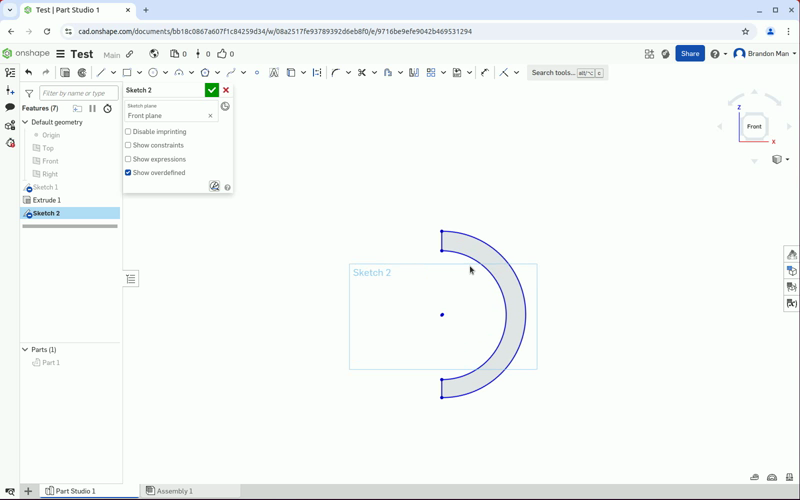
scroll(6)
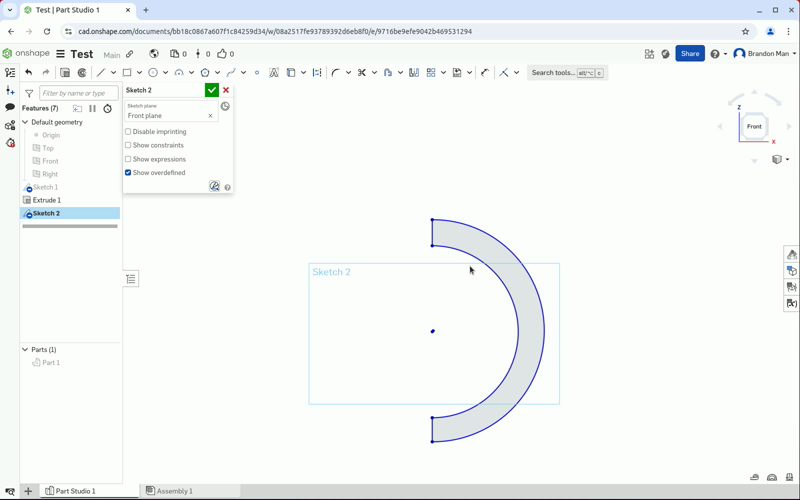
scroll(6)
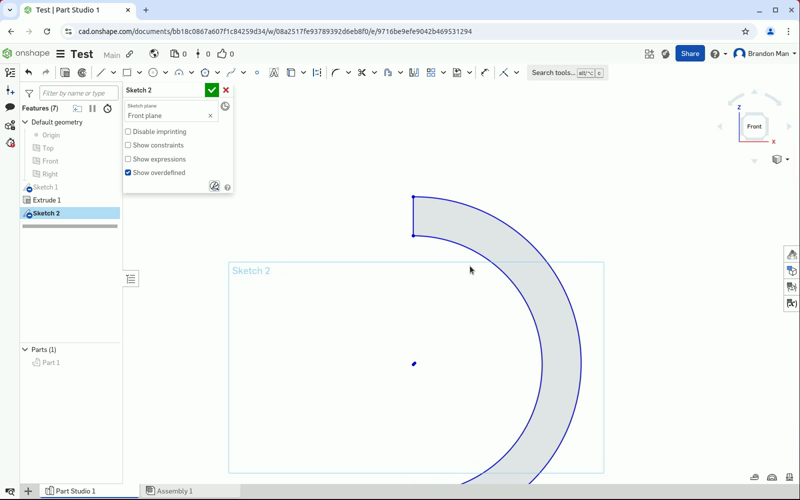
scroll(6)
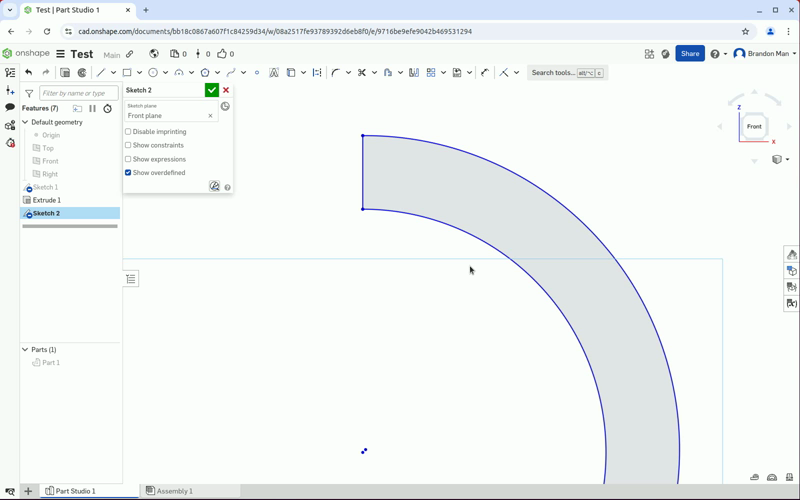
click(470, 265)
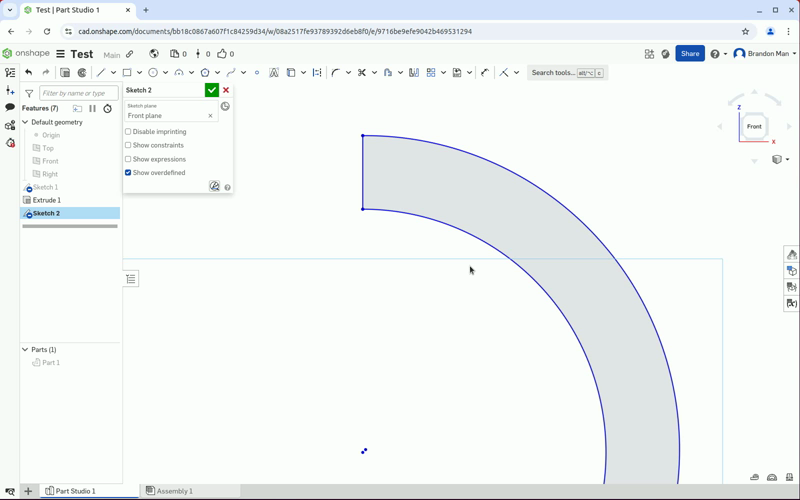
scroll(-6)
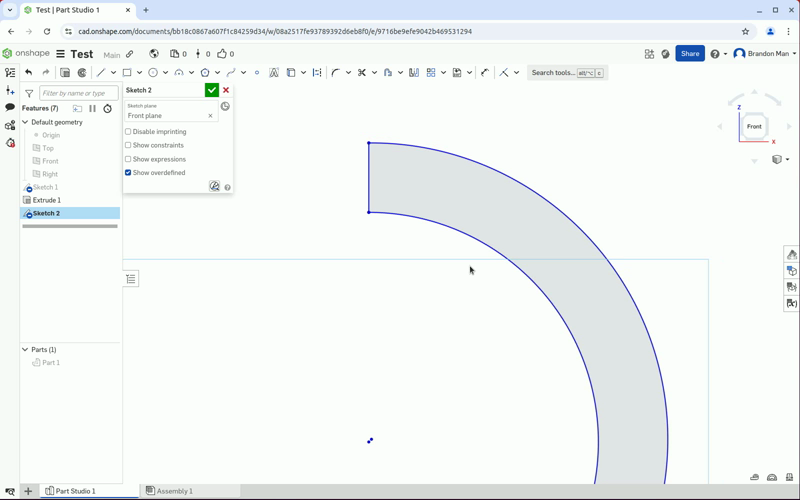
scroll(-6)
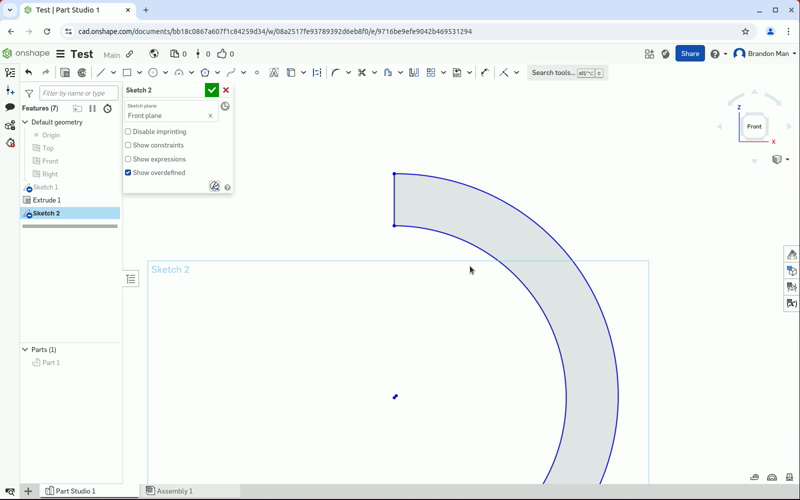
scroll(-6)
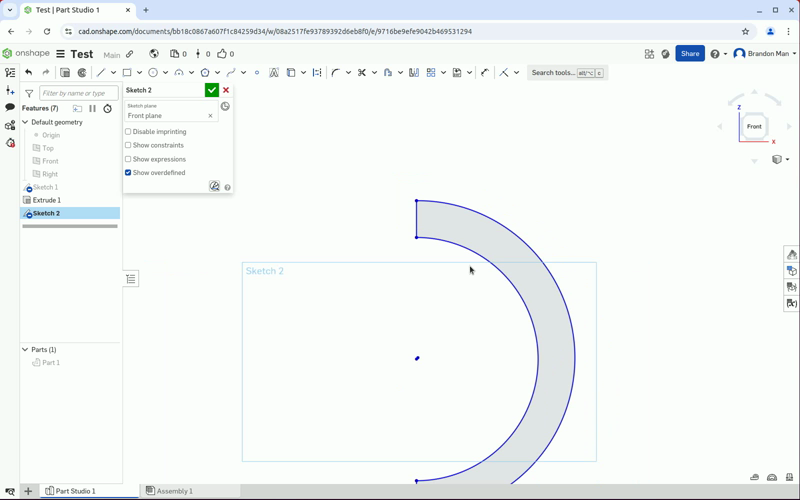
scroll(-6)
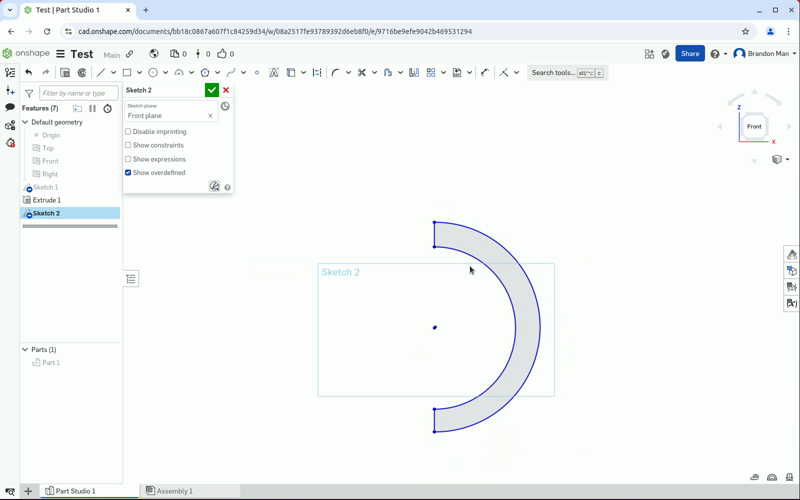
scroll(-6)
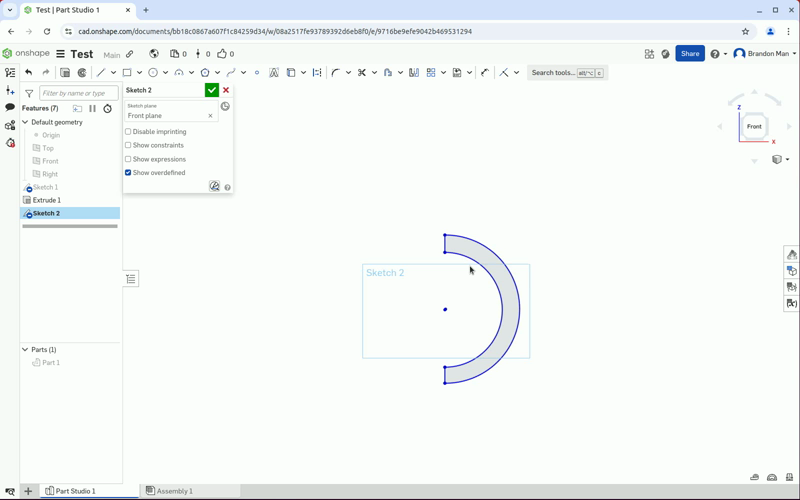
scroll(-6)
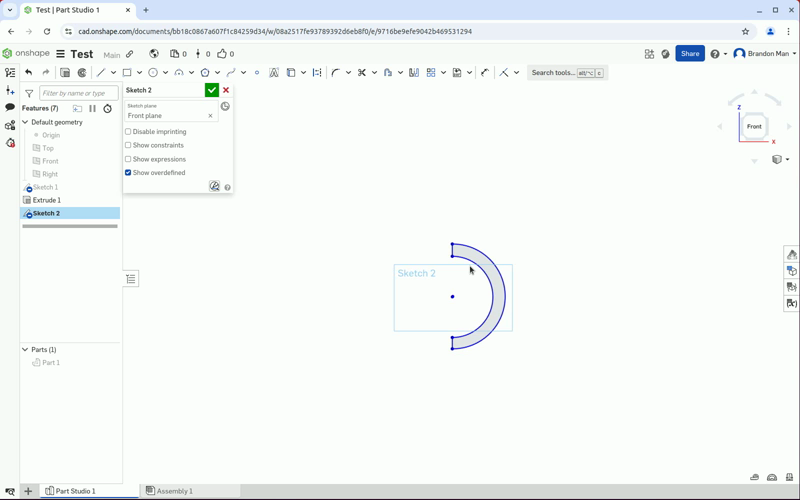
scroll(-6)
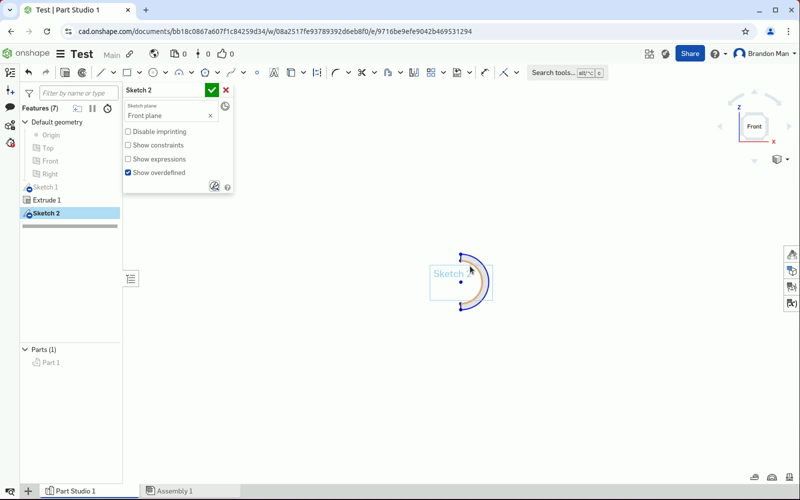
mouse_move(73, 352)
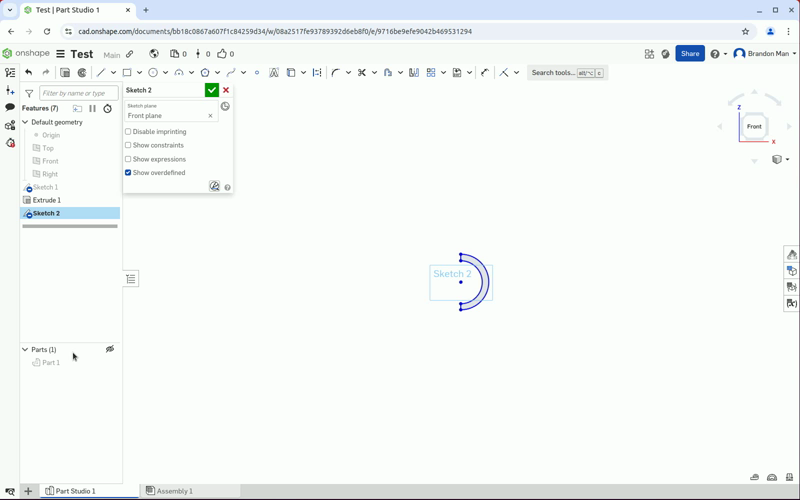
key(shift+y)
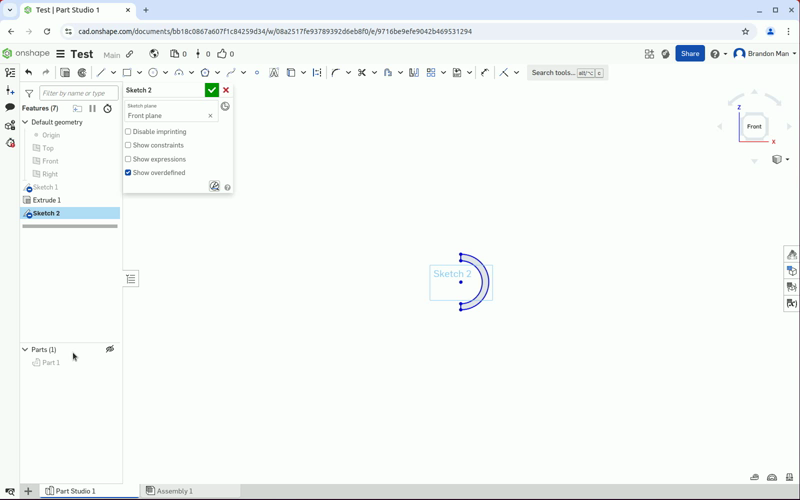
key(shift+e)
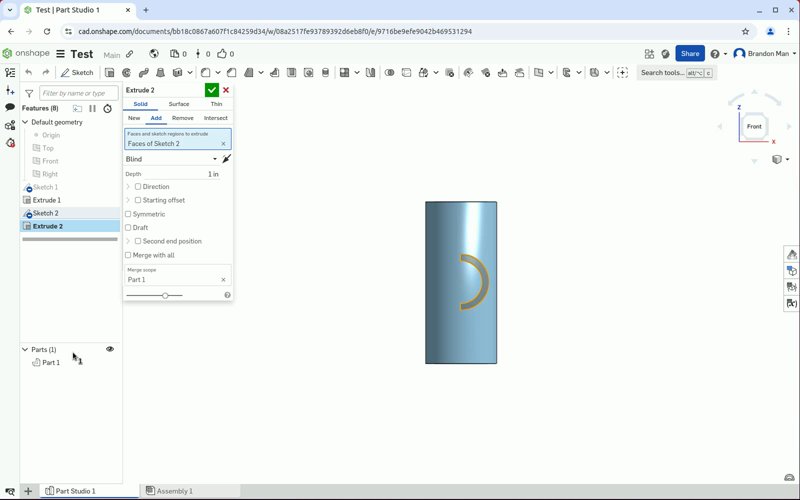
mouse_move(143, 106)
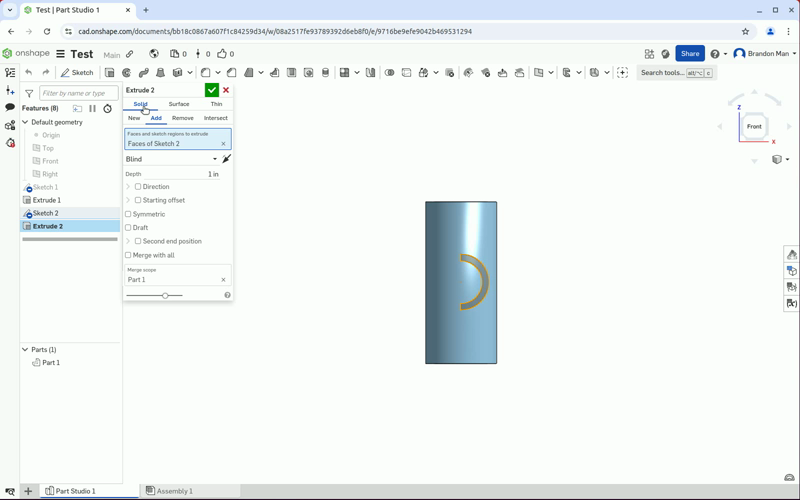
click(143, 106)
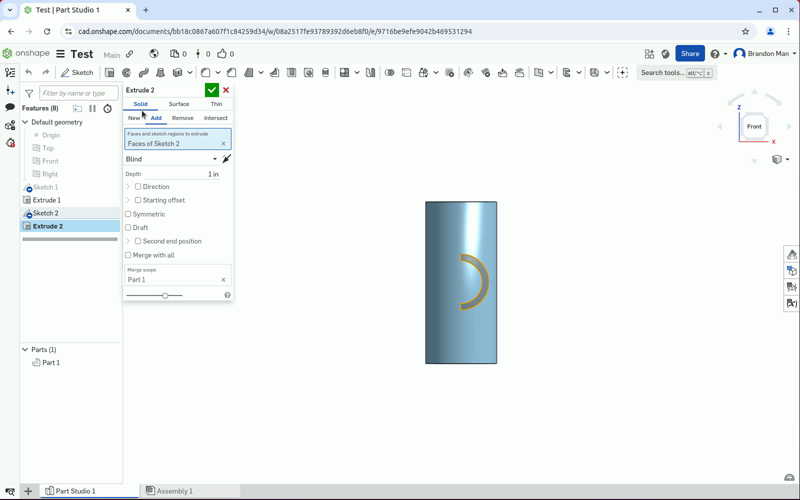
mouse_move(137, 120)
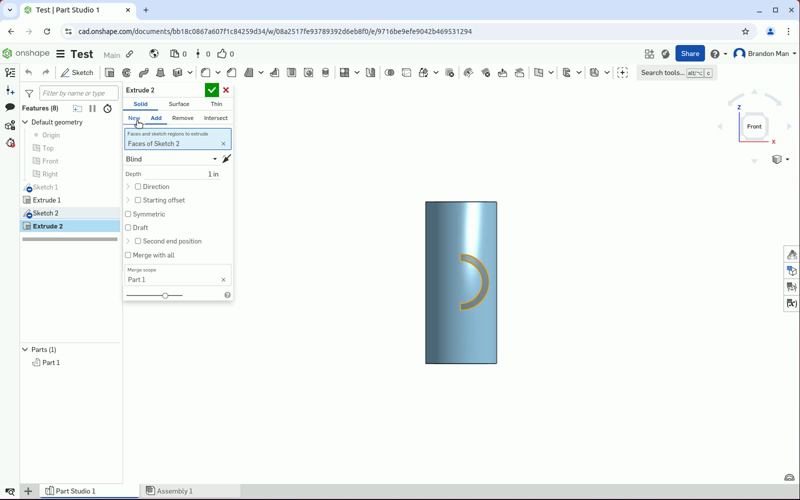
click(137, 120)
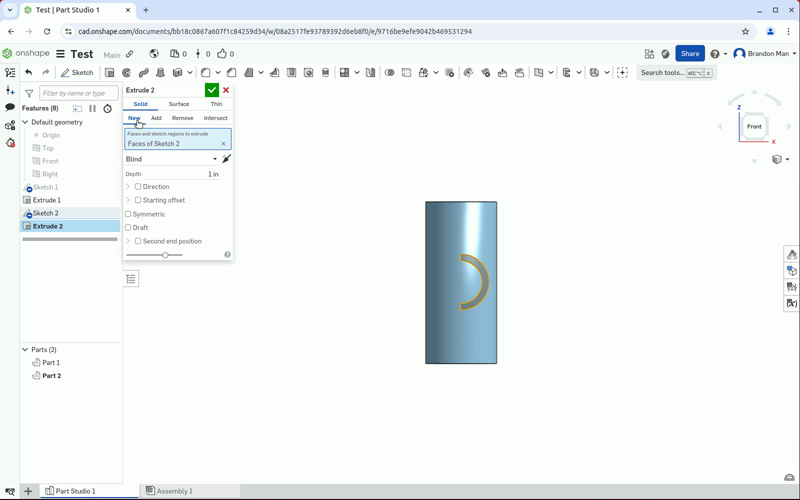
key(tab, 4)
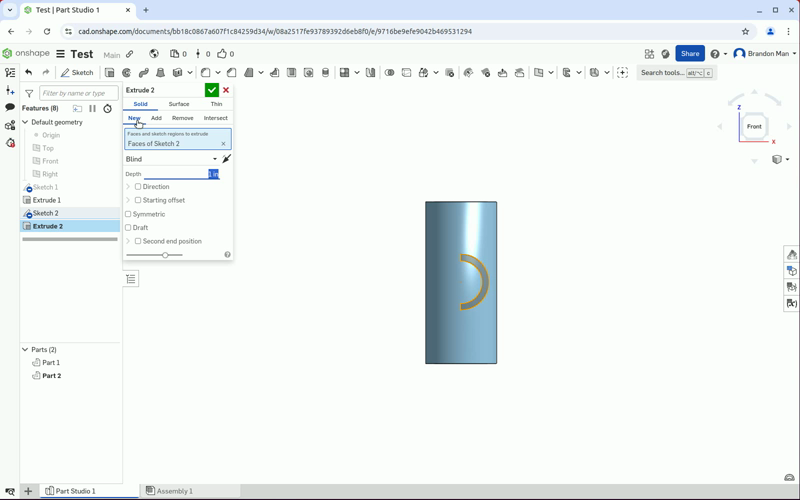
text(23.108)
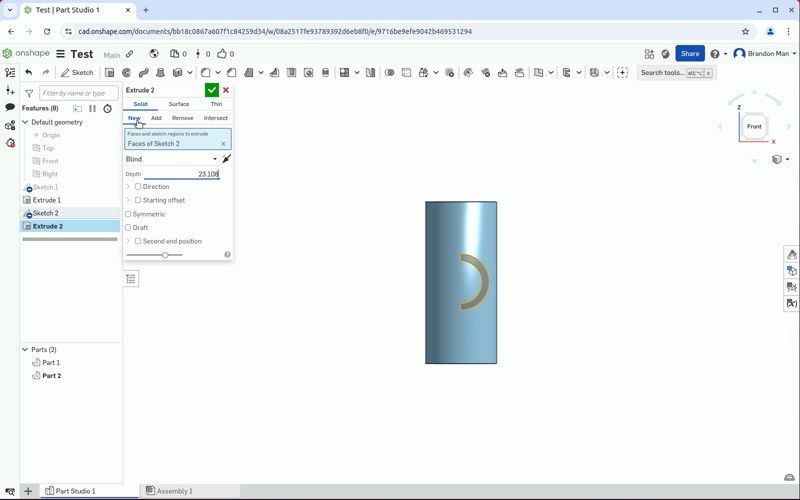
key(enter)
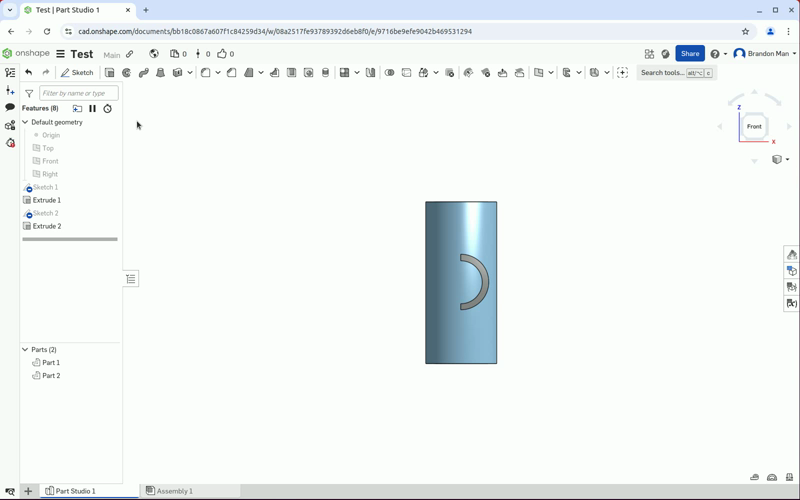
key(shift+h)
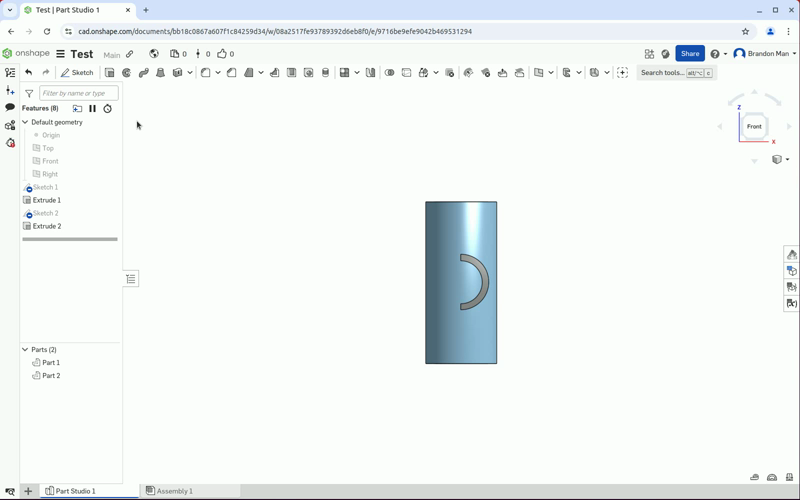
key(shift+h)
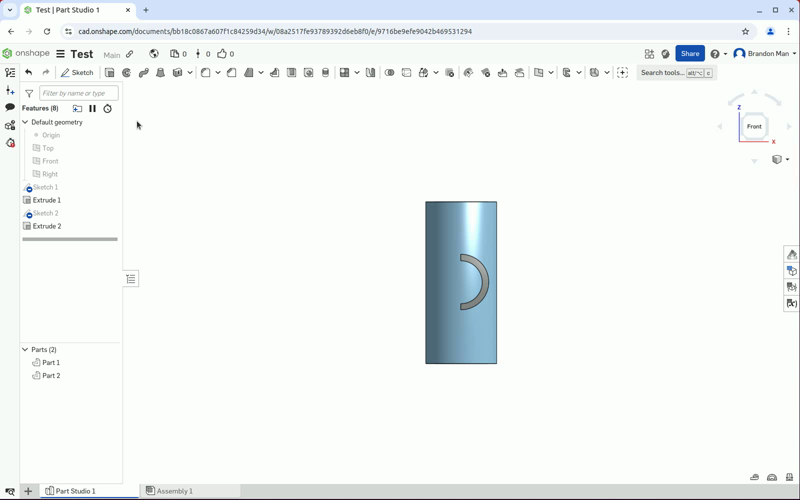
mouse_move(73, 189)
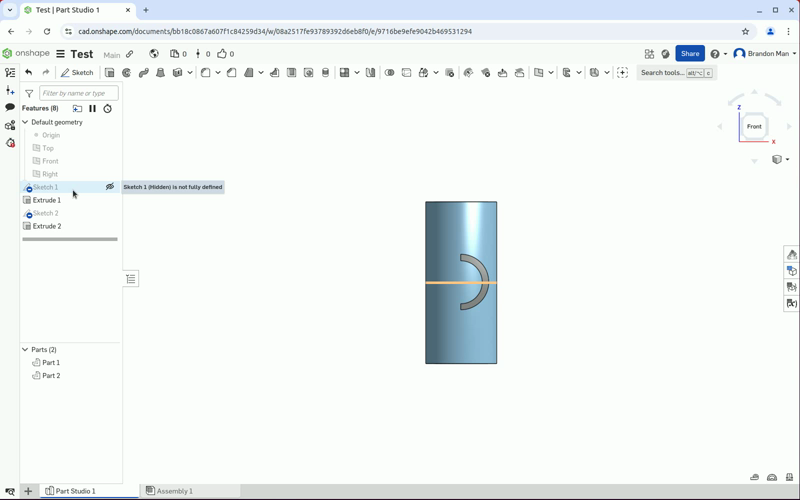
click(73, 189)
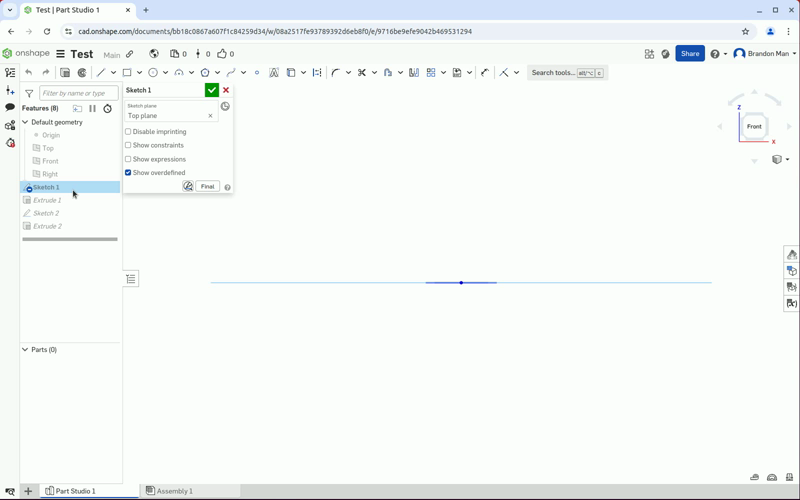
mouse_move(229, 92)
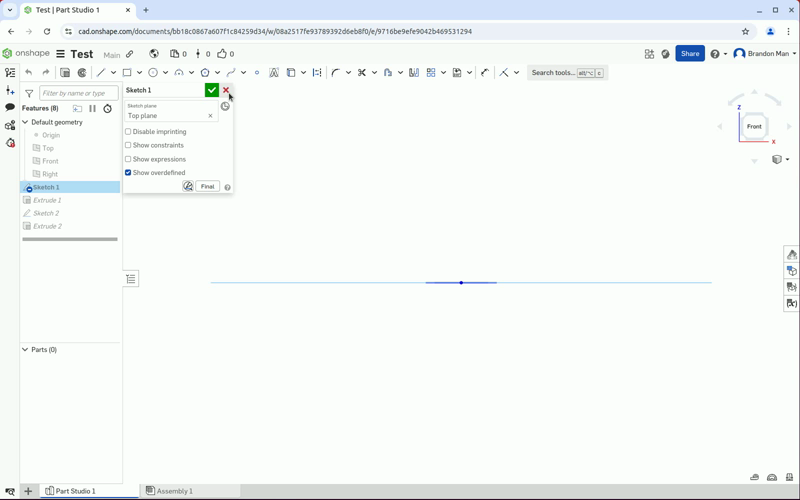
click(229, 92)
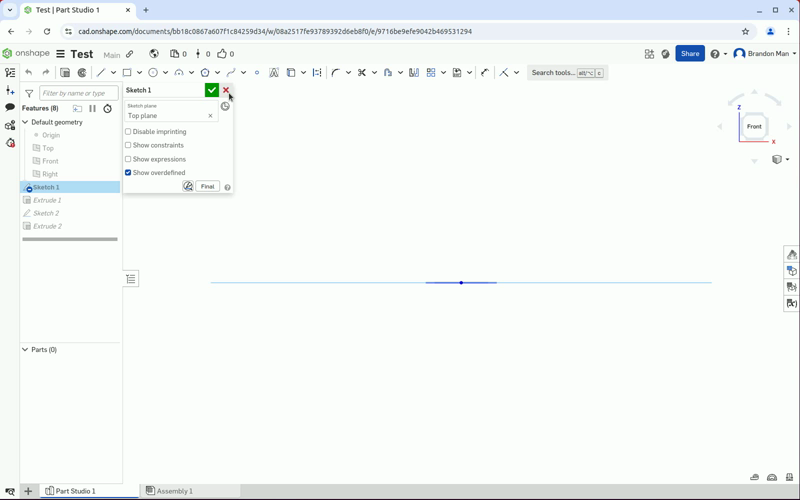
key(shift+s)
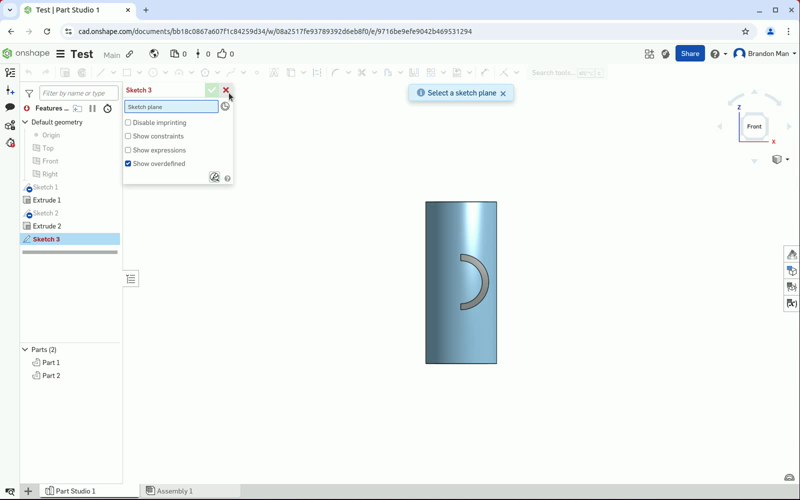
mouse_move(73, 163)
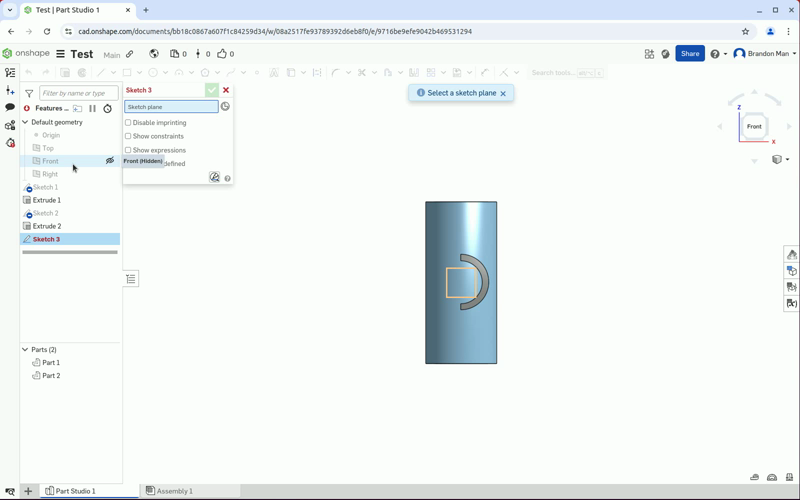
click(73, 163)
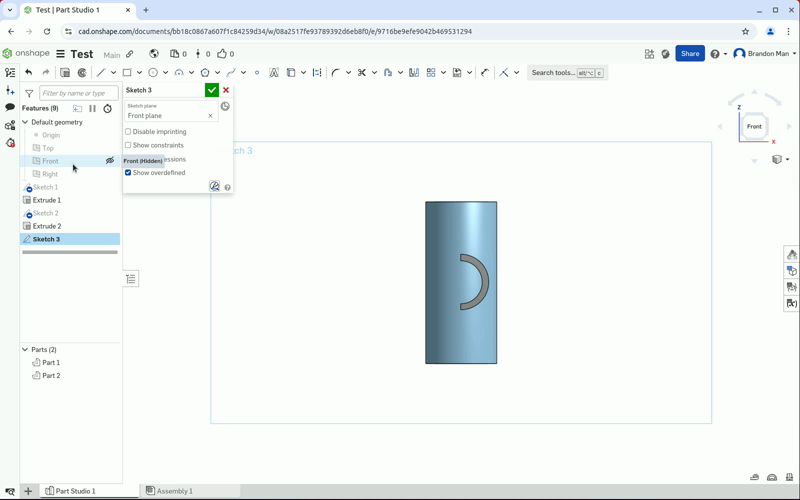
mouse_move(73, 352)
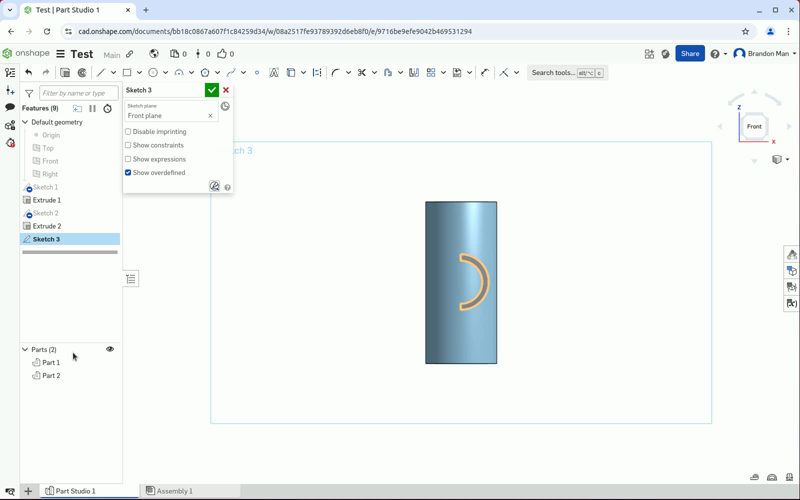
key(y)
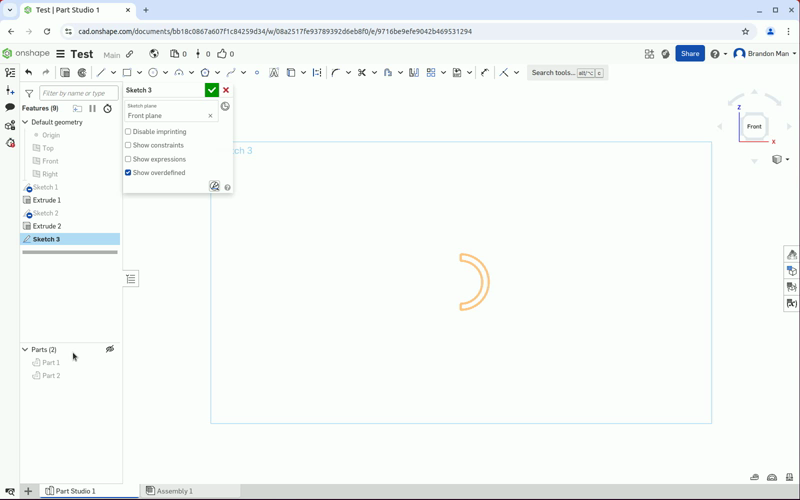
key(l)
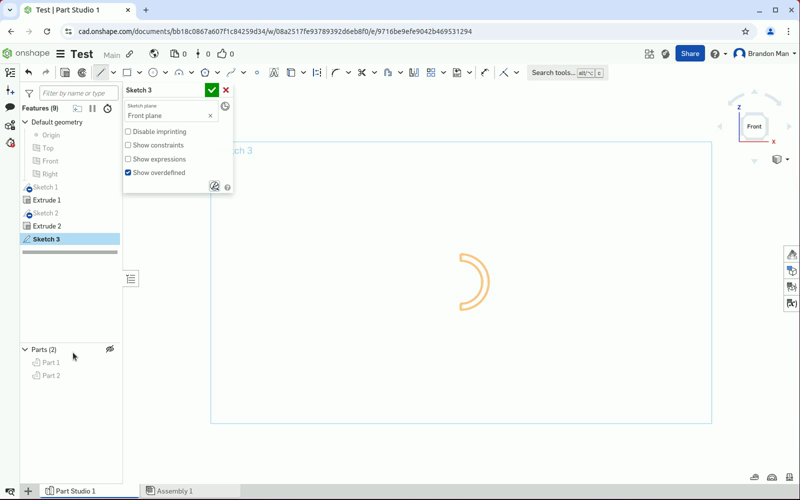
key_down(shift)
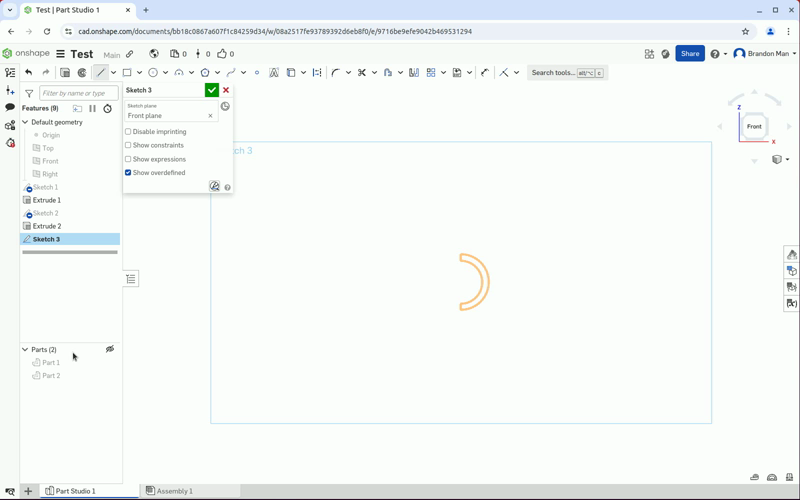
mouse_move(460, 309)
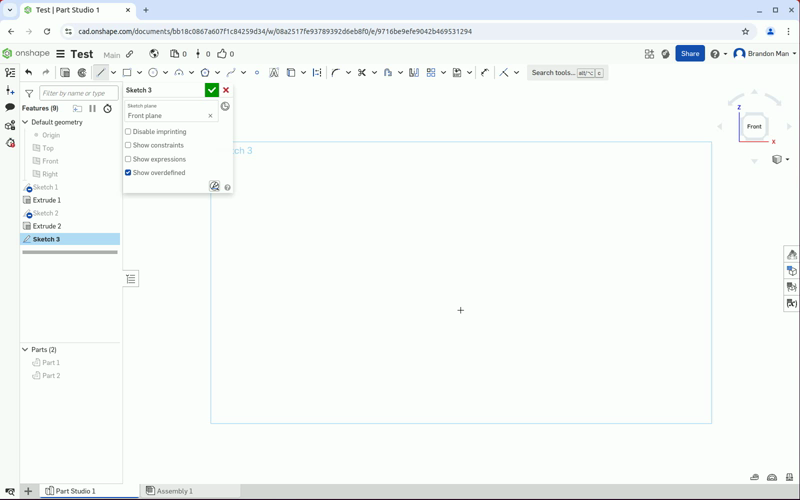
click(460, 309)
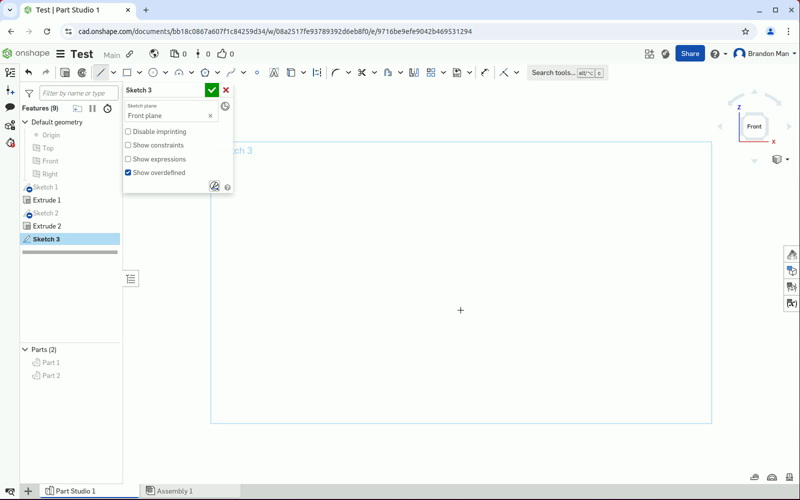
key_up(shift)
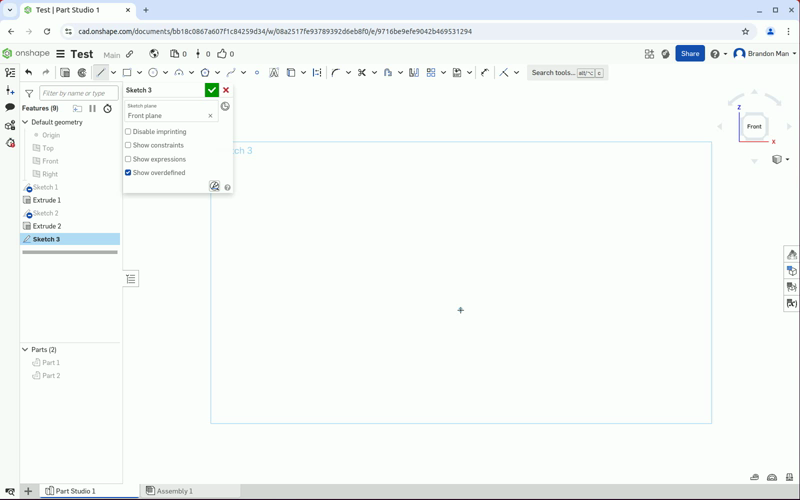
key_down(shift)
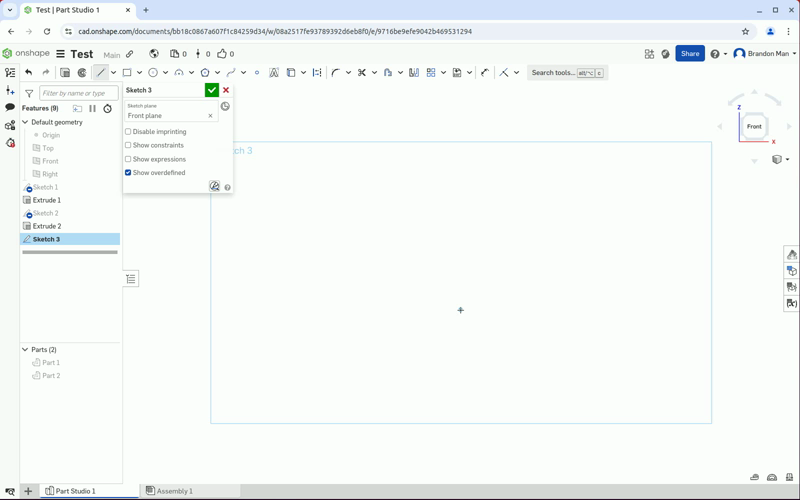
mouse_move(490, 309)
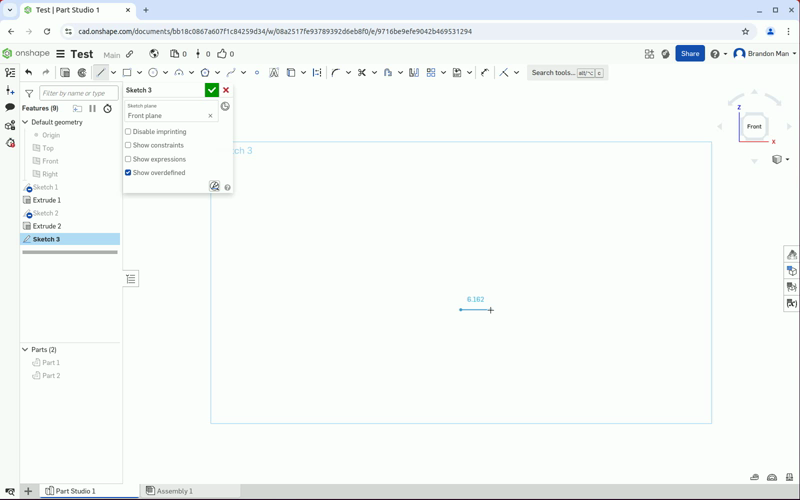
mouse_move(460, 303)
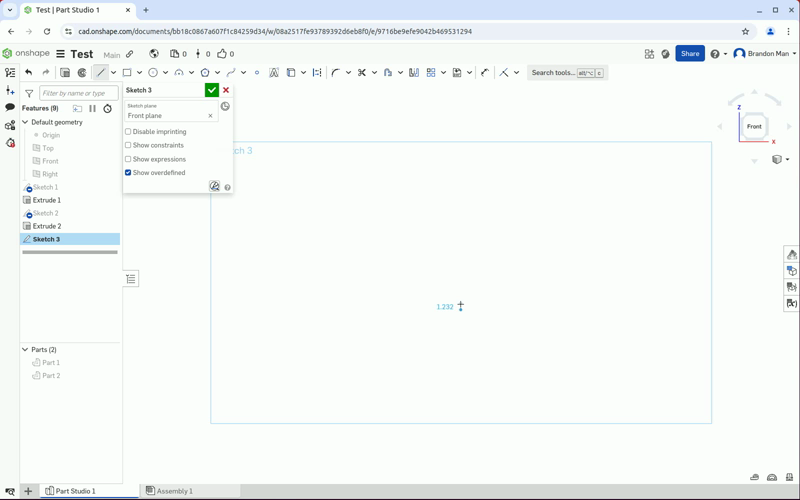
scroll(6)
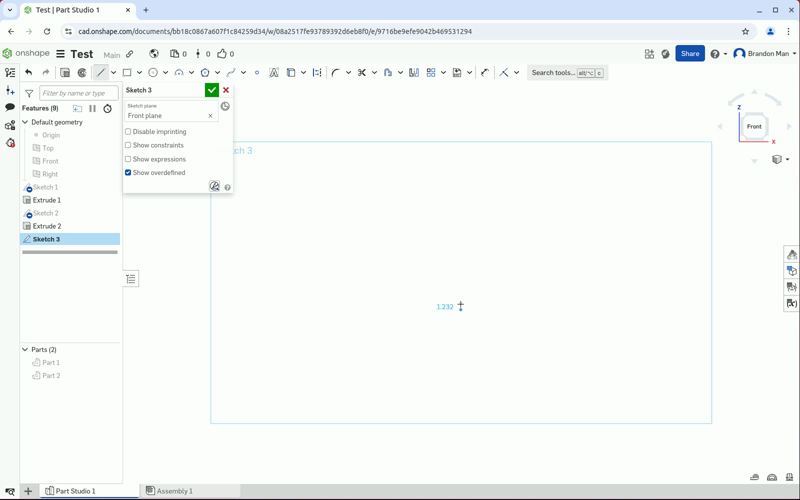
scroll(6)
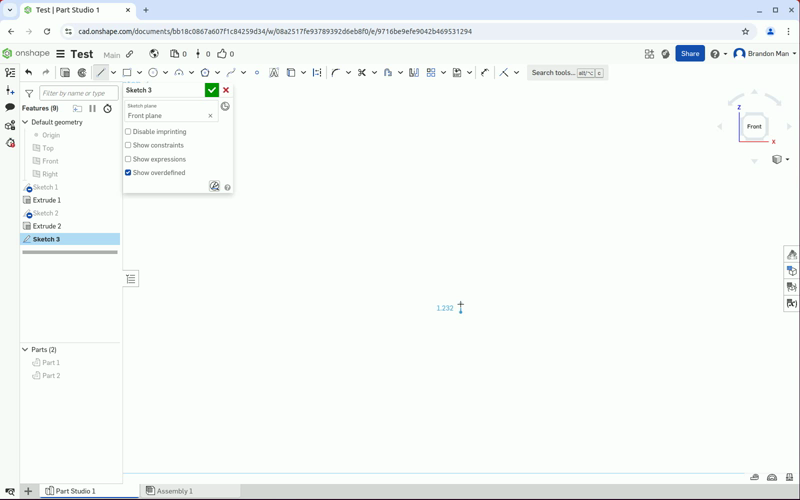
scroll(6)
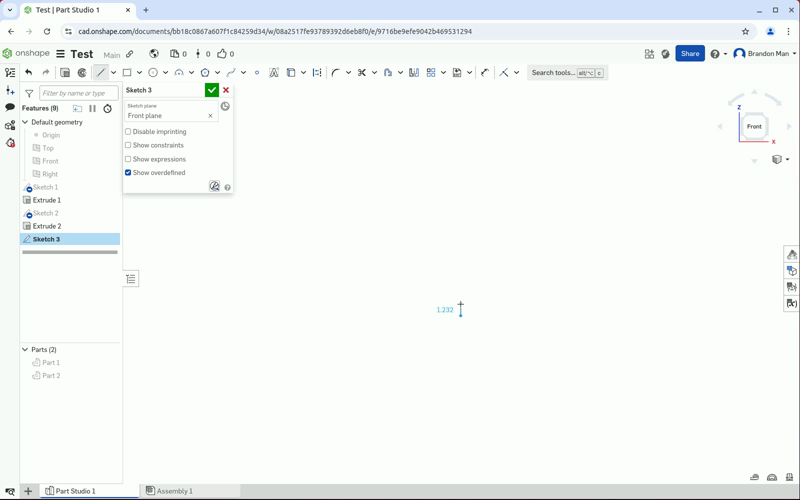
scroll(6)
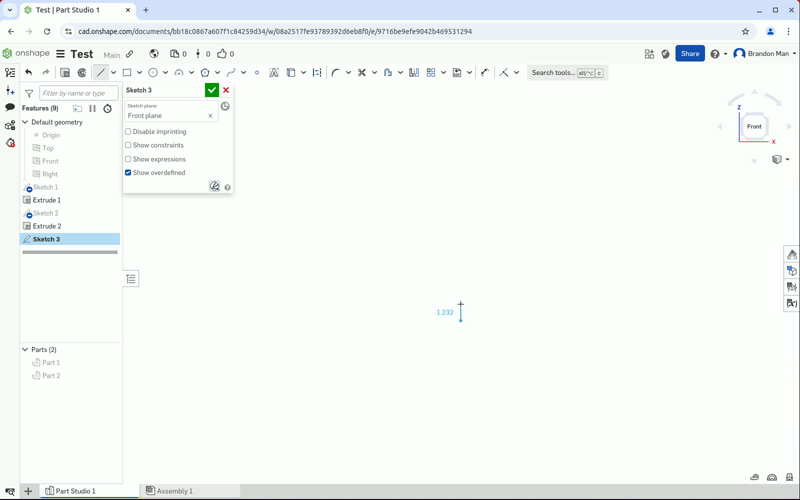
scroll(6)
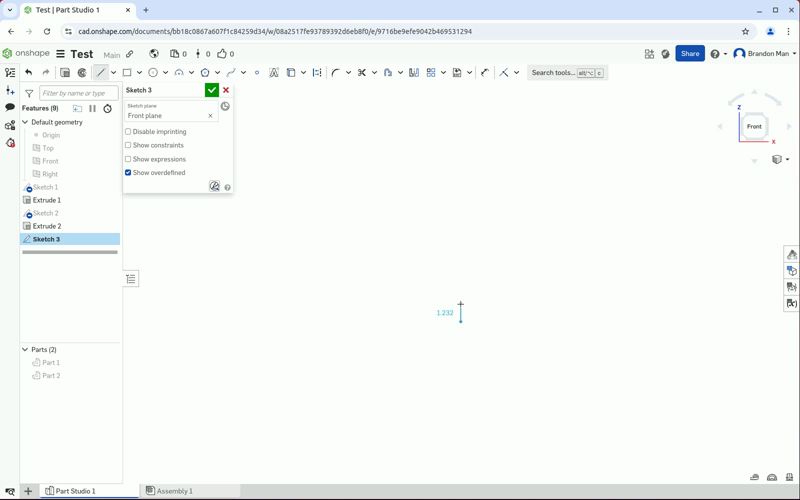
scroll(6)
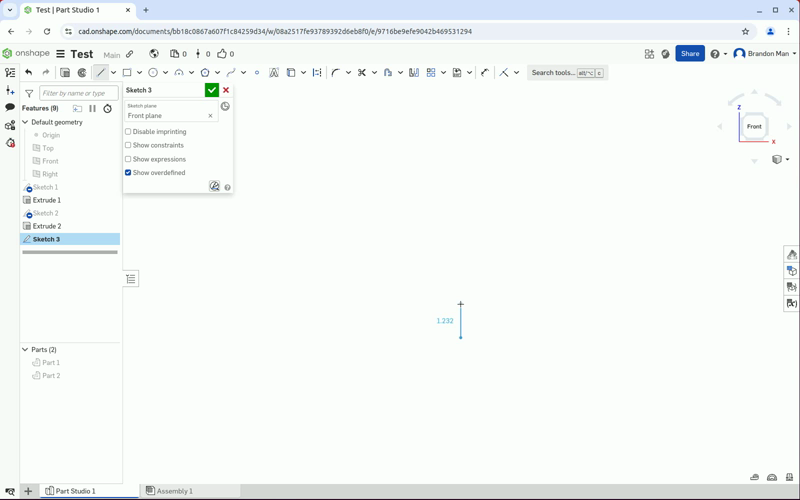
scroll(6)
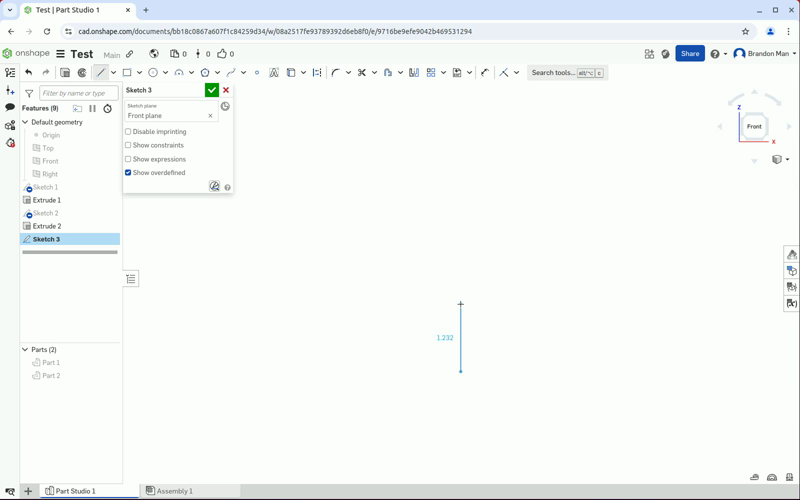
click(460, 303)
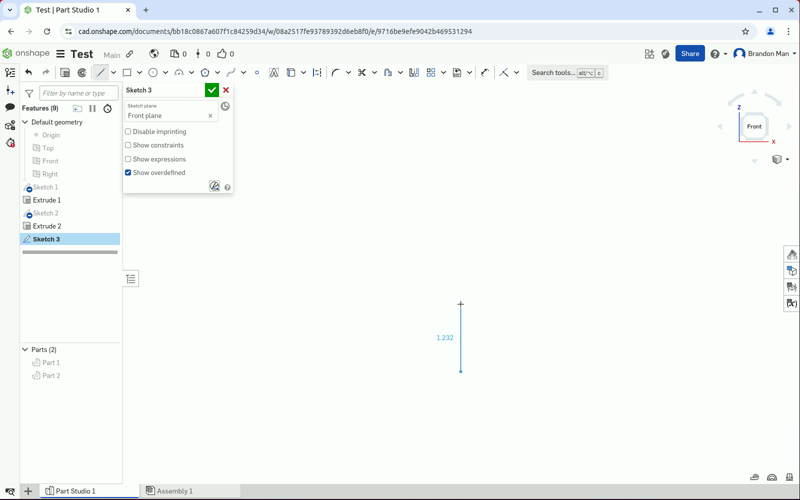
scroll(-6)
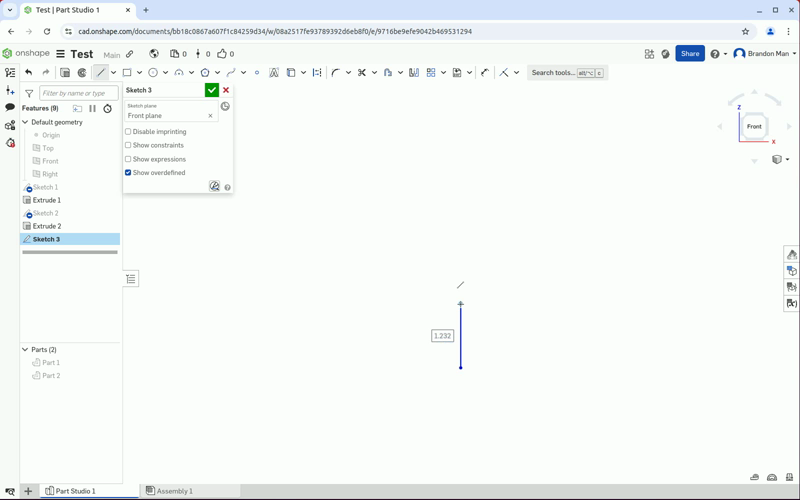
scroll(-6)
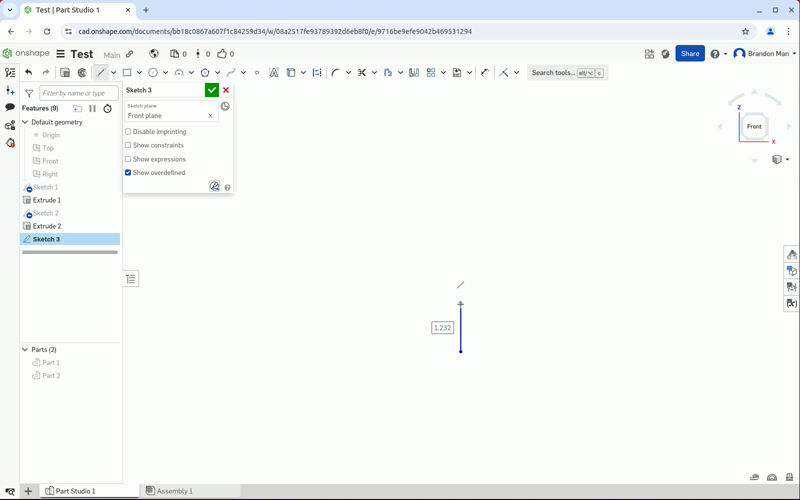
scroll(-6)
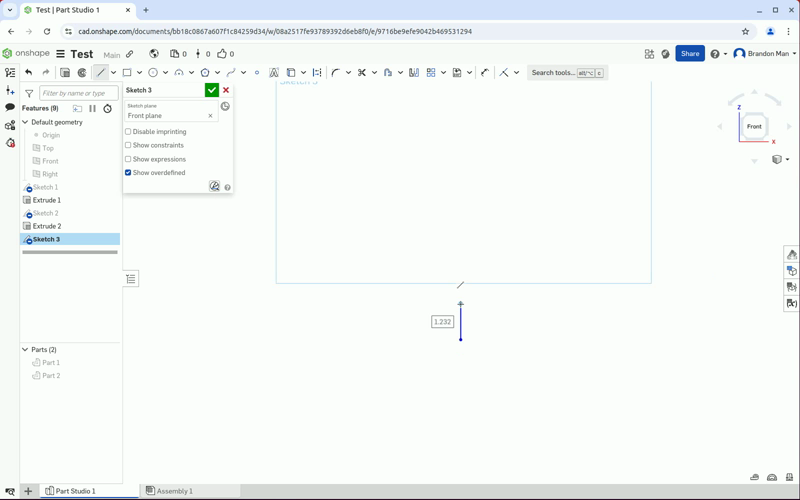
scroll(-6)
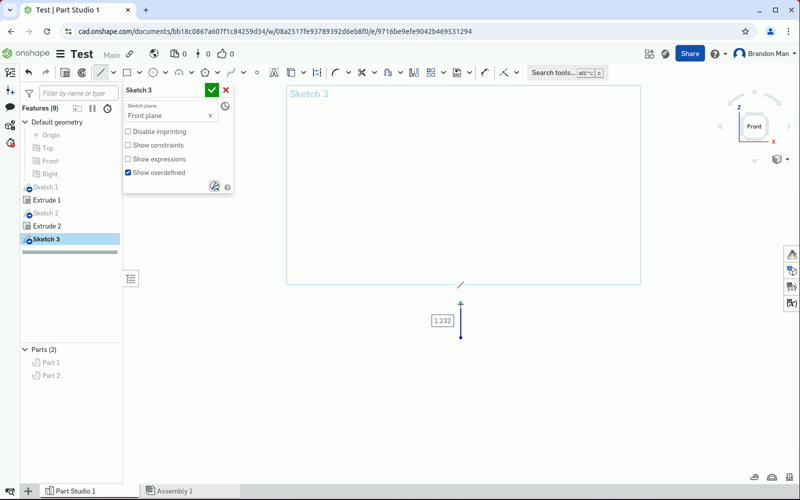
scroll(-6)
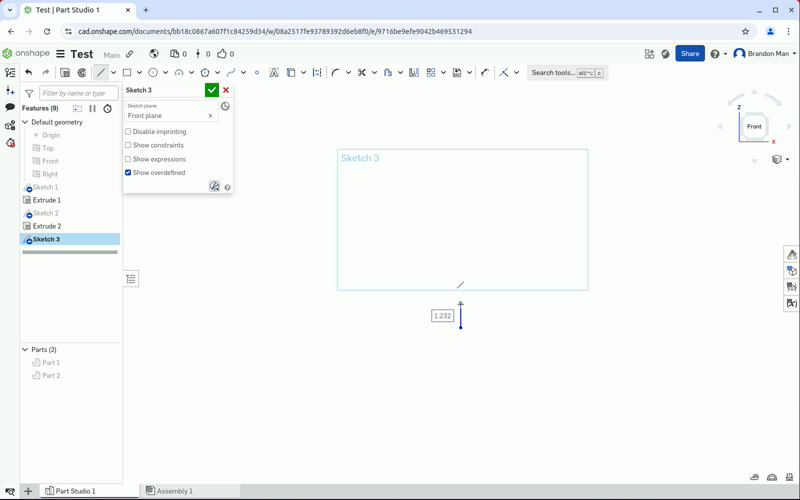
scroll(-6)
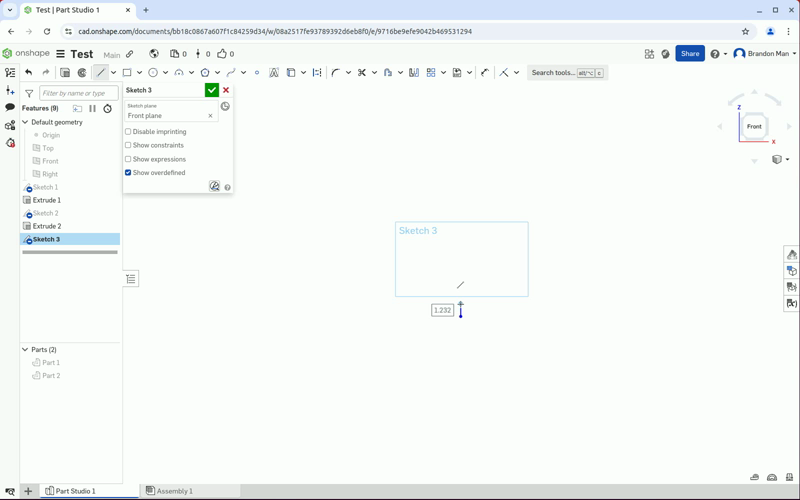
scroll(-6)
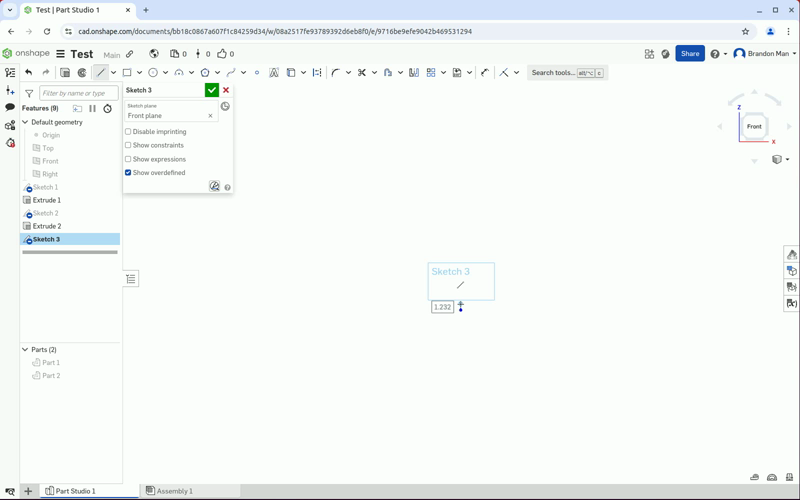
key_up(shift)
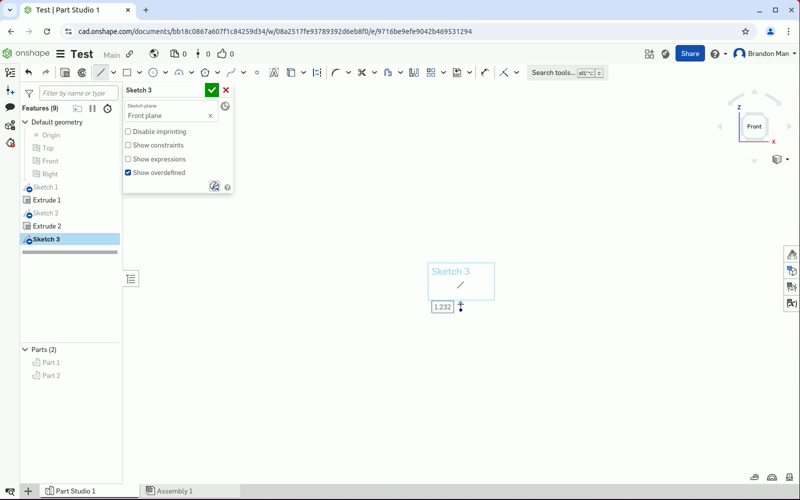
key(esc)
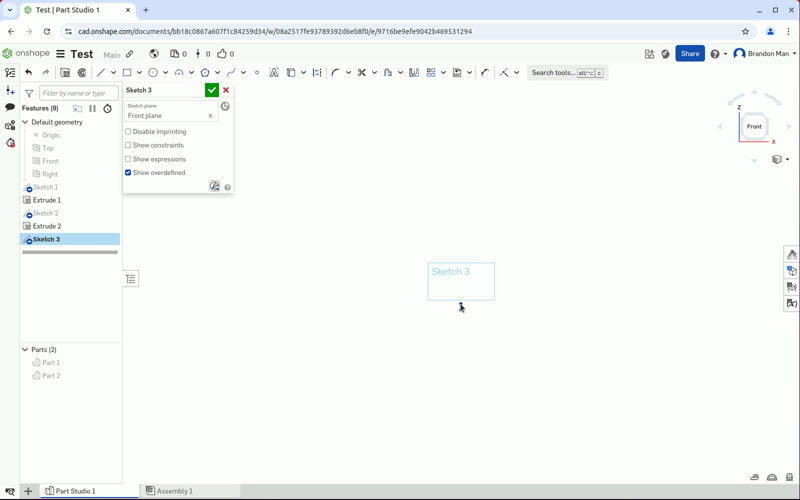
key(a)
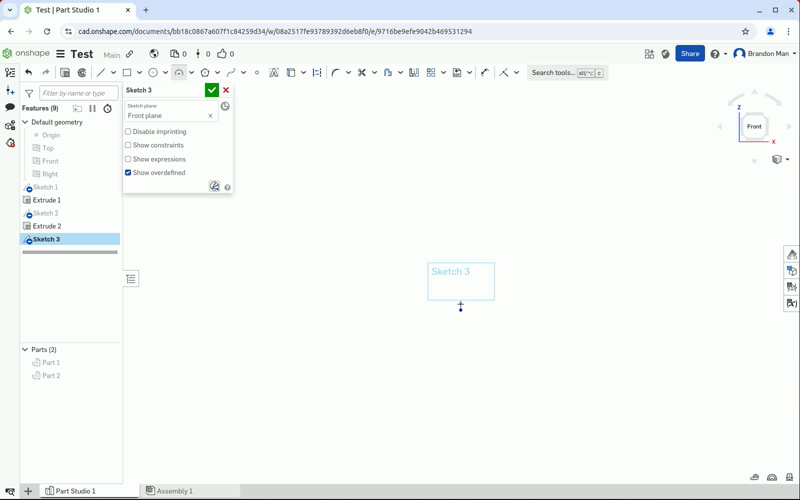
mouse_move(460, 303)
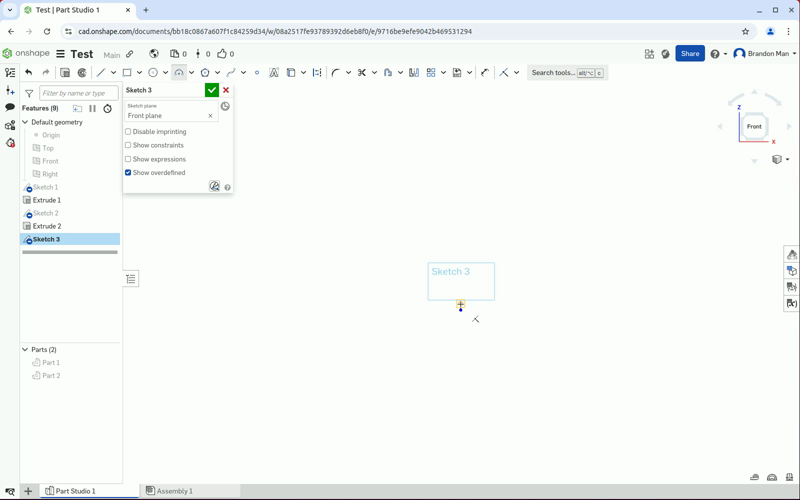
click(460, 303)
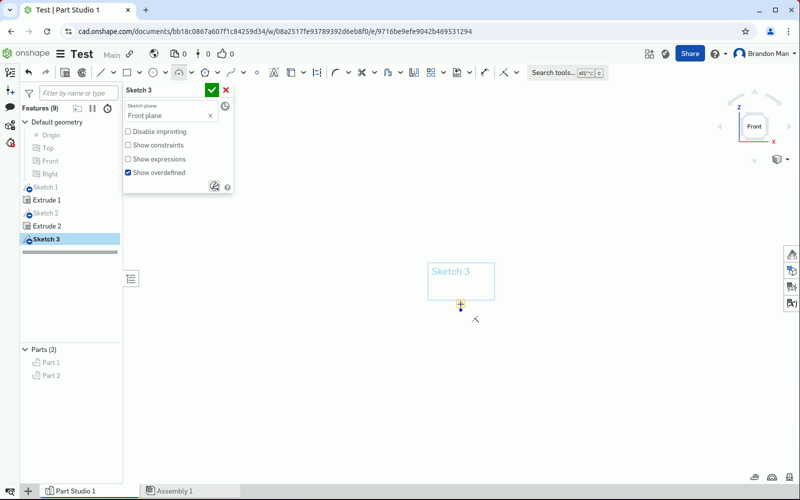
key_down(shift)
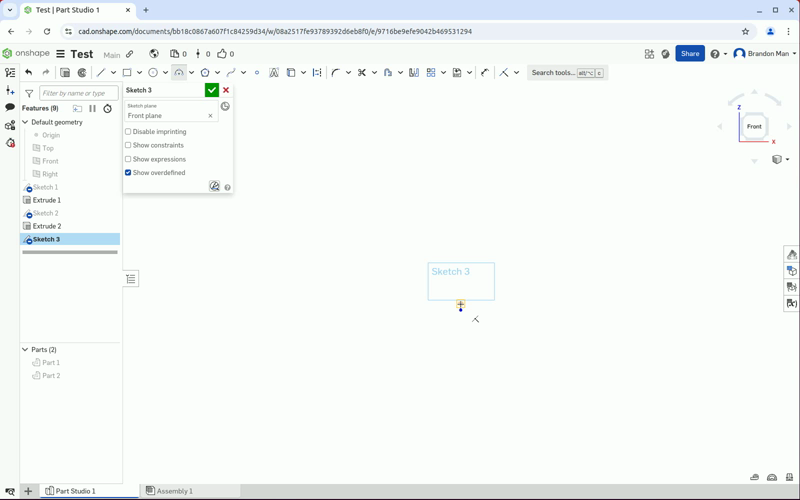
mouse_move(460, 260)
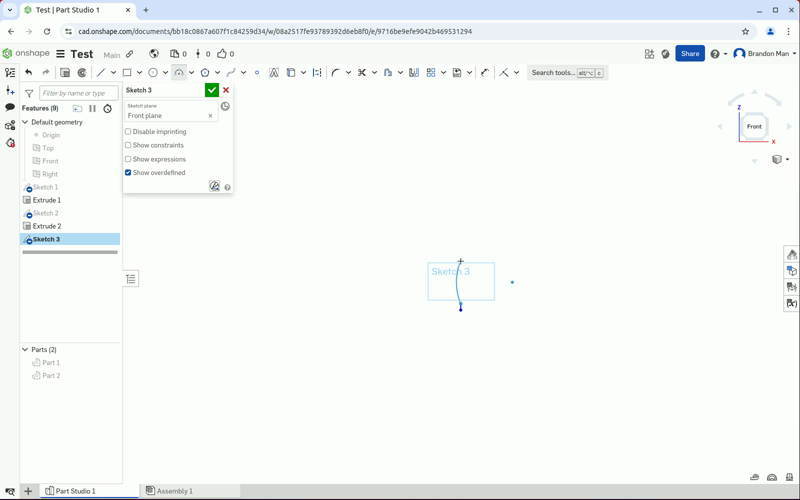
click(460, 260)
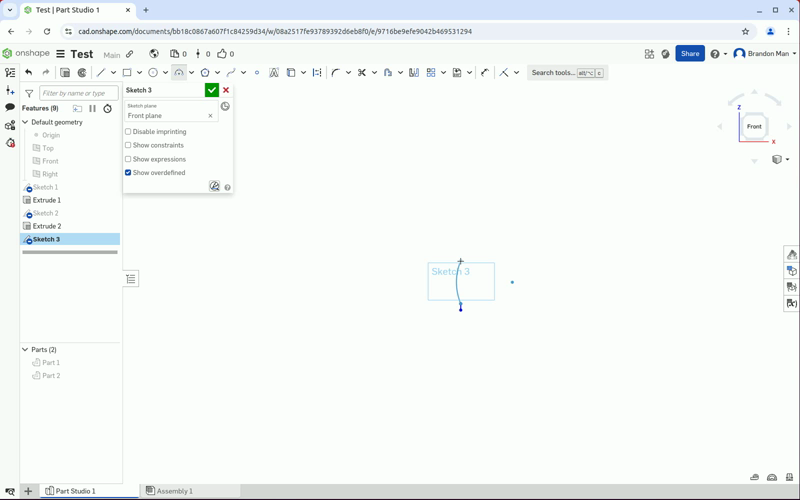
mouse_move(439, 282)
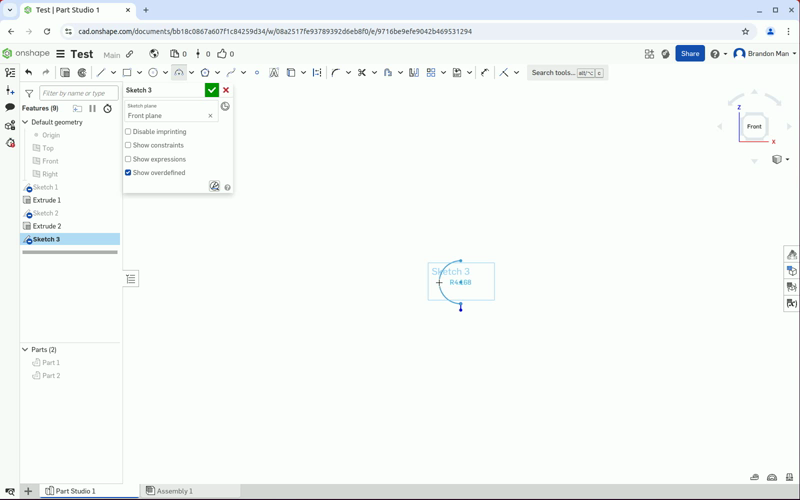
click(439, 282)
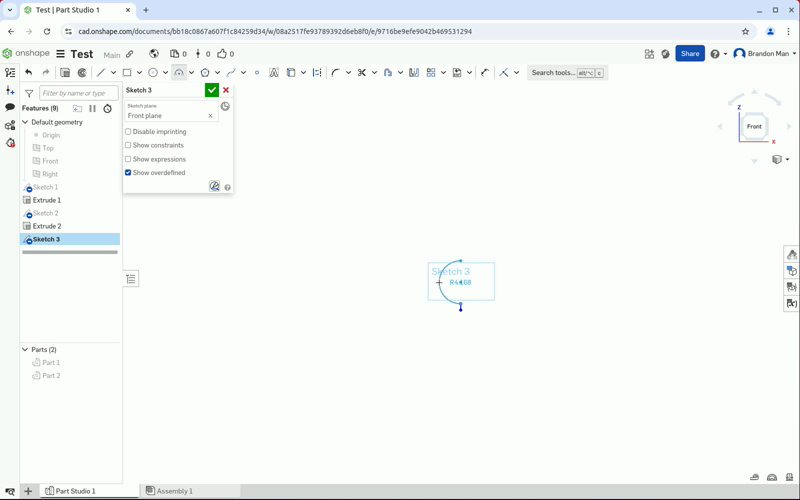
key_up(shift)
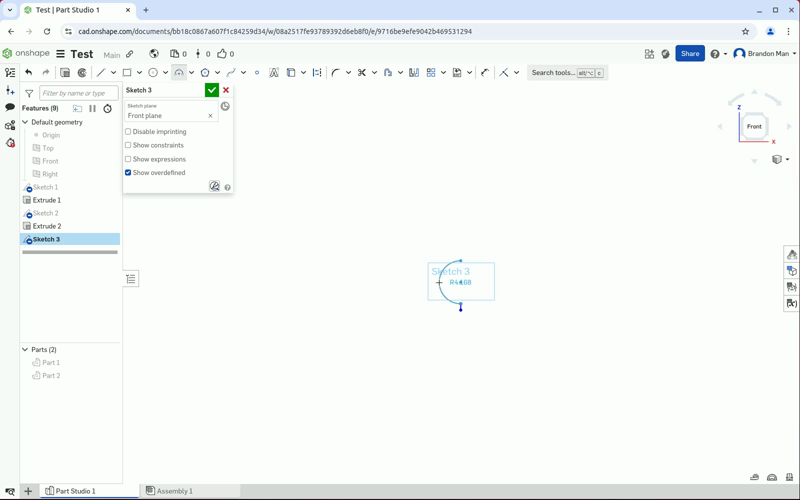
key(esc)
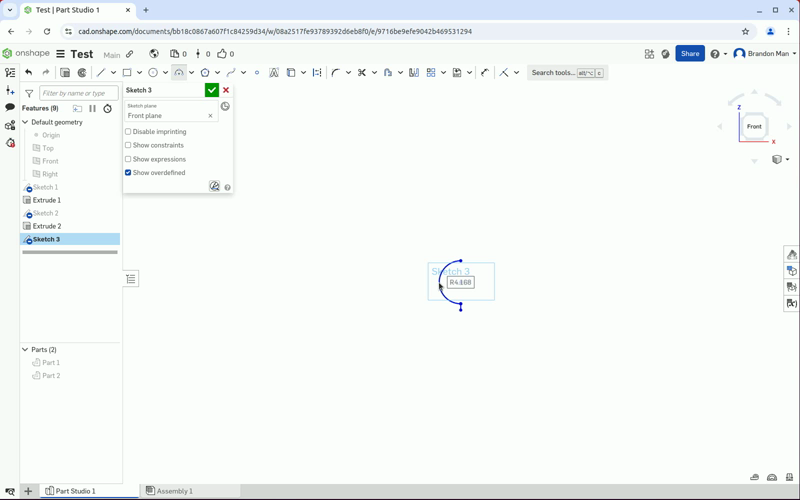
key(l)
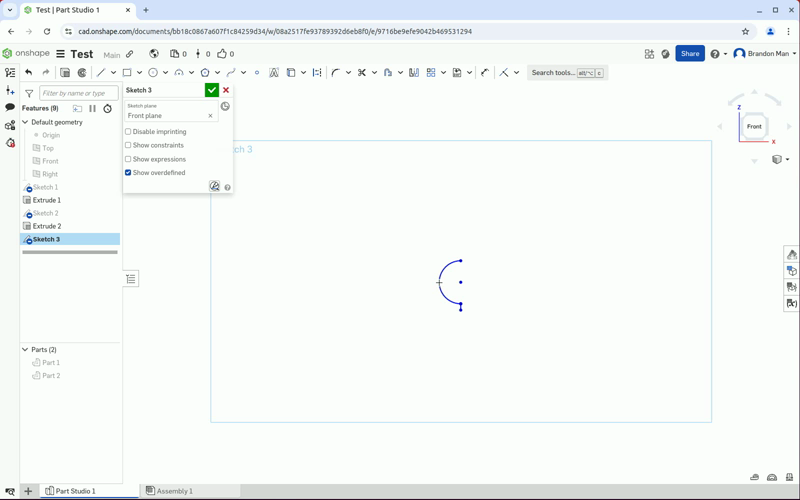
mouse_move(460, 260)
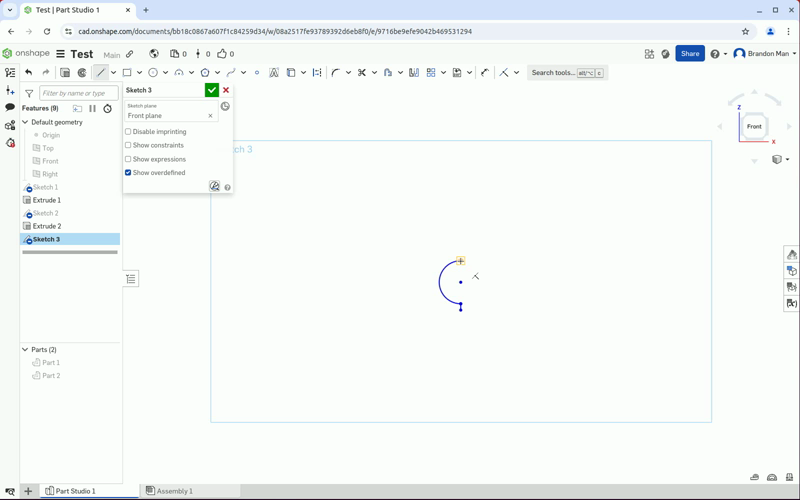
click(460, 260)
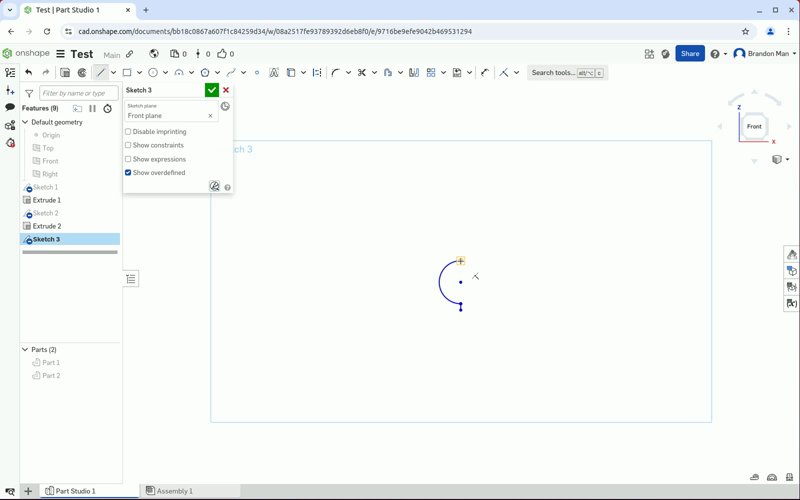
key_down(shift)
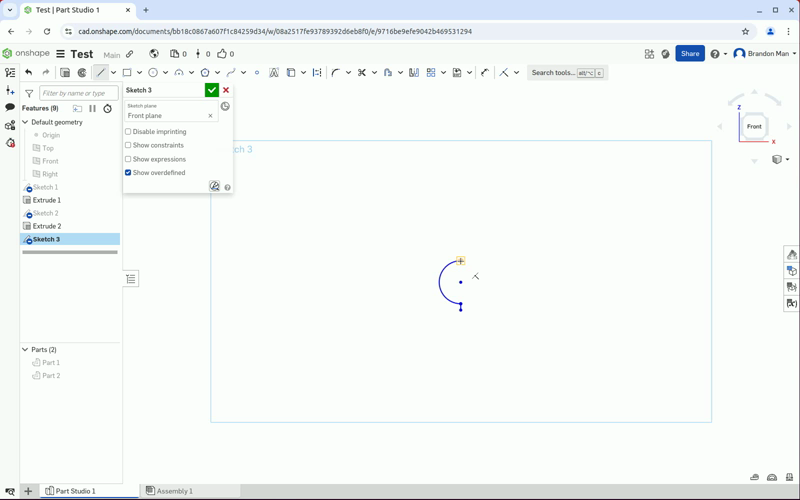
mouse_move(490, 260)
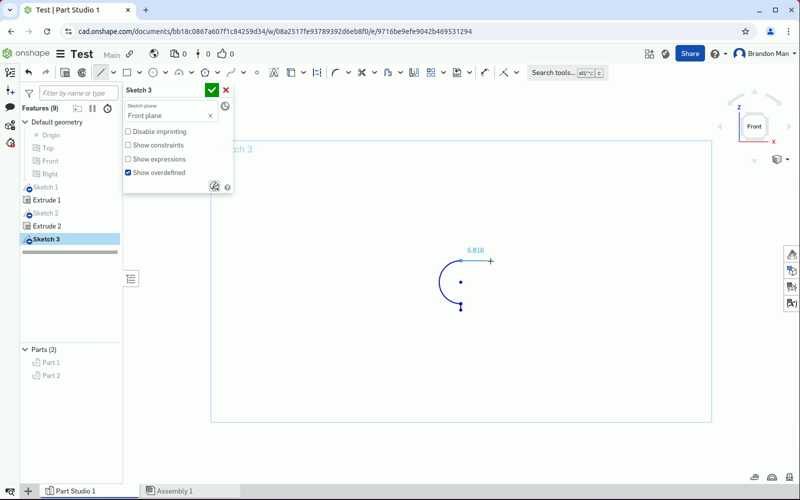
mouse_move(460, 254)
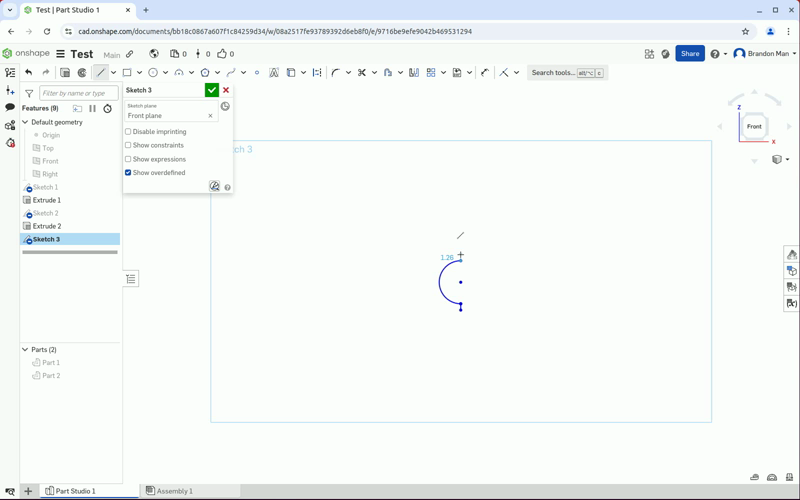
scroll(6)
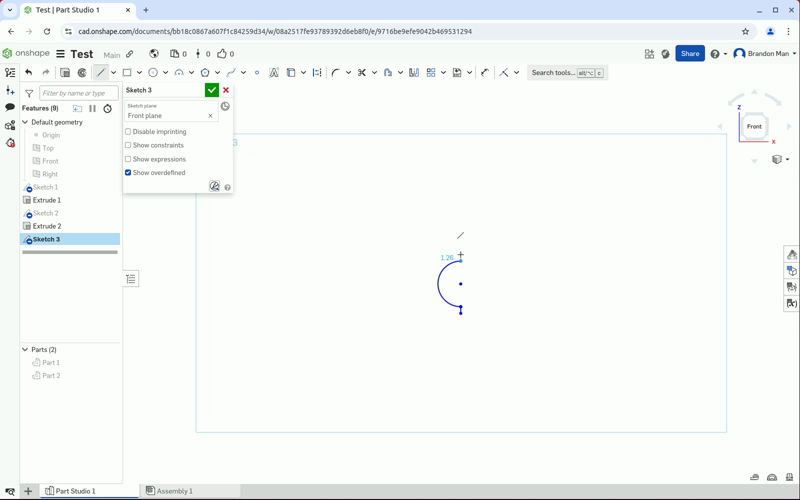
scroll(6)
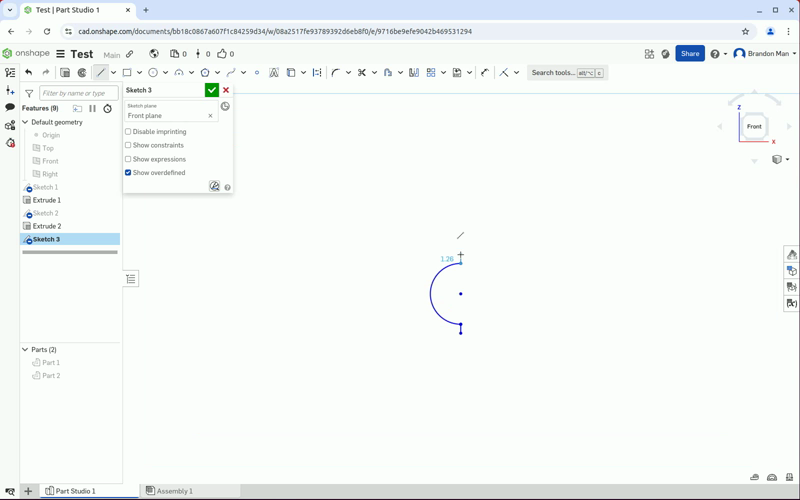
scroll(6)
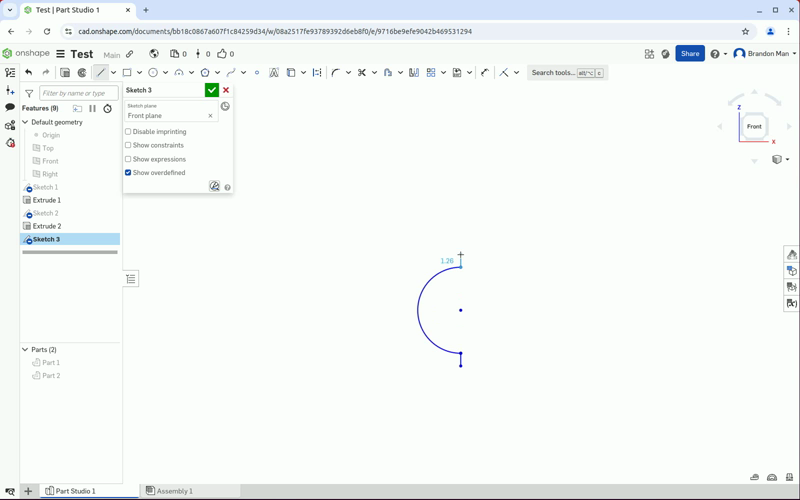
scroll(6)
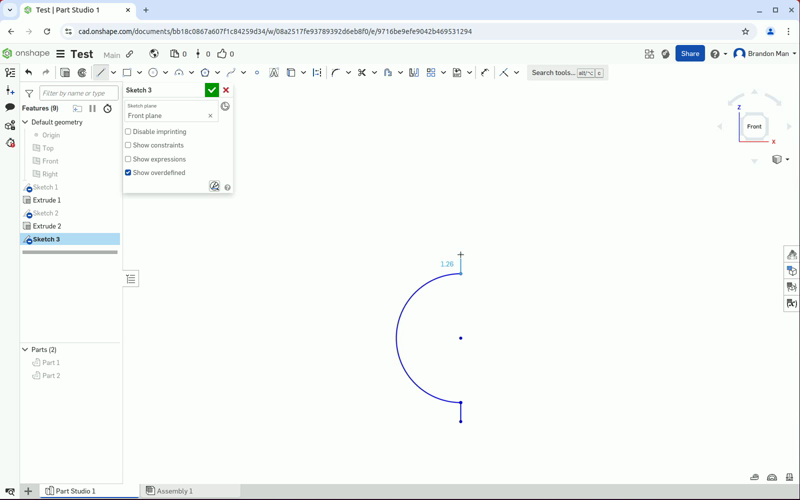
scroll(6)
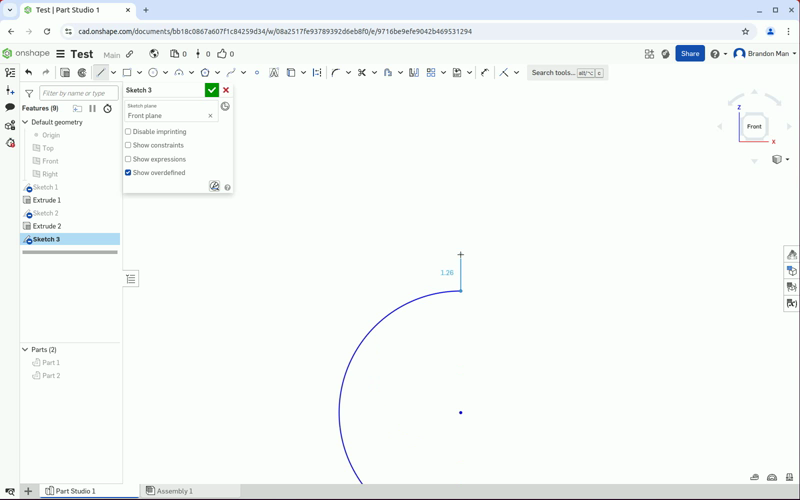
scroll(6)
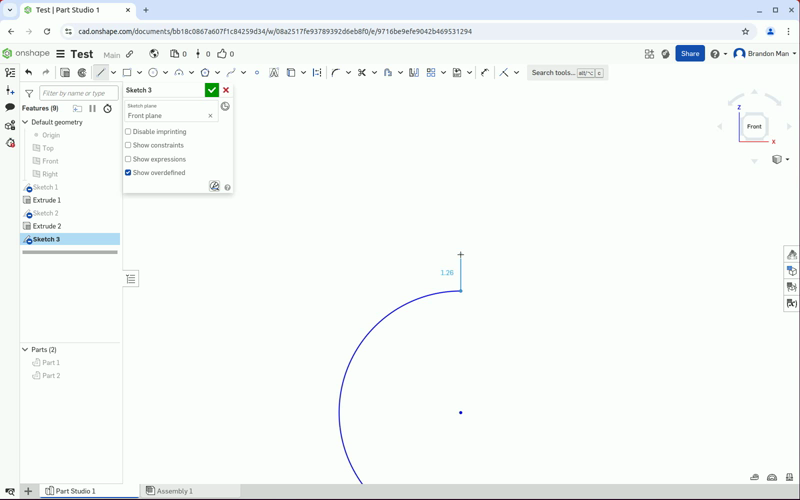
scroll(6)
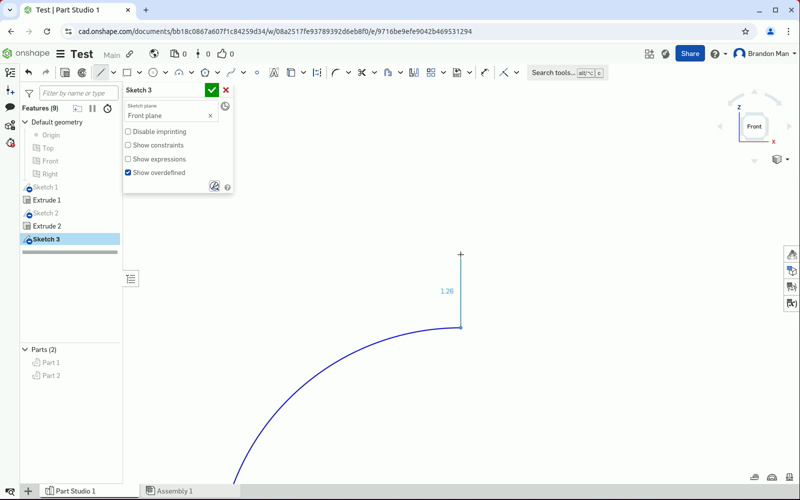
click(460, 254)
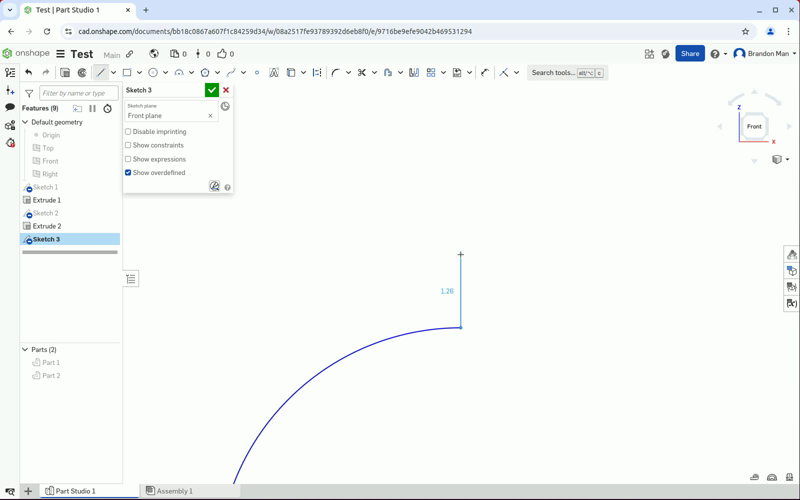
scroll(-6)
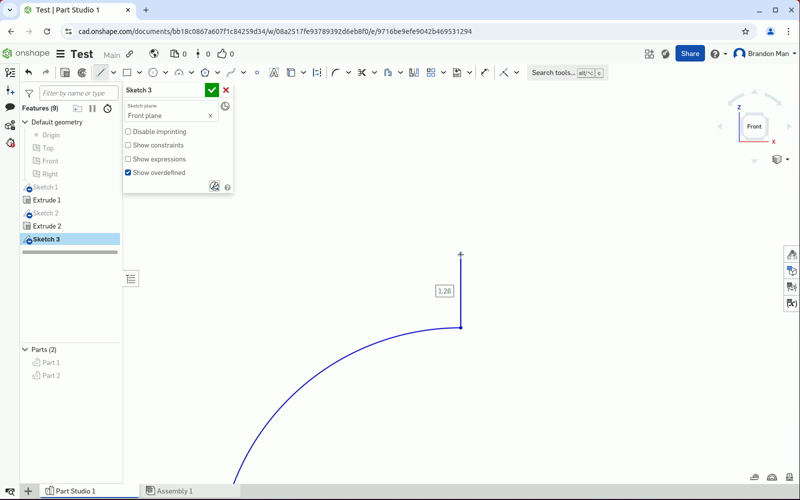
scroll(-6)
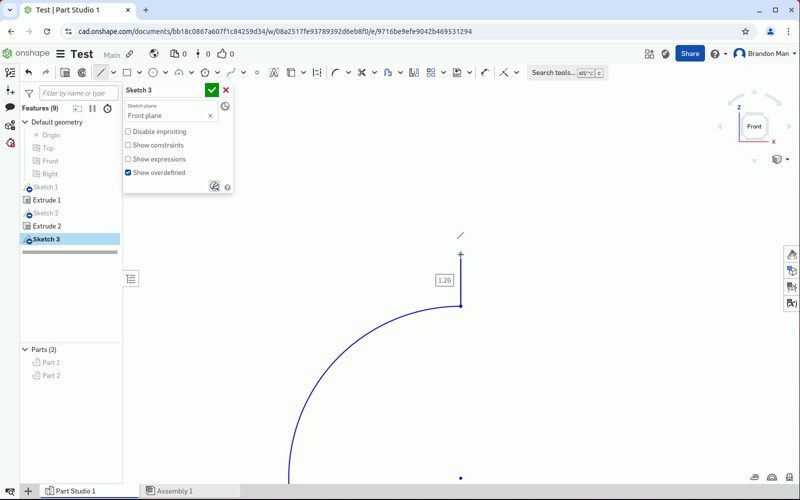
scroll(-6)
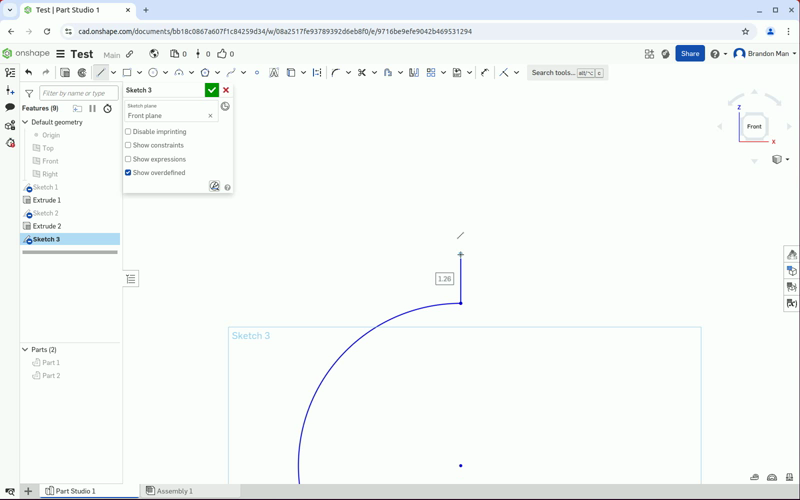
scroll(-6)
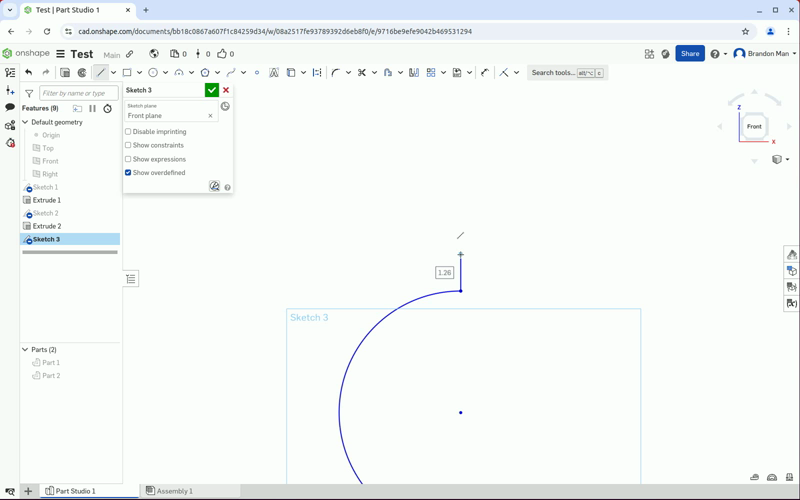
scroll(-6)
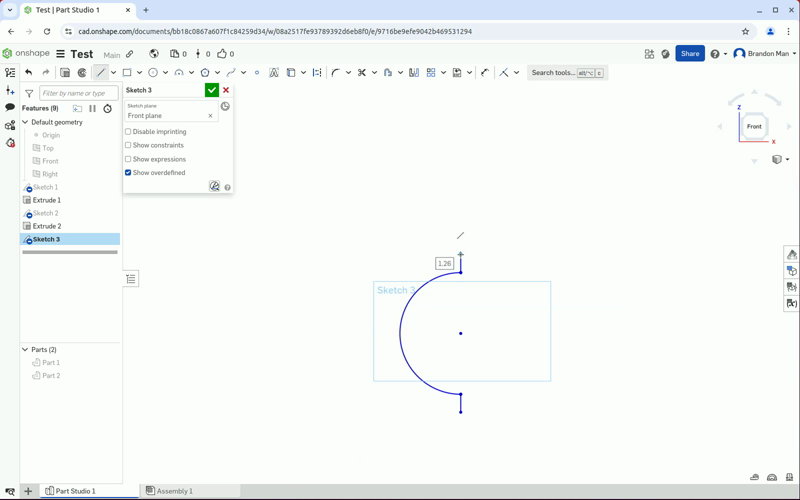
scroll(-6)
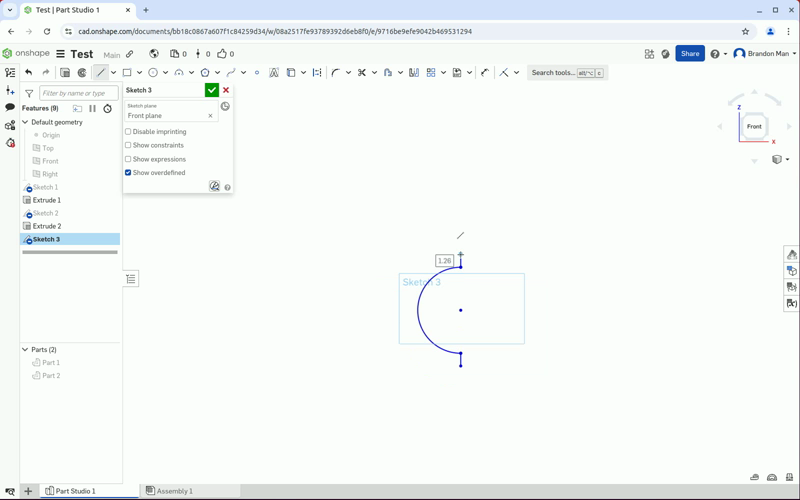
scroll(-6)
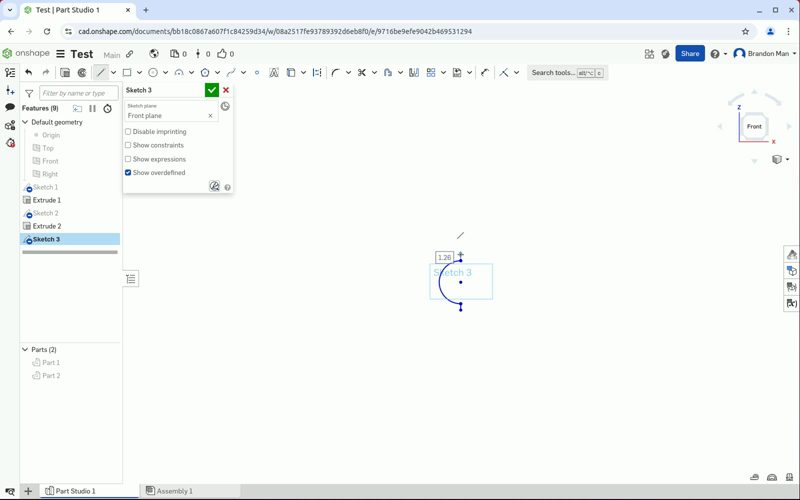
key_up(shift)
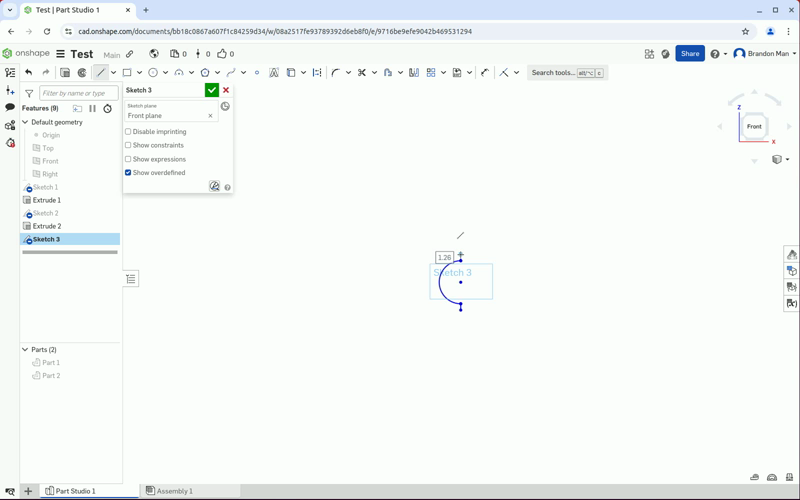
key(esc)
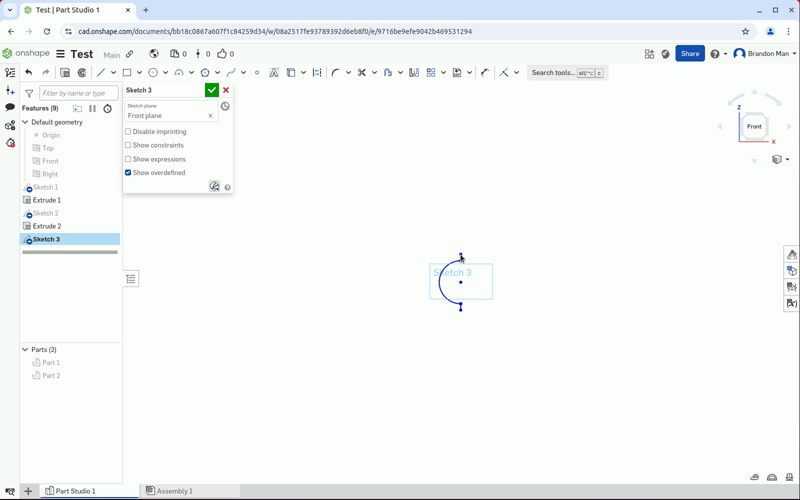
key(a)
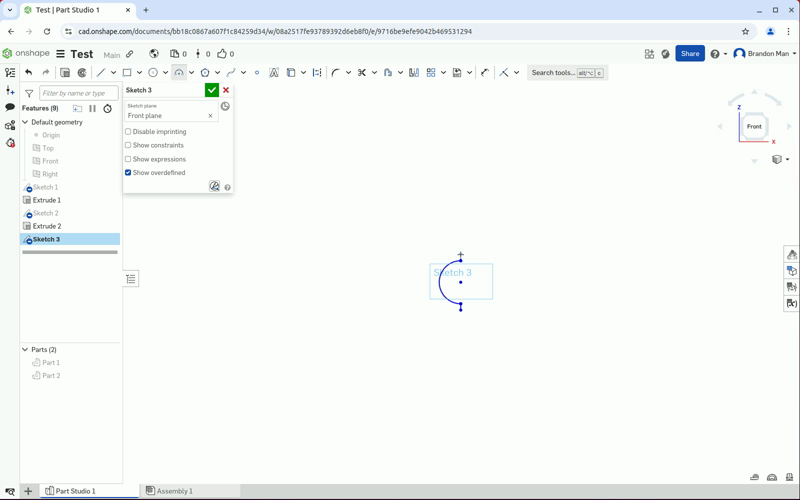
mouse_move(460, 254)
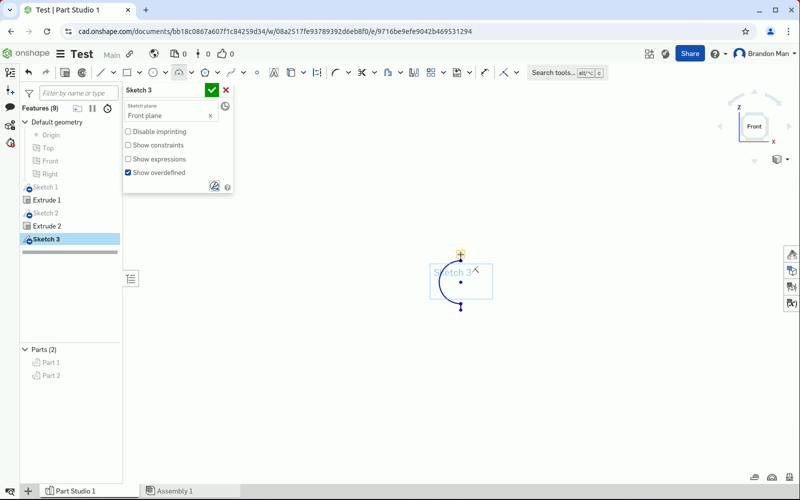
click(460, 254)
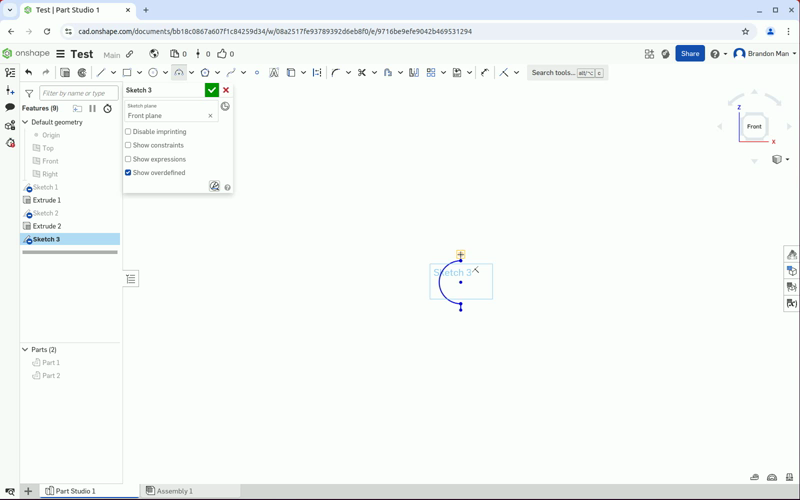
mouse_move(460, 309)
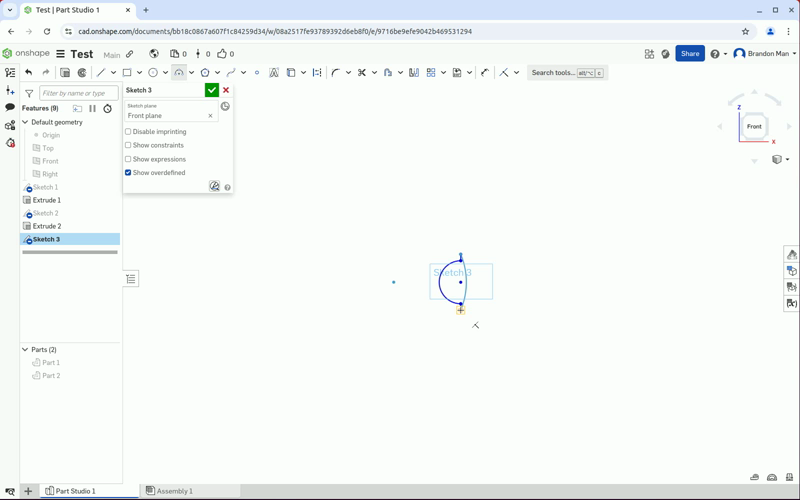
click(460, 309)
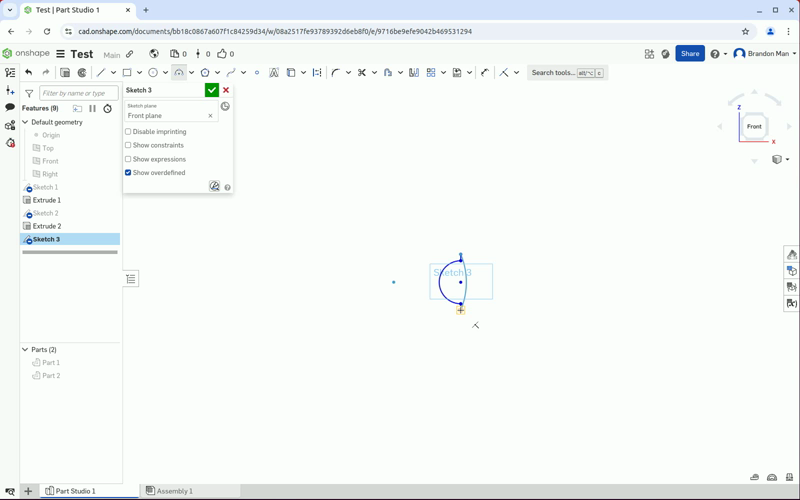
key_down(shift)
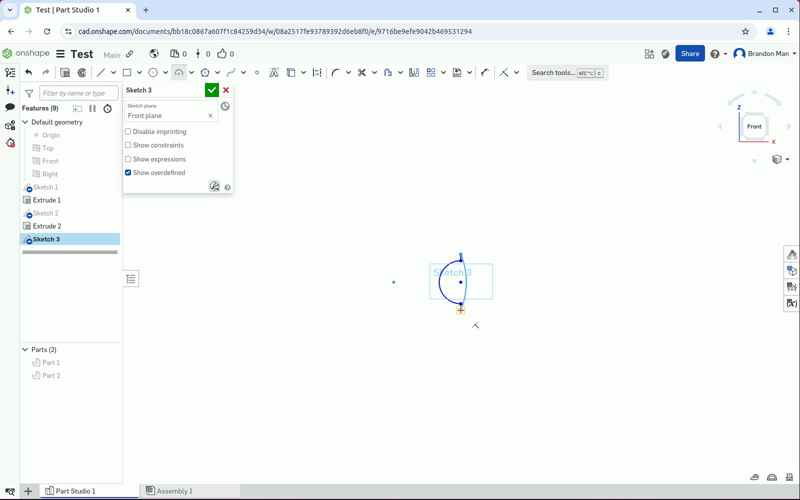
mouse_move(432, 282)
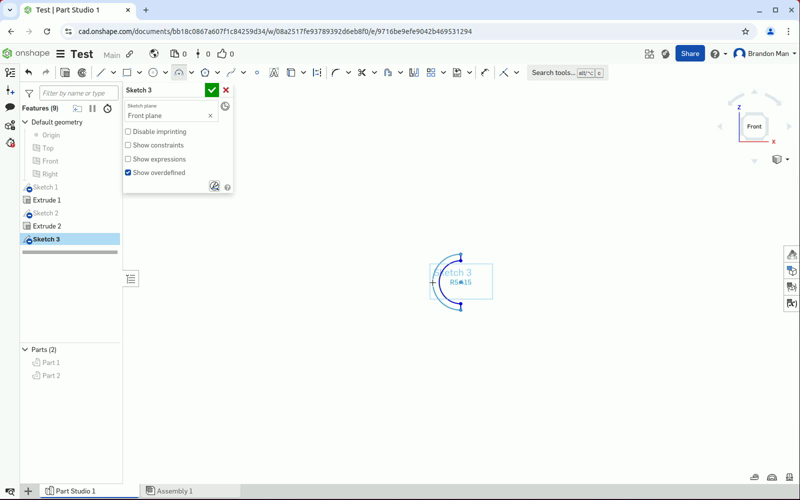
click(432, 282)
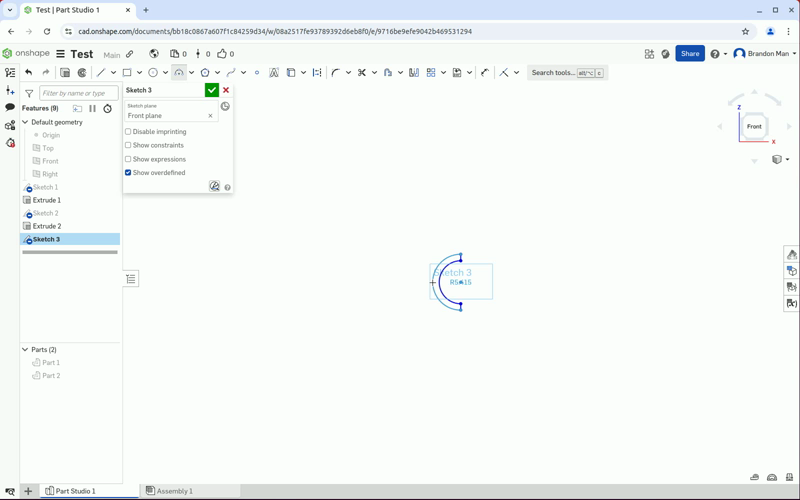
key_up(shift)
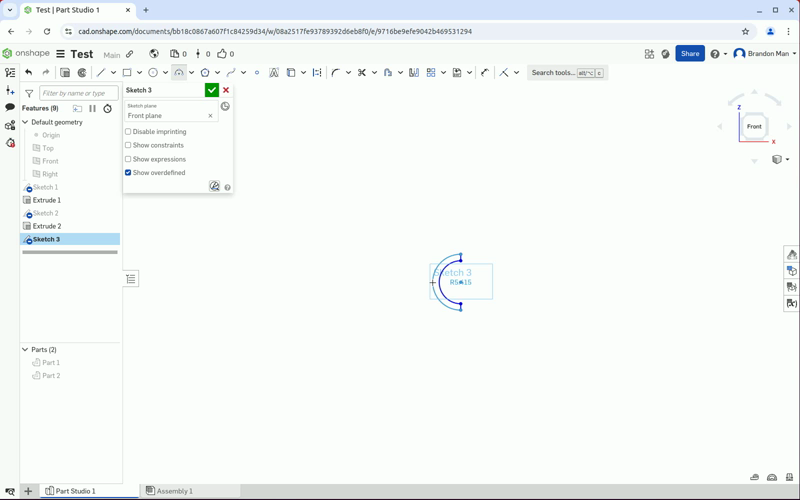
key(esc)
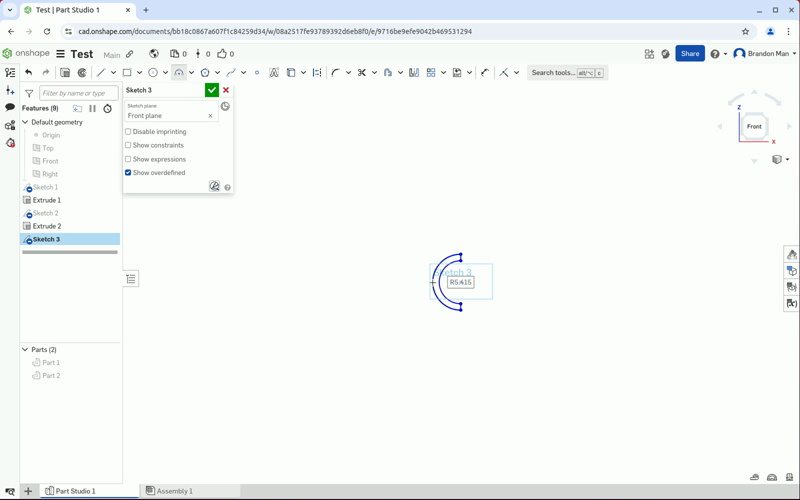
mouse_move(451, 266)
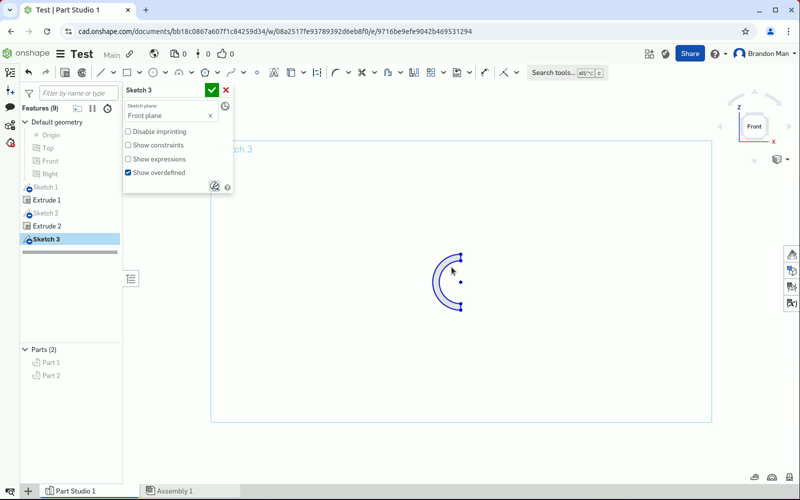
scroll(6)
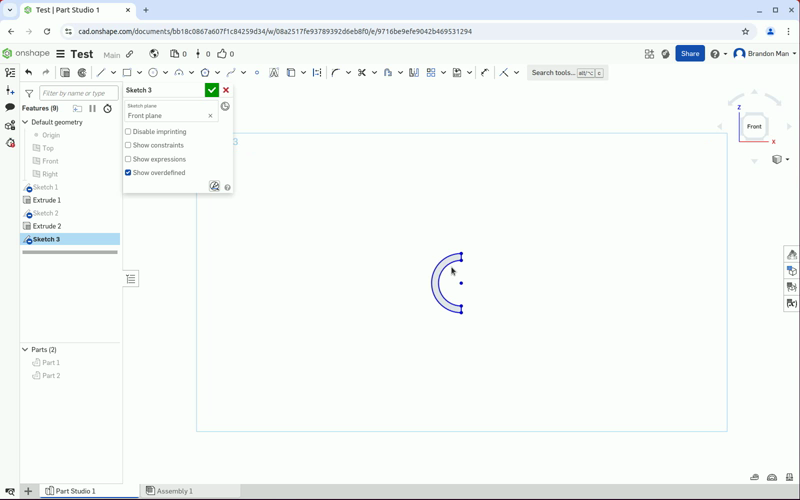
scroll(6)
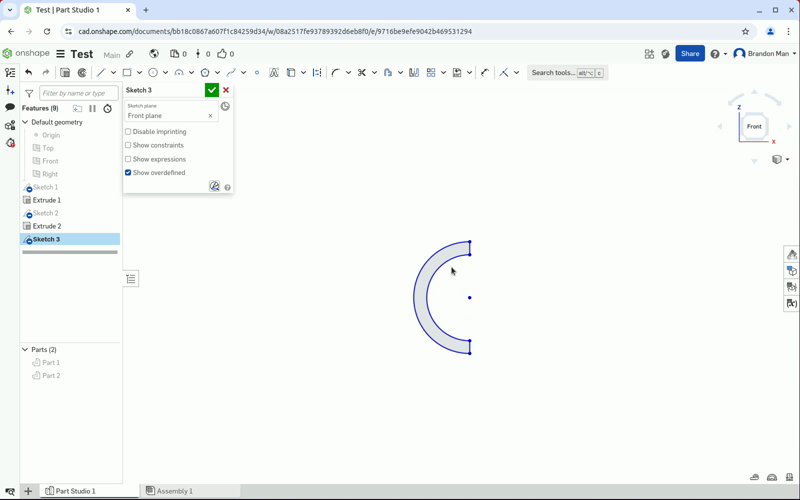
scroll(6)
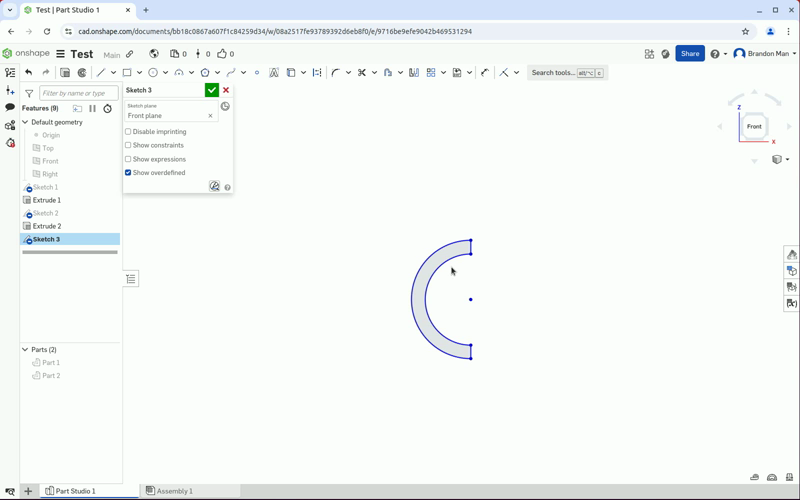
scroll(6)
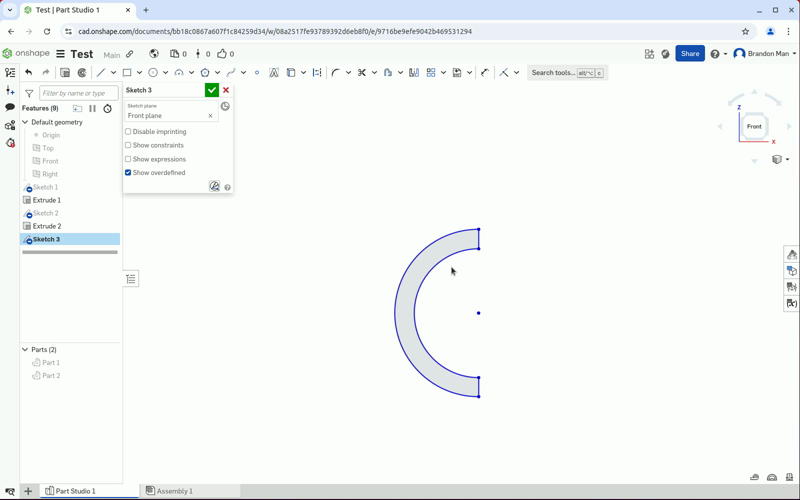
scroll(6)
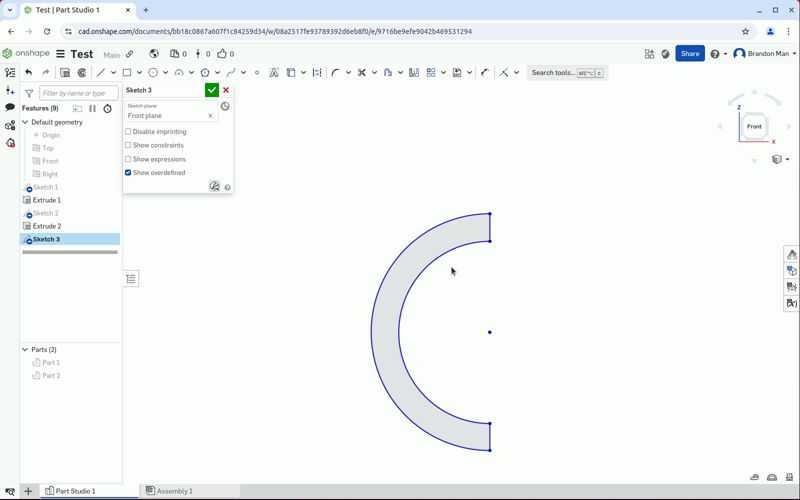
scroll(6)
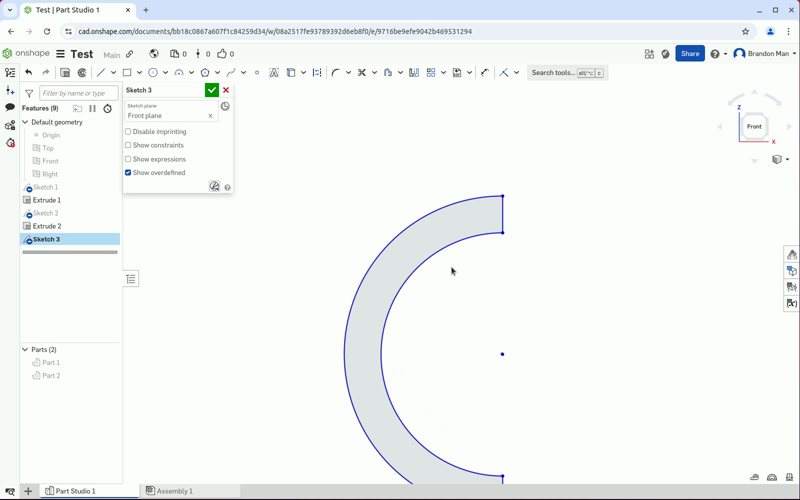
scroll(6)
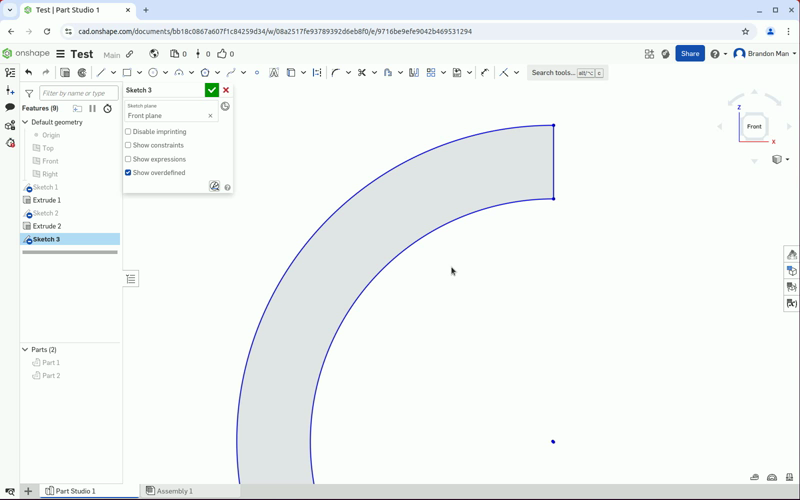
click(451, 266)
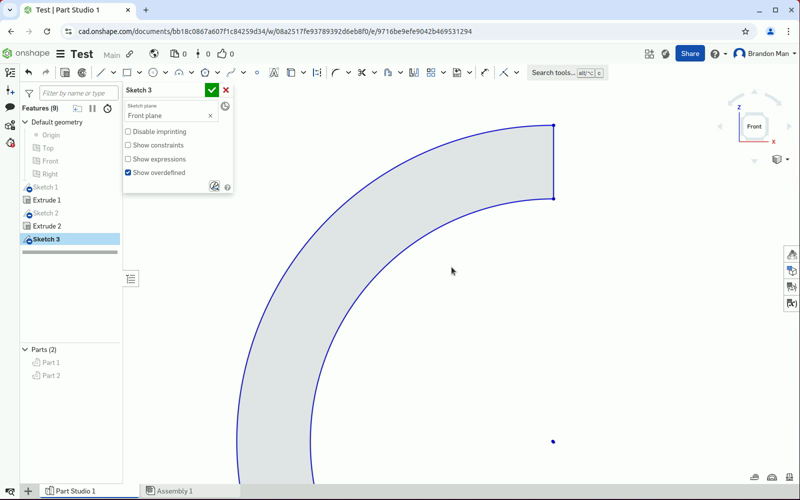
scroll(-6)
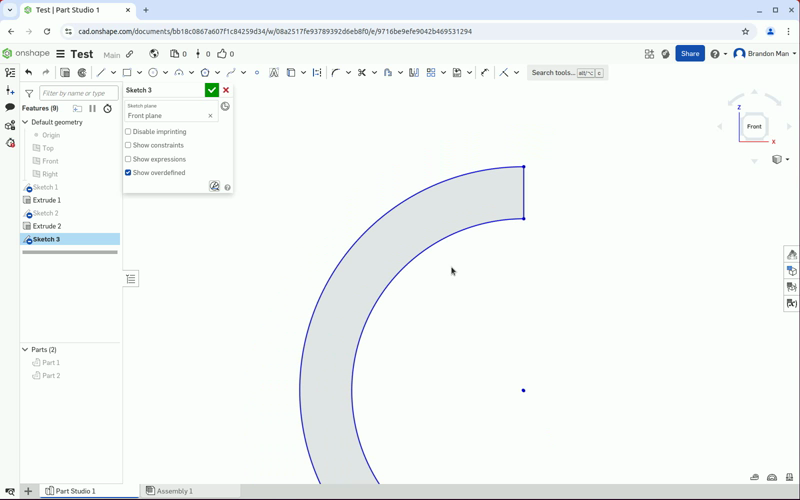
scroll(-6)
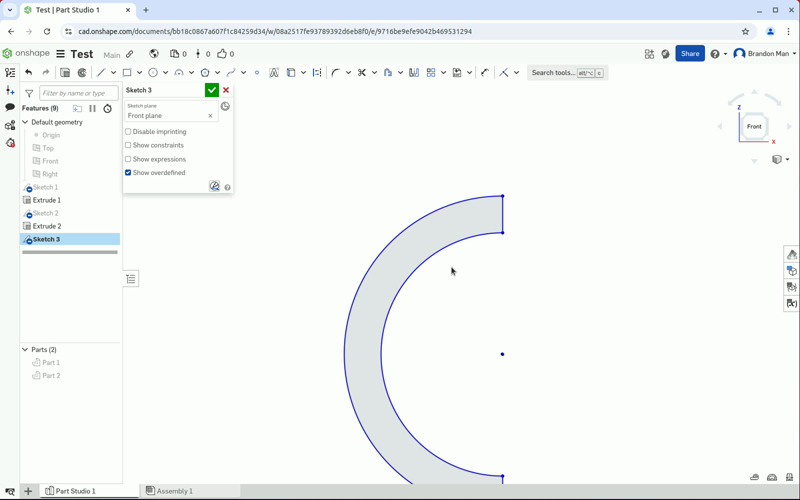
scroll(-6)
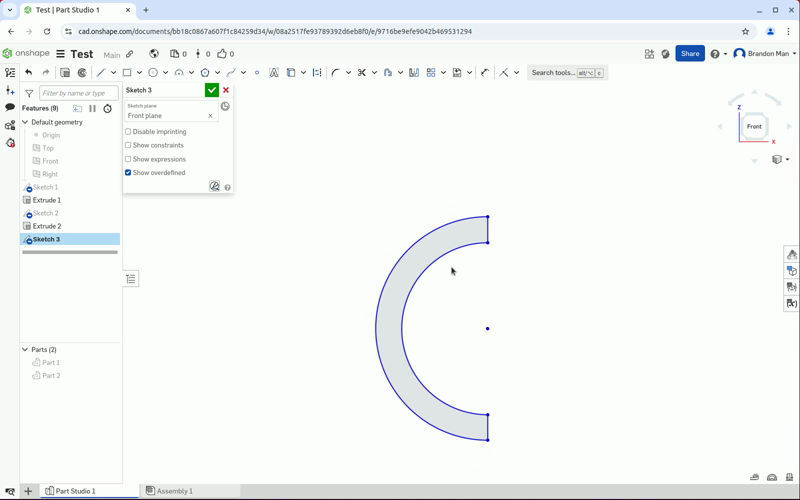
scroll(-6)
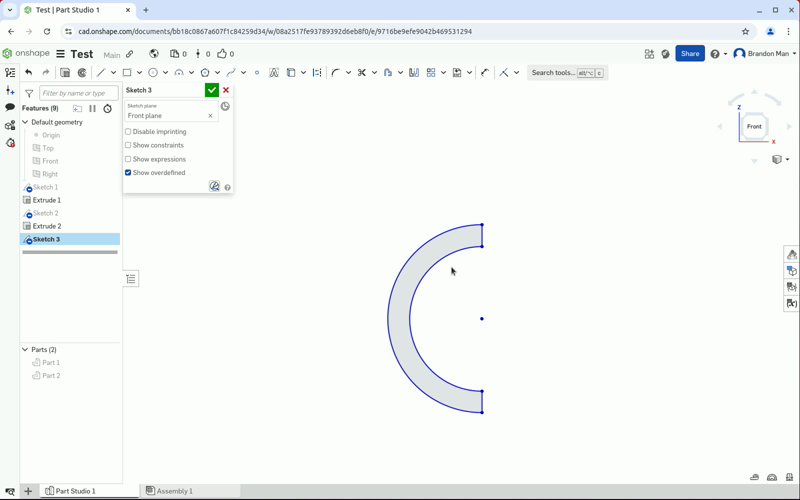
scroll(-6)
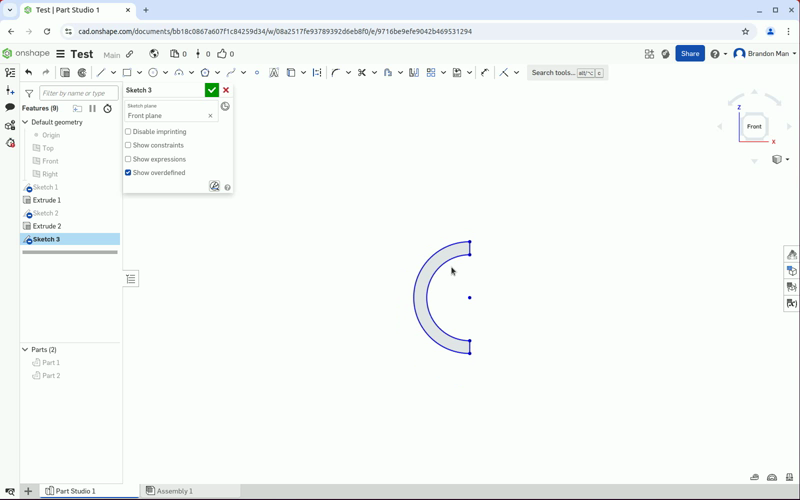
scroll(-6)
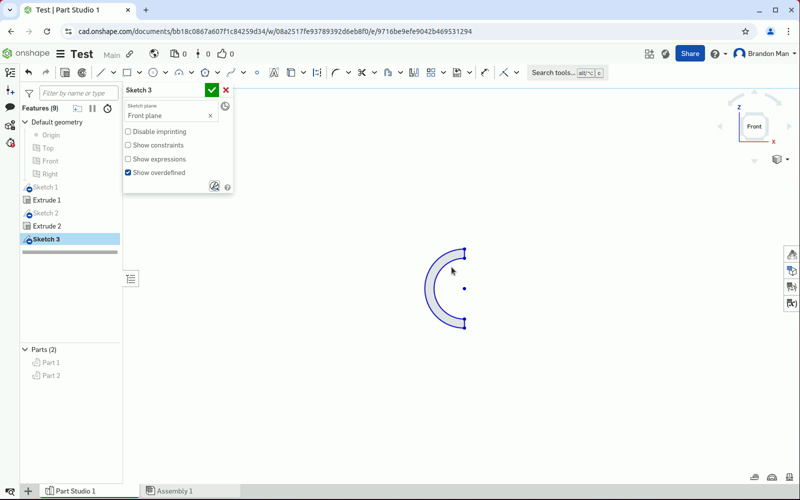
scroll(-6)
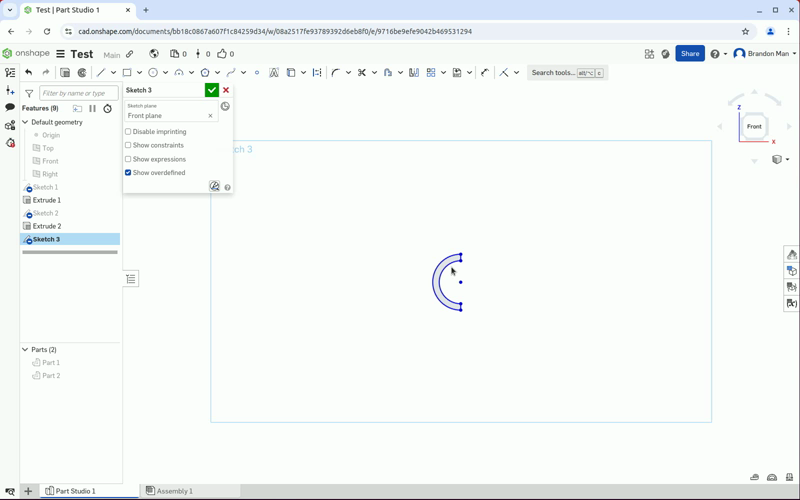
mouse_move(73, 352)
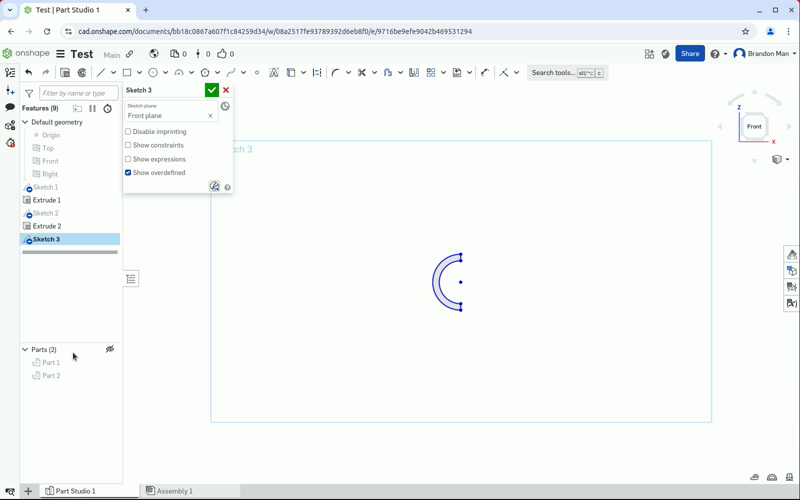
key(shift+y)
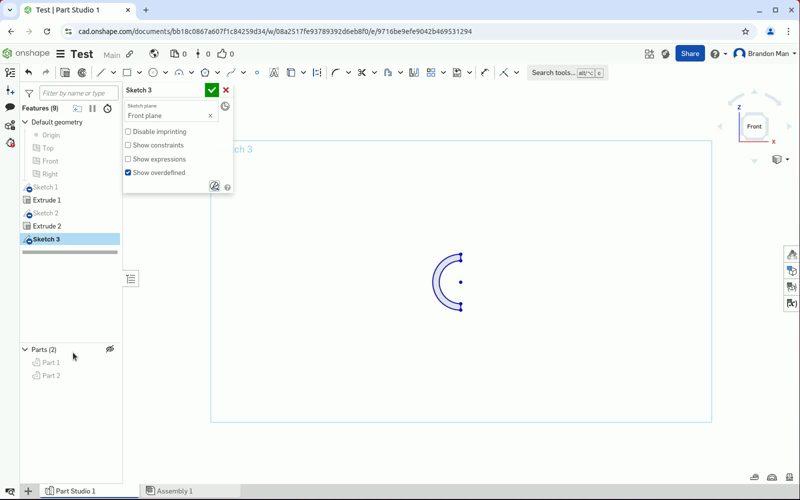
key(shift+e)
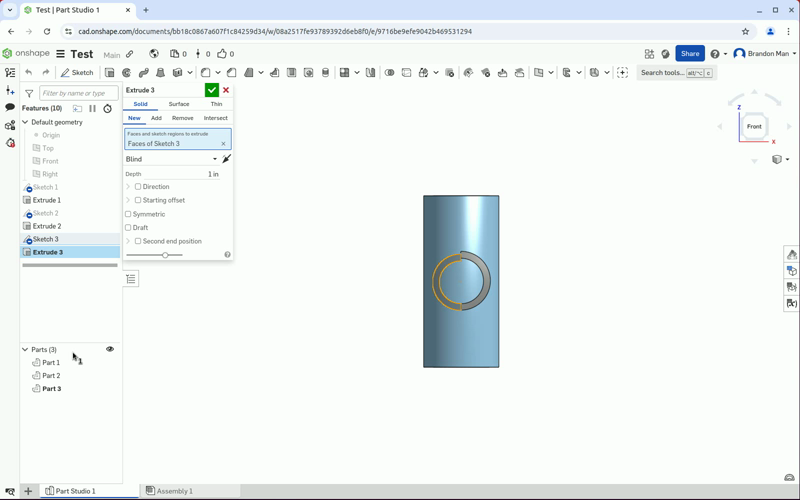
mouse_move(143, 106)
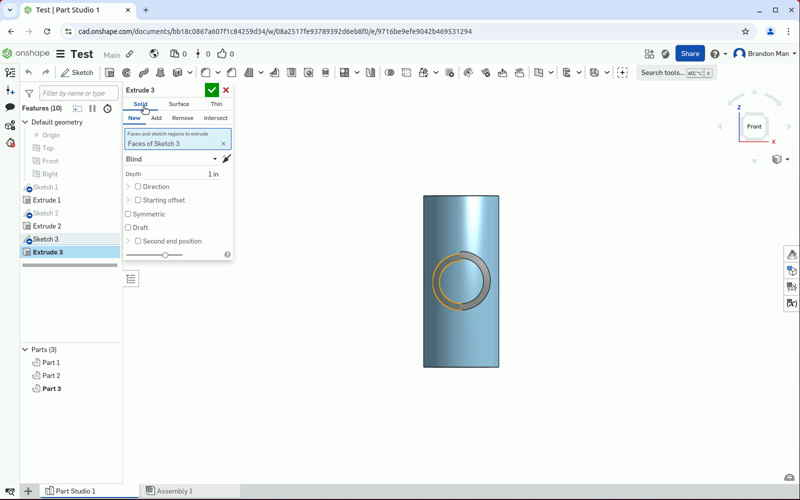
click(143, 106)
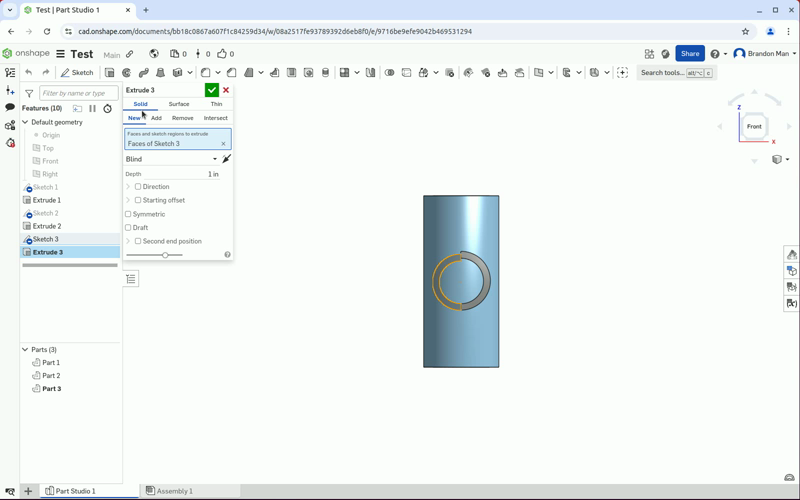
mouse_move(137, 120)
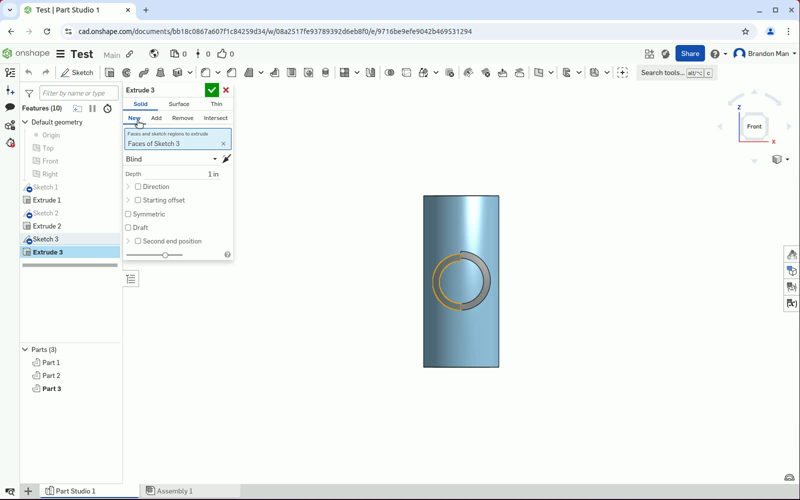
click(137, 120)
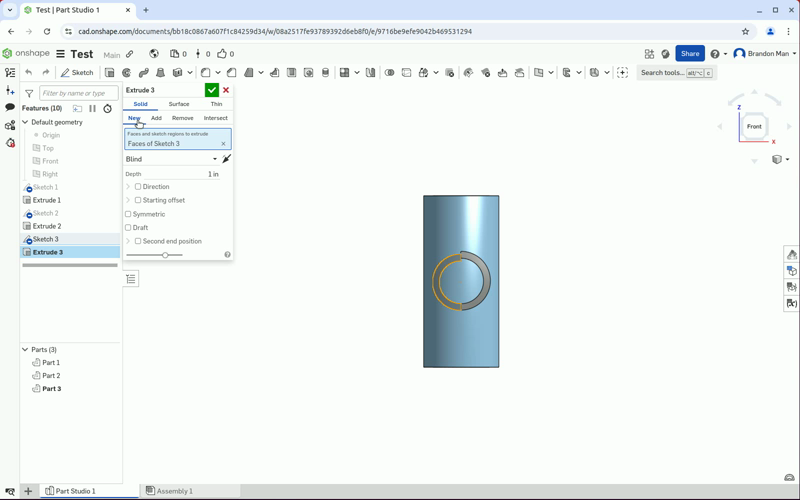
key(tab, 4)
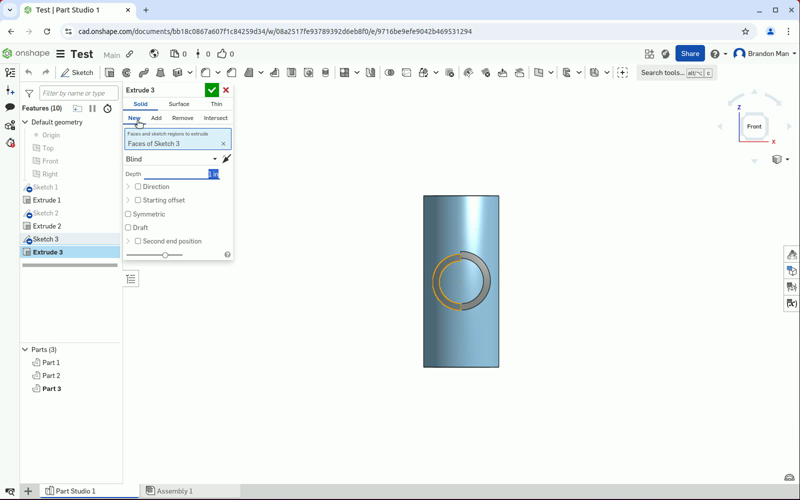
text(23.108)
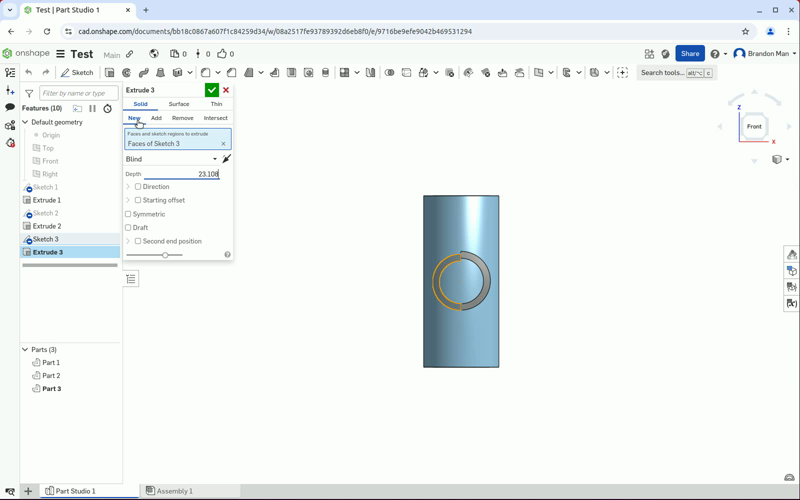
key(enter)
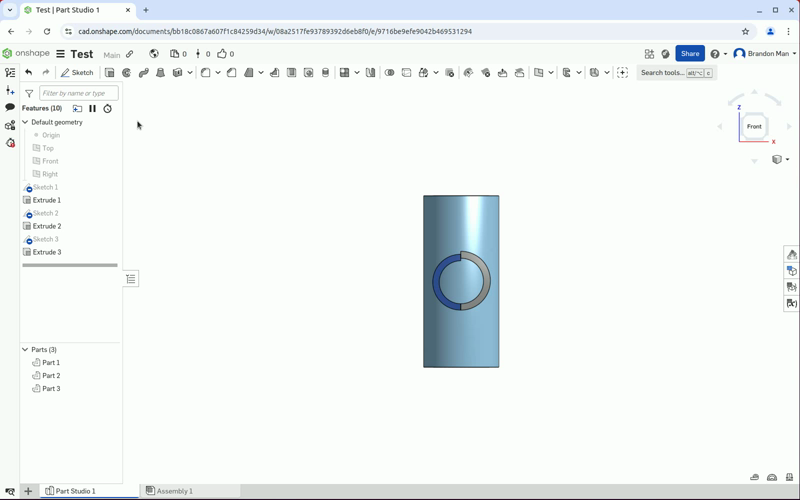
key(shift+h)
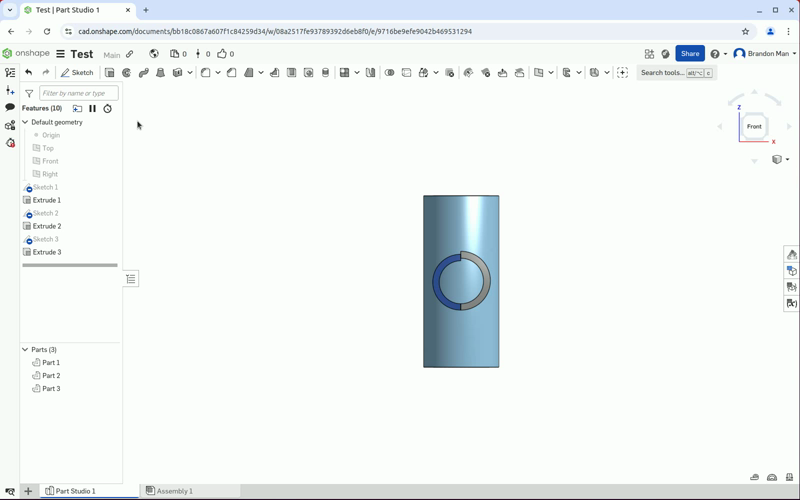
key(shift+h)
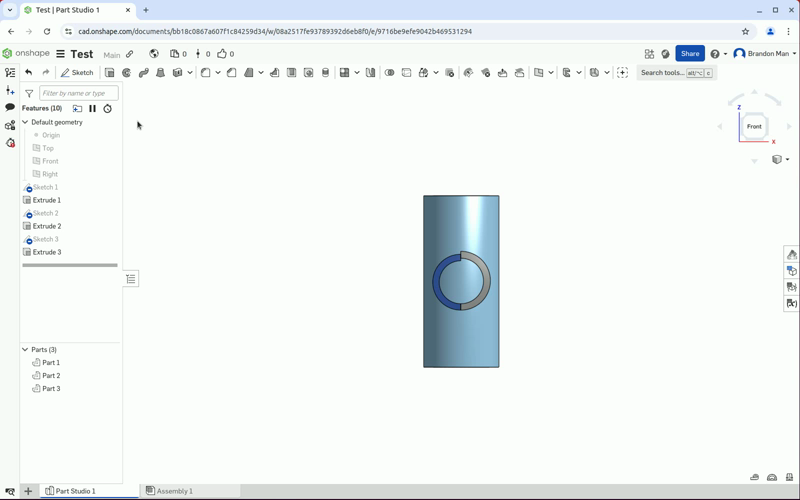
mouse_move(73, 189)
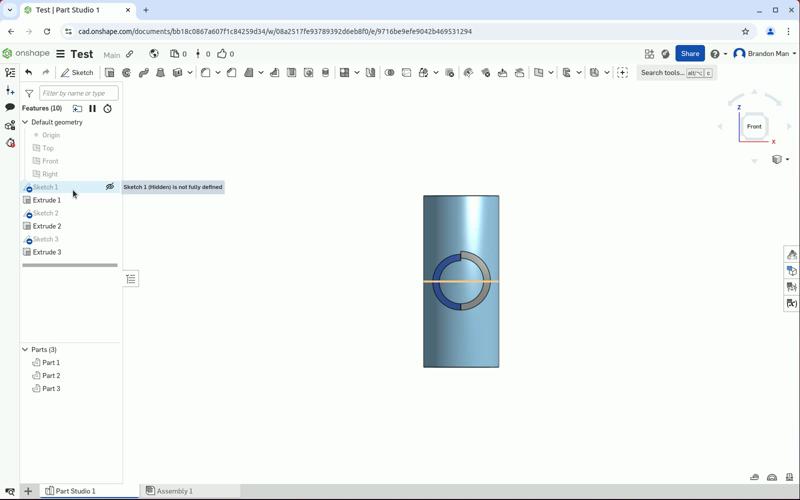
click(73, 189)
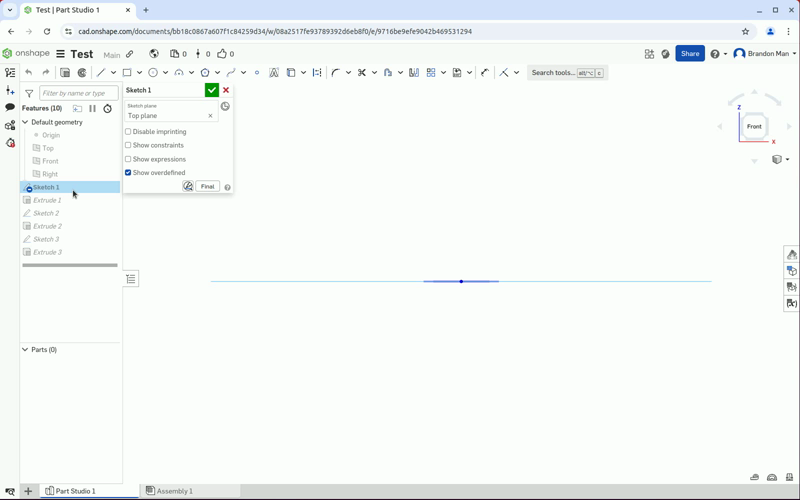
mouse_move(229, 92)
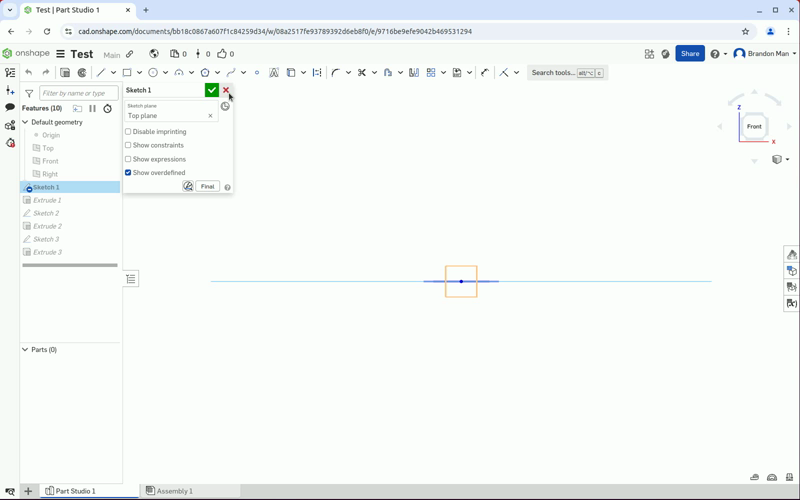
click(229, 92)
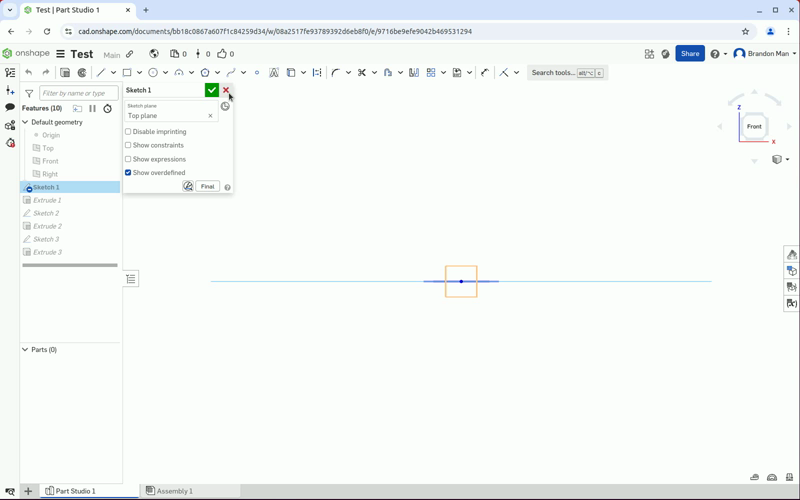
key(shift+s)
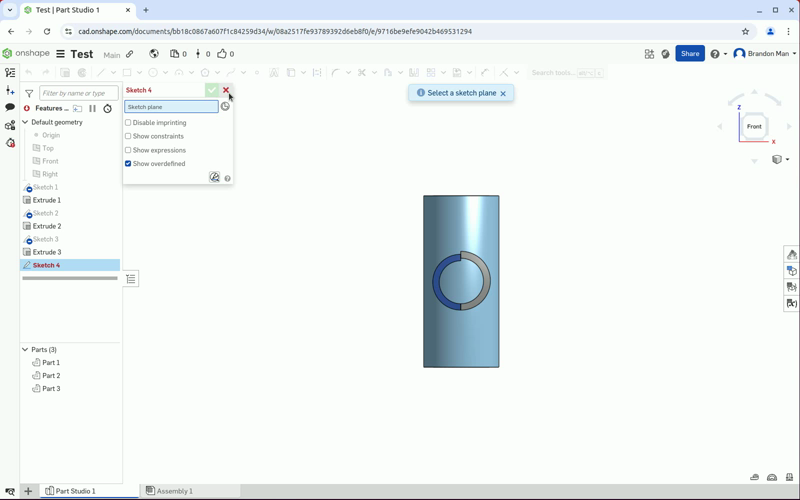
mouse_move(73, 163)
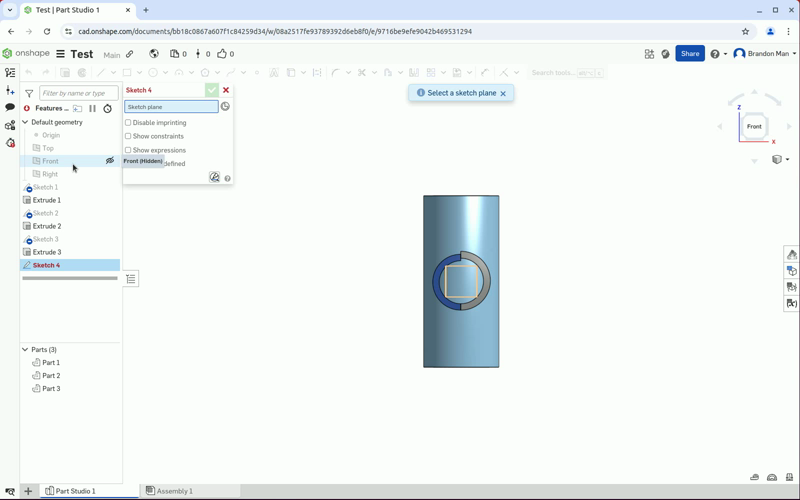
click(73, 163)
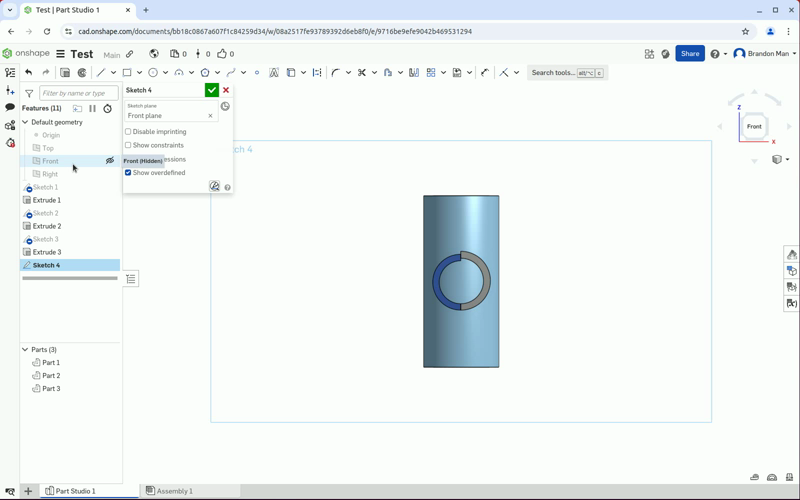
mouse_move(73, 352)
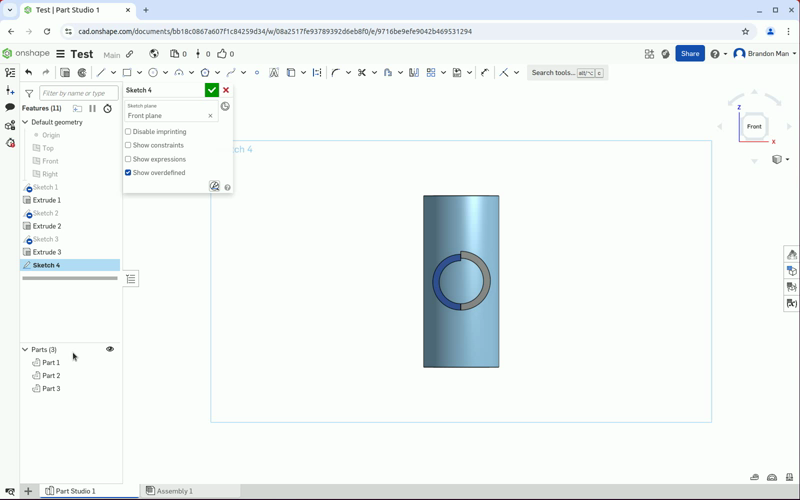
key(y)
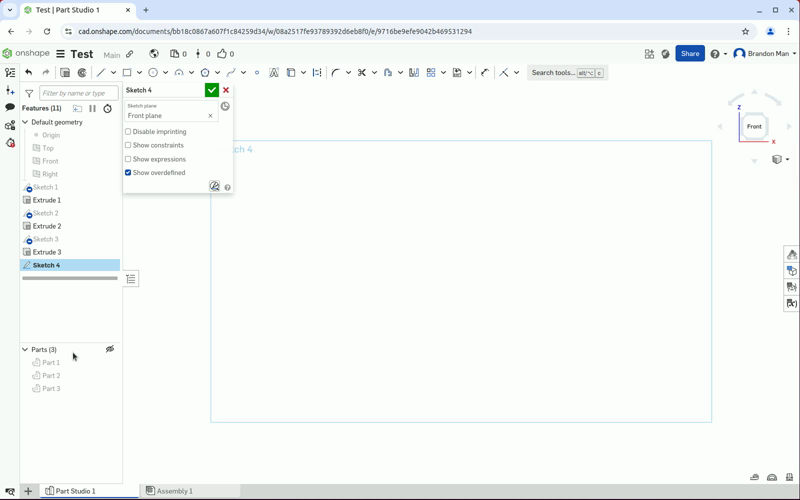
key(l)
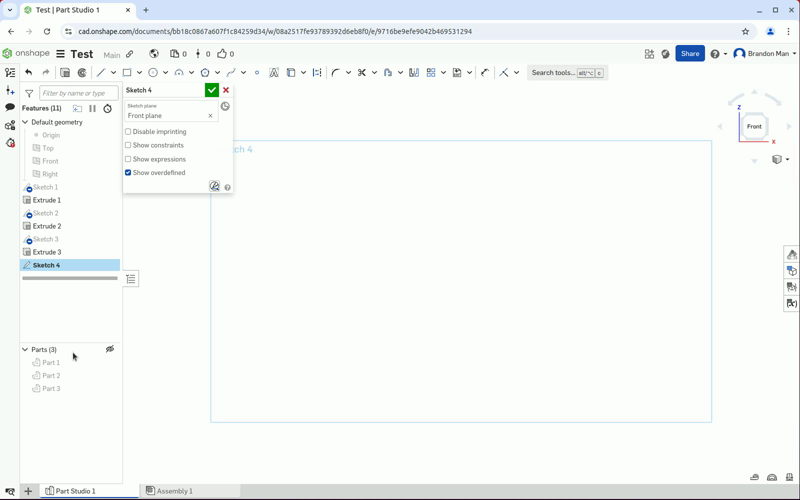
key_down(shift)
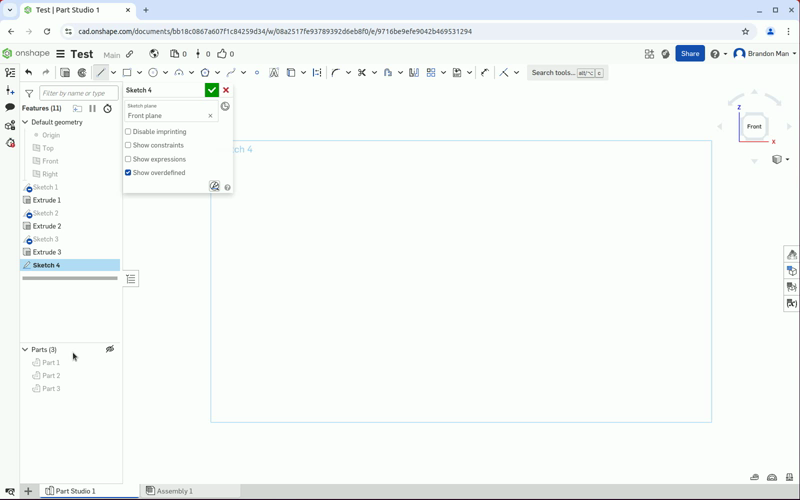
mouse_move(460, 304)
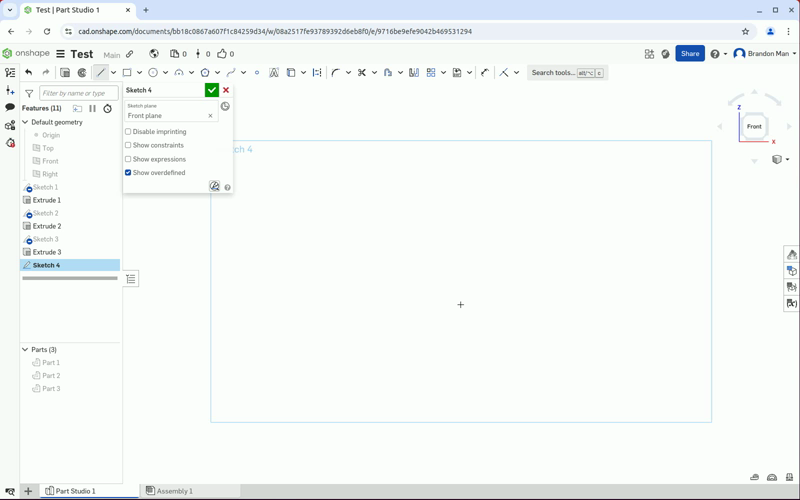
click(460, 304)
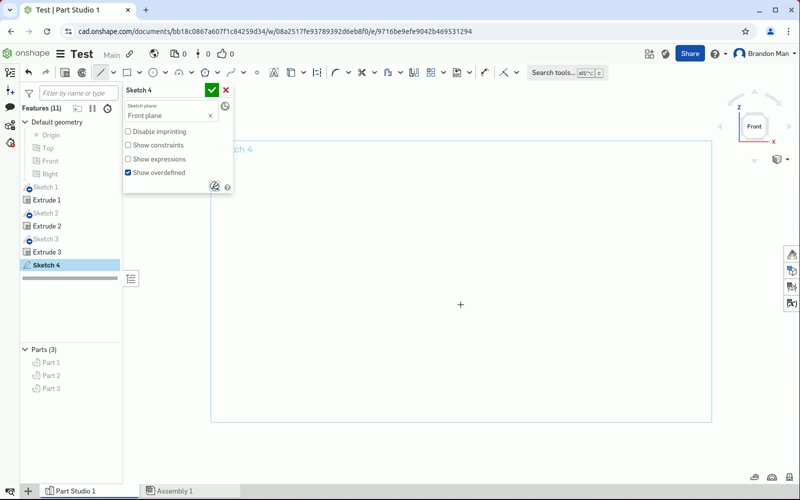
key_up(shift)
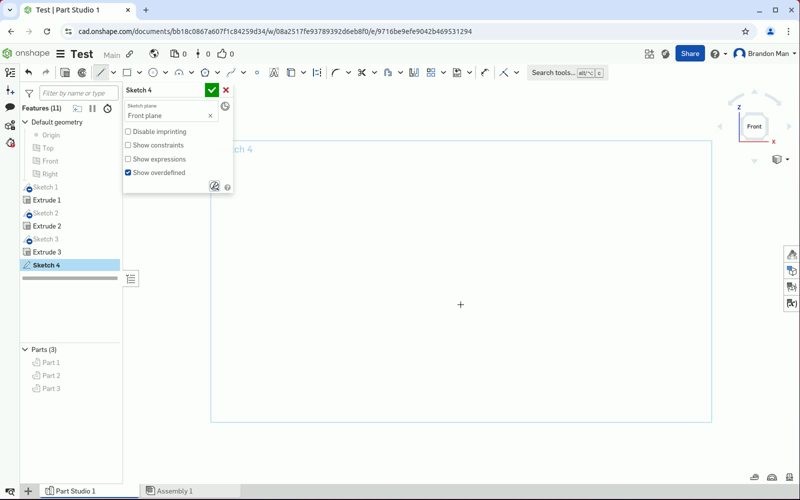
key_down(shift)
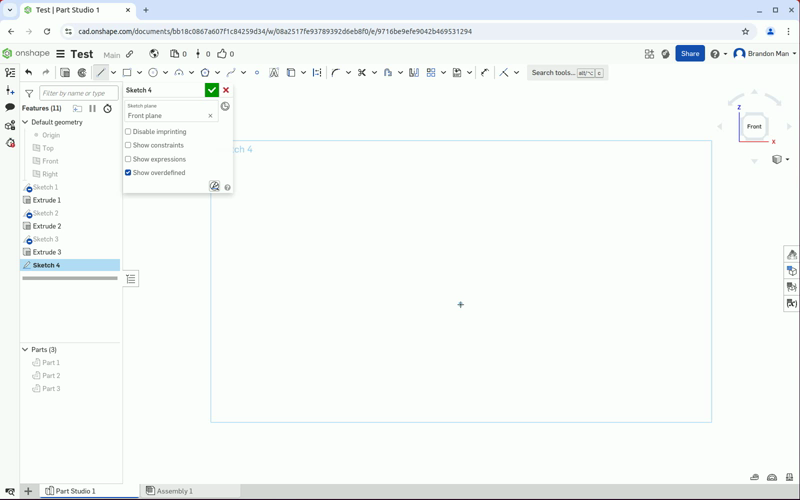
mouse_move(490, 304)
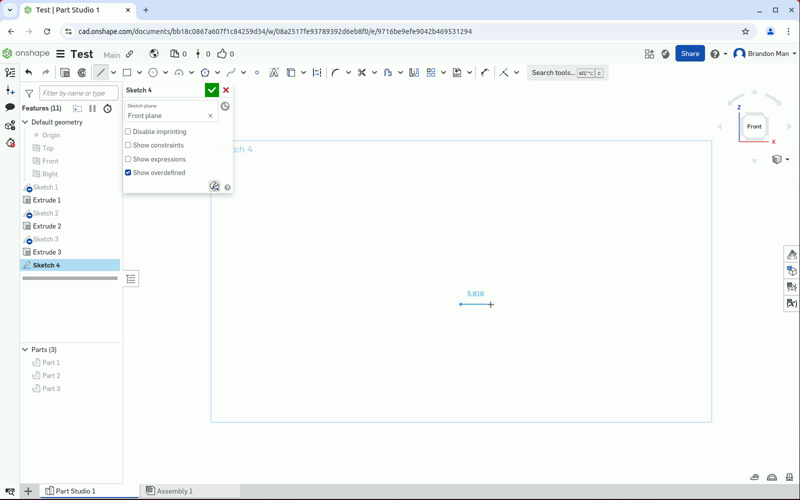
mouse_move(460, 261)
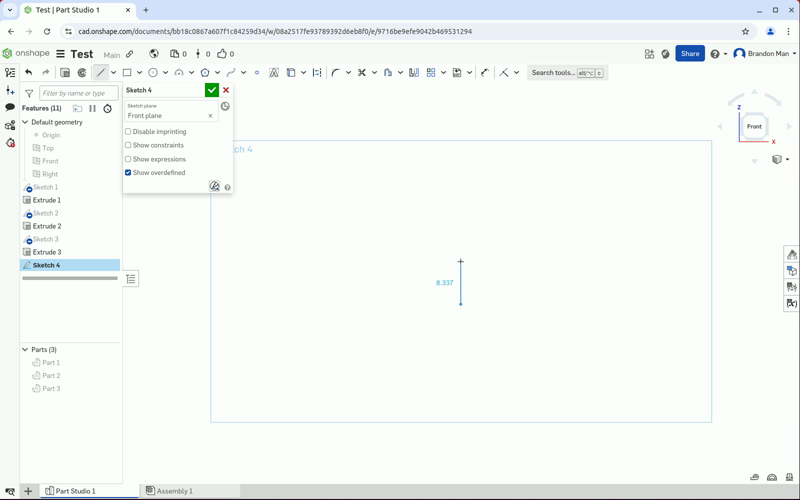
click(460, 261)
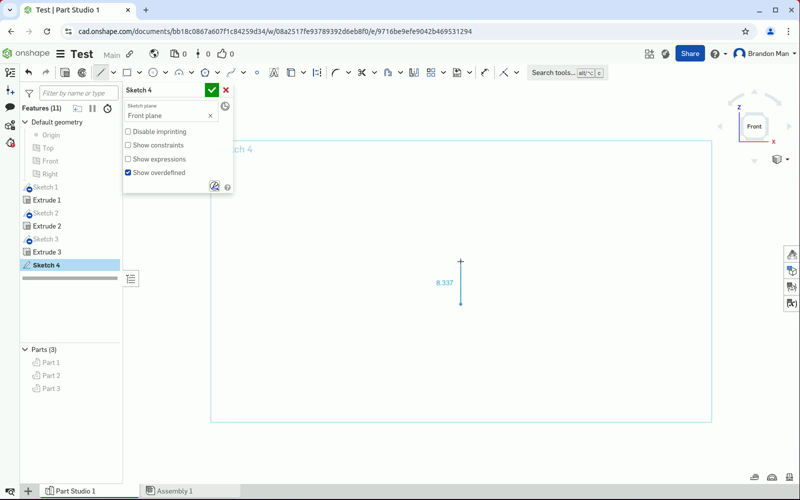
key_up(shift)
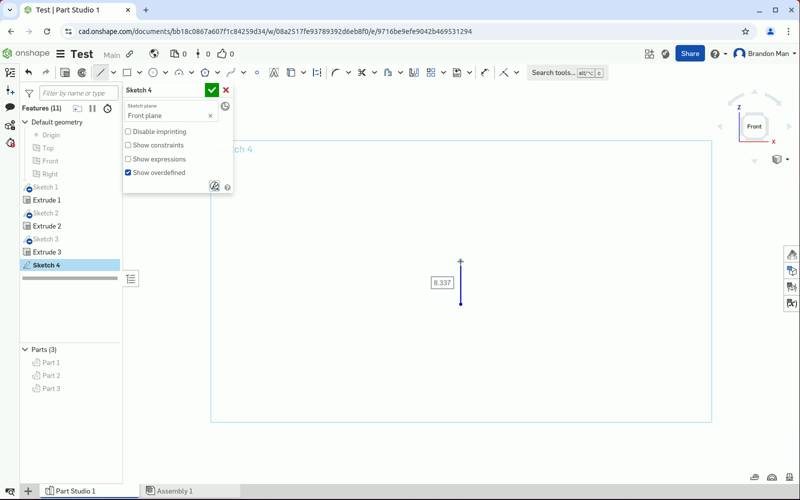
key(esc)
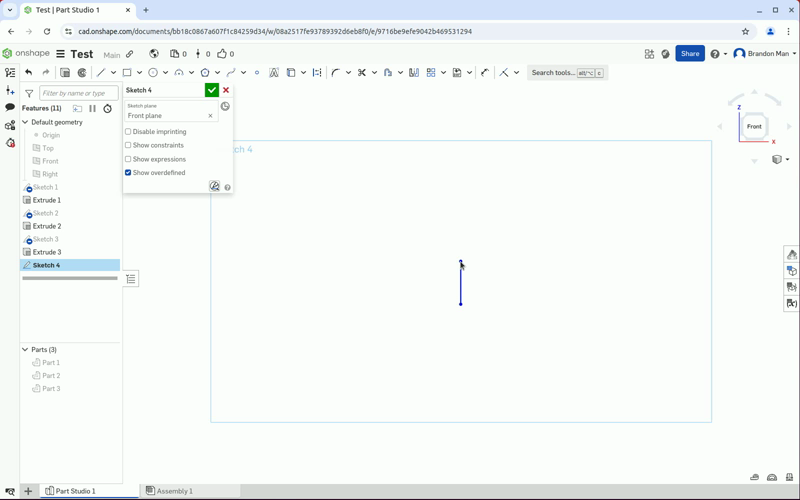
key(a)
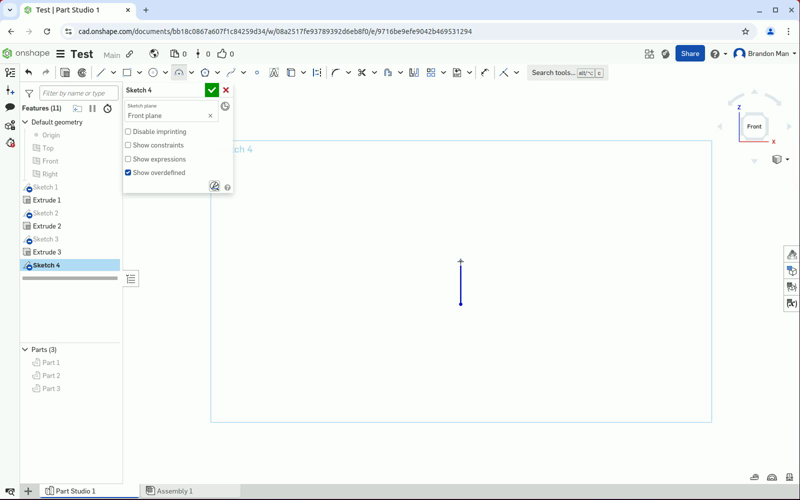
mouse_move(460, 261)
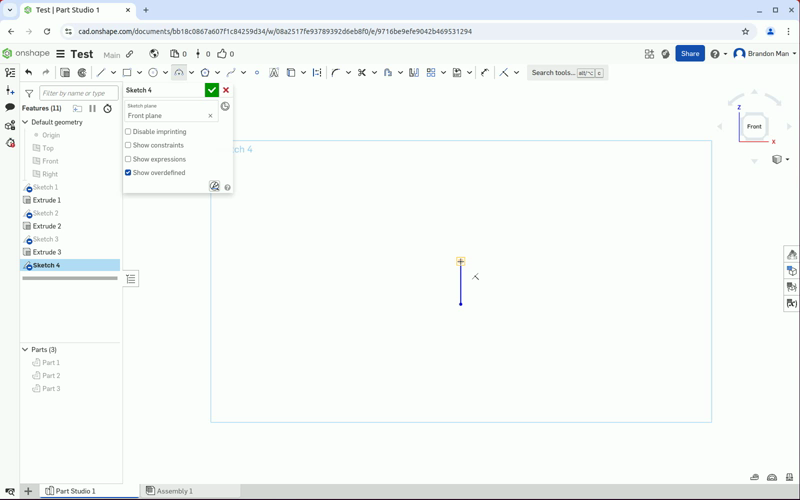
click(460, 261)
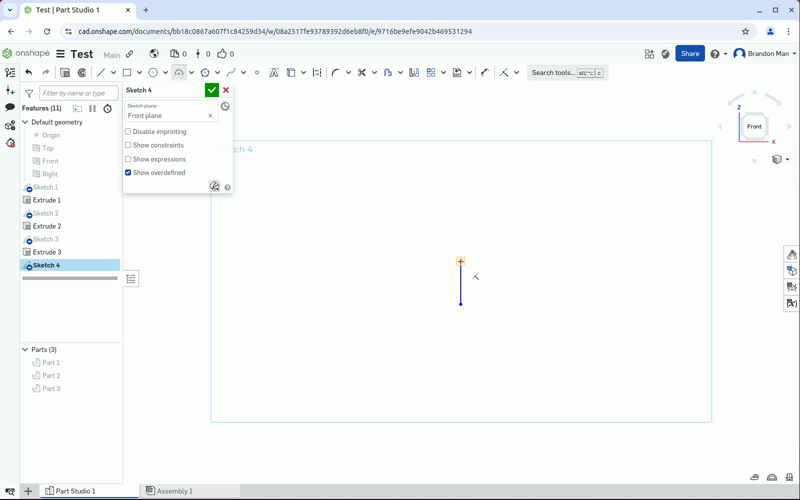
mouse_move(460, 304)
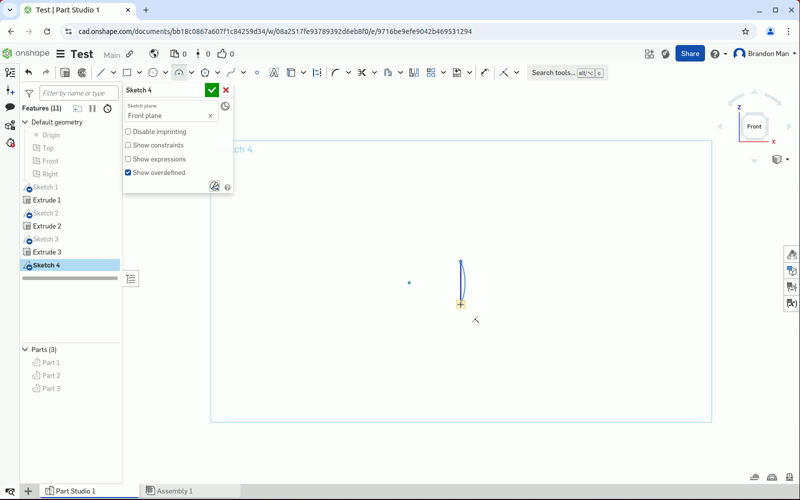
click(460, 304)
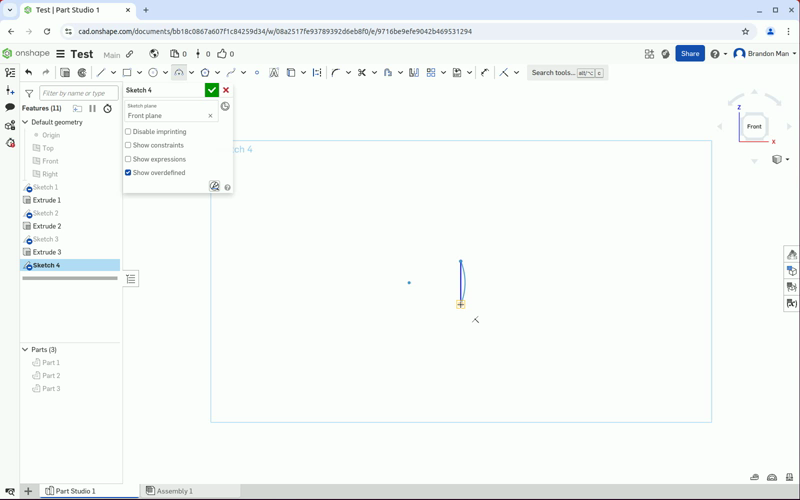
key_down(shift)
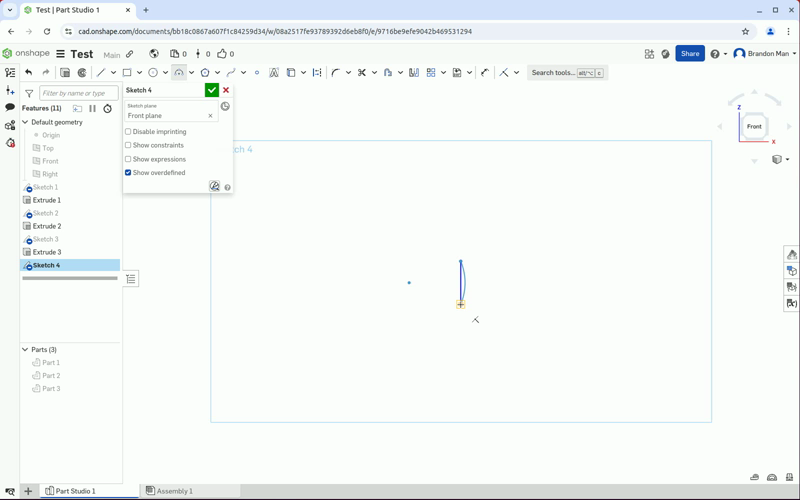
mouse_move(439, 282)
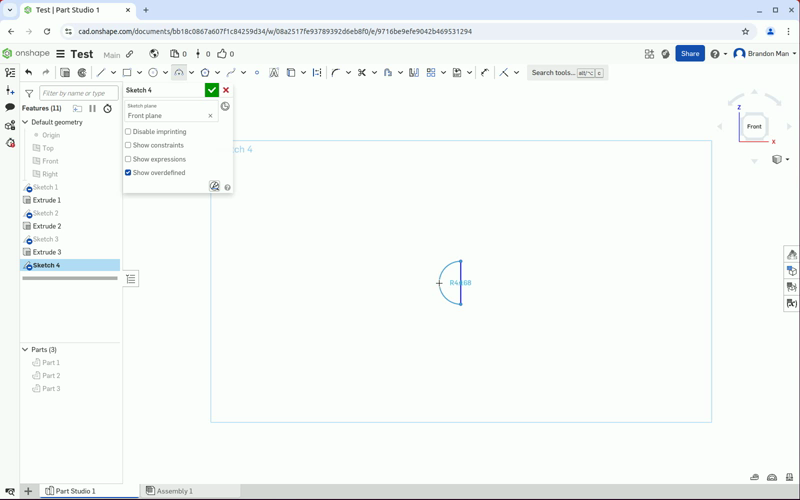
click(439, 282)
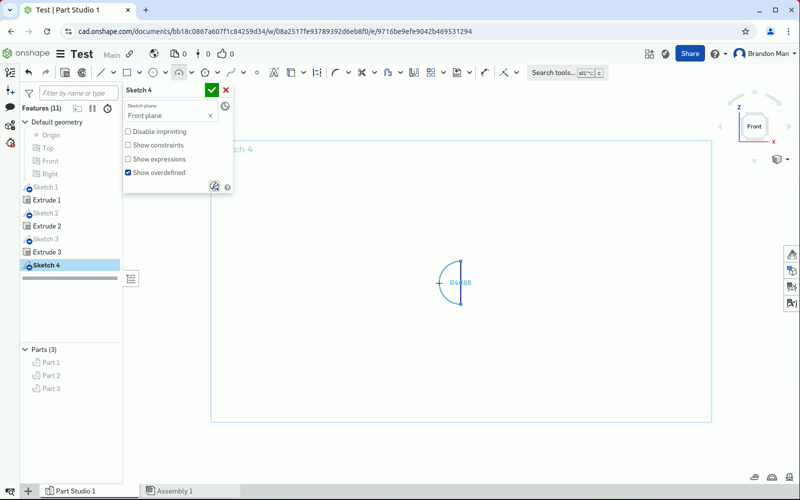
key_up(shift)
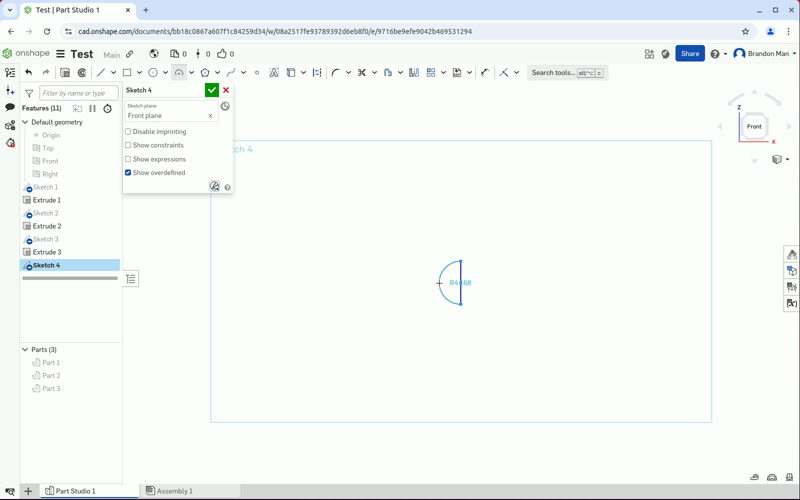
key(esc)
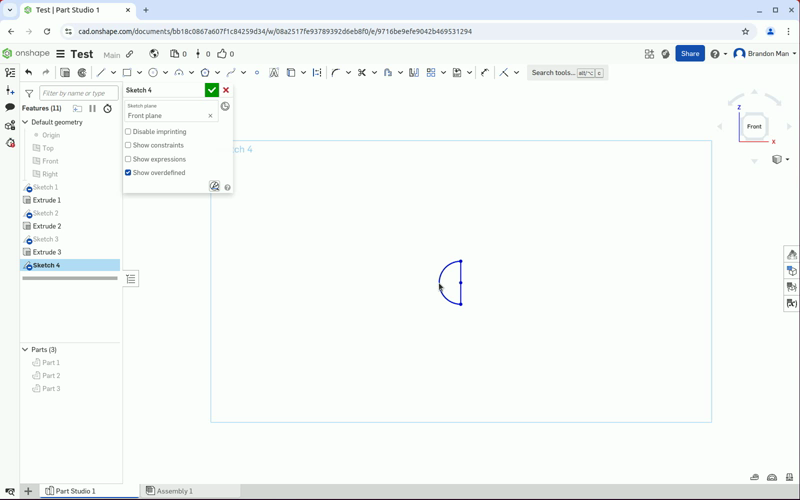
mouse_move(454, 300)
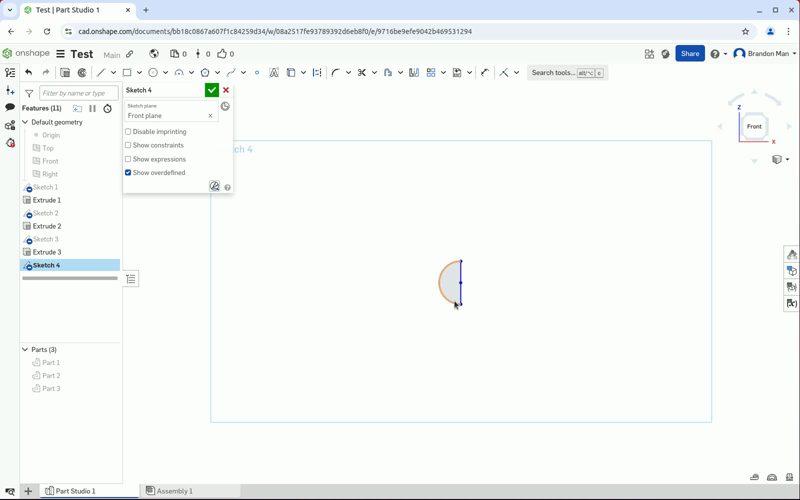
scroll(6)
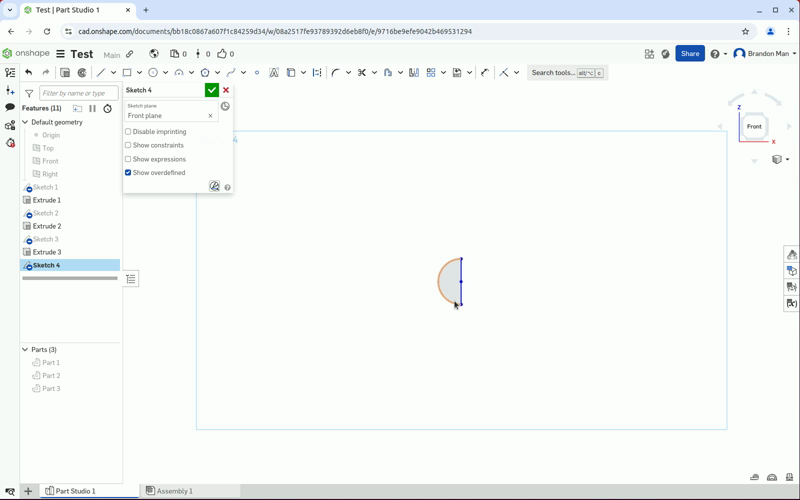
scroll(6)
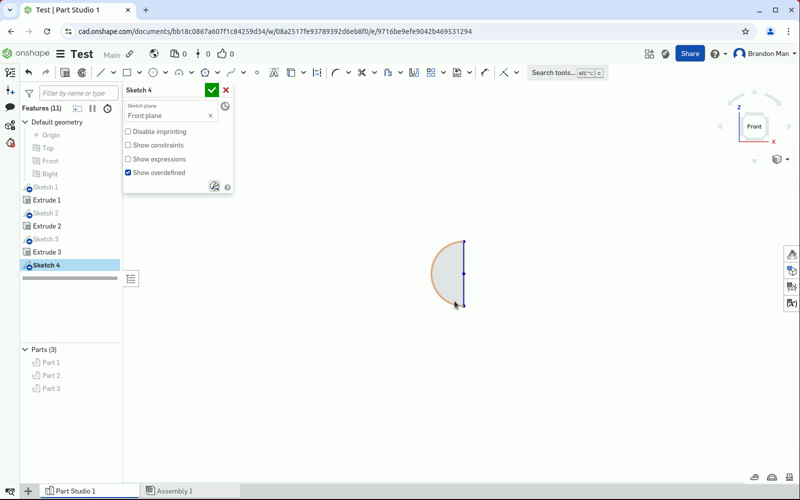
scroll(6)
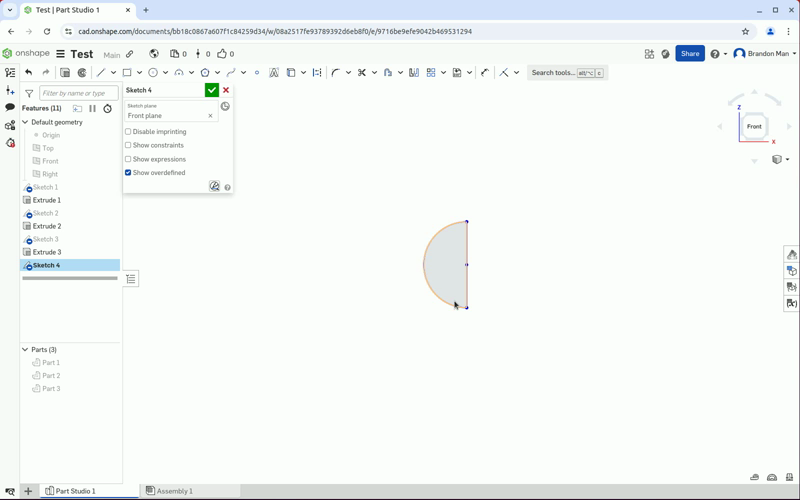
scroll(6)
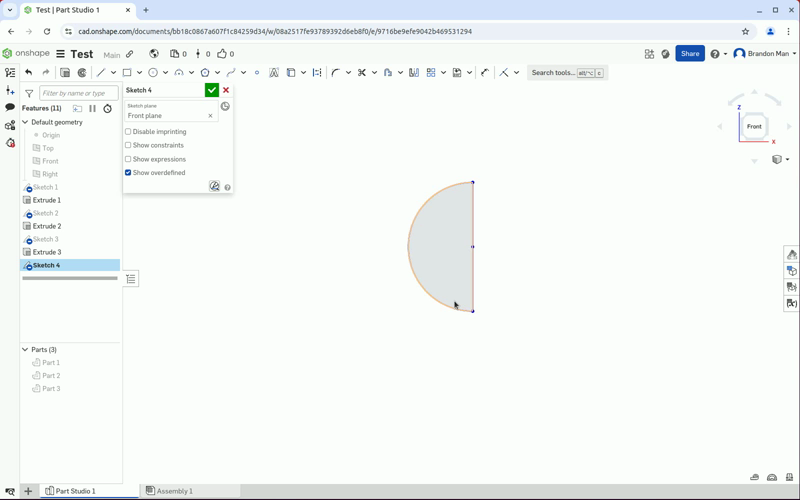
scroll(6)
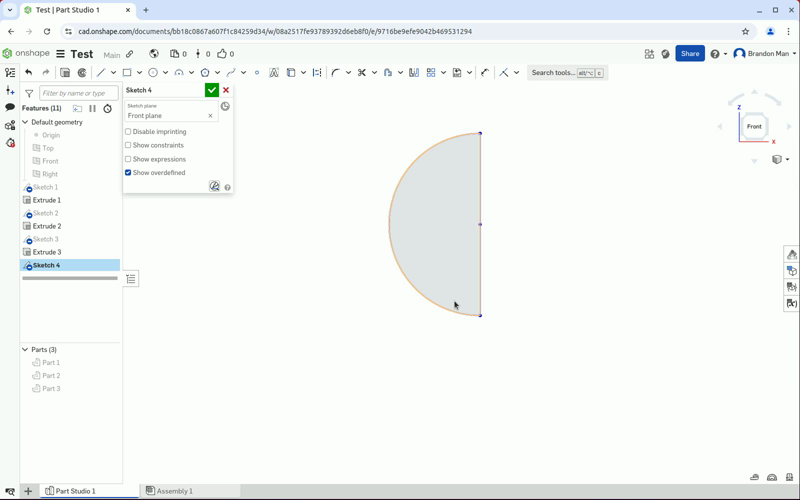
scroll(6)
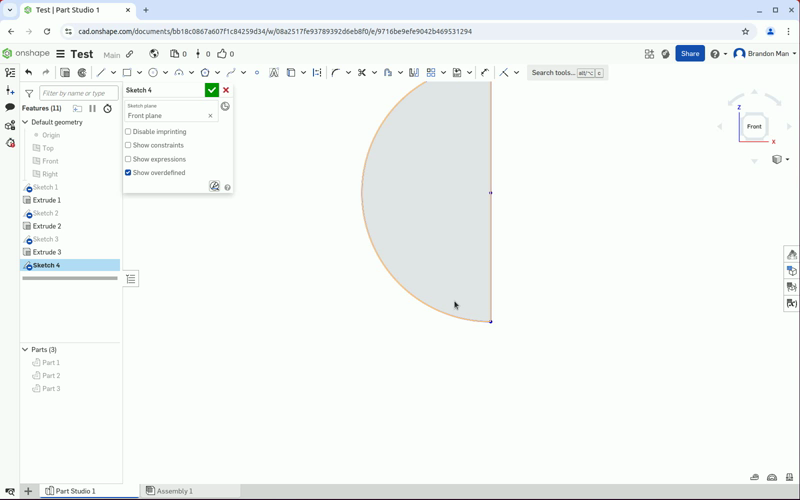
scroll(6)
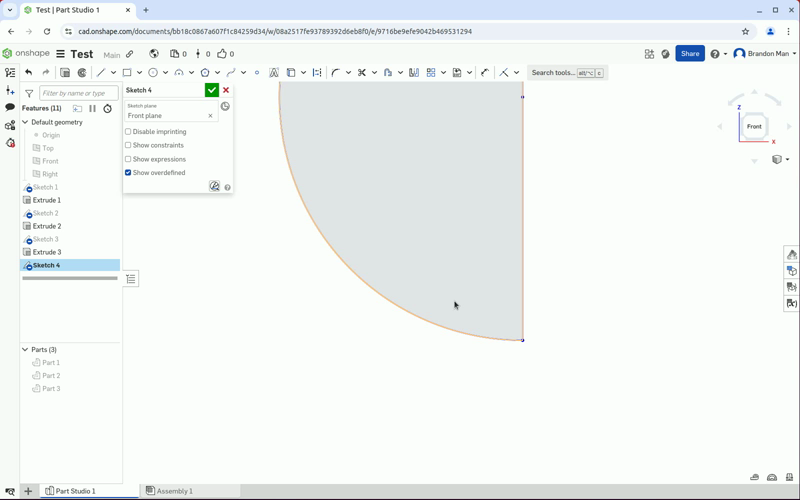
click(454, 300)
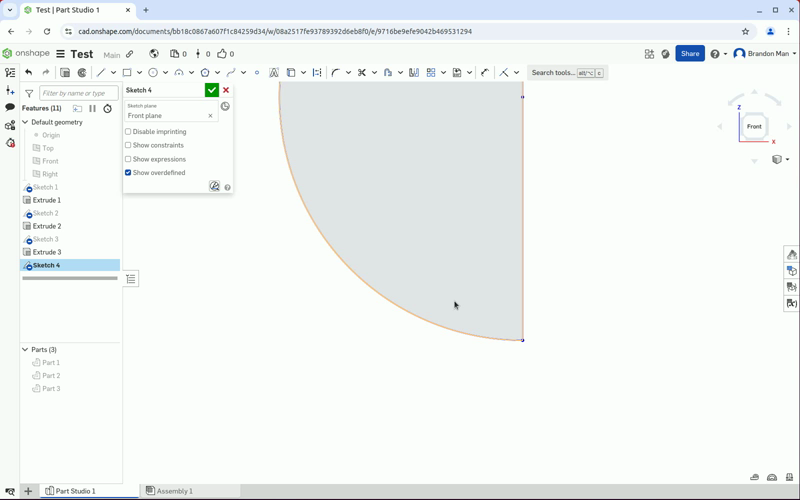
scroll(-6)
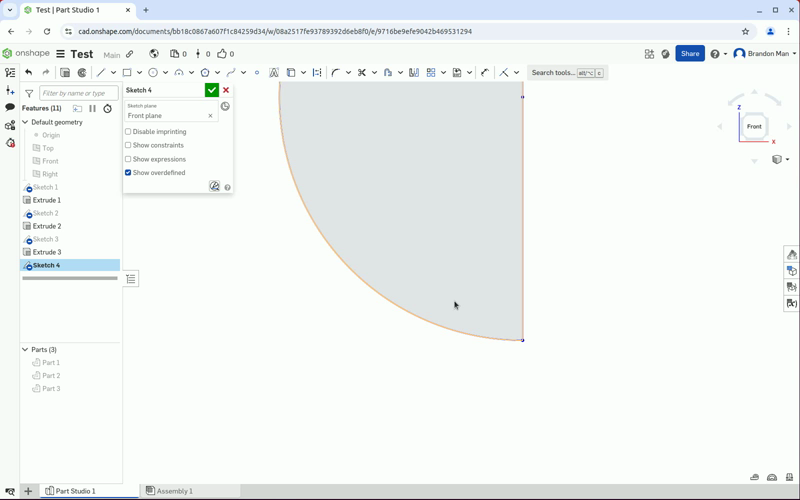
scroll(-6)
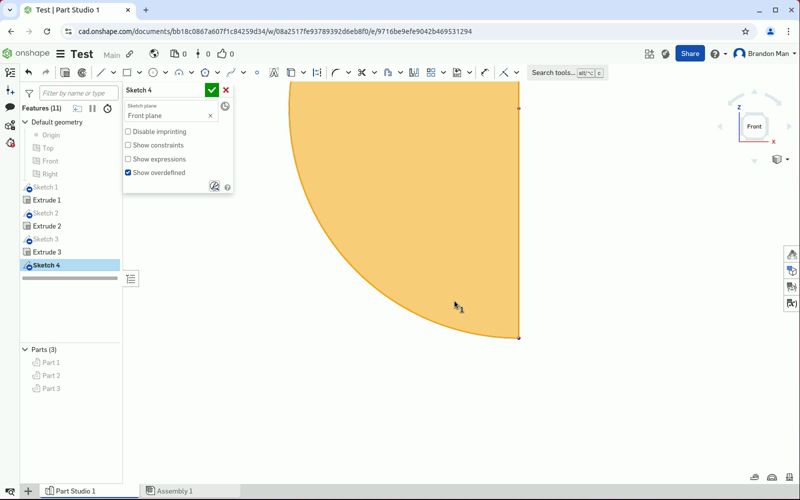
scroll(-6)
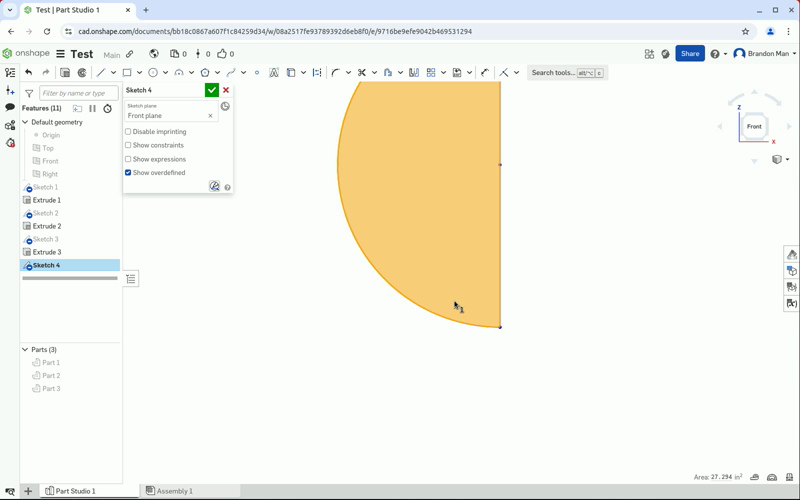
scroll(-6)
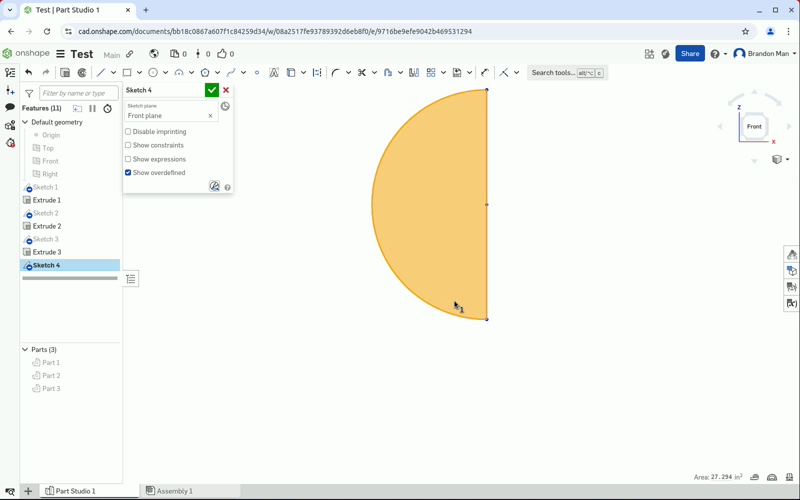
scroll(-6)
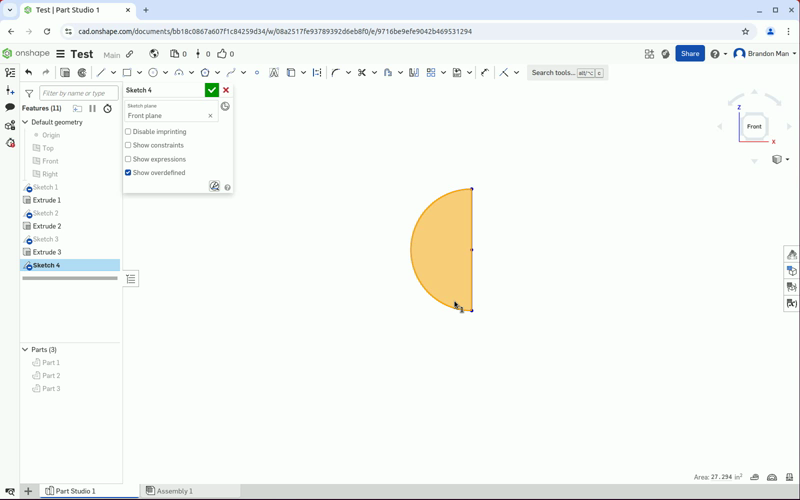
scroll(-6)
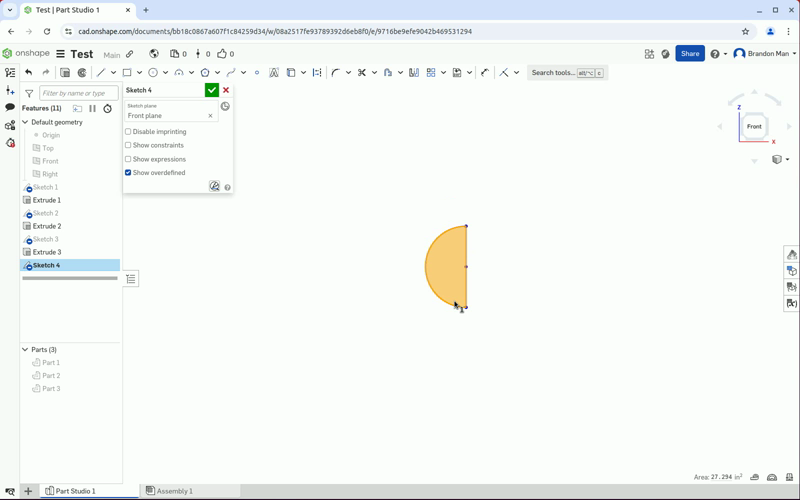
scroll(-6)
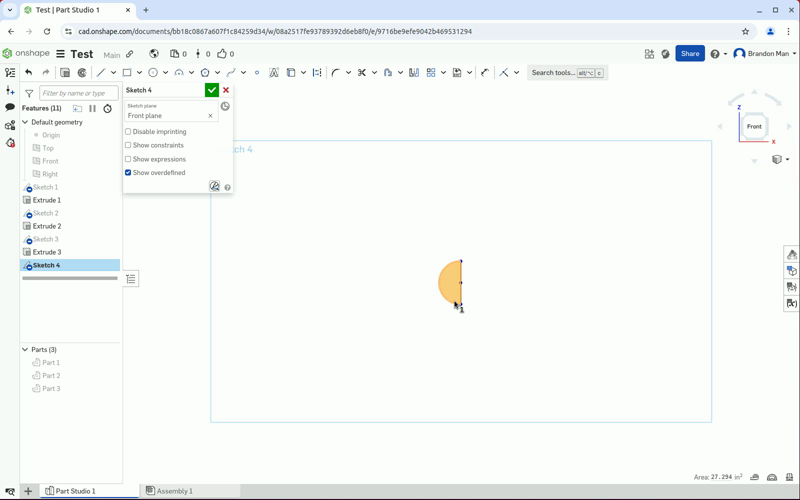
mouse_move(73, 352)
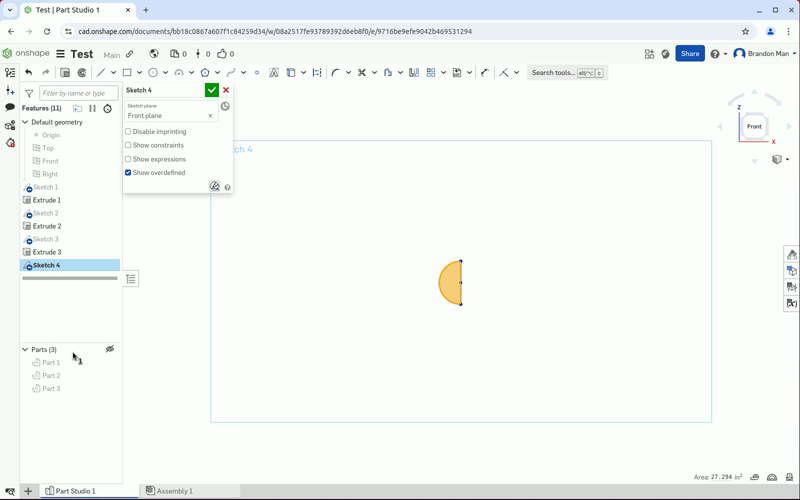
key(shift+y)
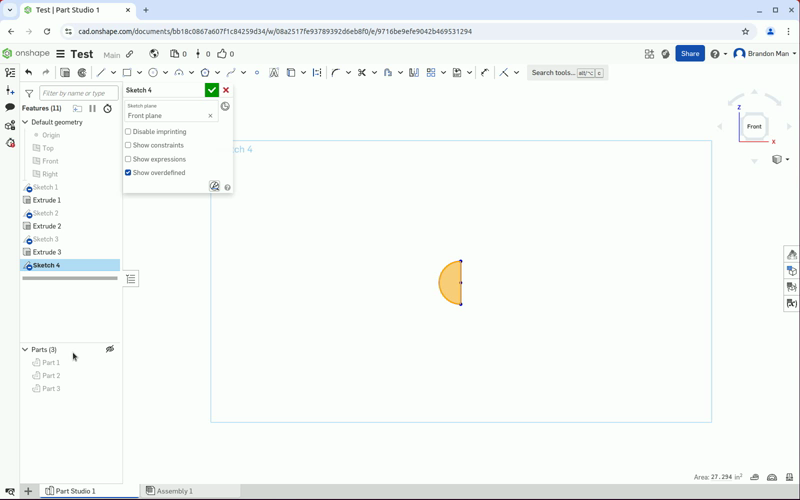
key(shift+e)
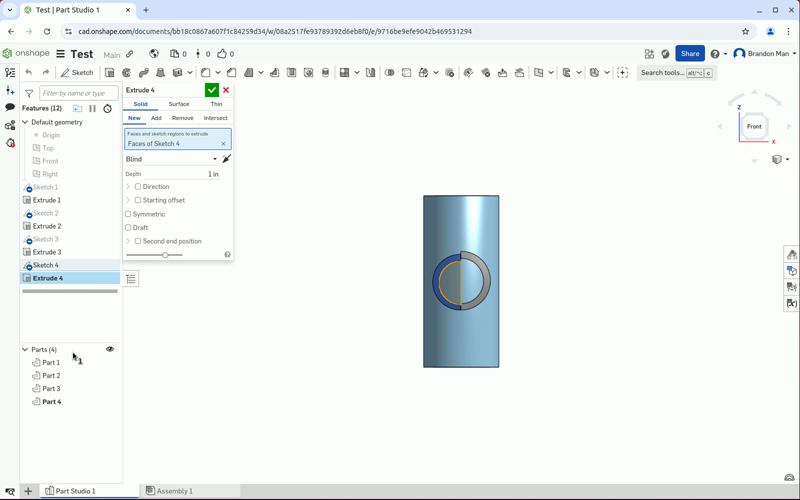
mouse_move(143, 106)
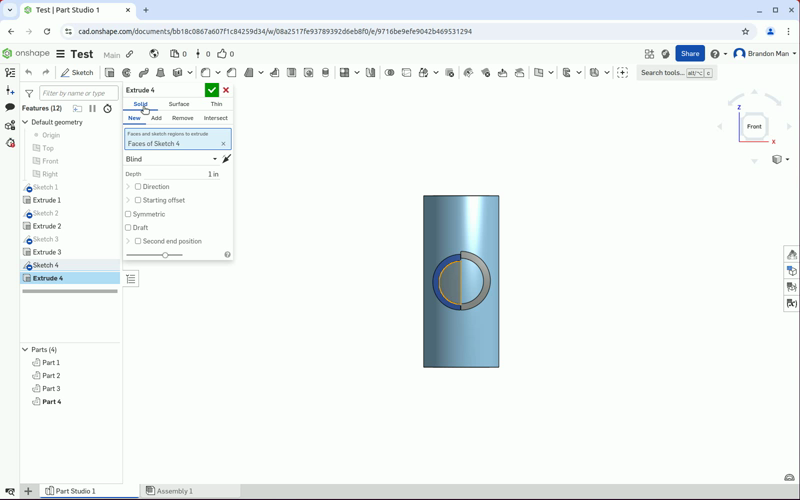
click(143, 106)
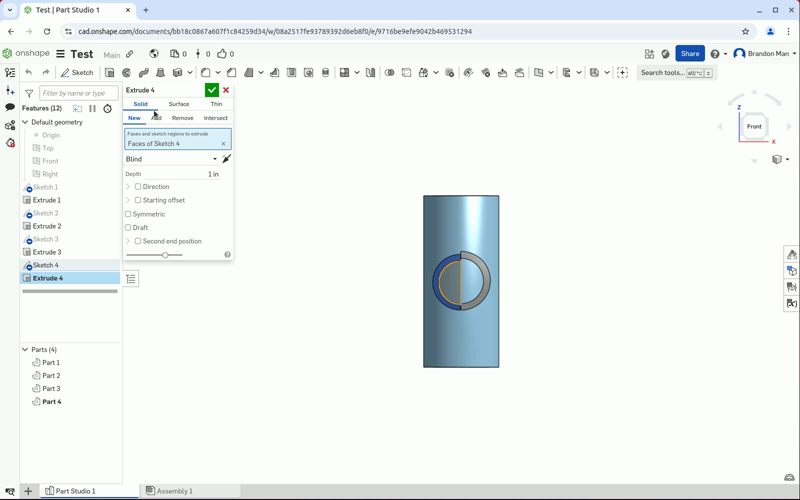
mouse_move(186, 120)
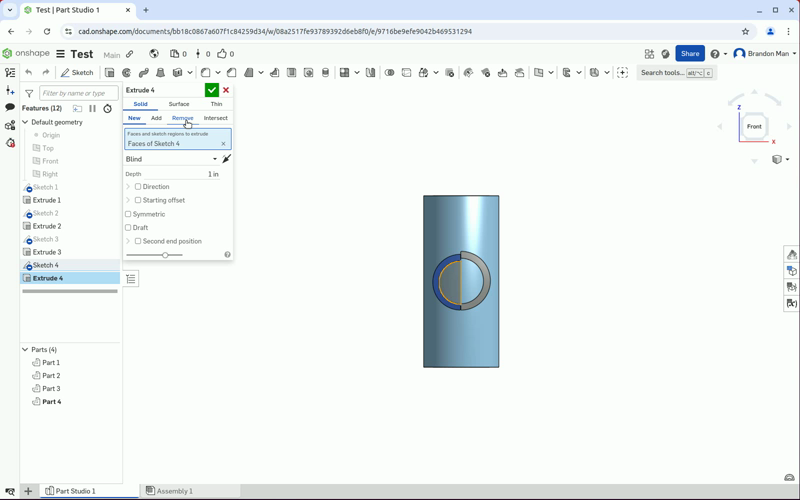
click(186, 120)
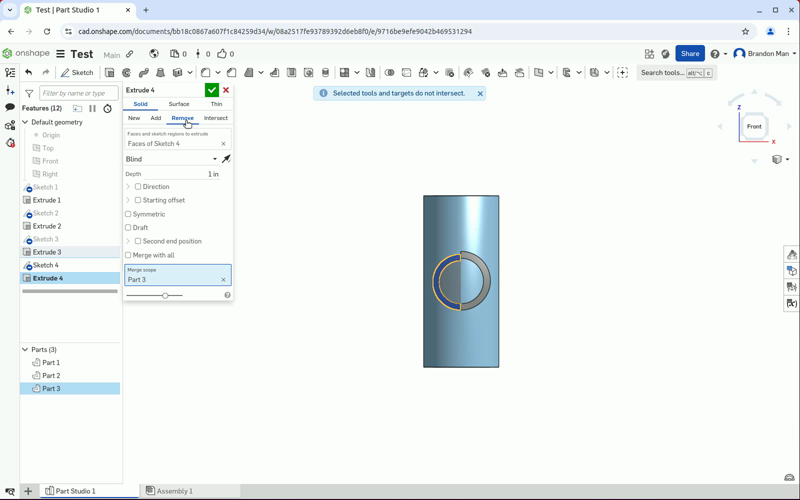
key(tab, 4)
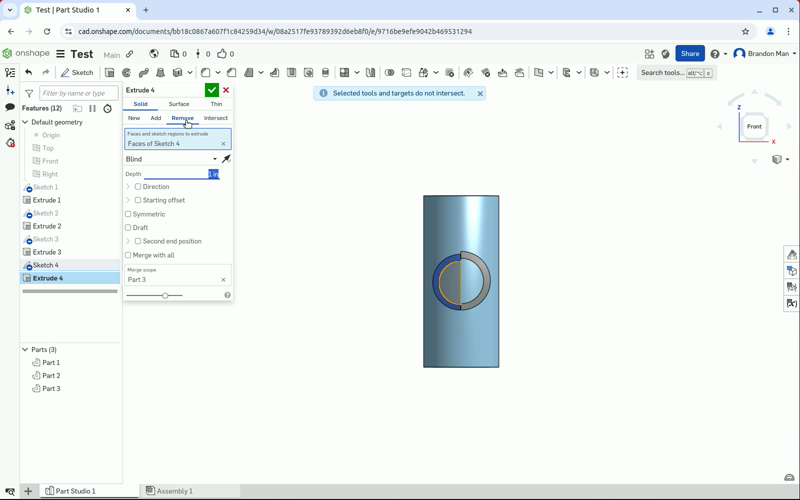
text(-23.108)
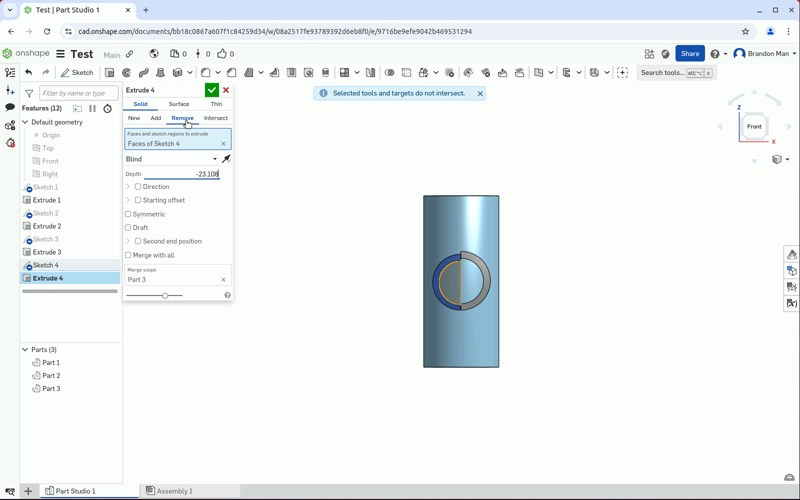
key(tab, 6)
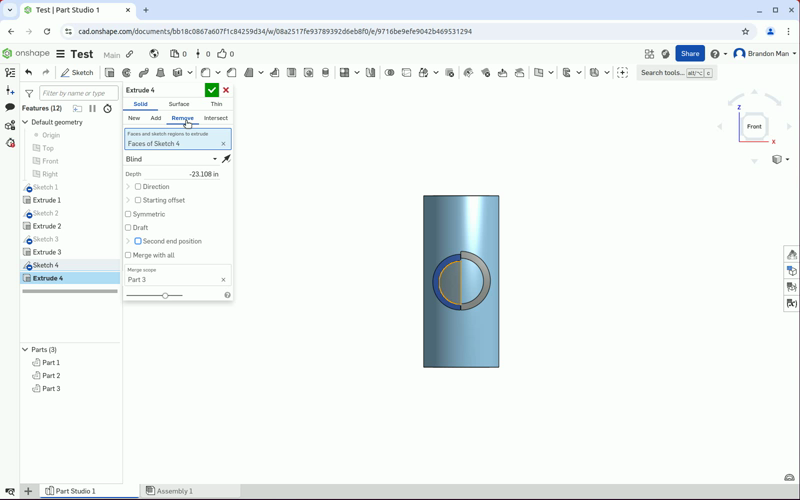
key(space)
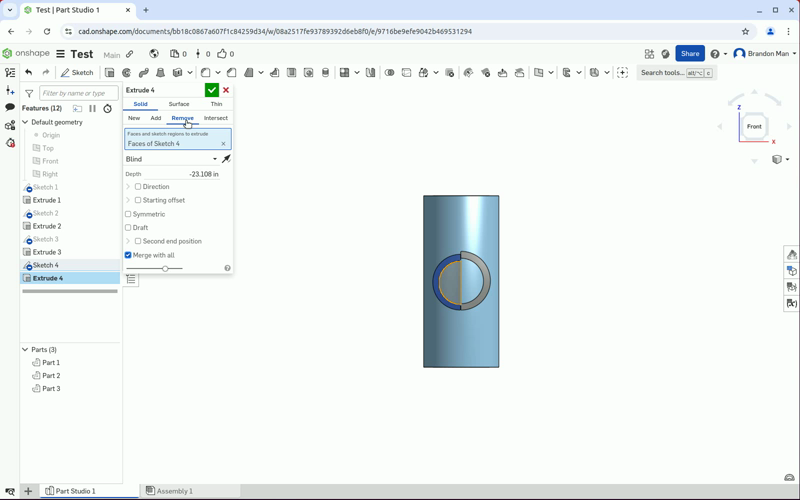
key(enter)
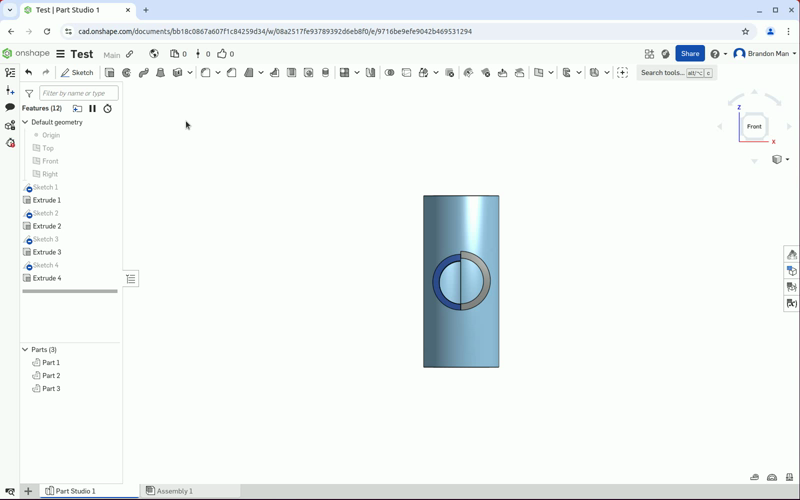
key(shift+h)
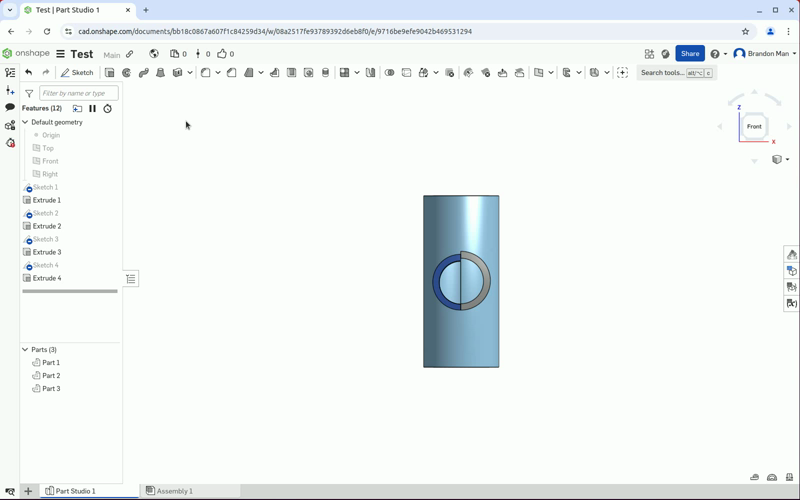
key(shift+h)
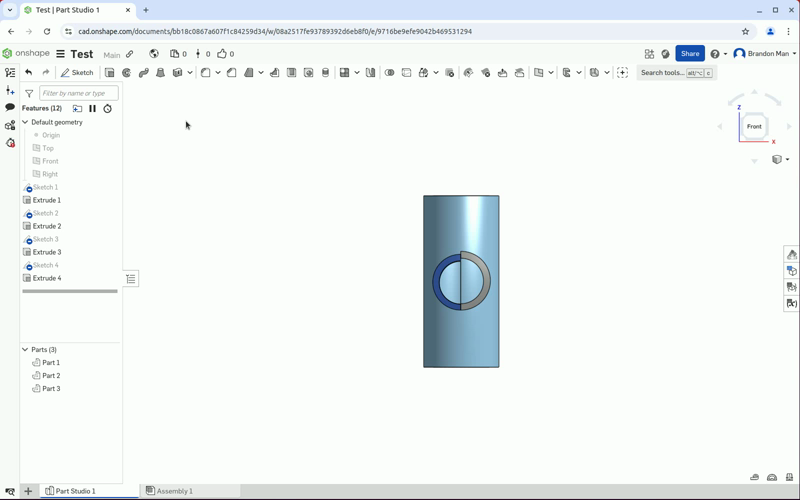
mouse_move(73, 189)
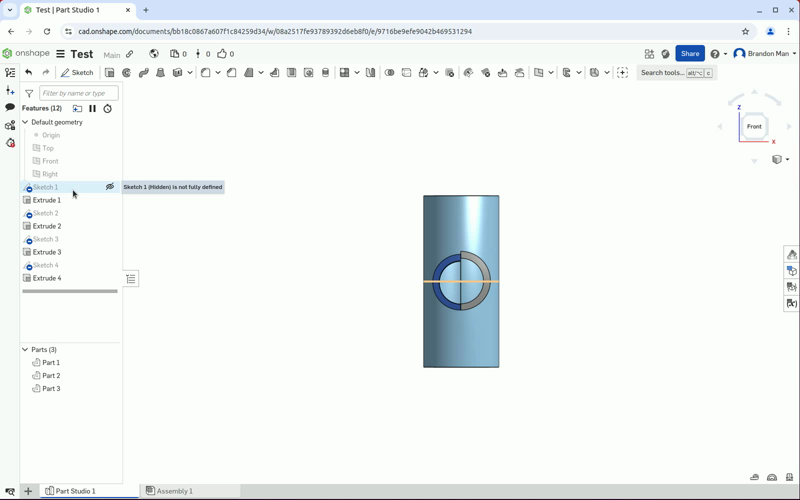
click(73, 189)
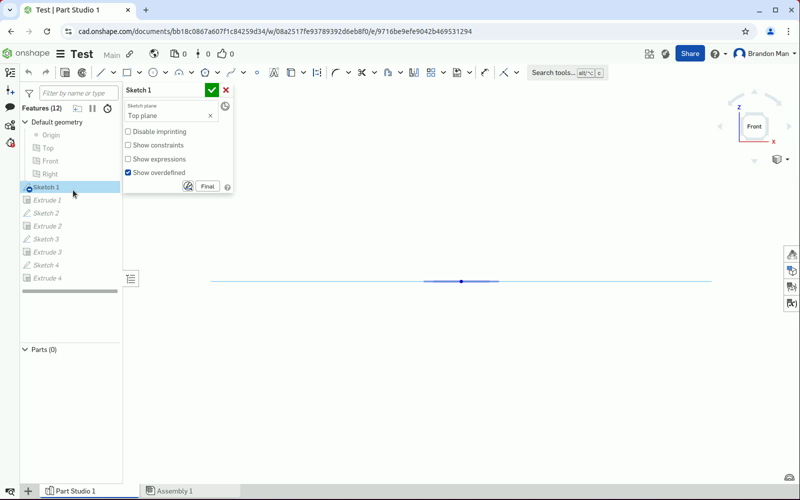
mouse_move(229, 92)
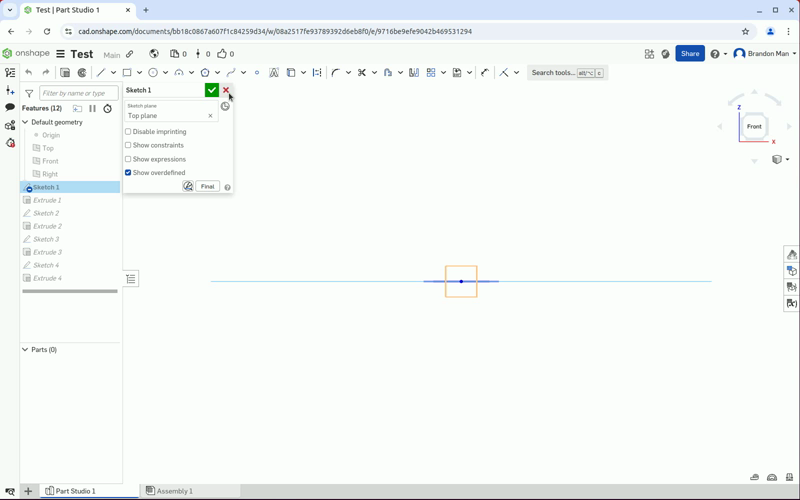
click(229, 92)
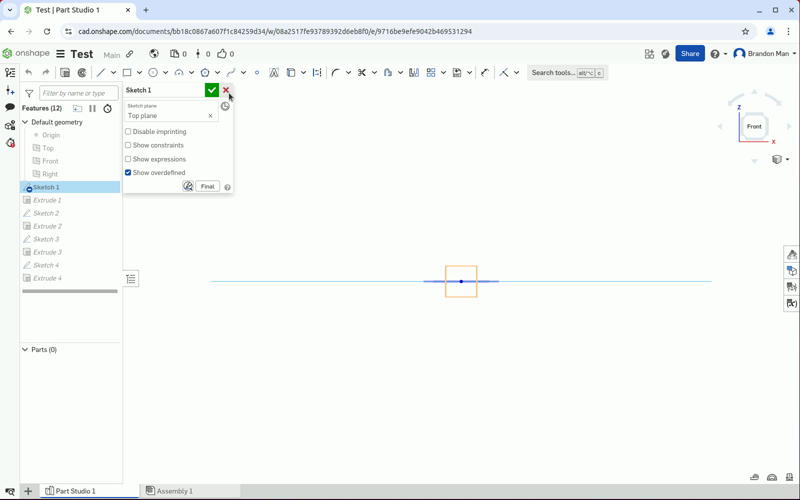
key(shift+s)
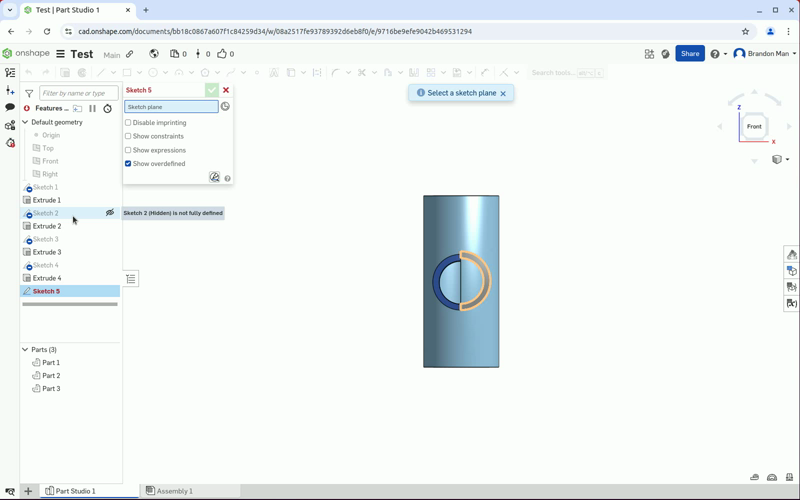
scroll(3)
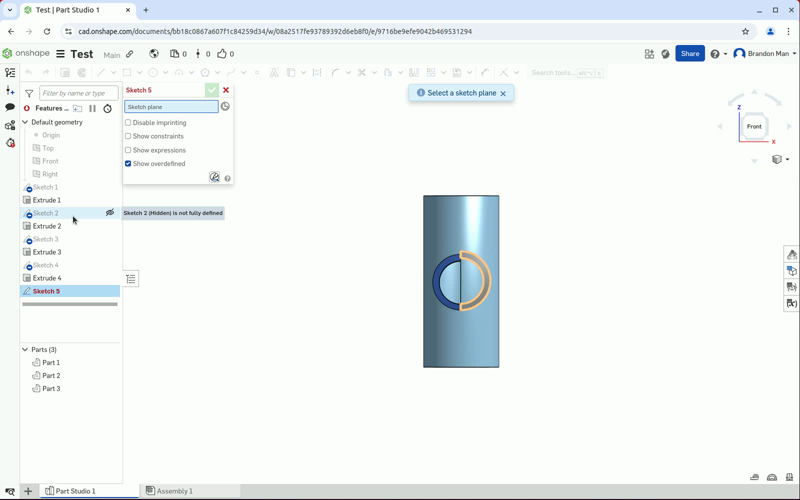
mouse_move(73, 163)
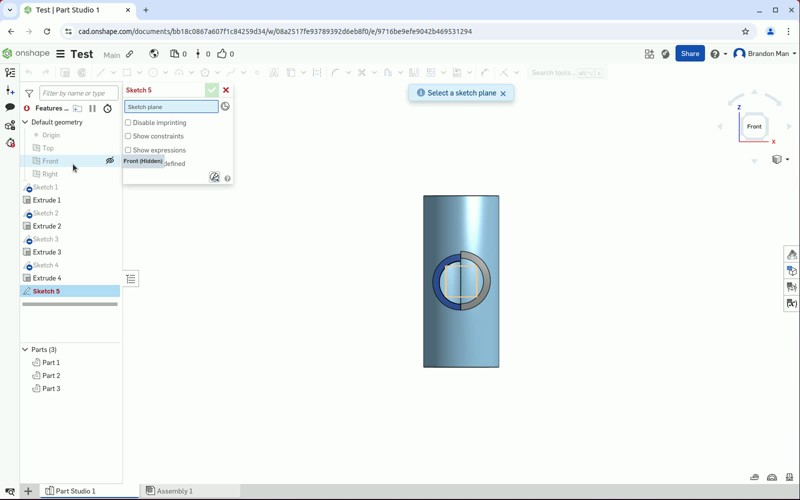
click(73, 163)
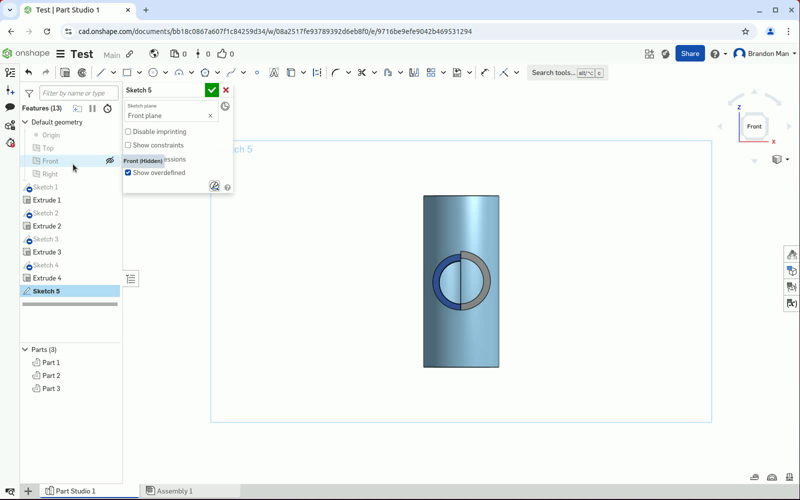
mouse_move(73, 352)
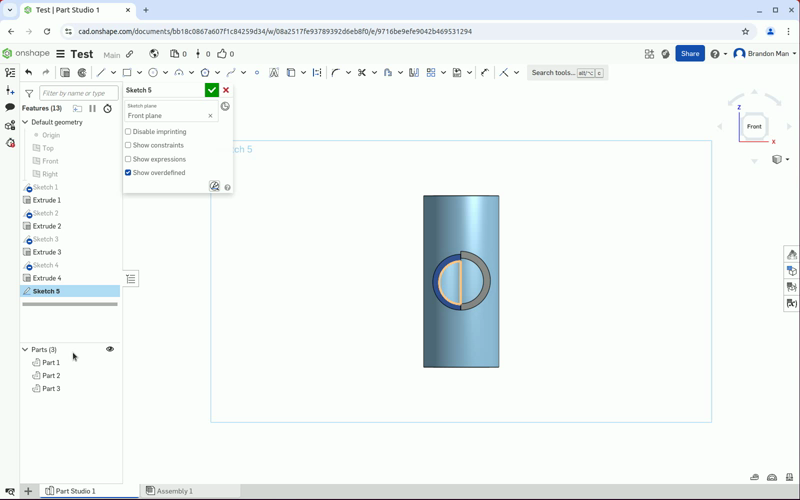
key(y)
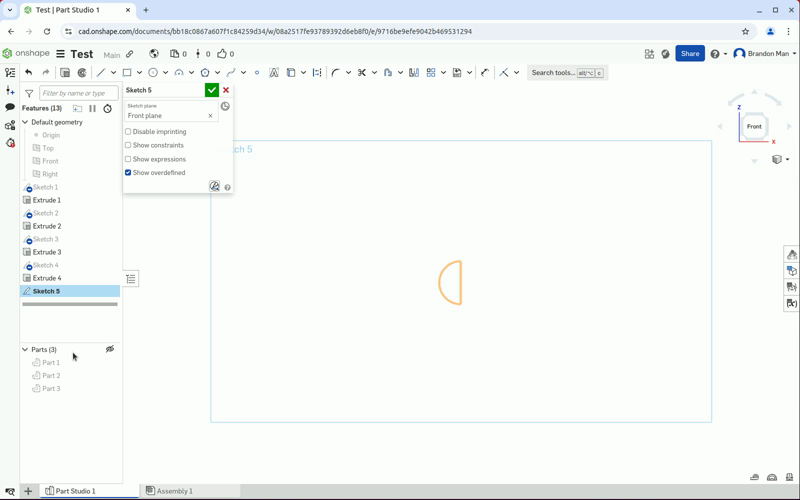
key(a)
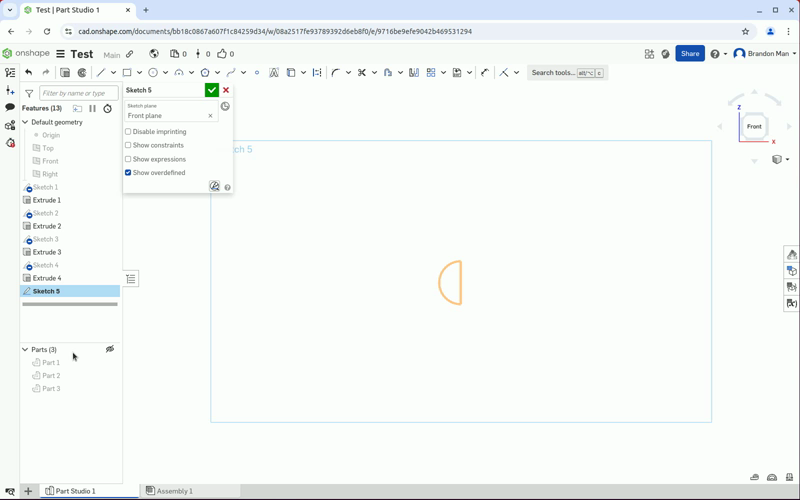
key_down(shift)
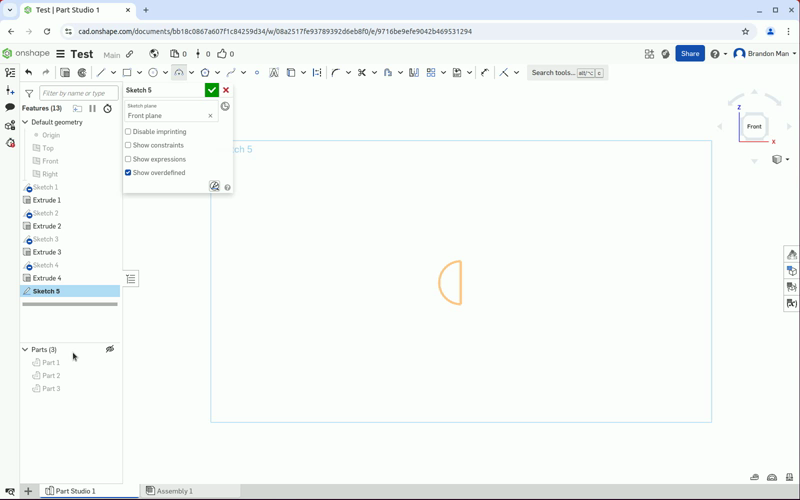
mouse_move(460, 304)
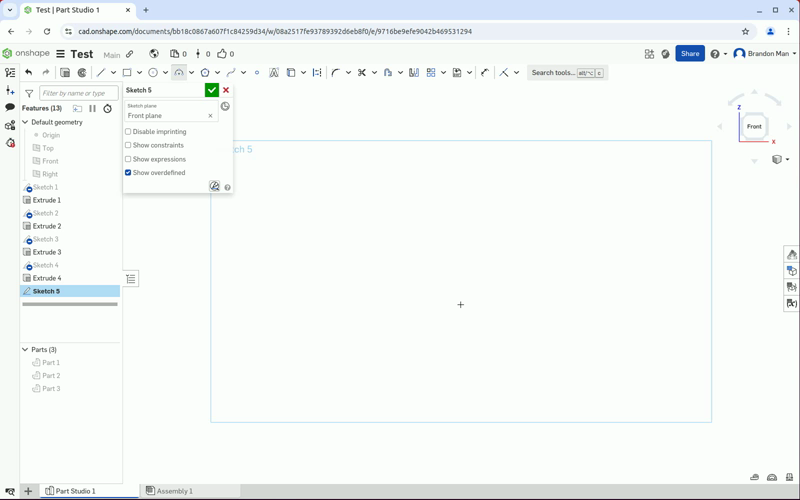
click(460, 304)
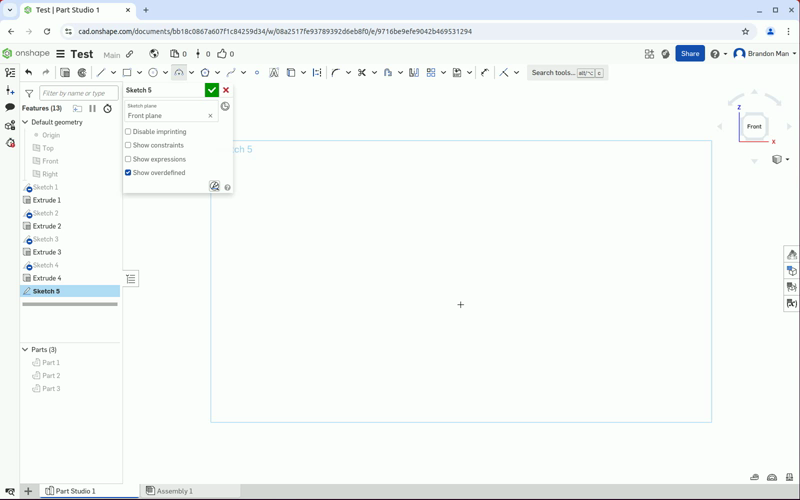
key_up(shift)
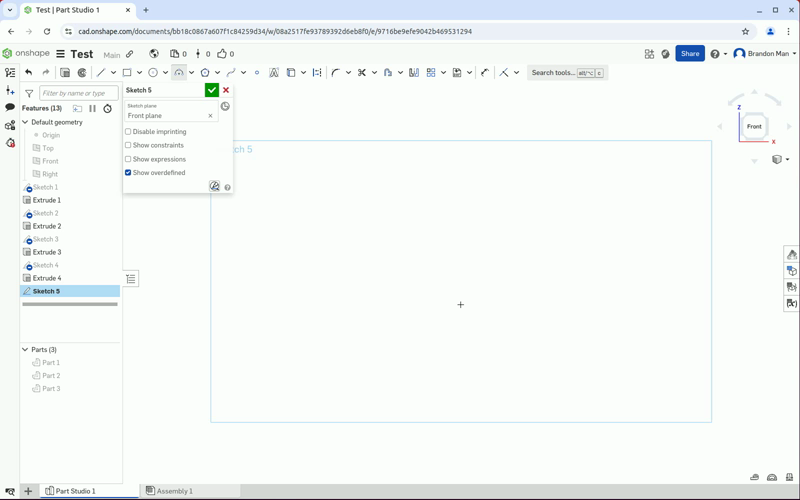
key_down(shift)
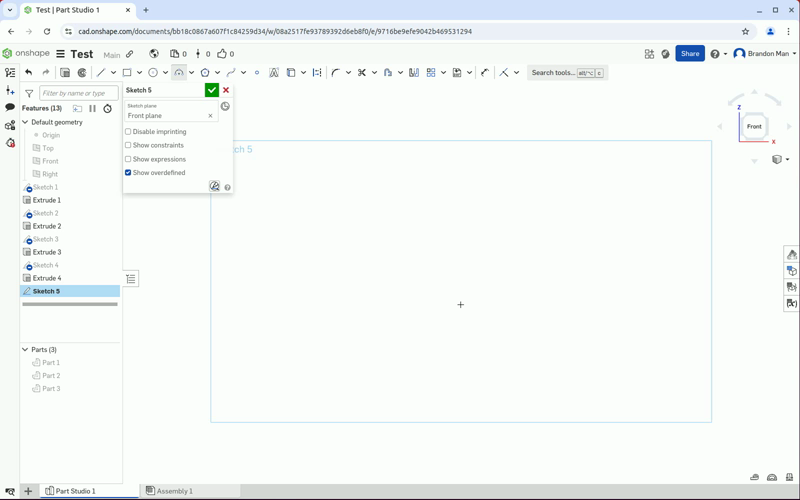
mouse_move(460, 261)
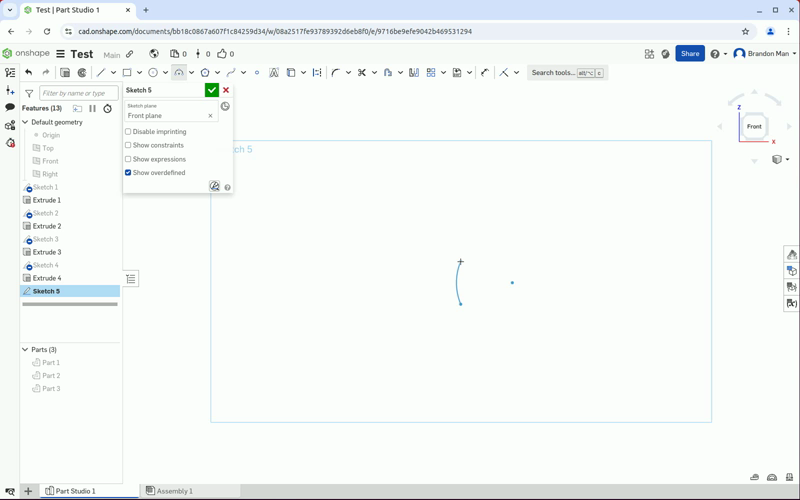
click(460, 261)
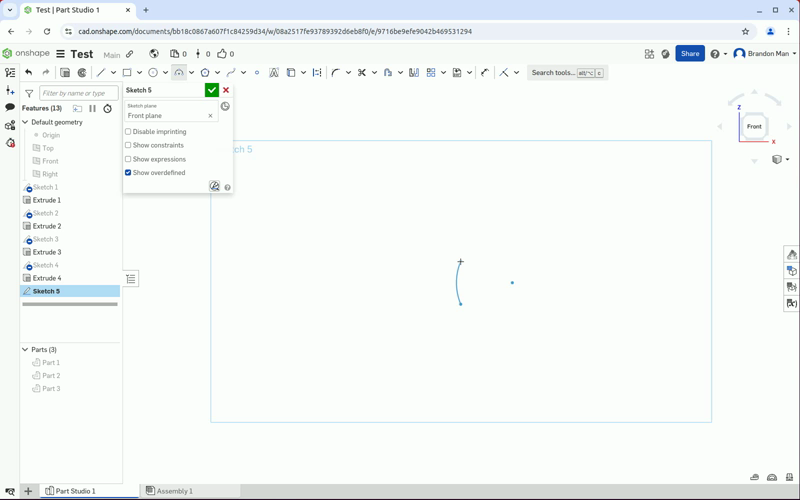
mouse_move(482, 282)
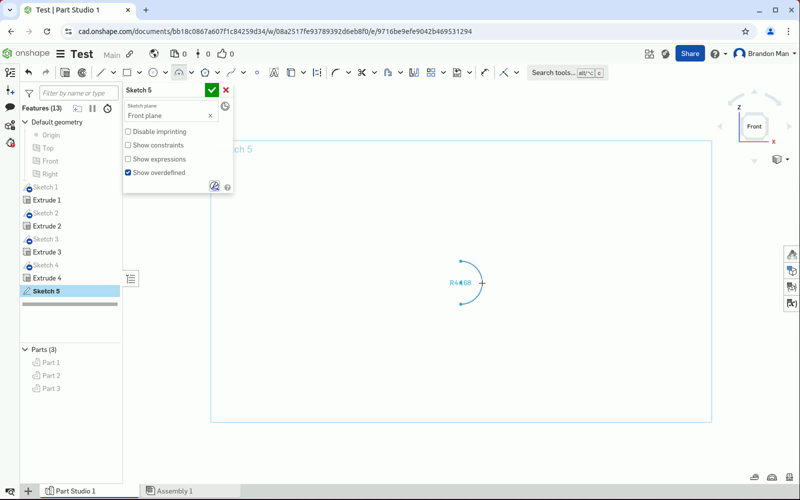
click(482, 282)
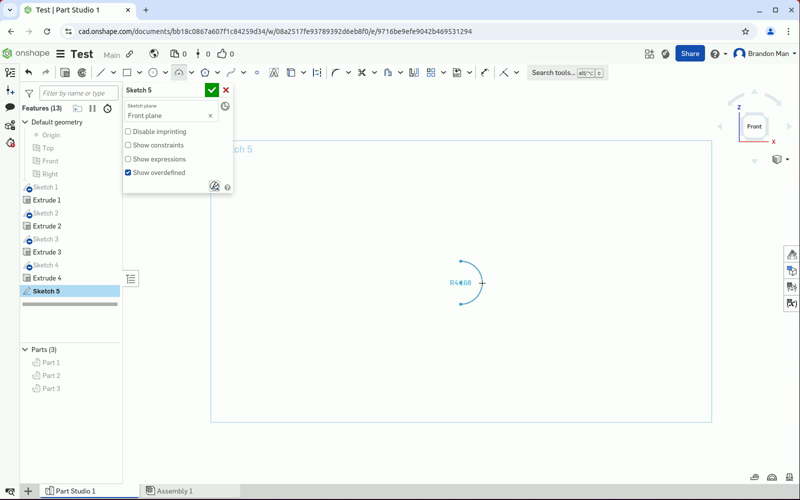
key_up(shift)
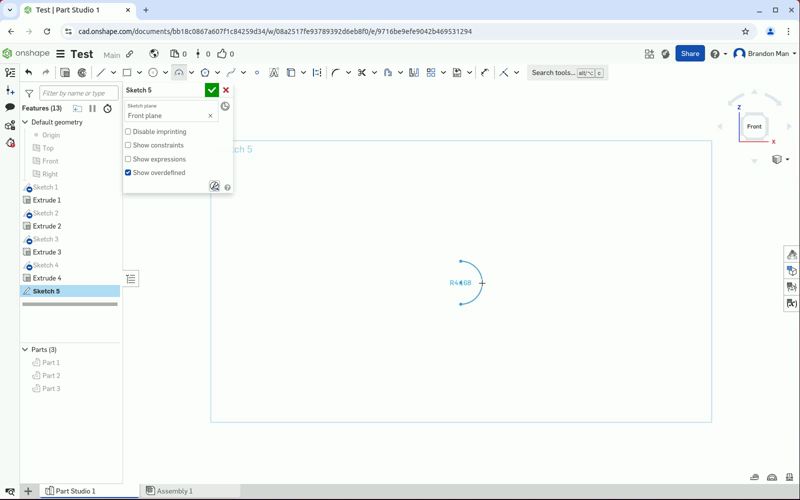
key(esc)
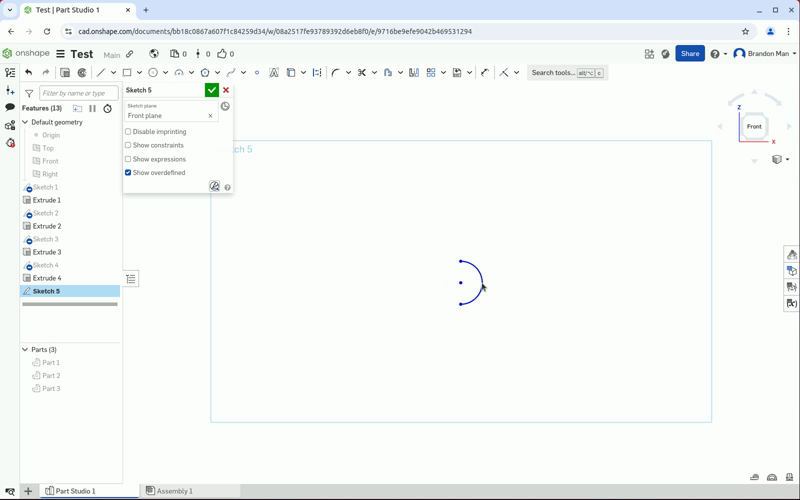
key(l)
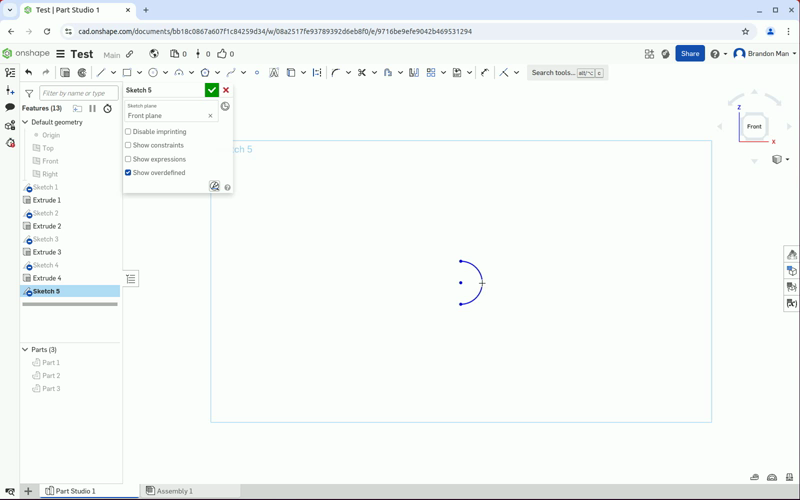
mouse_move(460, 261)
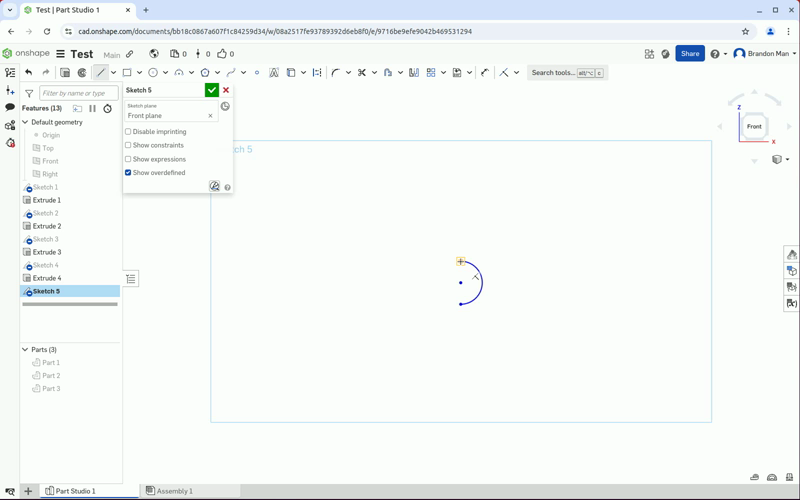
click(460, 261)
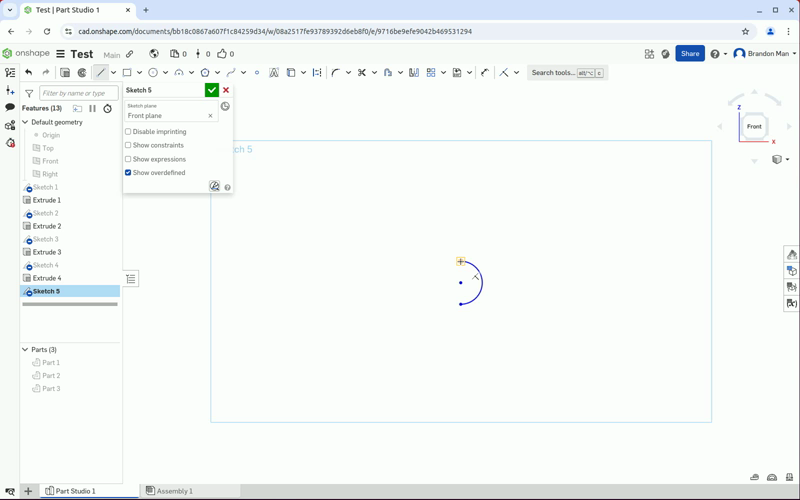
mouse_move(490, 261)
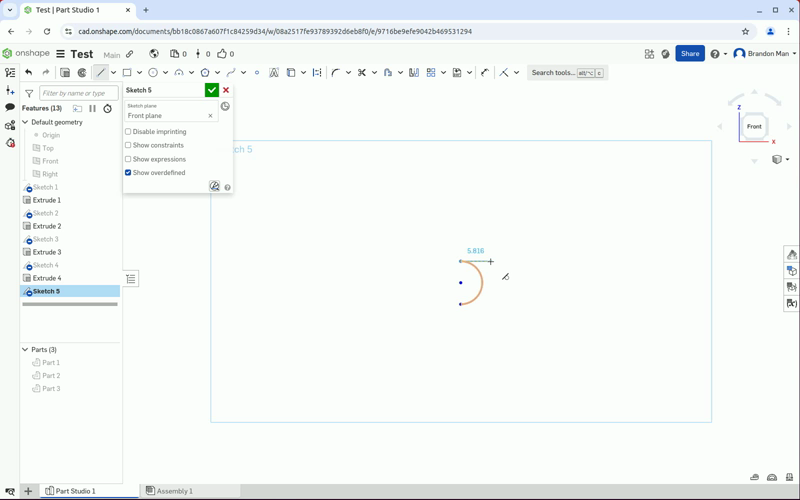
key_down(shift)
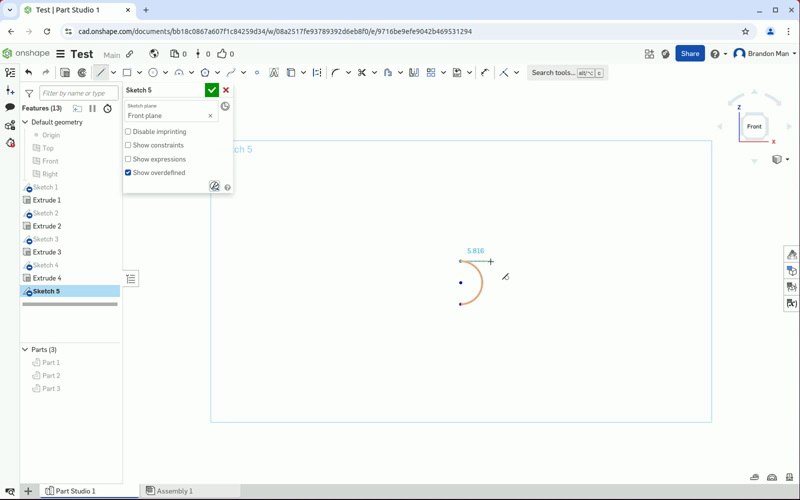
mouse_move(460, 304)
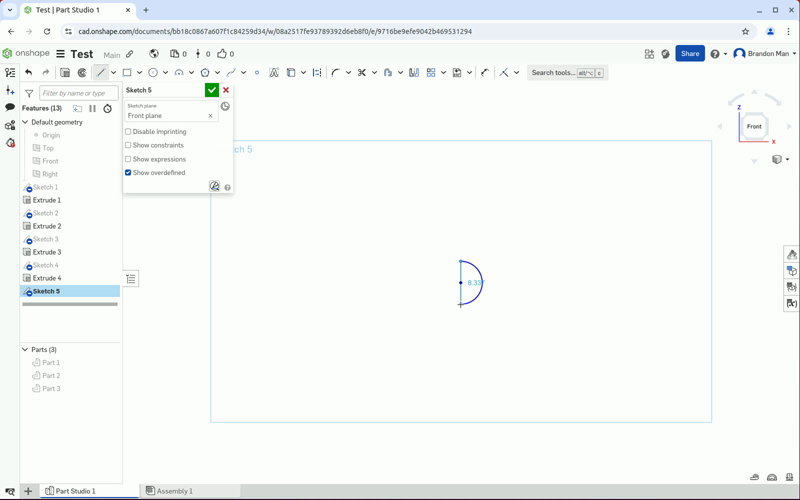
key_up(shift)
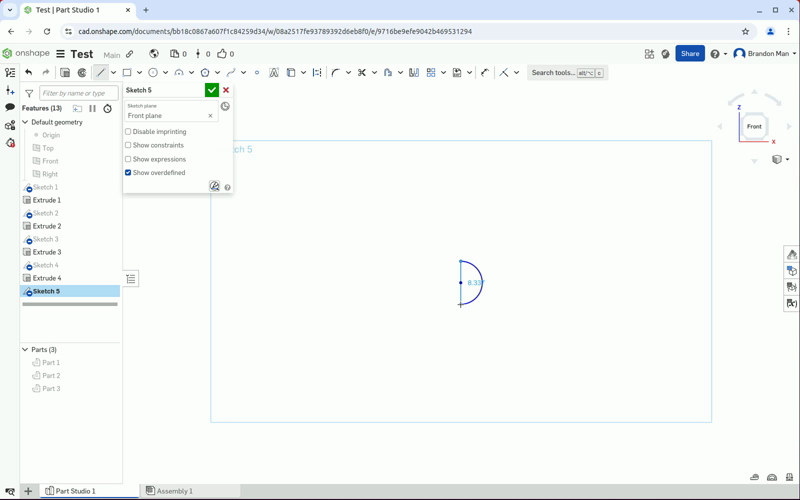
click(460, 304)
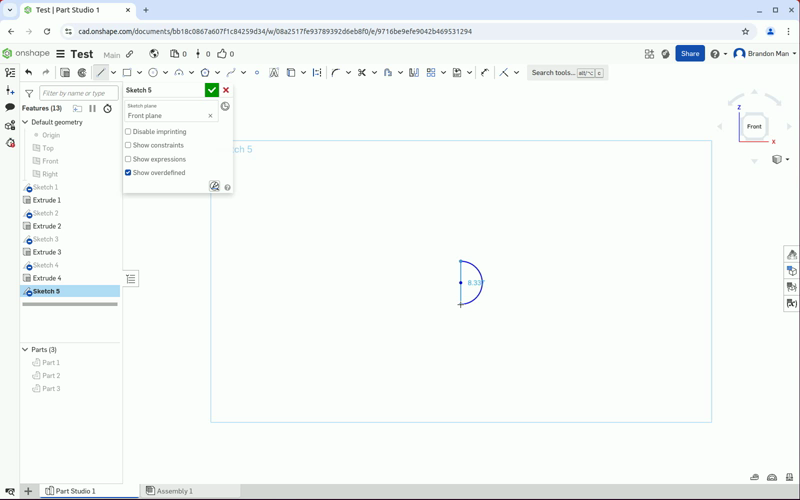
key(esc)
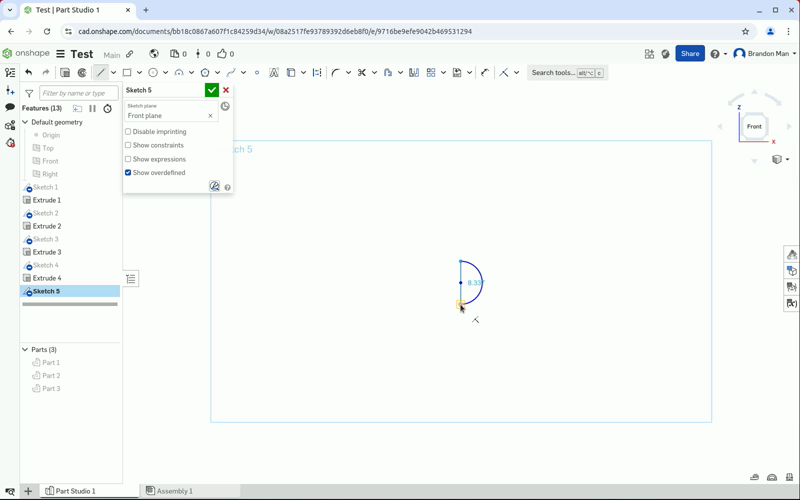
mouse_move(468, 273)
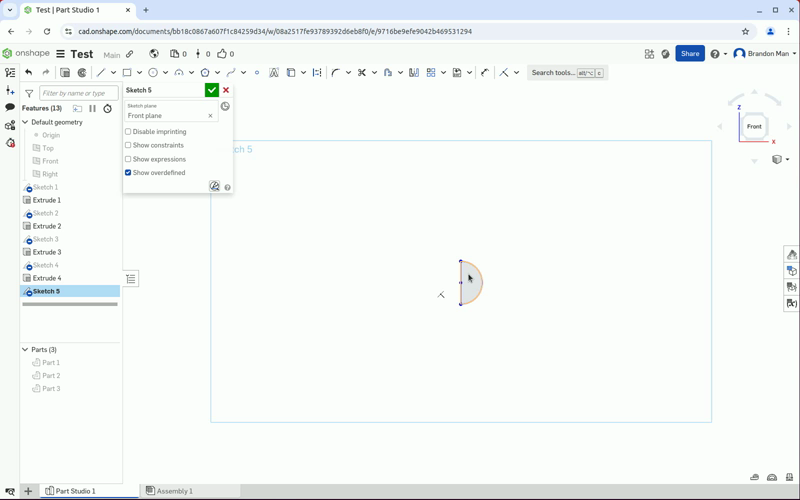
scroll(6)
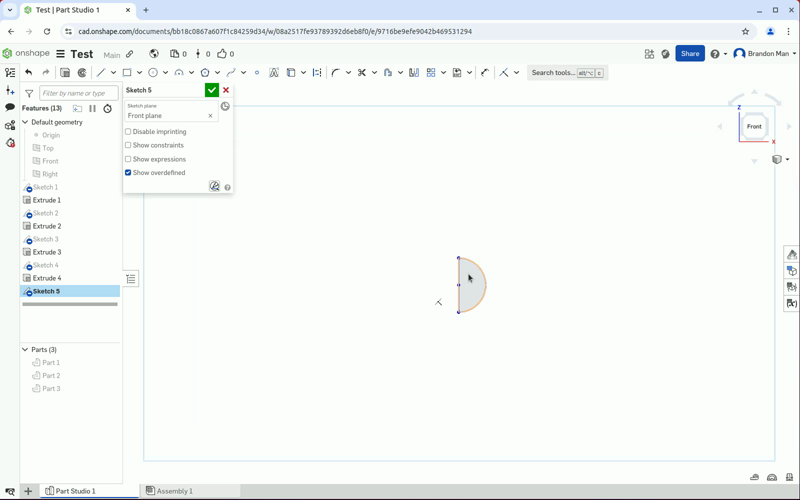
scroll(6)
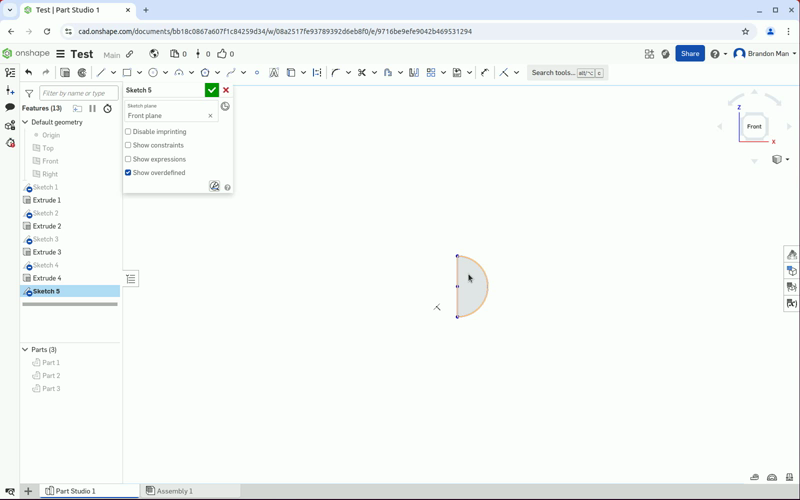
scroll(6)
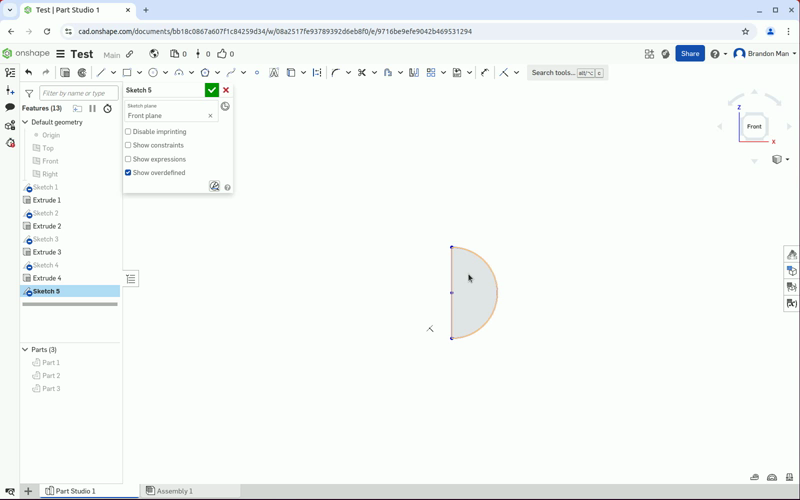
scroll(6)
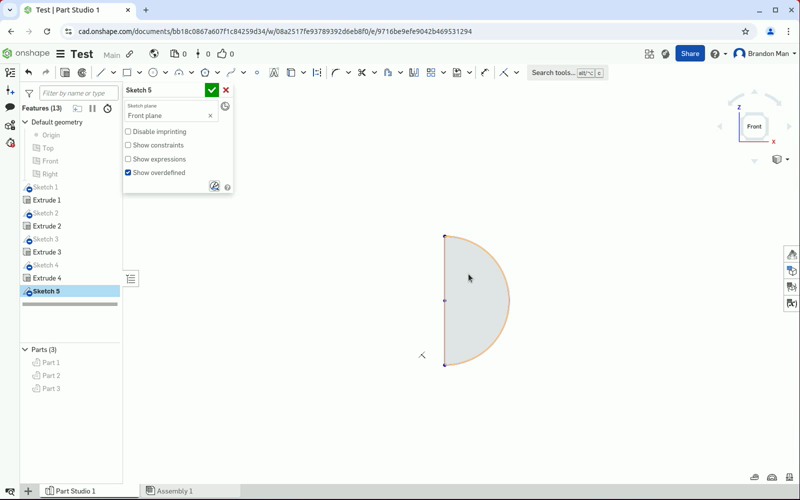
scroll(6)
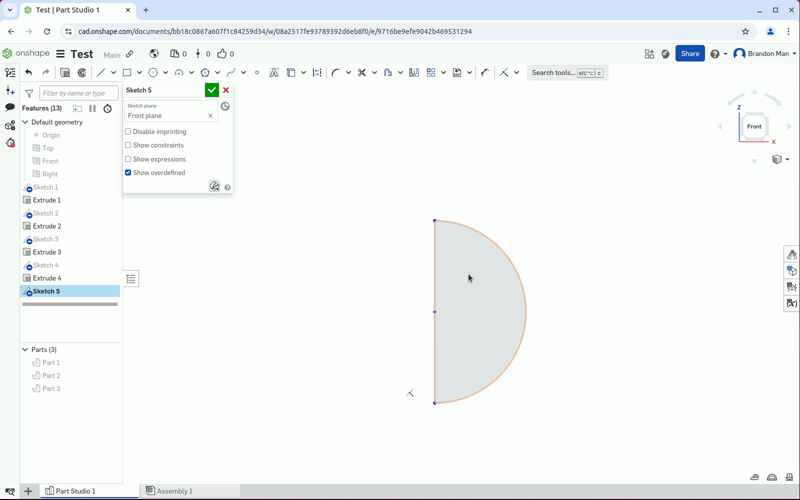
scroll(6)
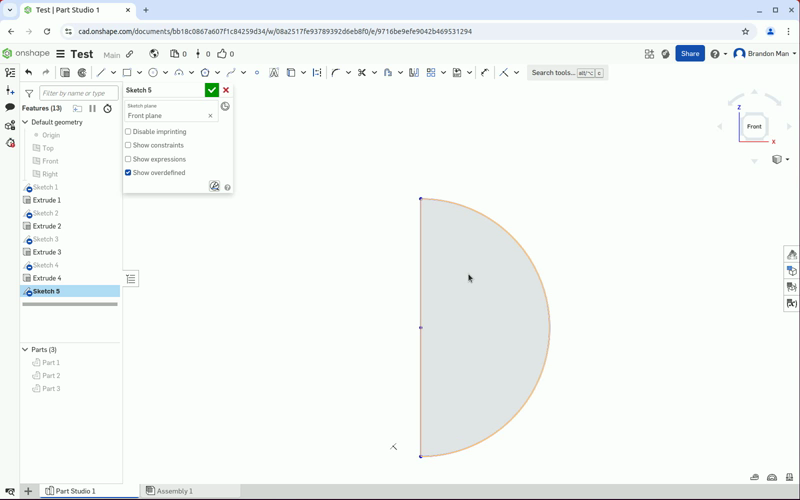
scroll(6)
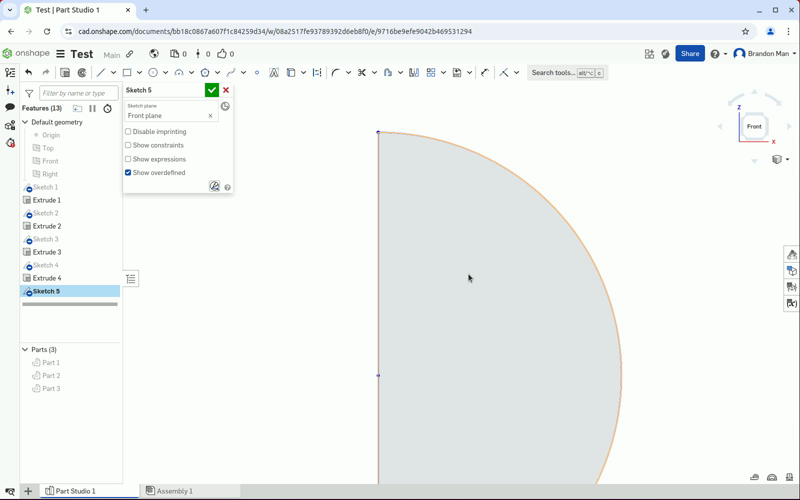
click(468, 273)
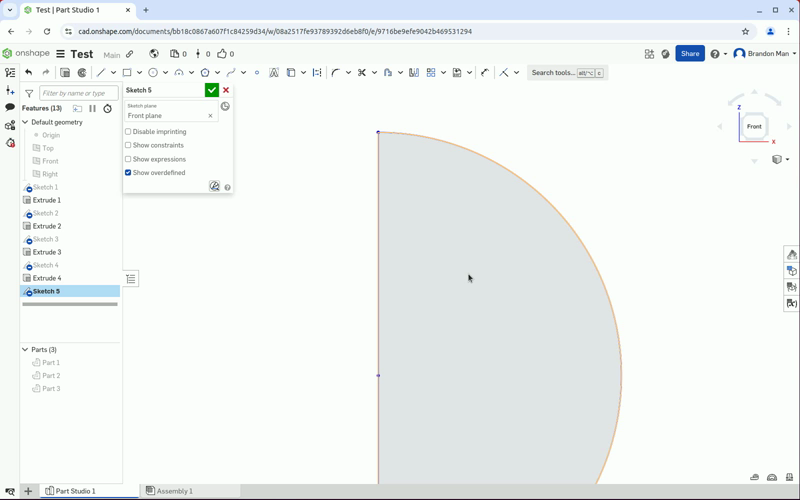
scroll(-6)
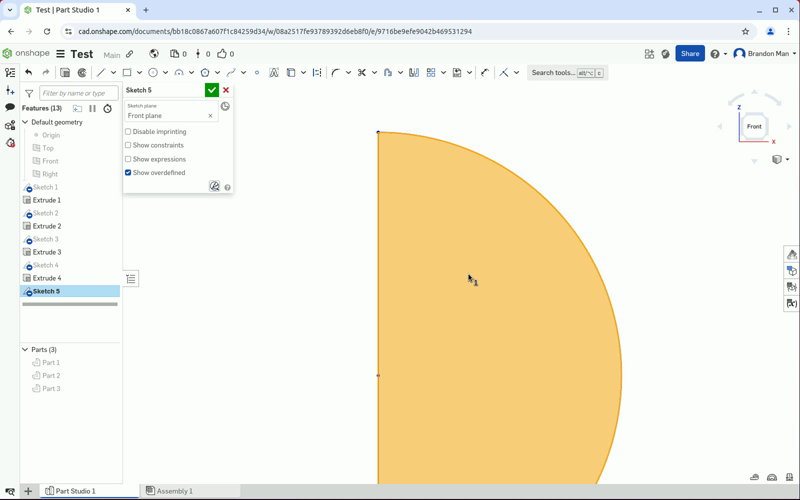
scroll(-6)
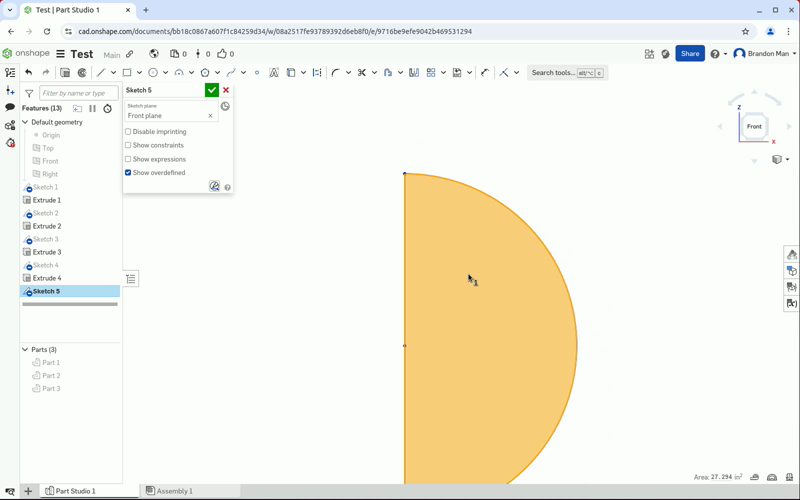
scroll(-6)
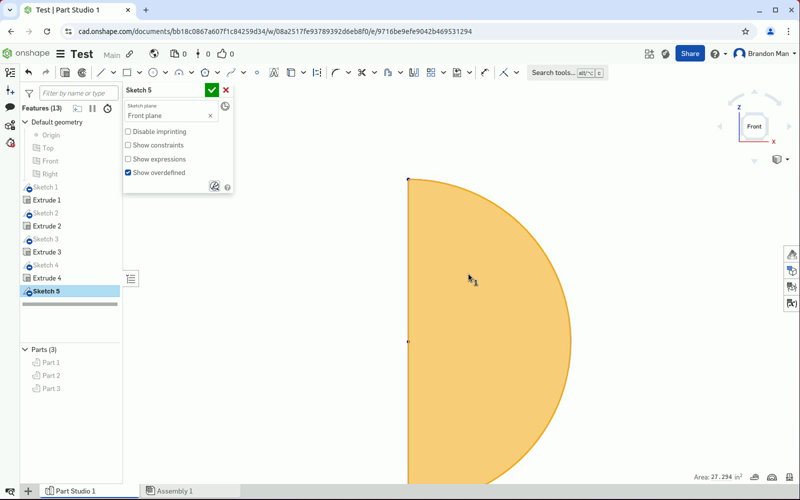
scroll(-6)
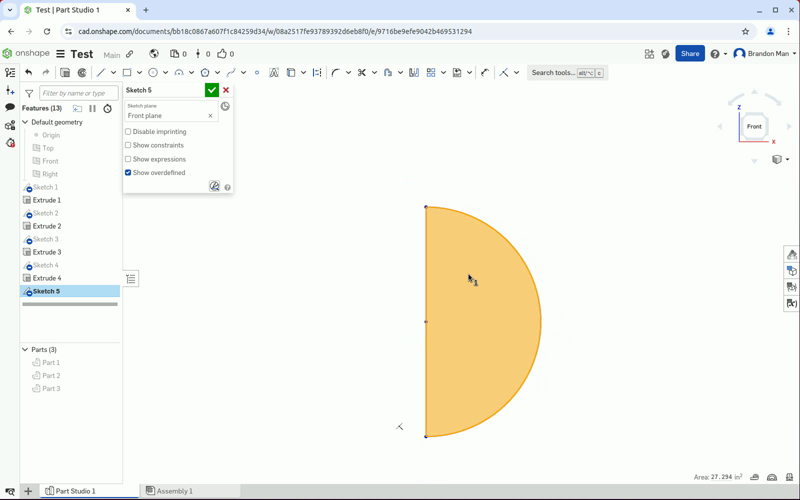
scroll(-6)
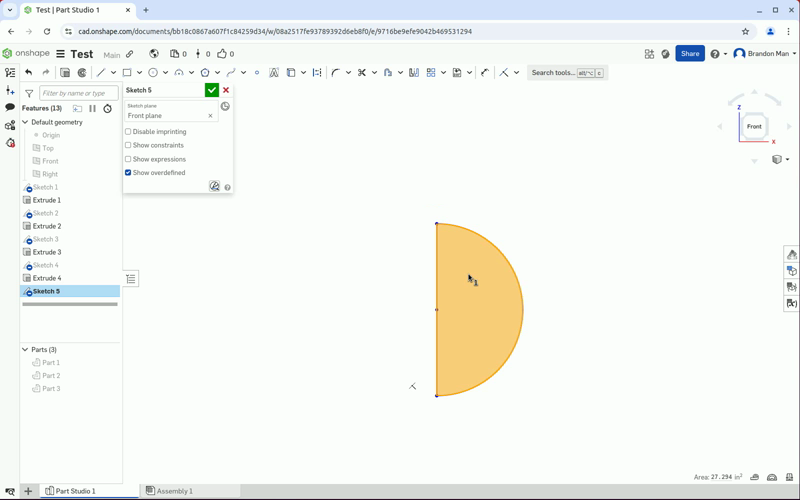
scroll(-6)
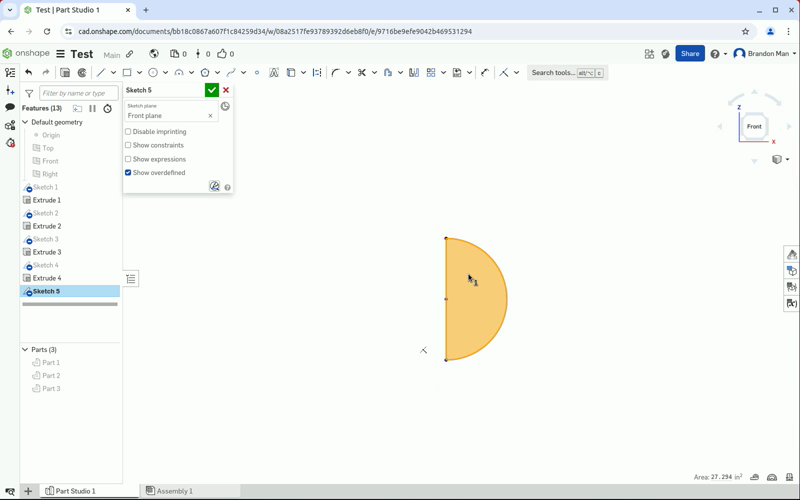
scroll(-6)
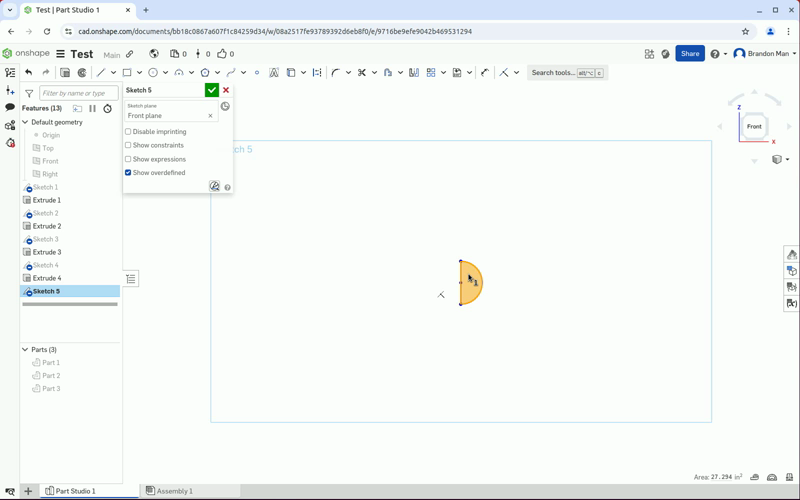
mouse_move(73, 352)
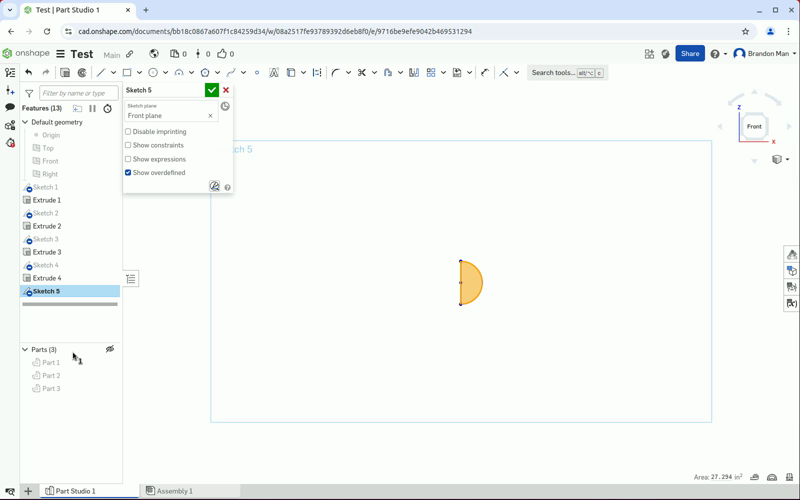
key(shift+y)
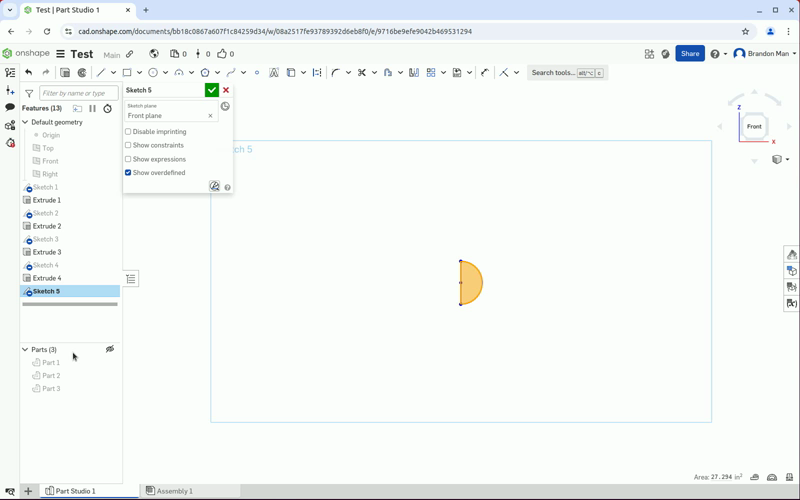
key(shift+e)
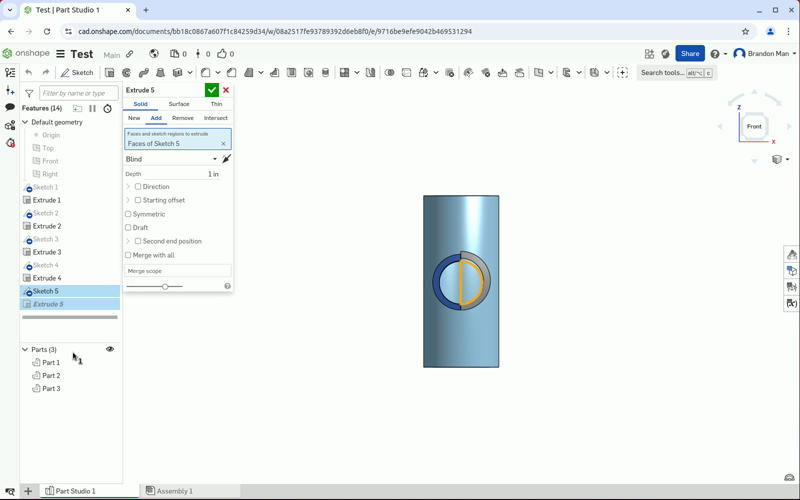
mouse_move(143, 106)
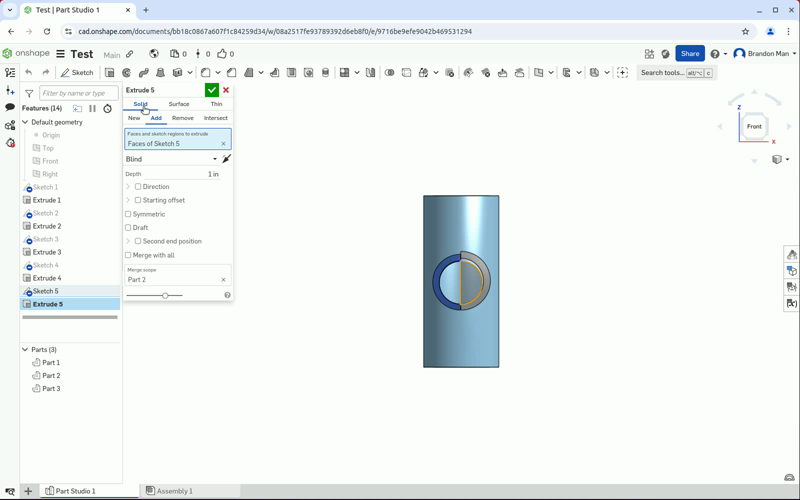
click(143, 106)
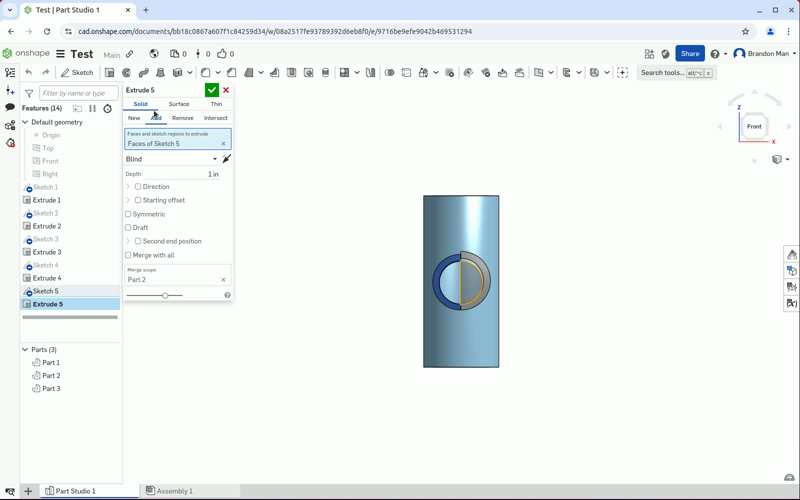
mouse_move(186, 120)
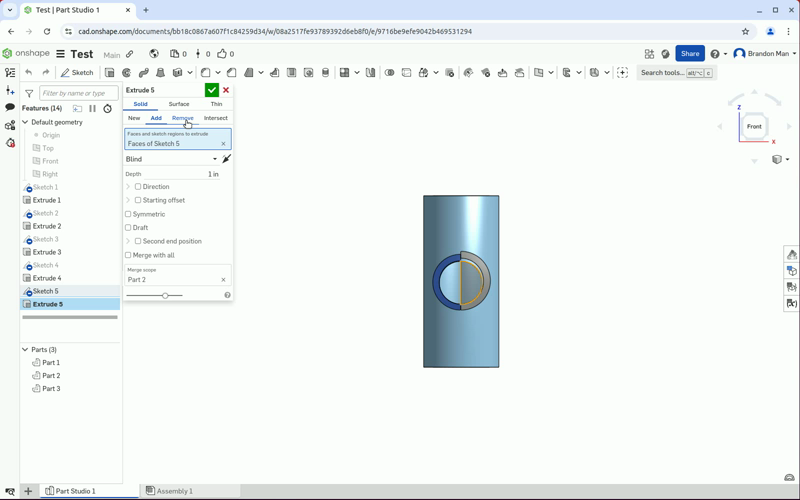
click(186, 120)
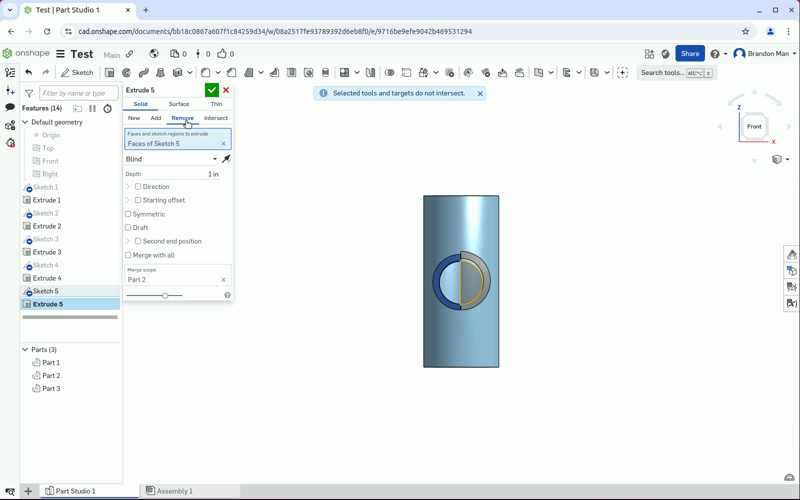
key(tab, 4)
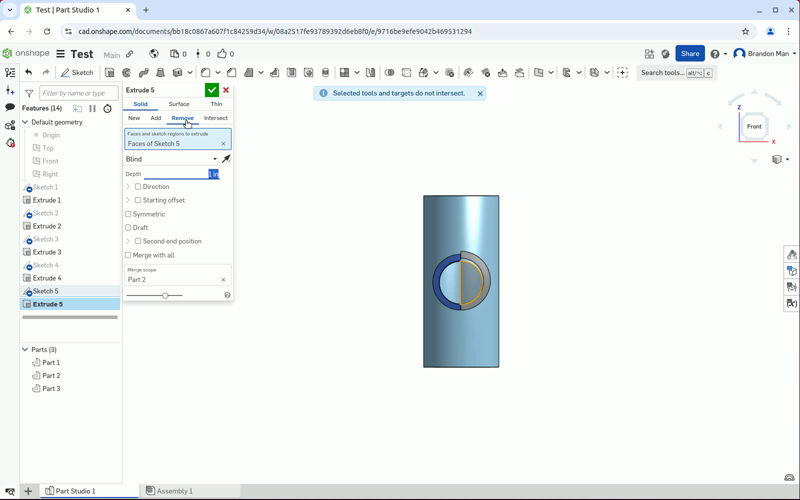
text(-23.108)
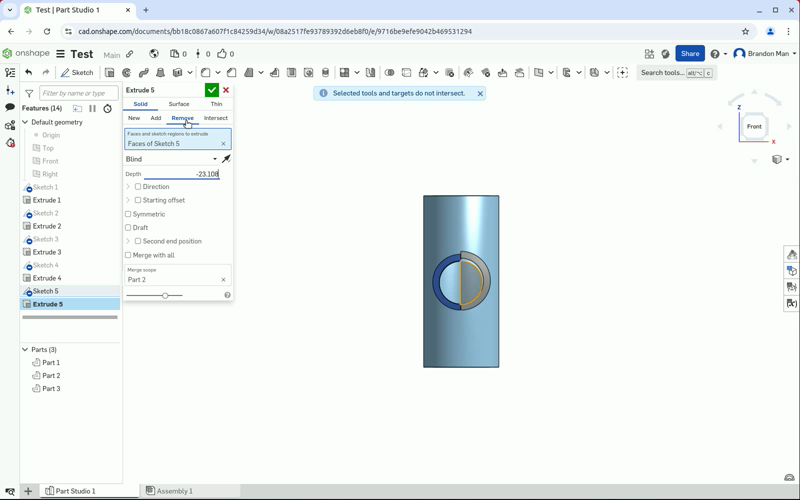
key(tab, 6)
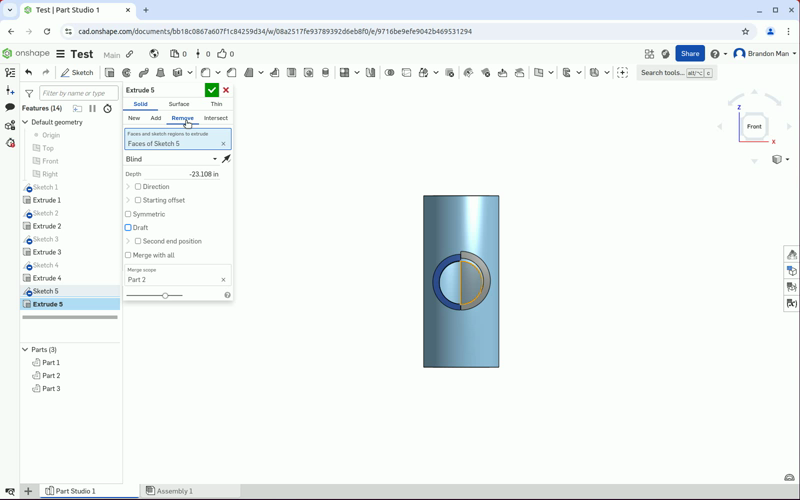
key(space)
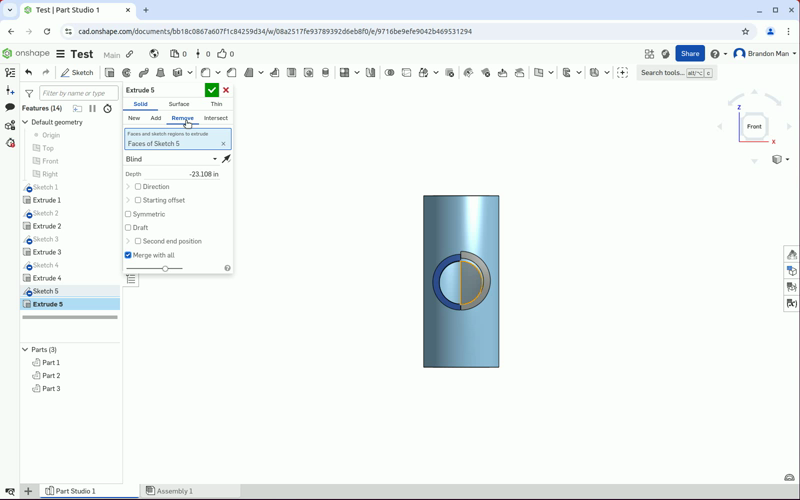
key(enter)
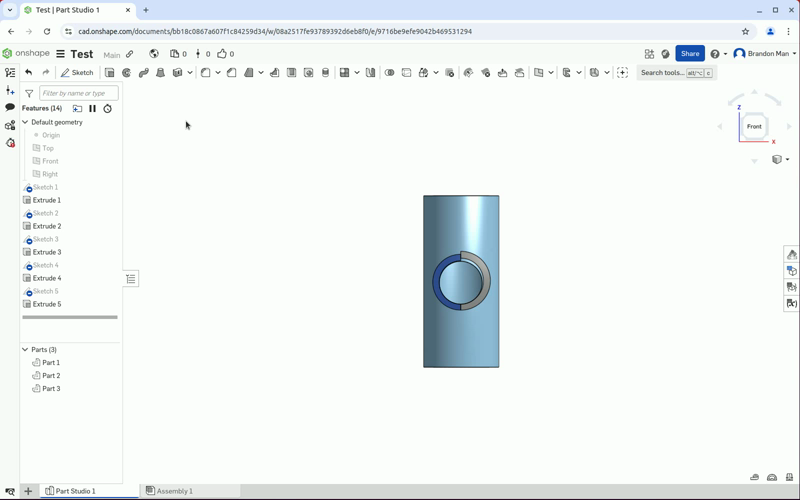
key(shift+h)
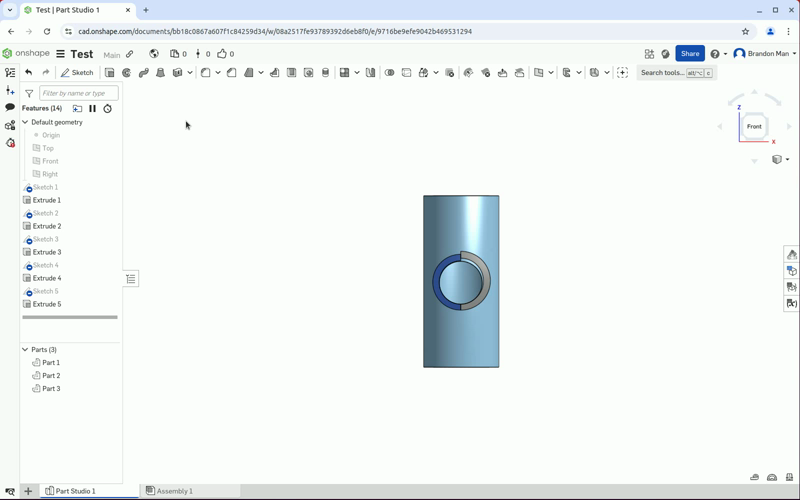
key(shift+h)
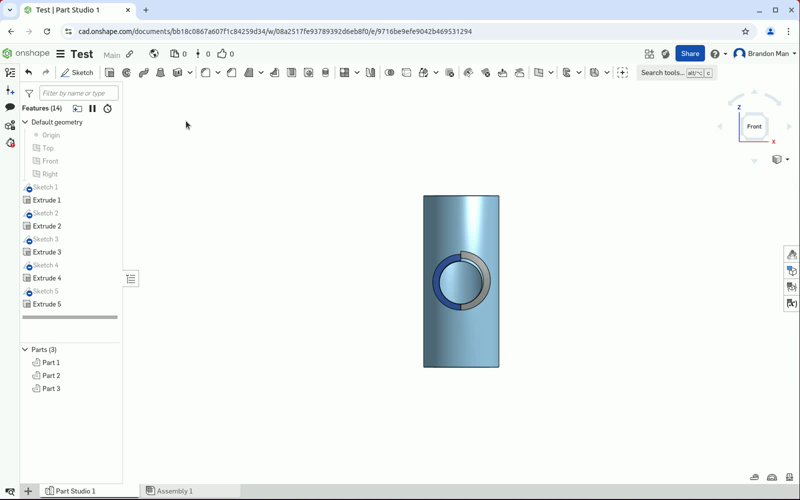
mouse_move(73, 189)
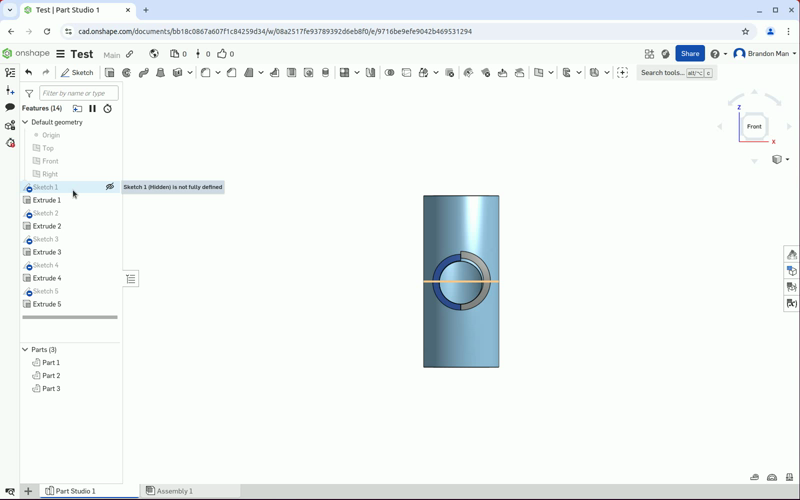
click(73, 189)
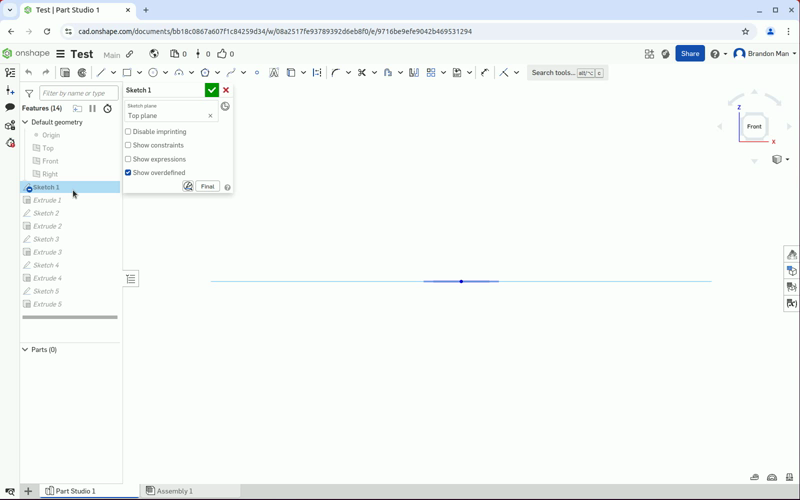
mouse_move(229, 92)
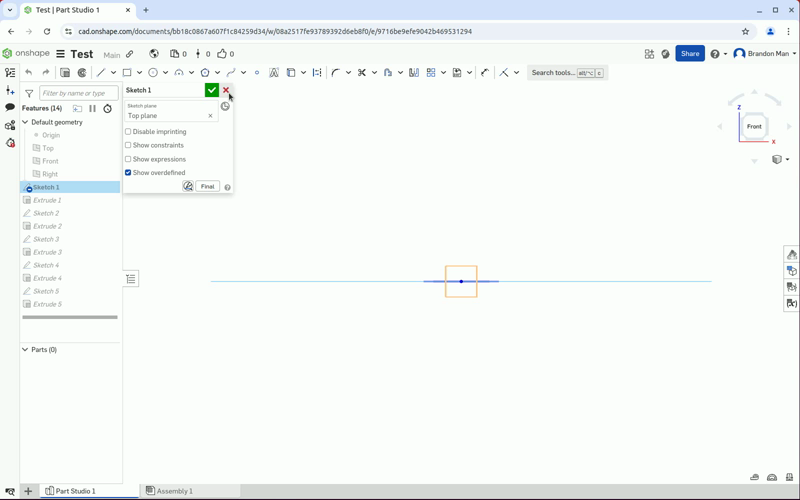
click(229, 92)
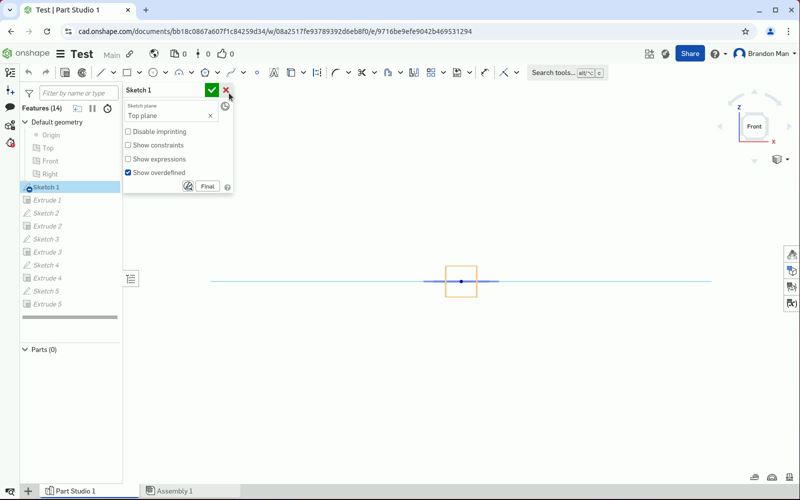
key(shift+s)
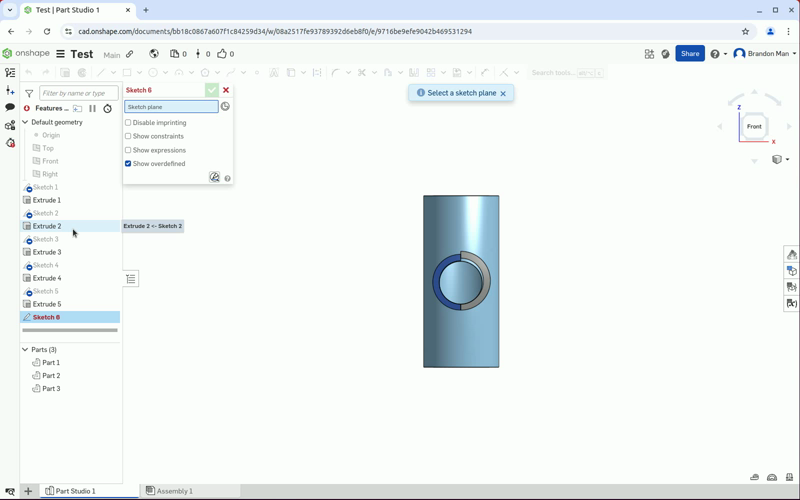
scroll(3)
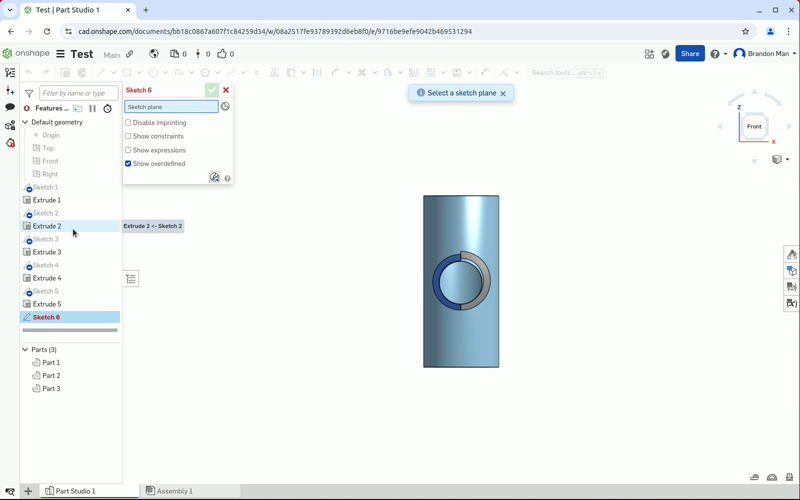
mouse_move(73, 163)
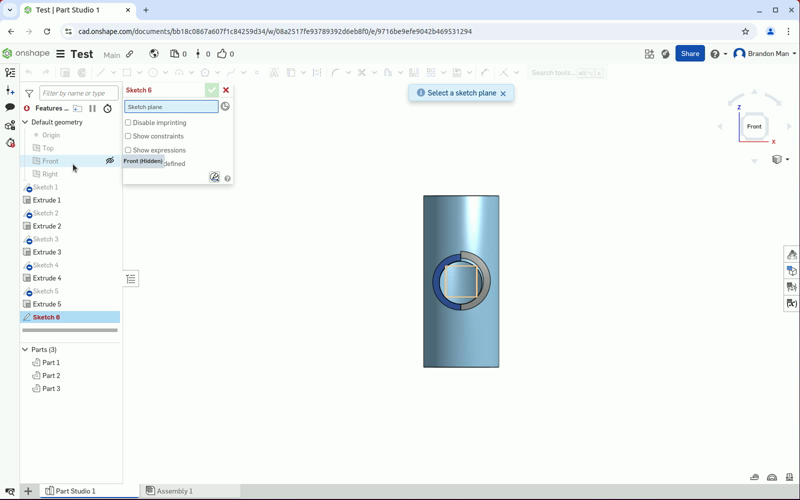
click(73, 163)
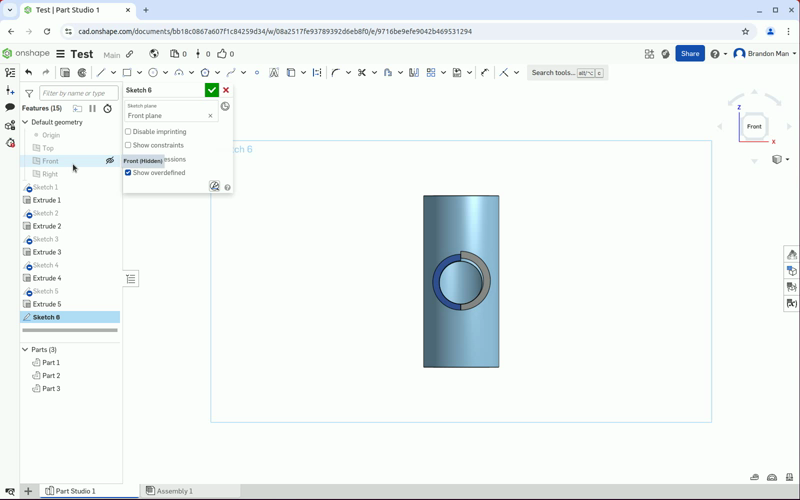
mouse_move(73, 352)
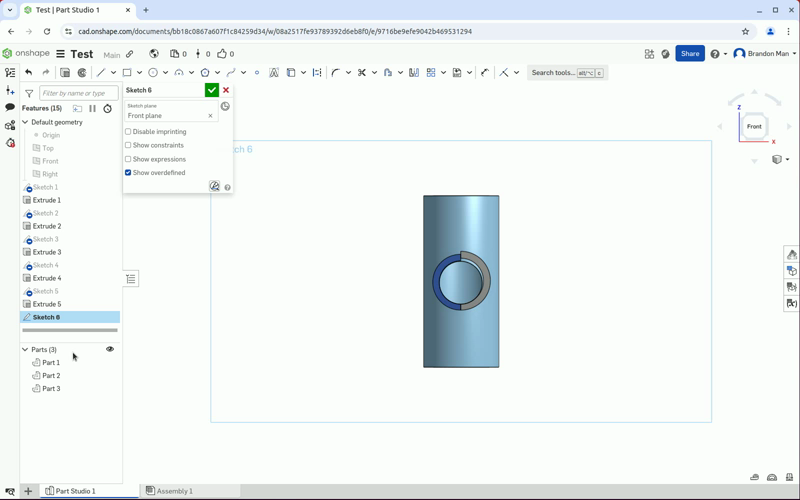
key(y)
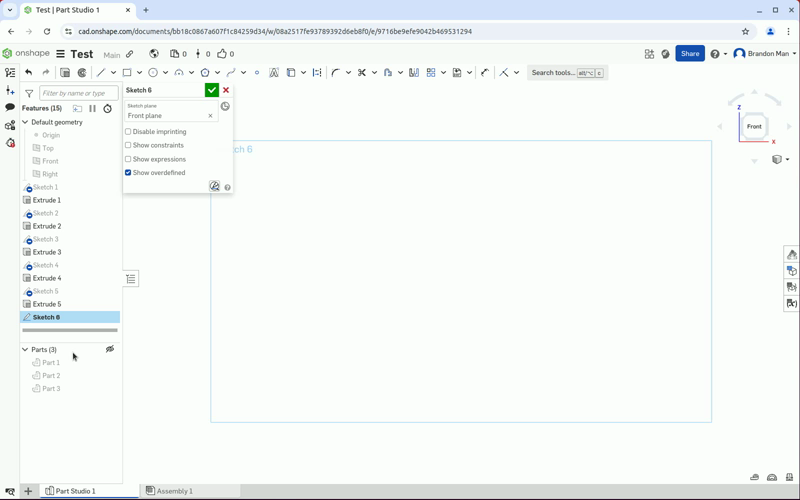
key(l)
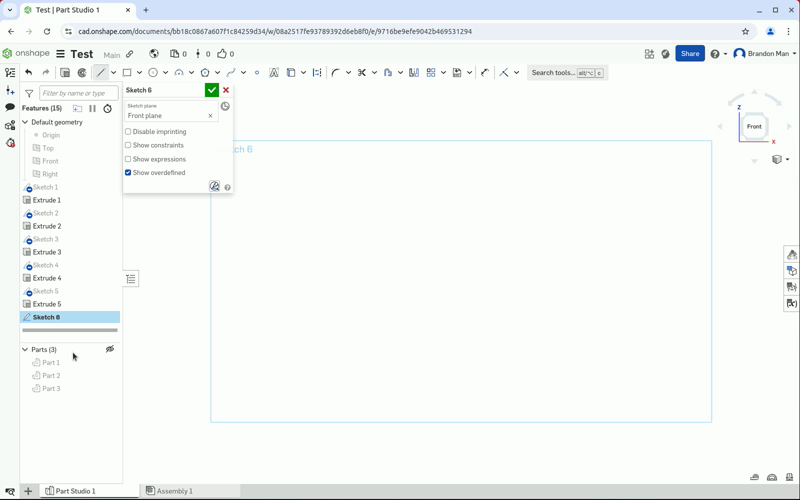
key_down(shift)
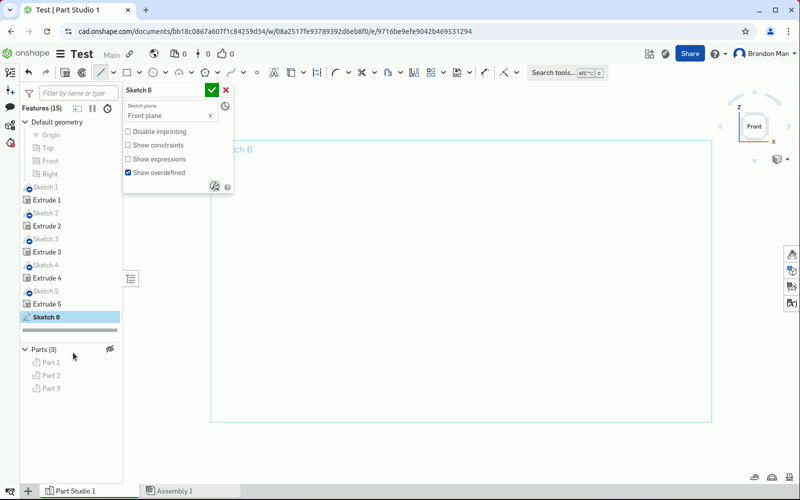
mouse_move(425, 255)
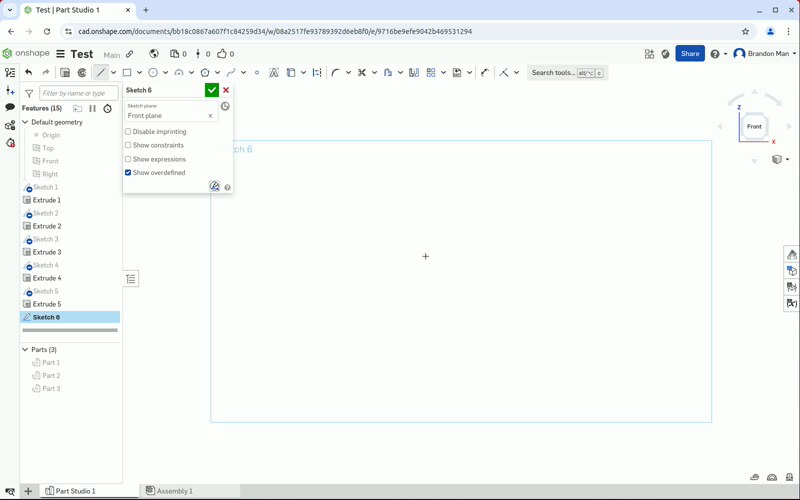
click(425, 255)
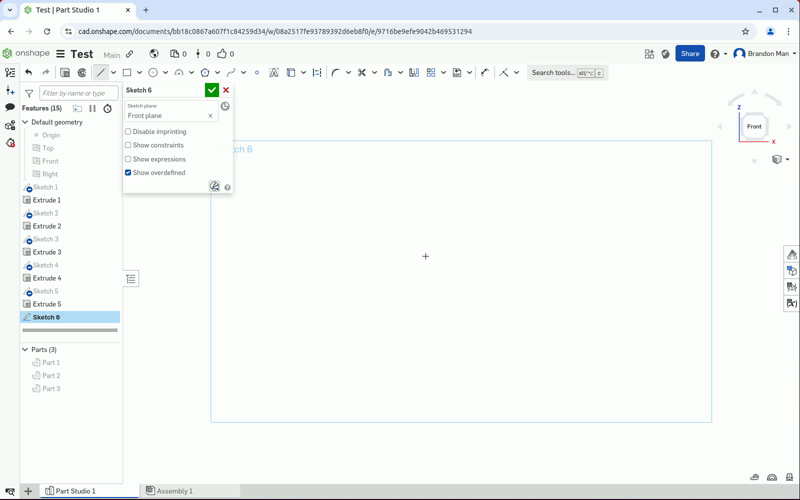
key_up(shift)
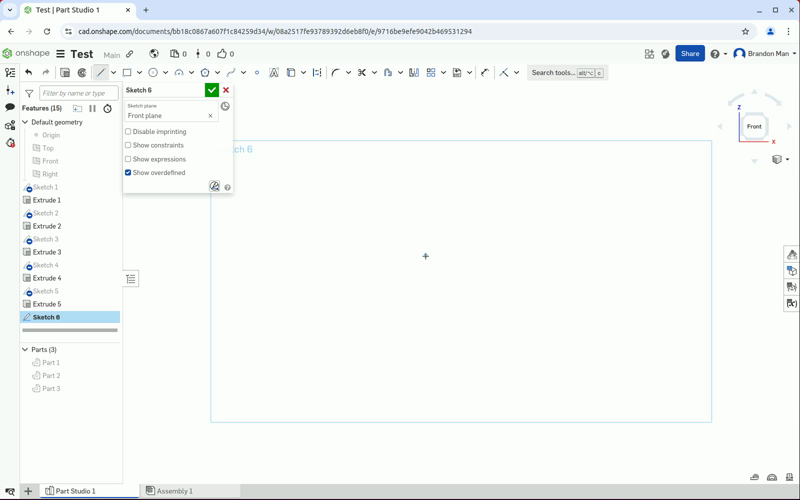
key_down(shift)
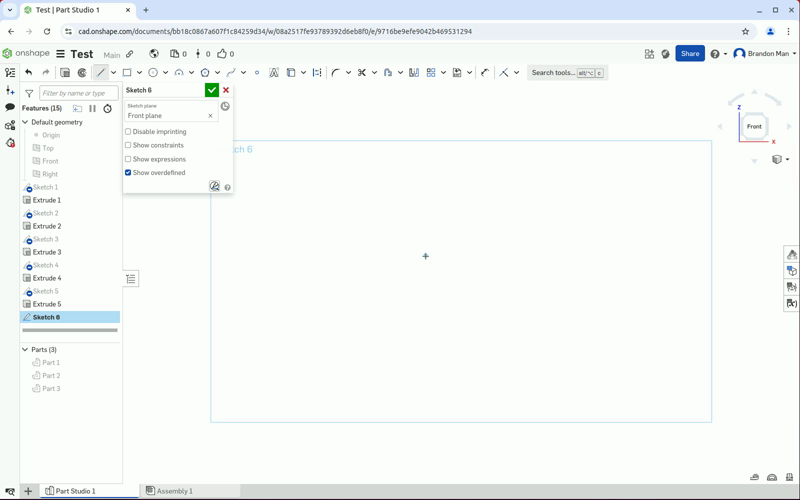
mouse_move(455, 255)
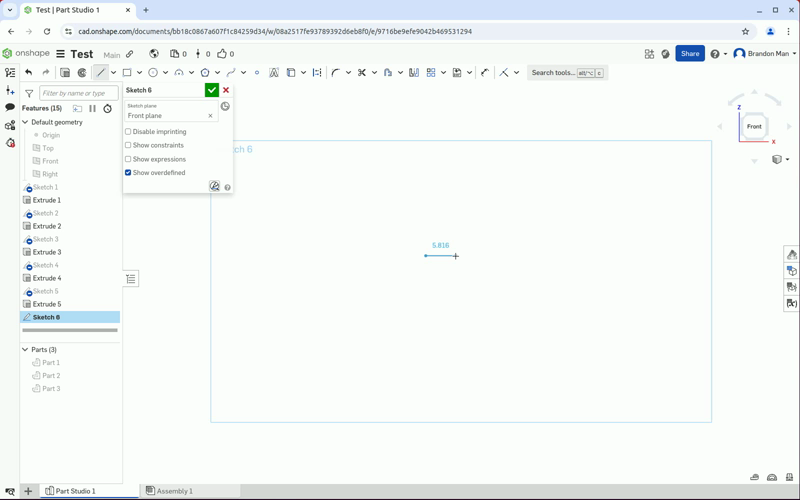
mouse_move(426, 311)
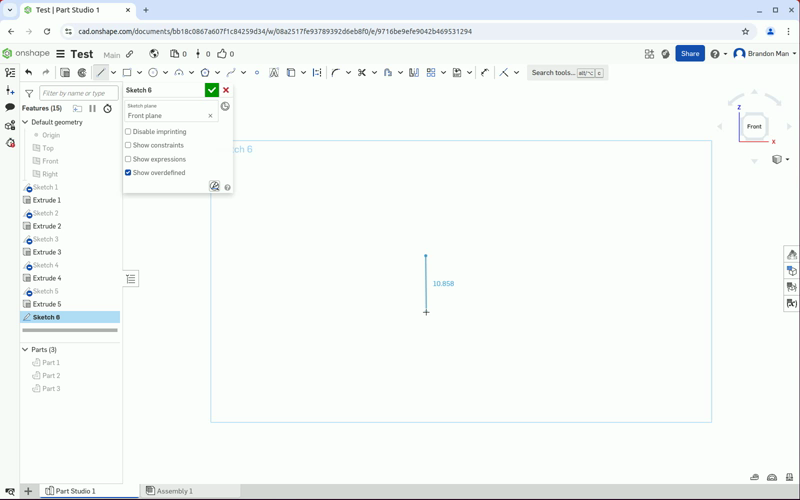
click(426, 311)
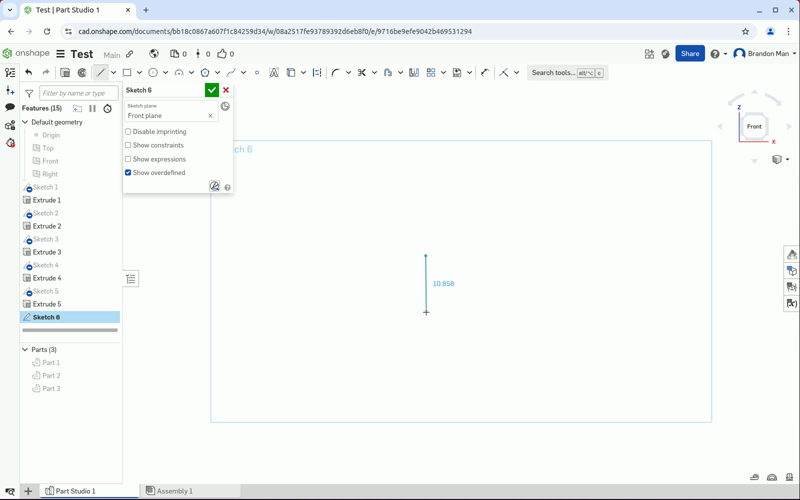
key_up(shift)
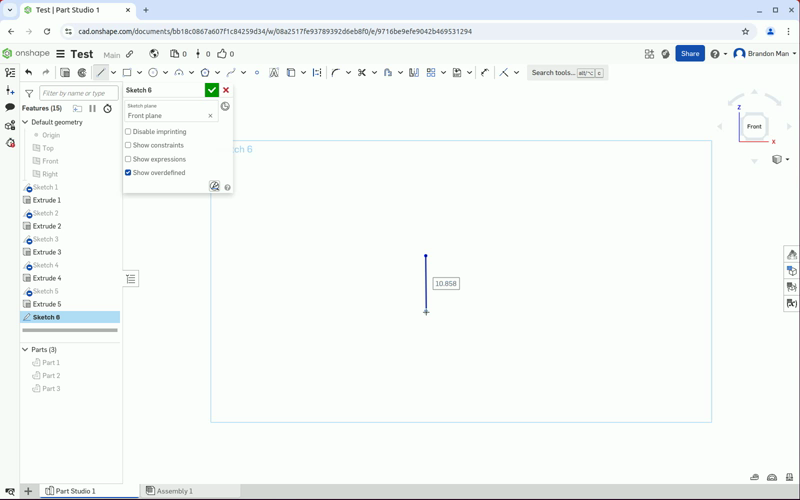
key_down(shift)
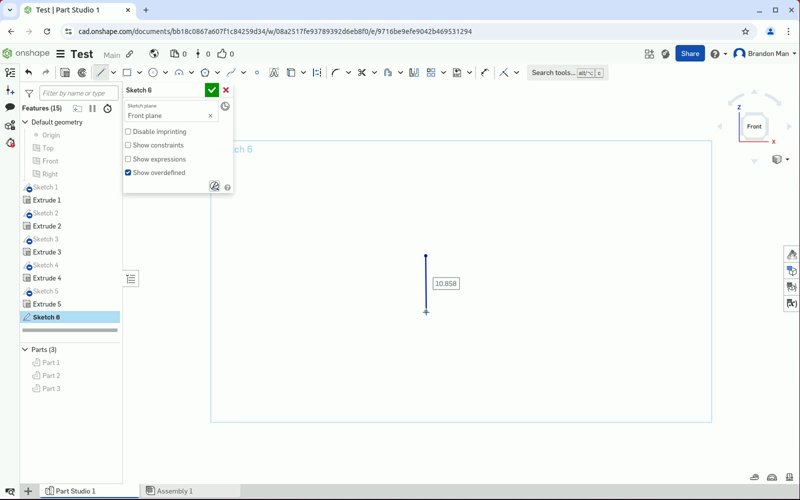
mouse_move(456, 311)
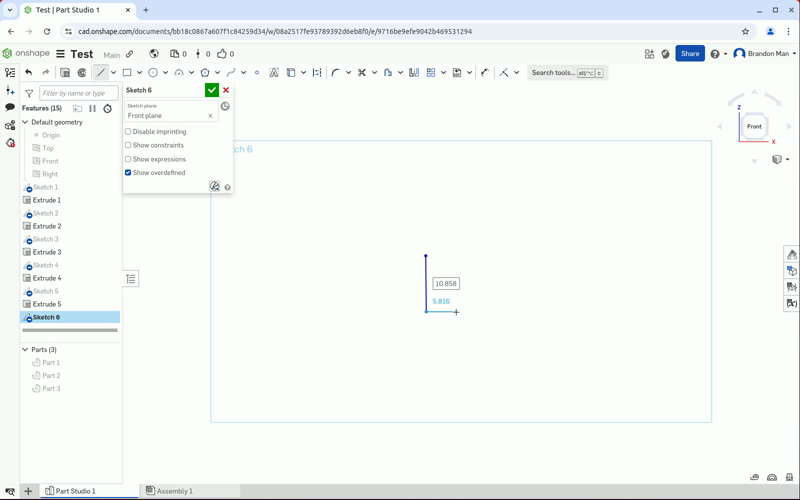
mouse_move(461, 311)
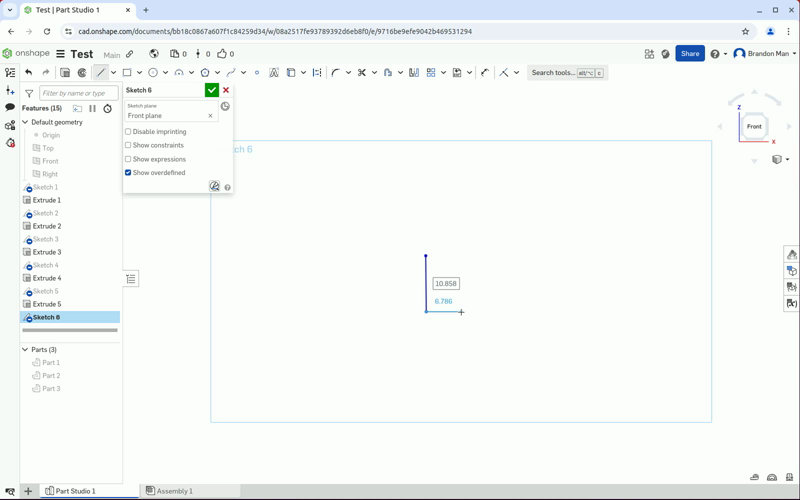
click(461, 311)
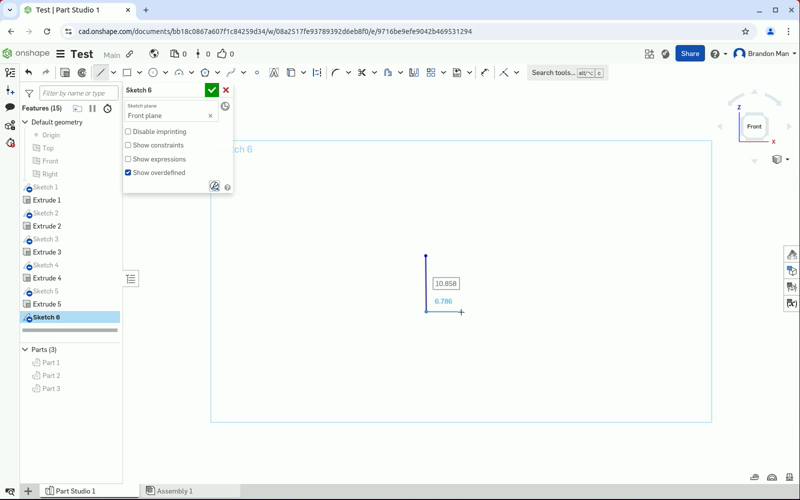
key_up(shift)
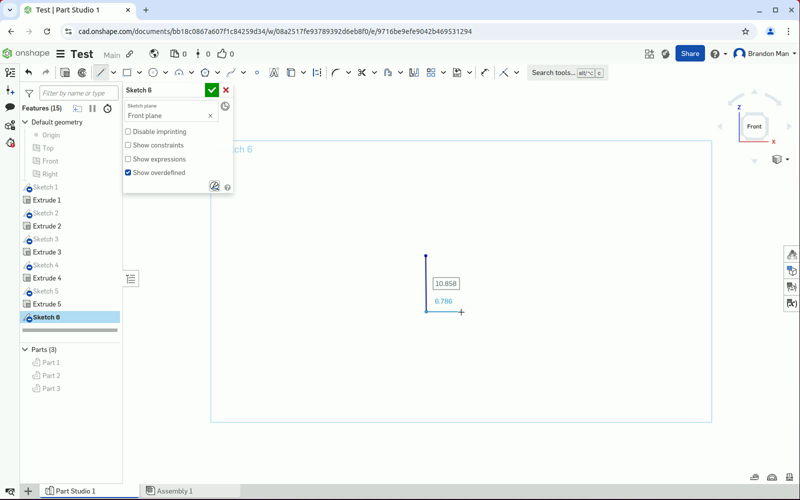
key(esc)
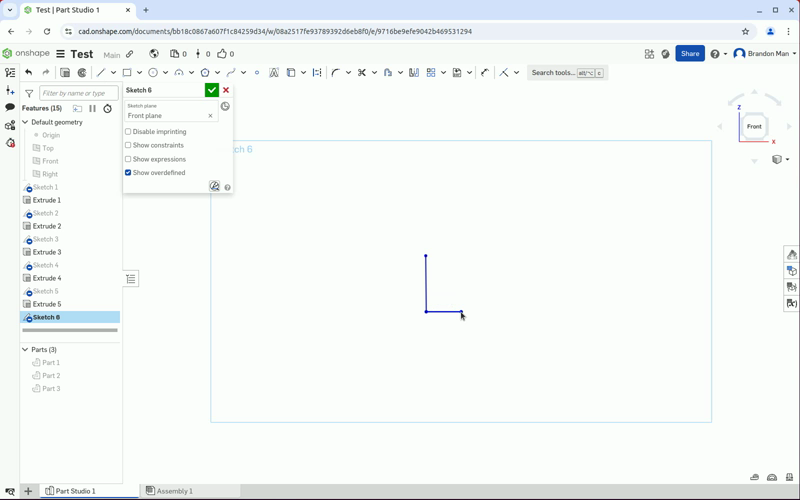
key(a)
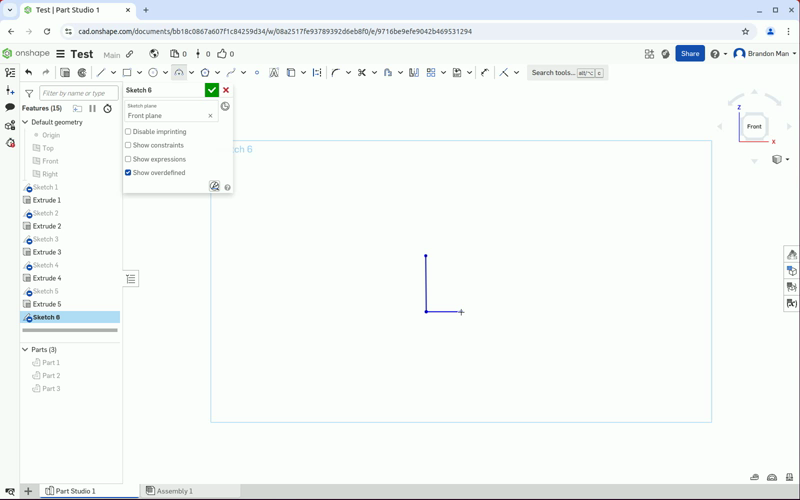
mouse_move(461, 311)
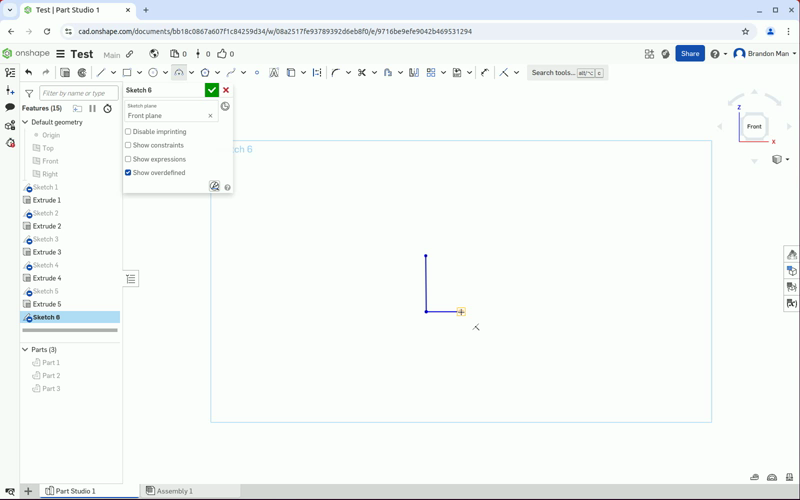
click(461, 311)
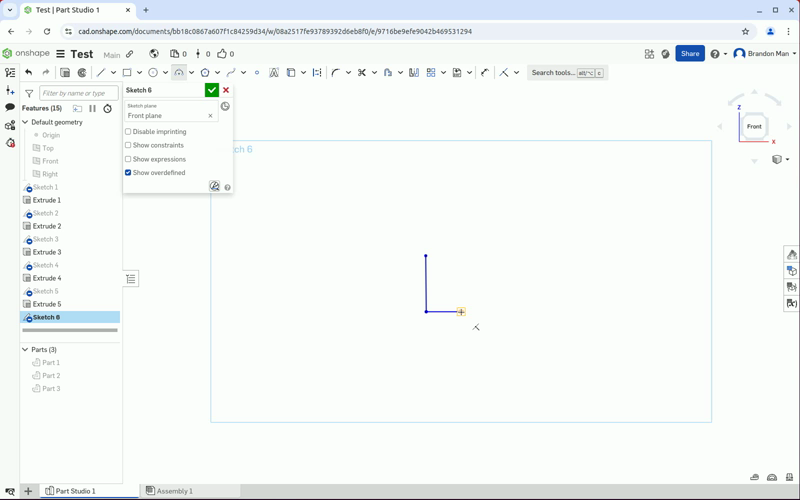
key_down(shift)
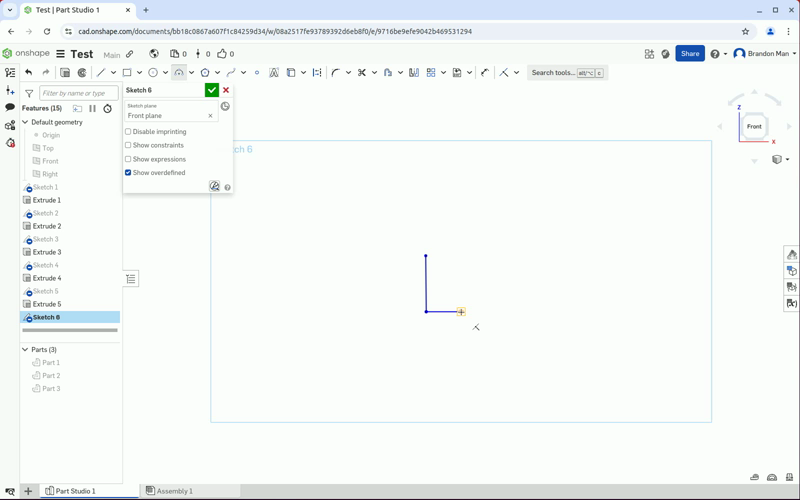
mouse_move(461, 255)
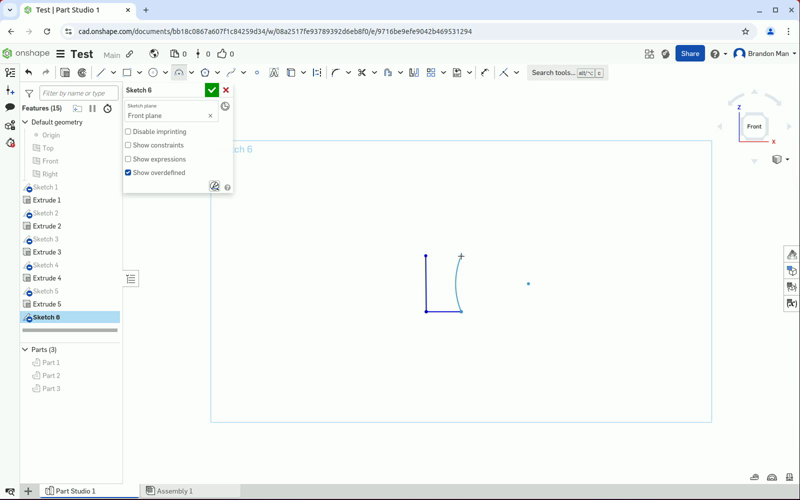
click(461, 255)
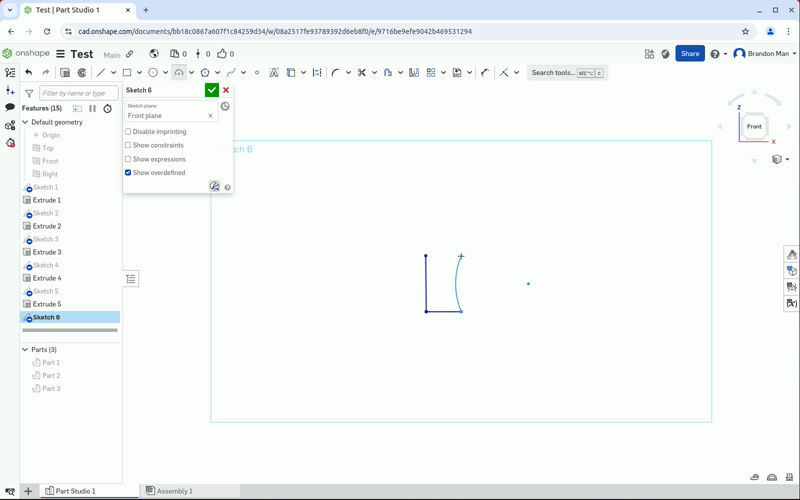
mouse_move(433, 283)
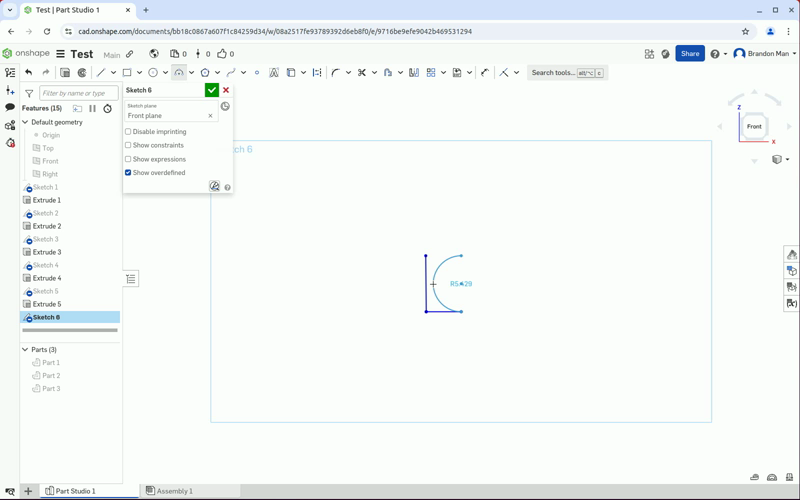
click(433, 283)
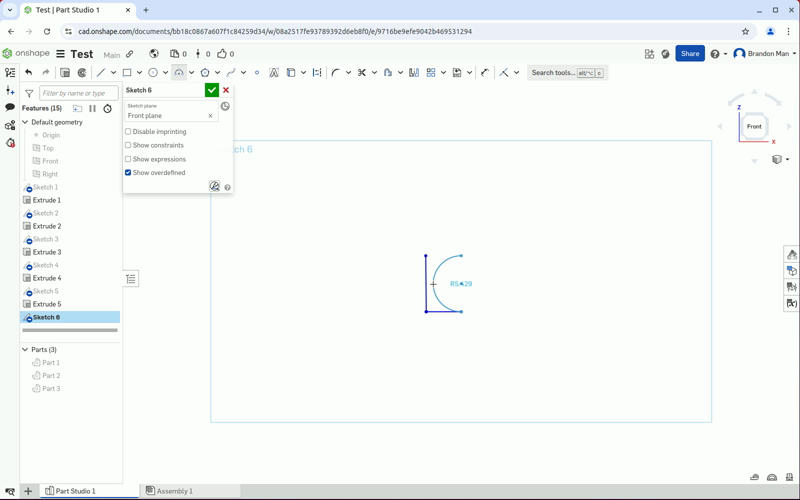
key_up(shift)
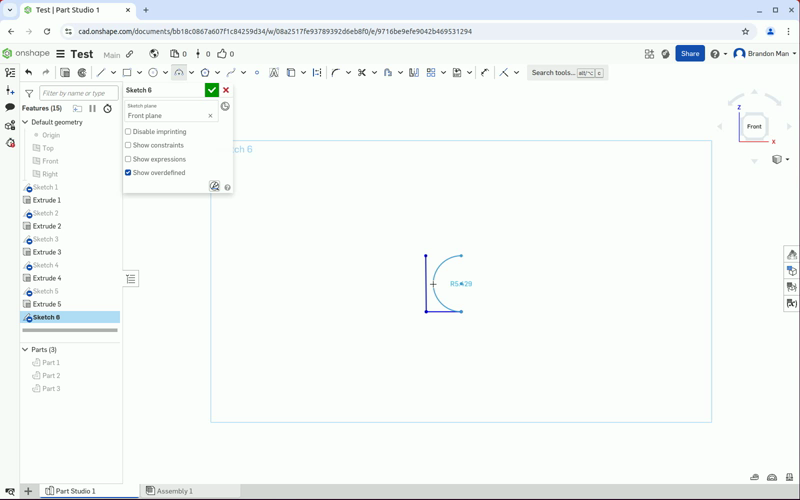
key(esc)
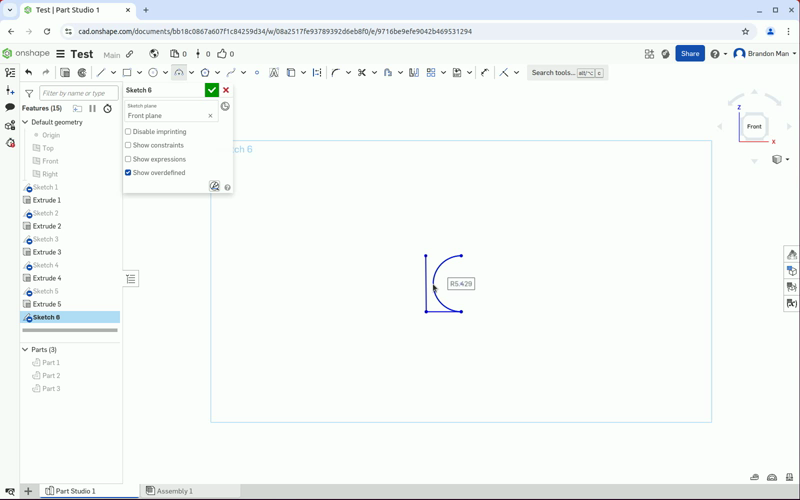
key(l)
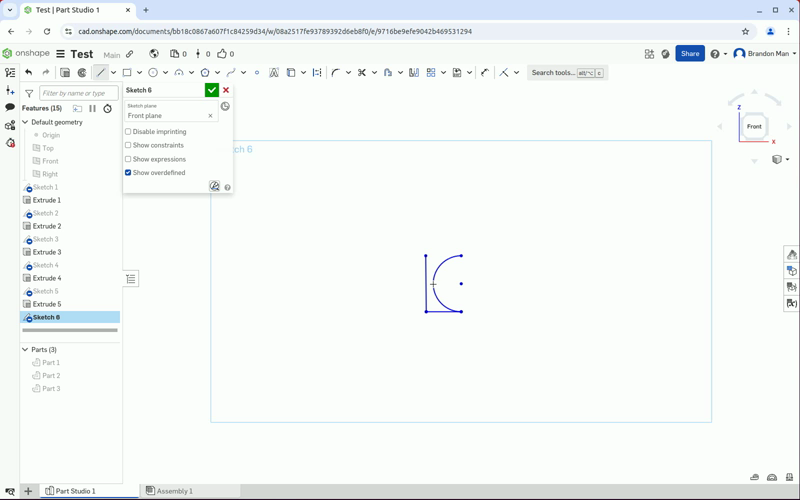
mouse_move(461, 255)
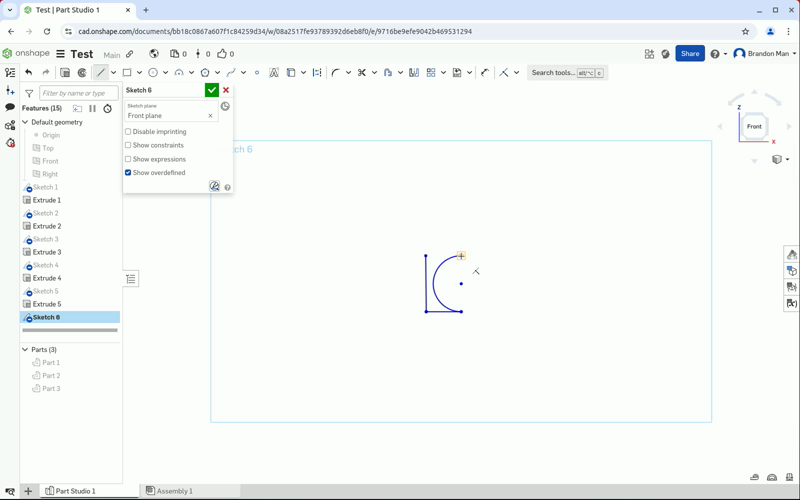
click(461, 255)
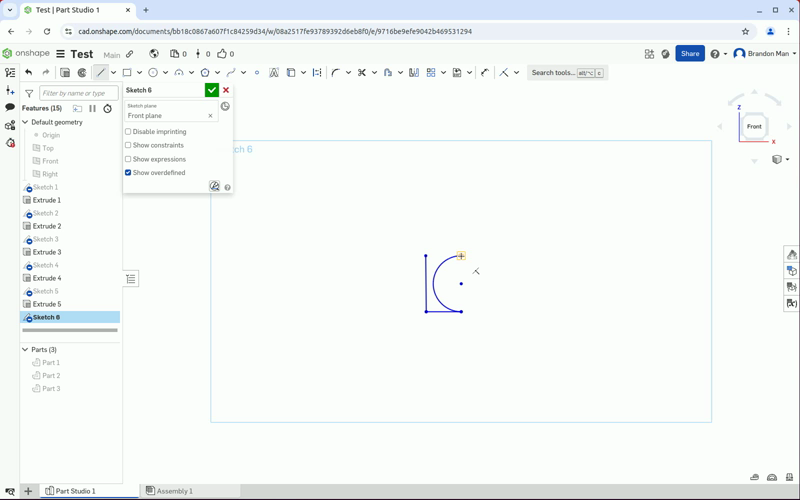
mouse_move(491, 255)
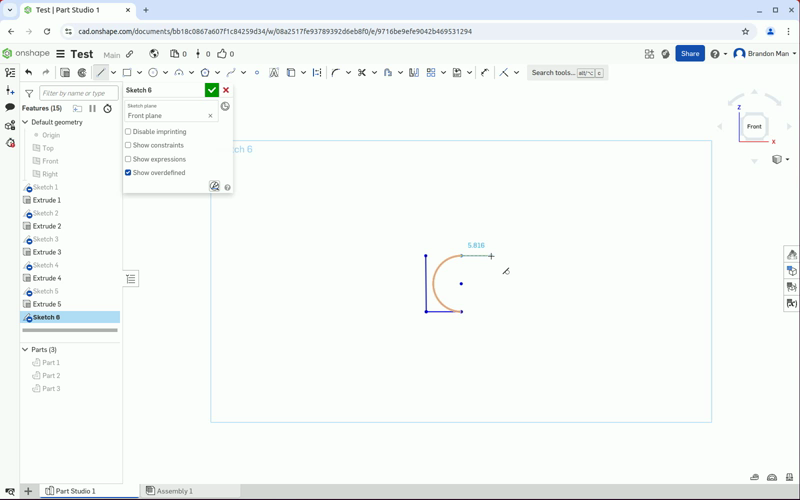
key_down(shift)
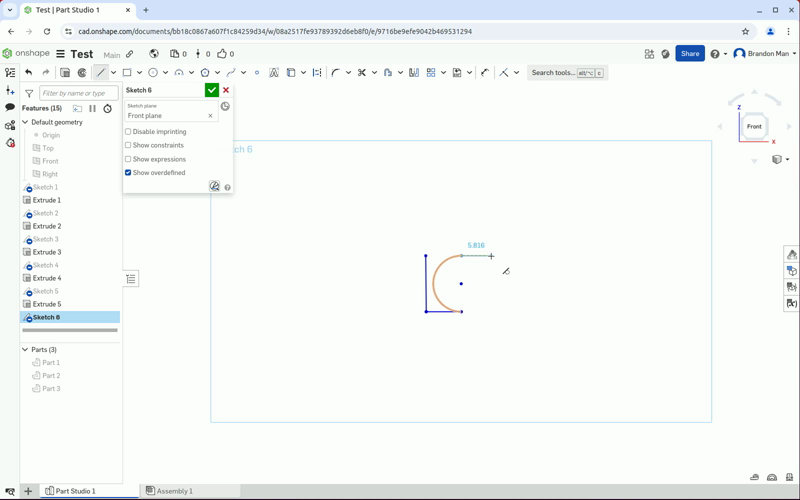
mouse_move(425, 255)
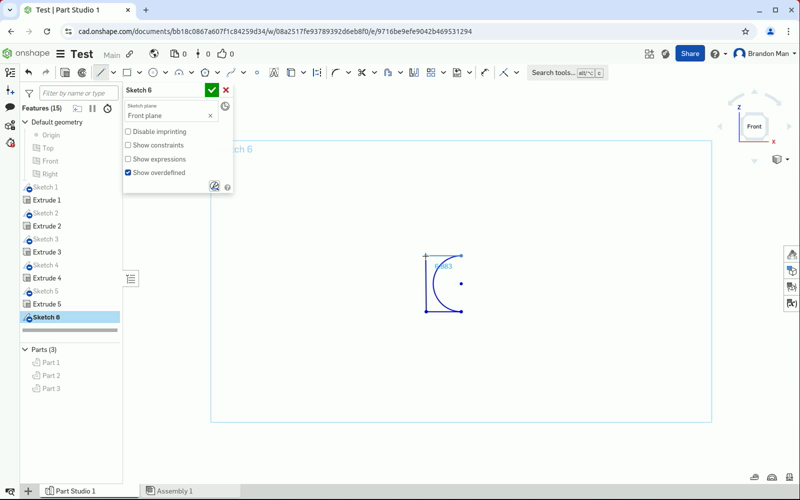
key_up(shift)
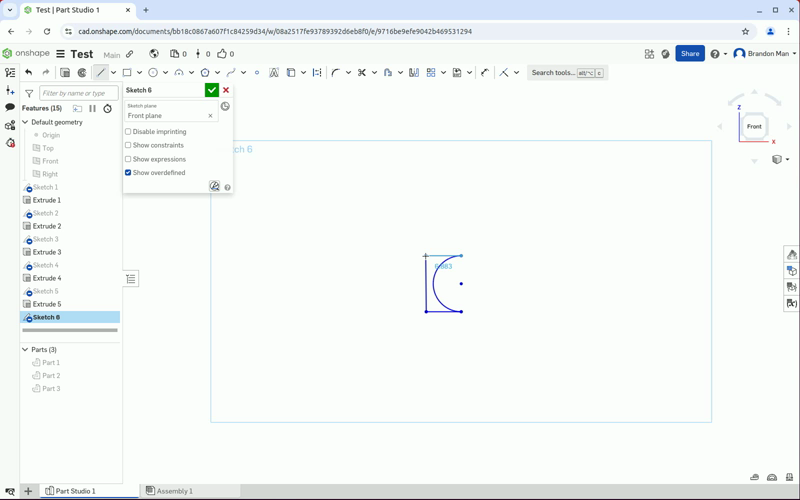
click(425, 255)
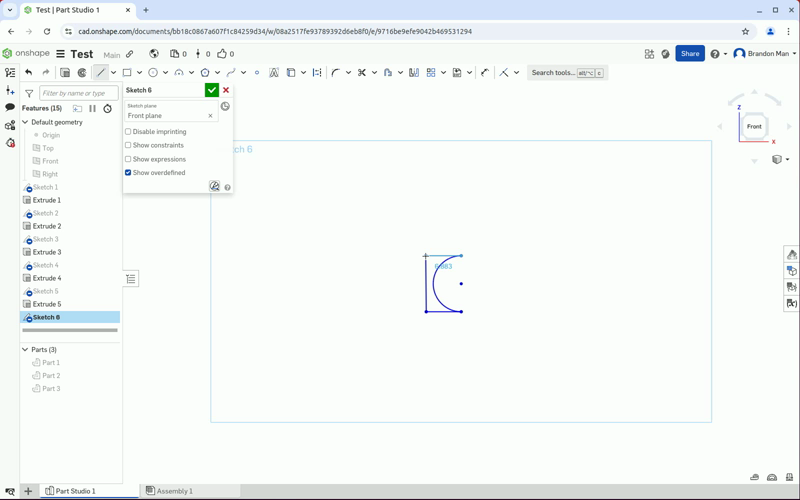
key(esc)
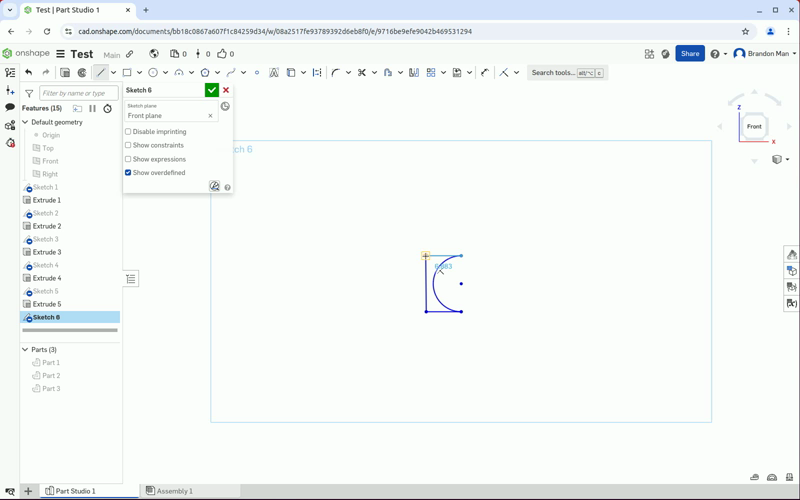
mouse_move(451, 264)
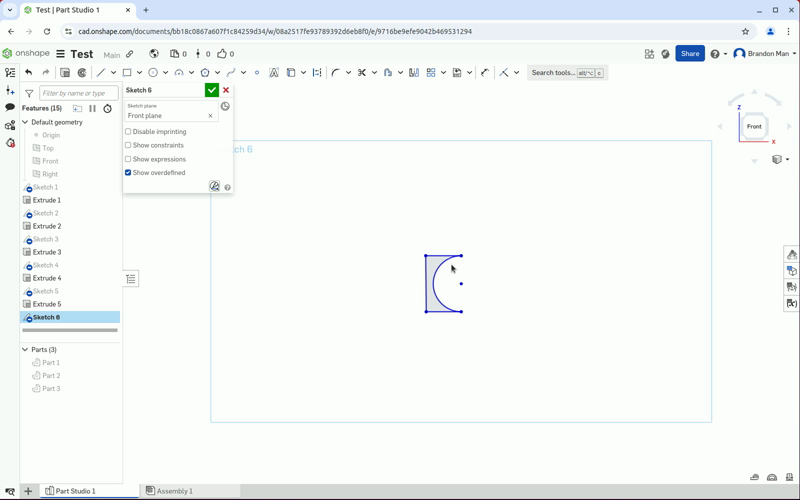
scroll(6)
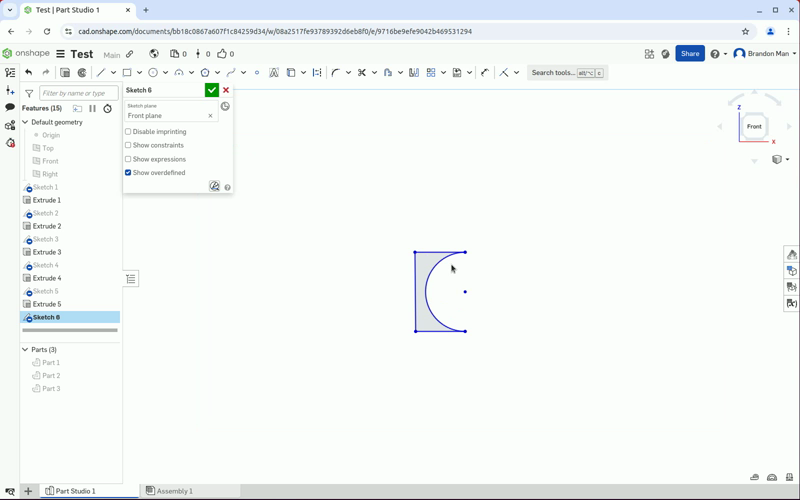
scroll(6)
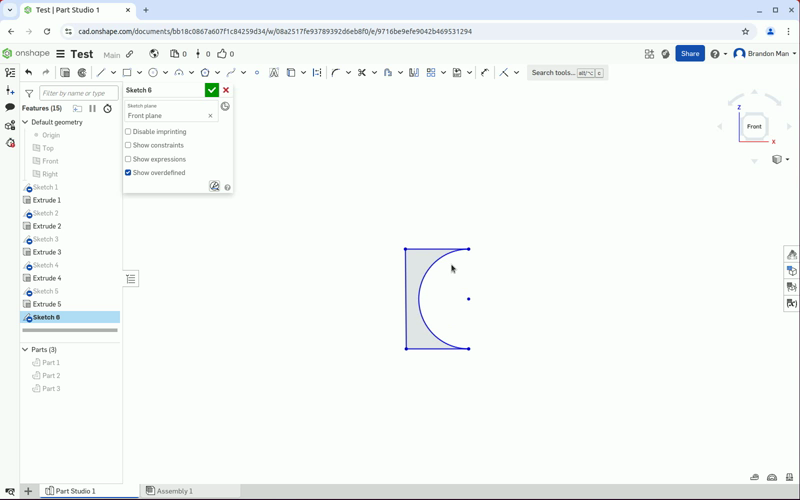
scroll(6)
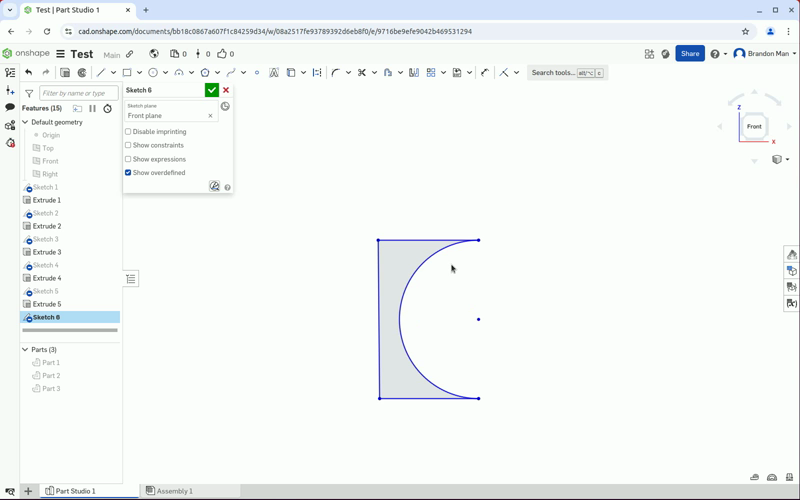
scroll(6)
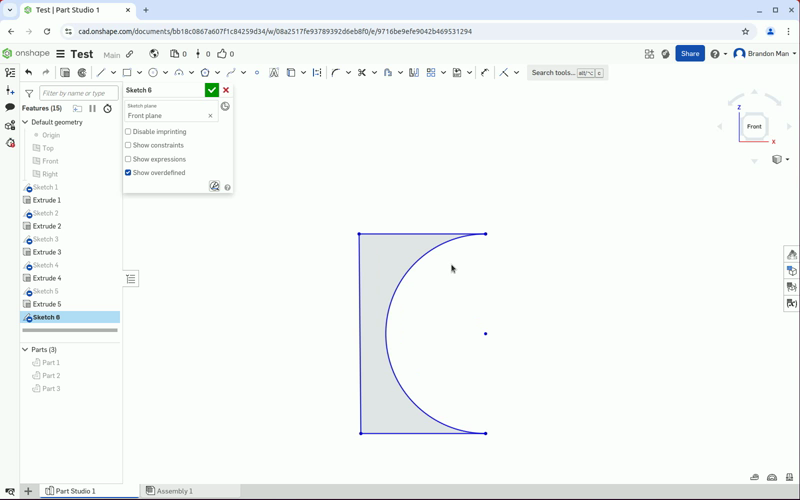
scroll(6)
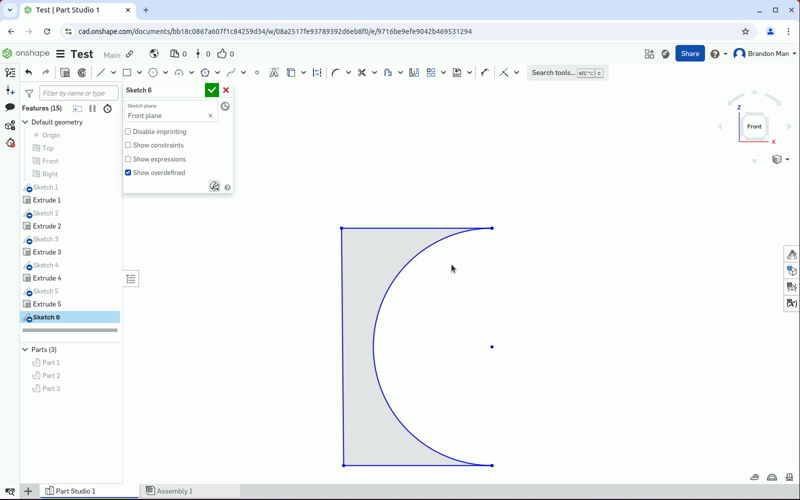
scroll(6)
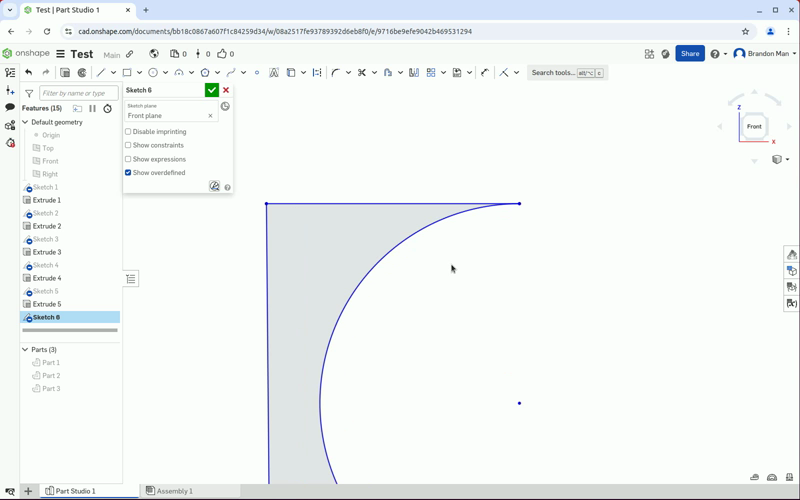
scroll(6)
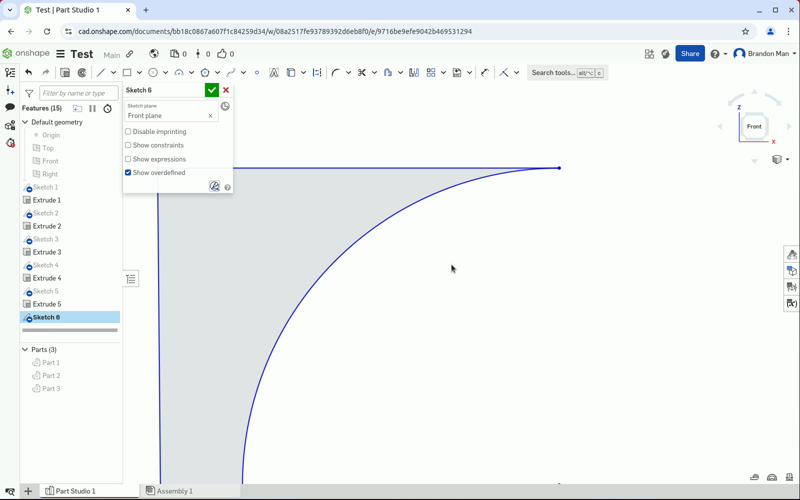
click(451, 264)
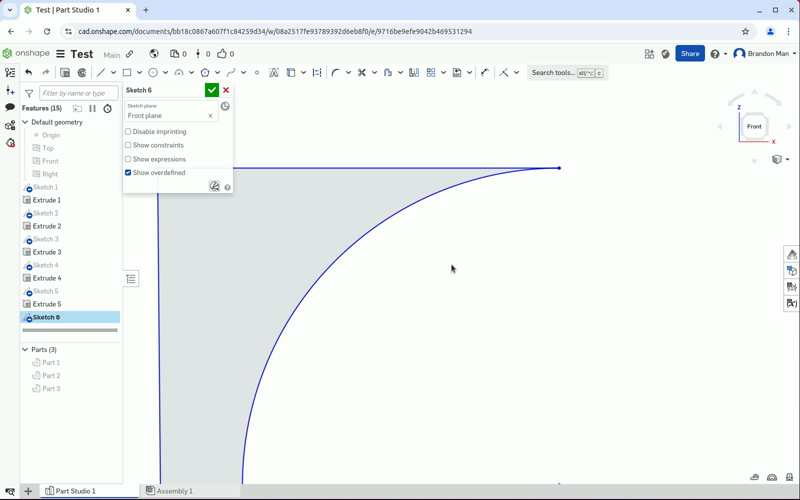
scroll(-6)
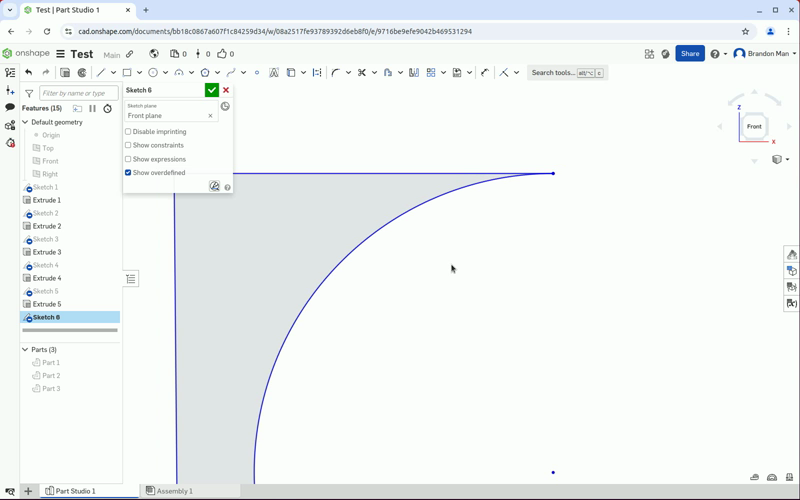
scroll(-6)
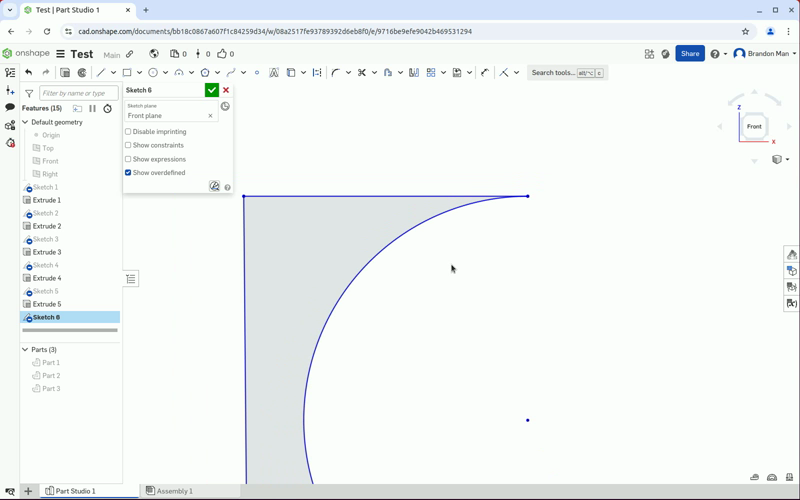
scroll(-6)
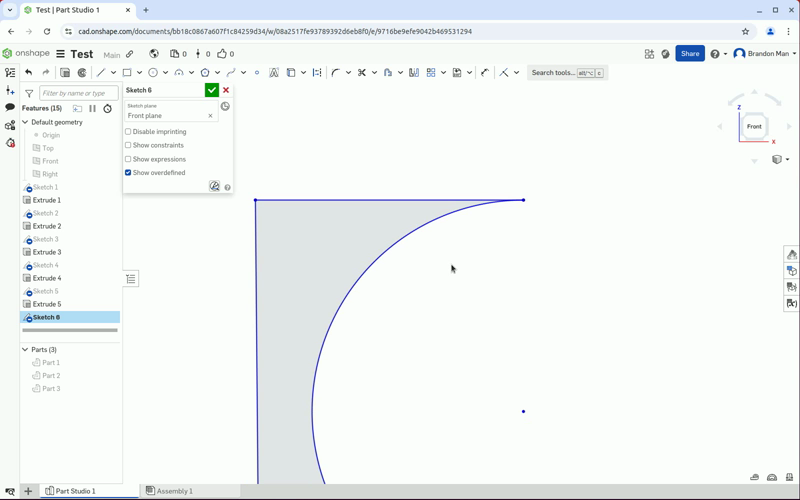
scroll(-6)
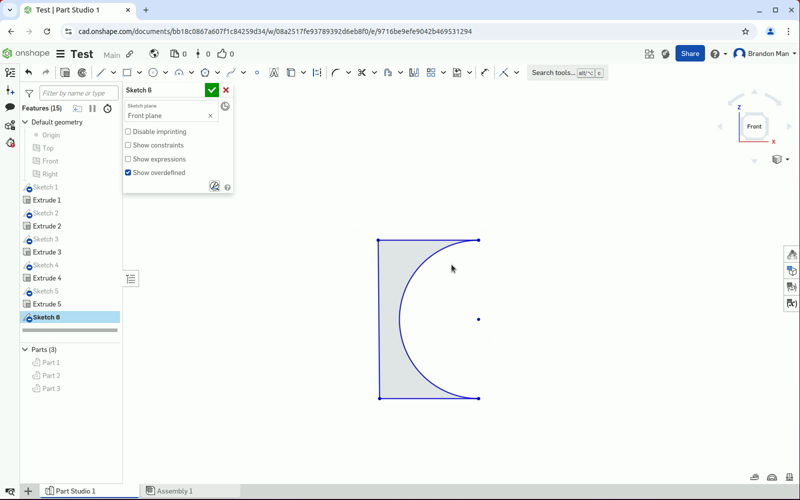
scroll(-6)
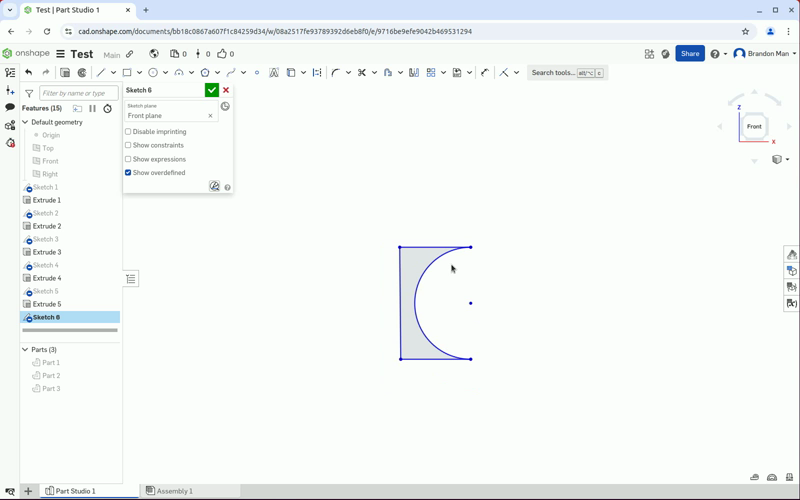
scroll(-6)
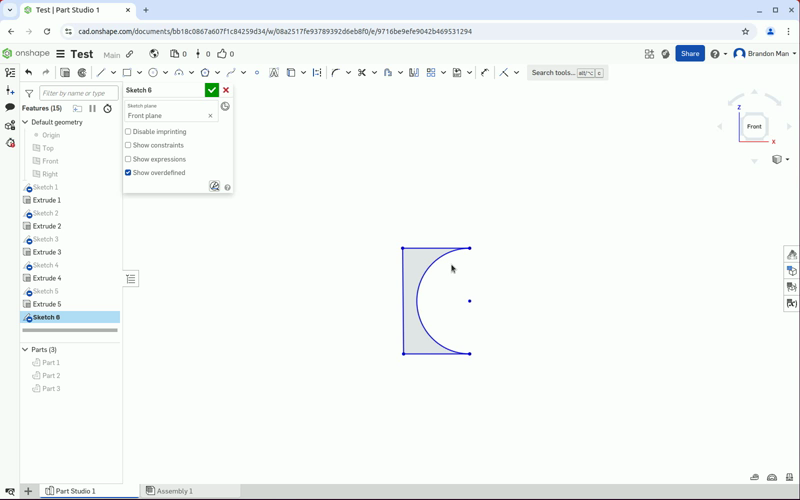
scroll(-6)
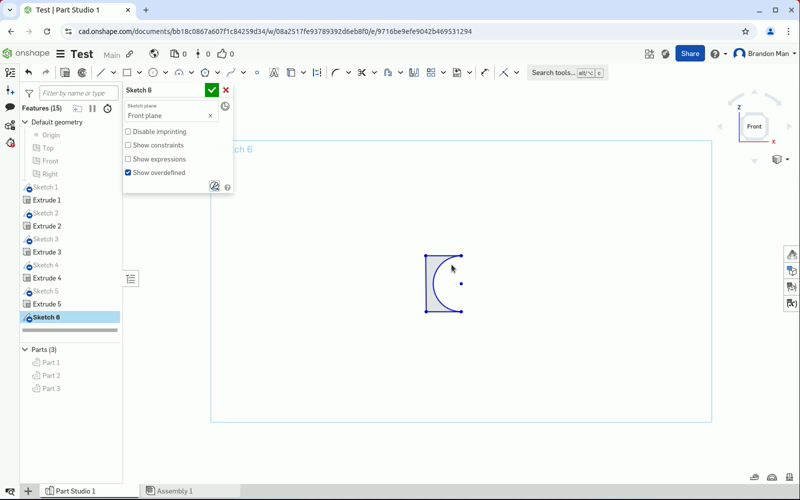
mouse_move(73, 352)
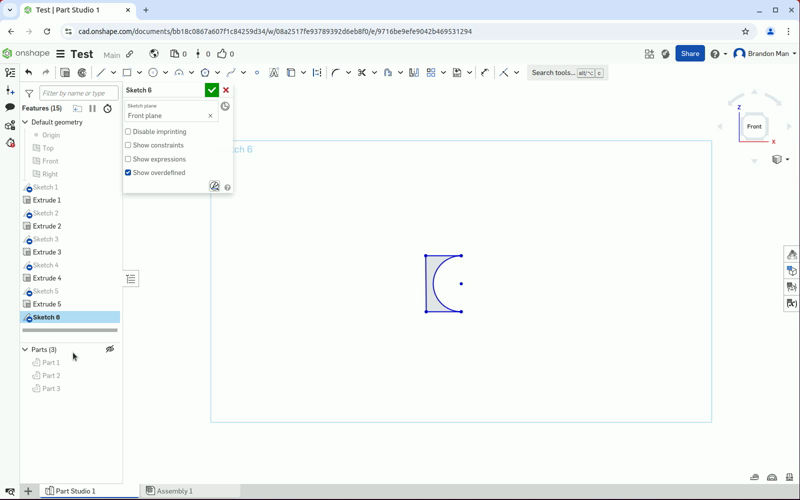
key(shift+y)
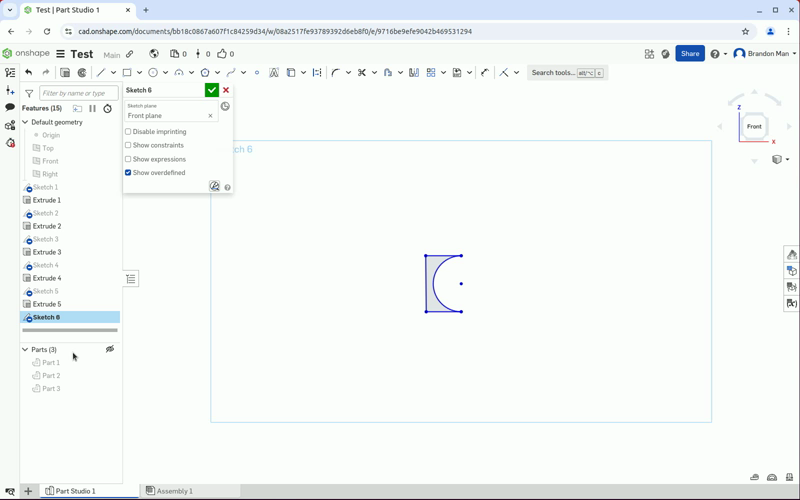
key(shift+e)
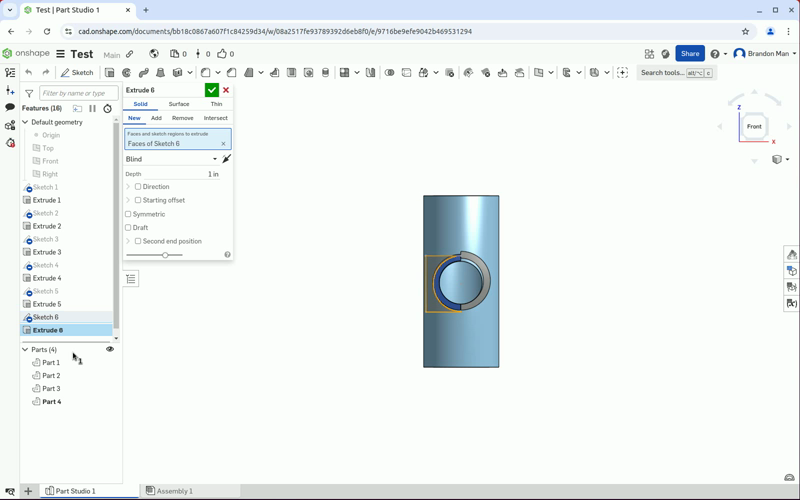
mouse_move(143, 106)
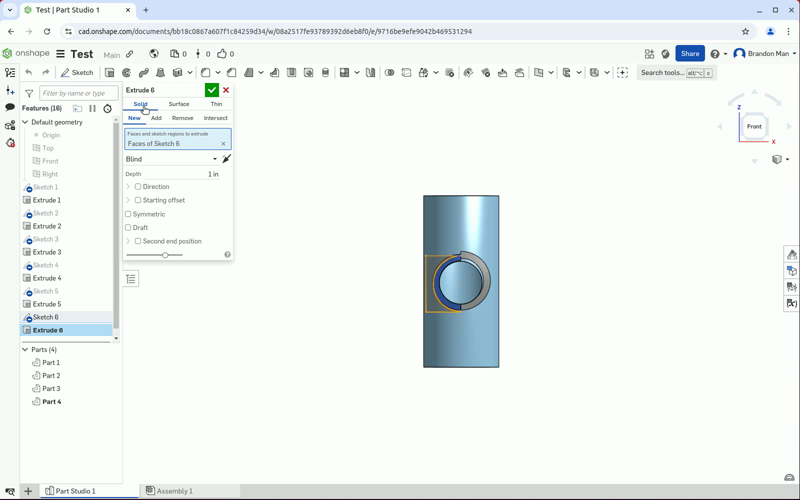
click(143, 106)
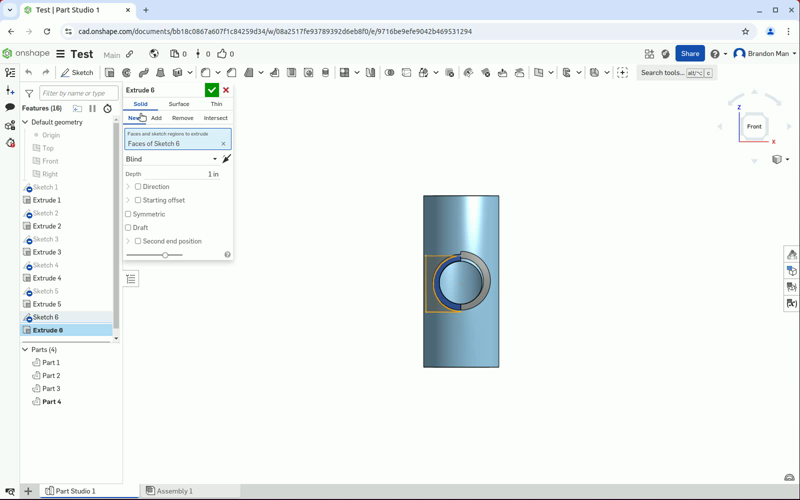
mouse_move(137, 120)
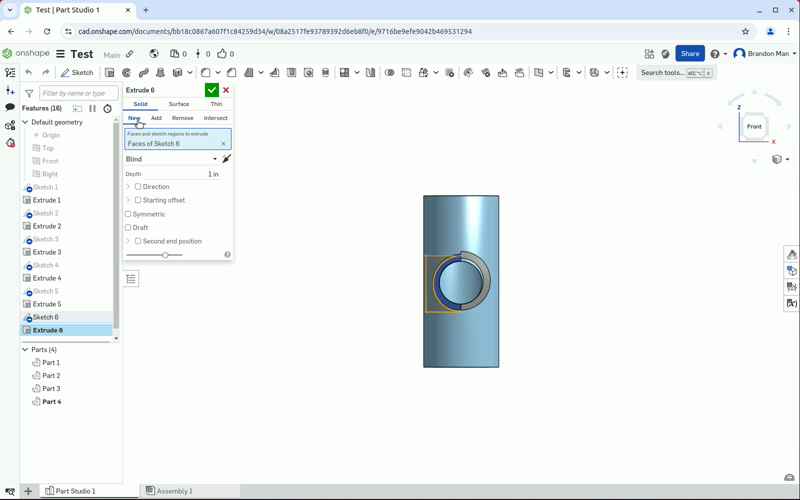
click(137, 120)
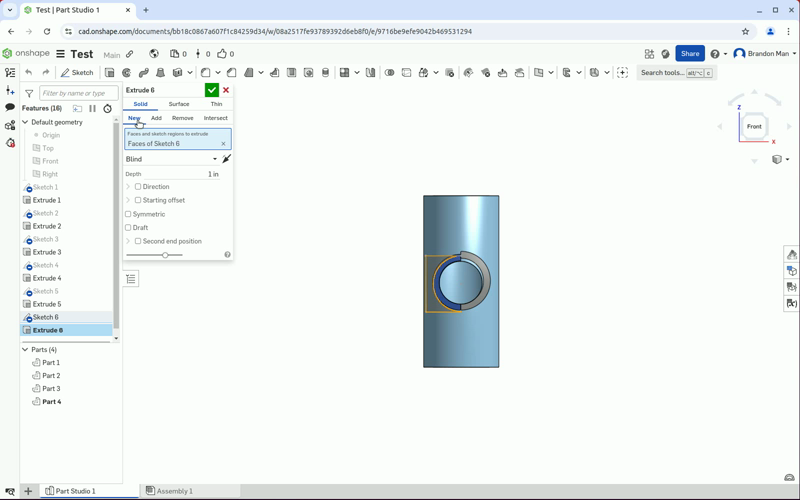
key(tab, 4)
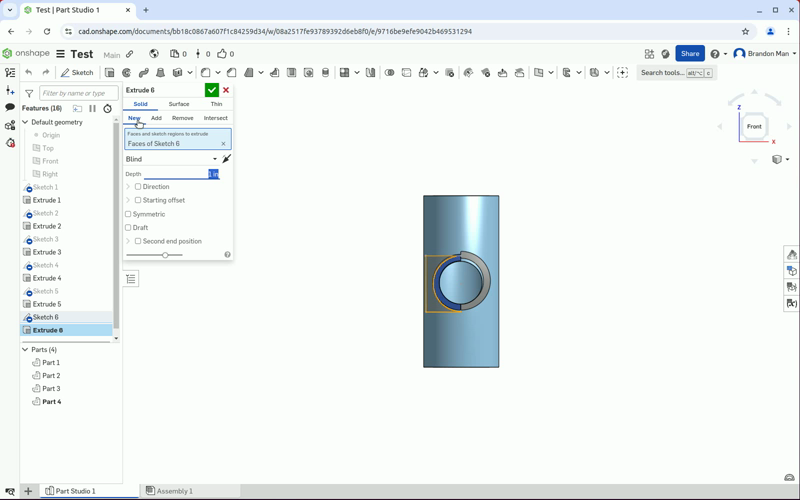
text(23.108)
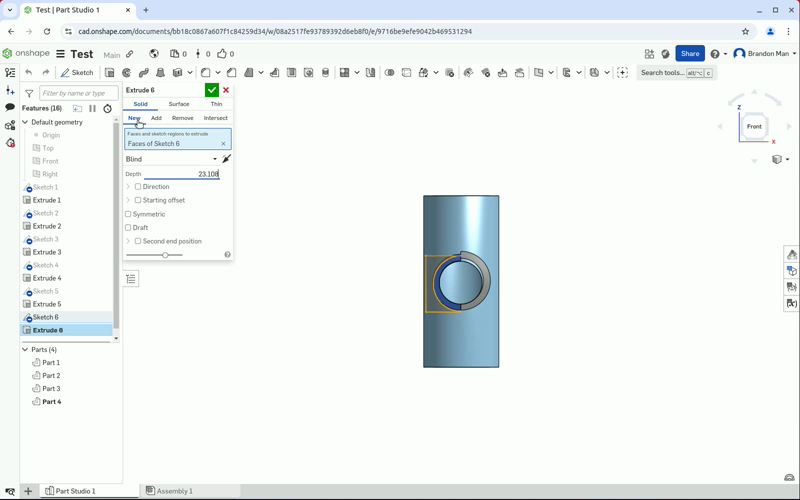
key(enter)
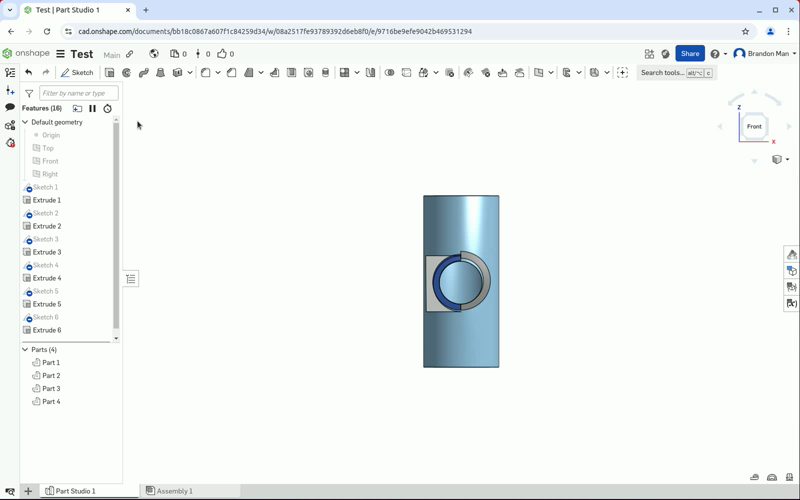
key(shift+h)
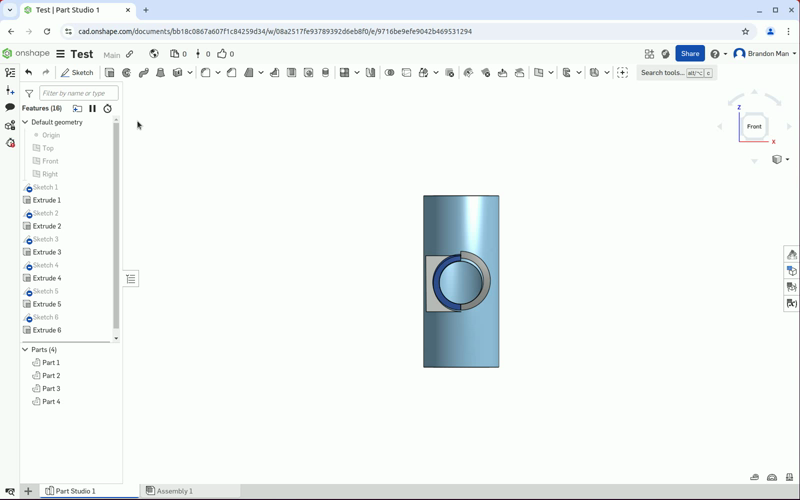
key(shift+h)
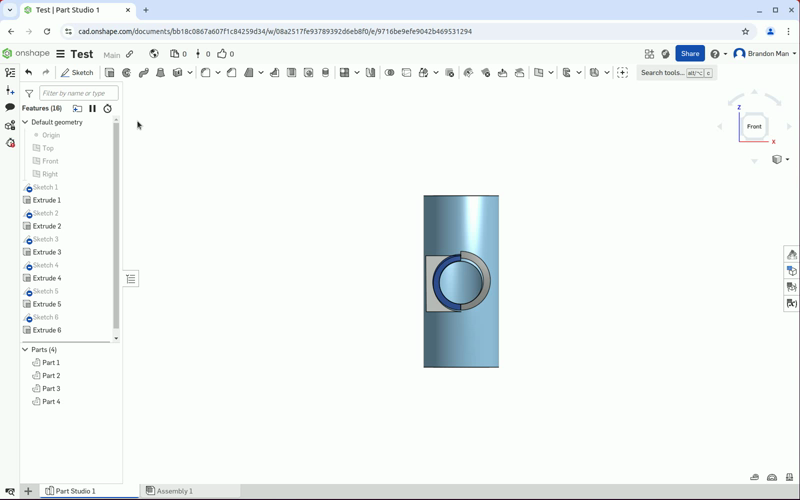
mouse_move(69, 189)
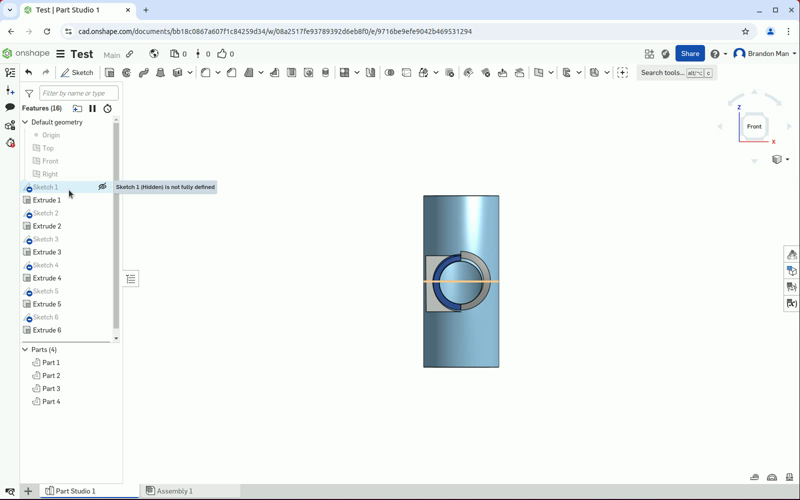
click(69, 189)
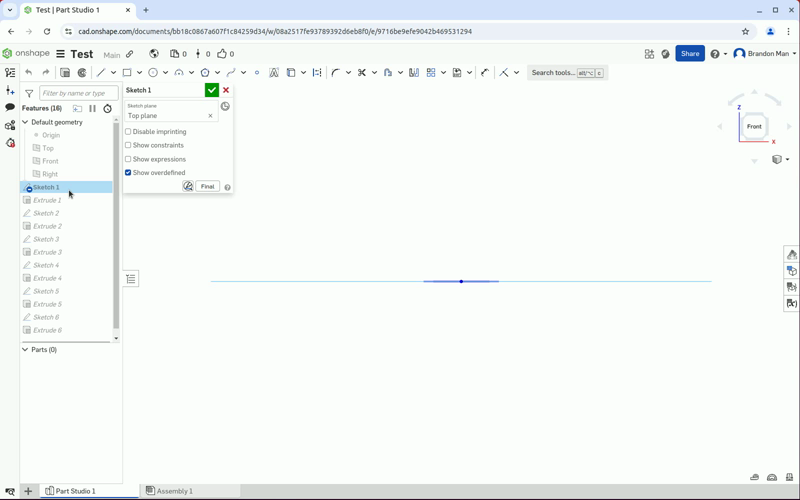
mouse_move(229, 92)
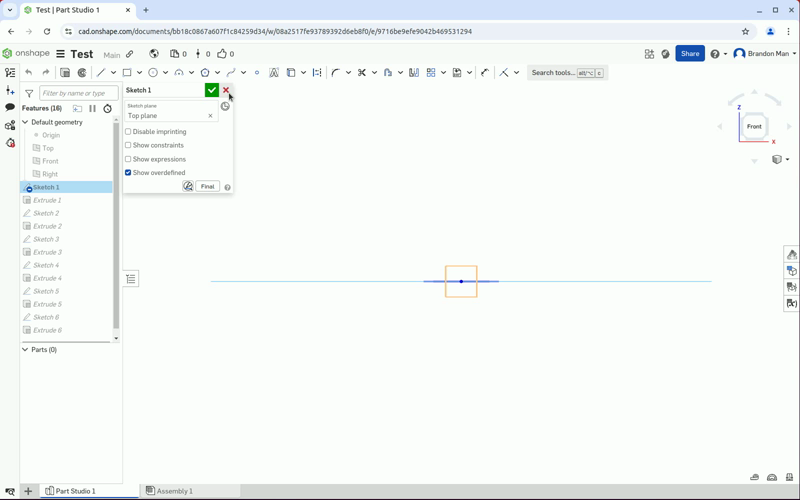
click(229, 92)
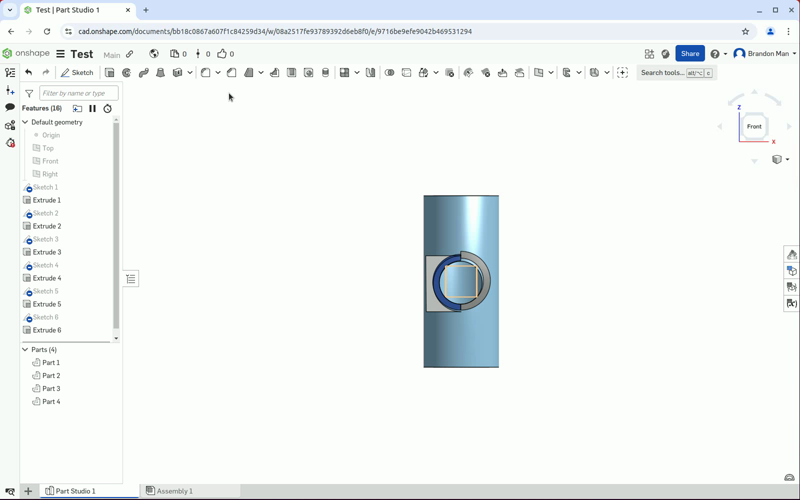
mouse_move(73, 352)
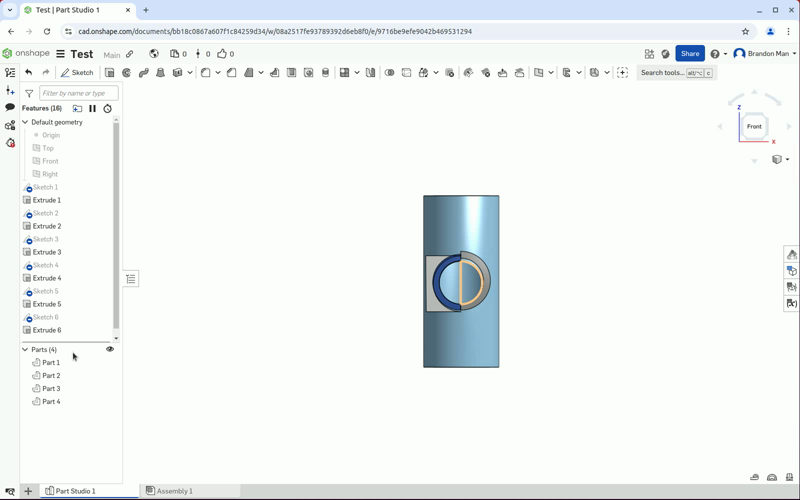
key(y)
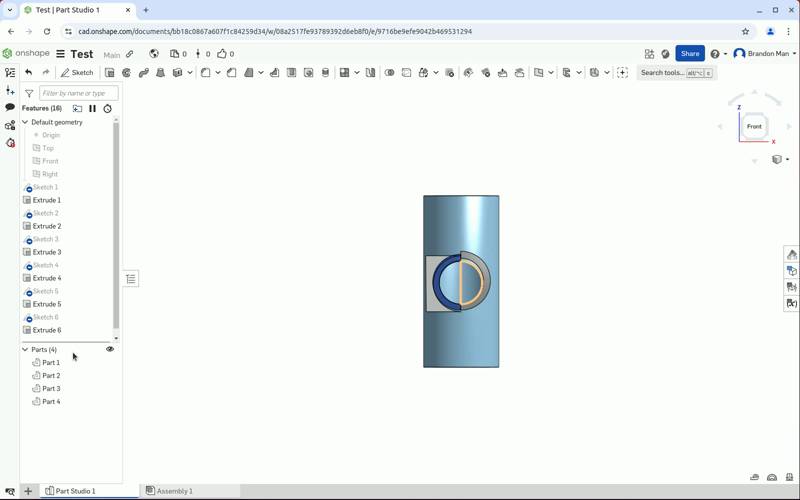
key(shift+p)
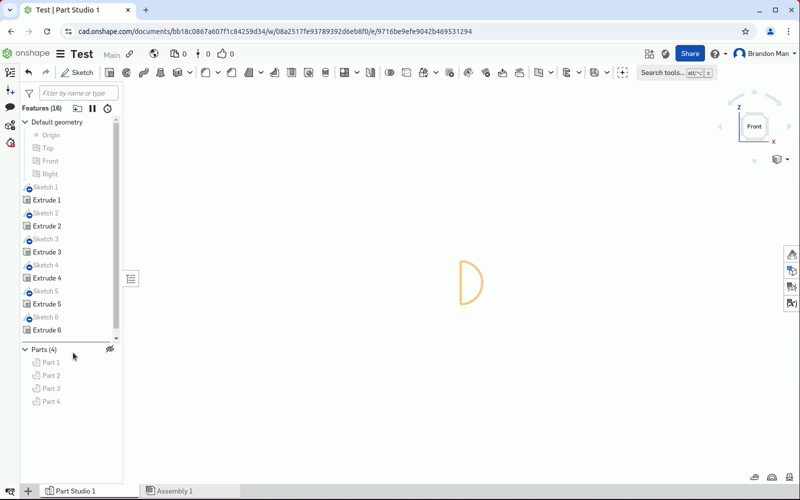
key(space)
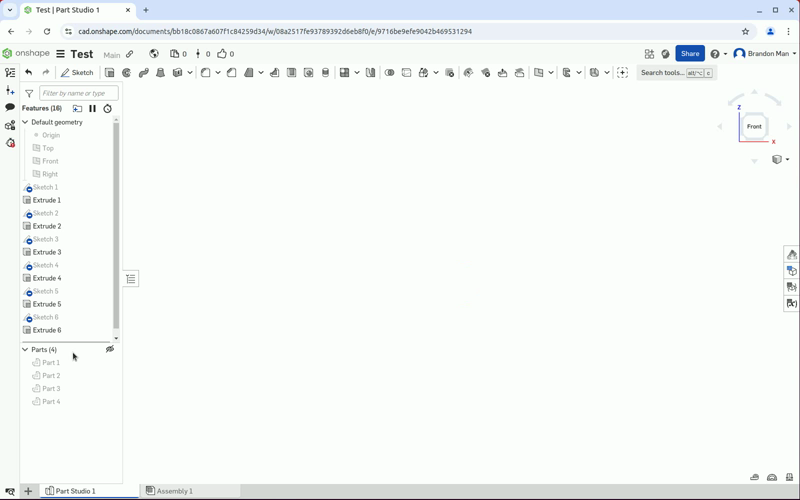
key_down(shift)
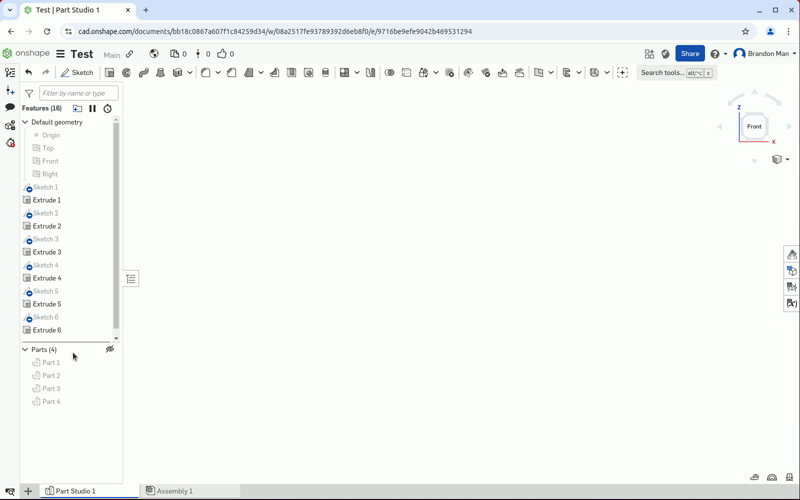
key(down)
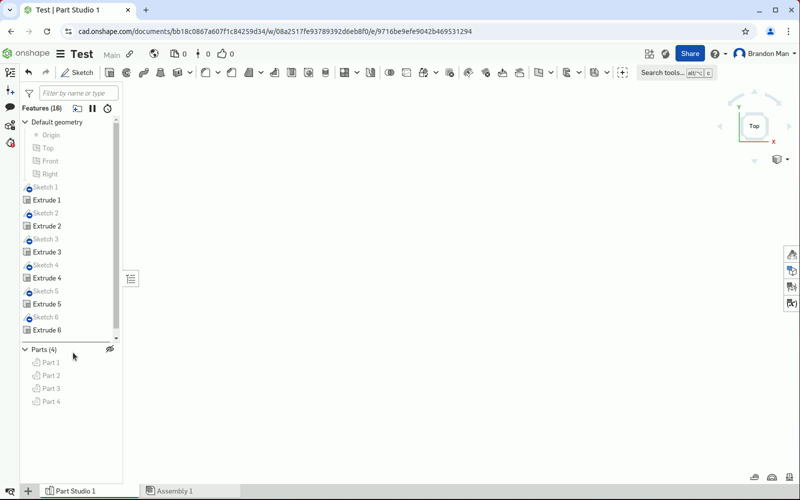
key_up(shift)
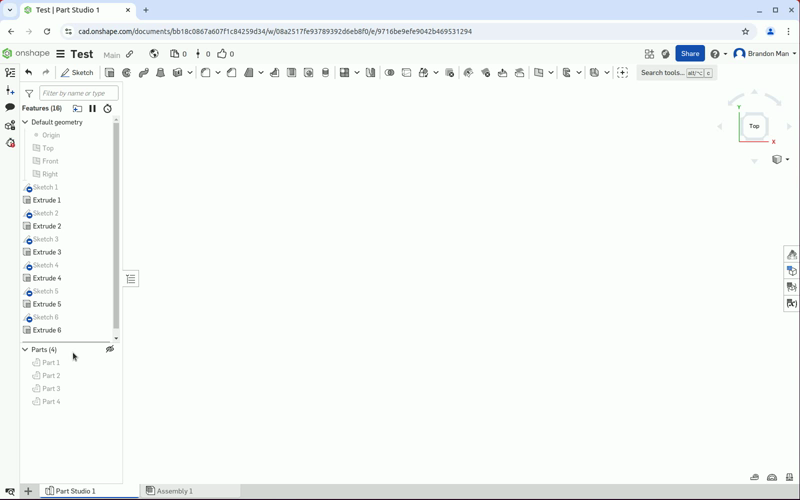
mouse_move(73, 352)
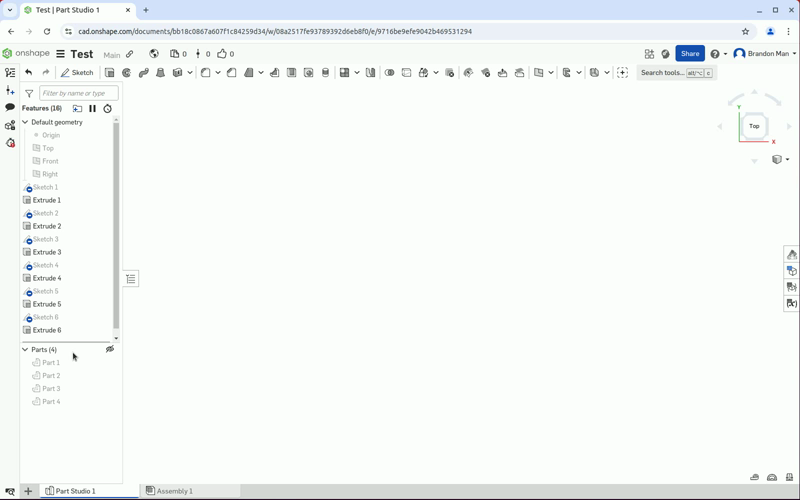
key(shift+y)
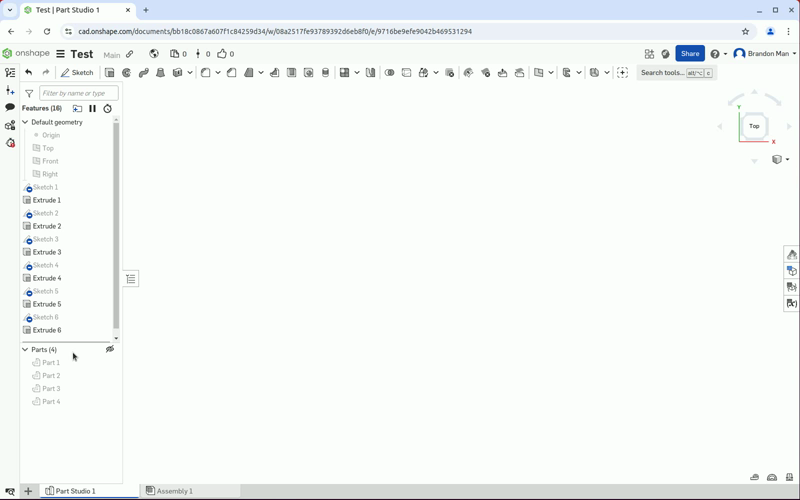
key(shift+s)
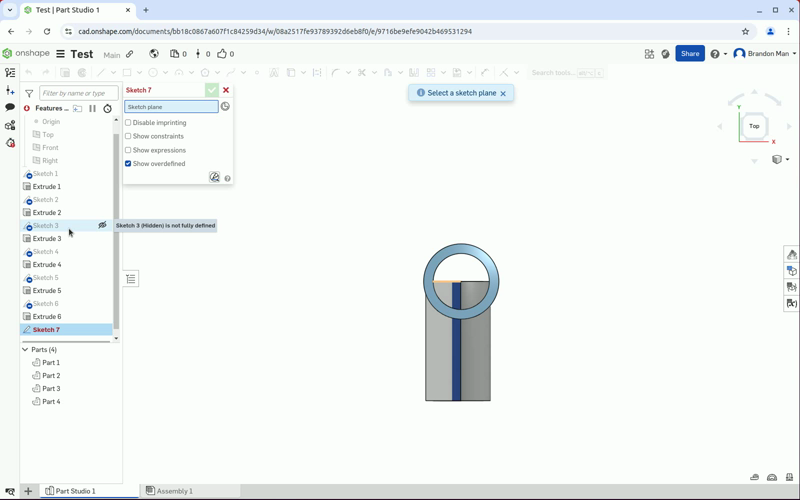
scroll(3)
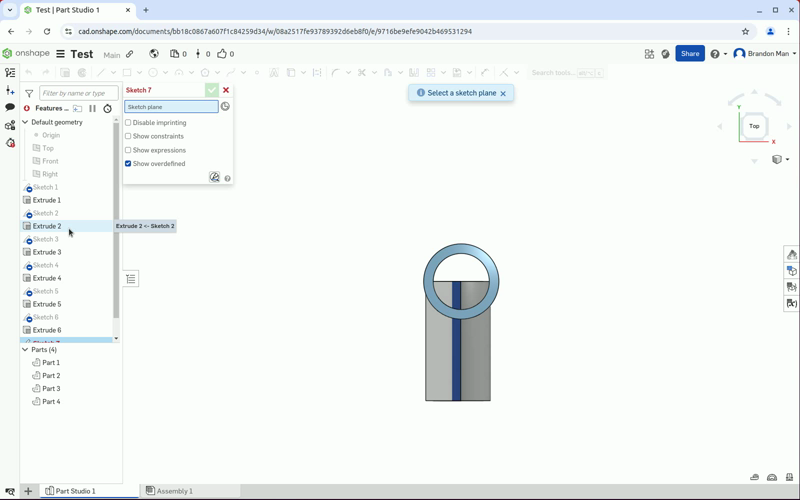
mouse_move(69, 150)
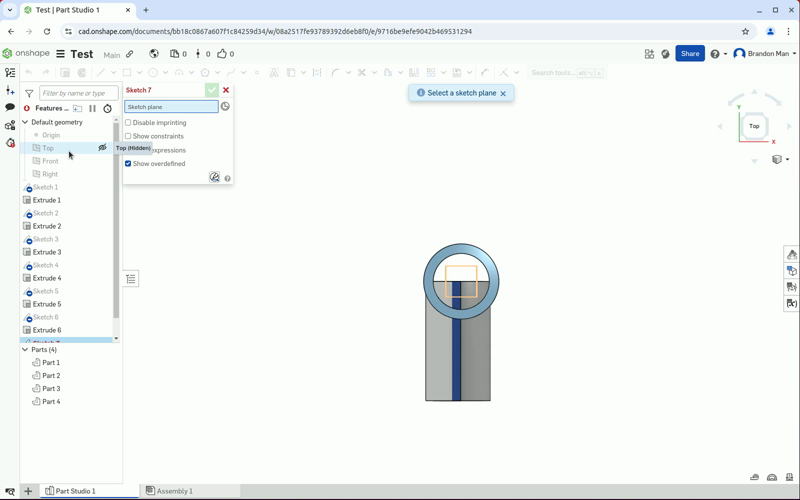
click(69, 150)
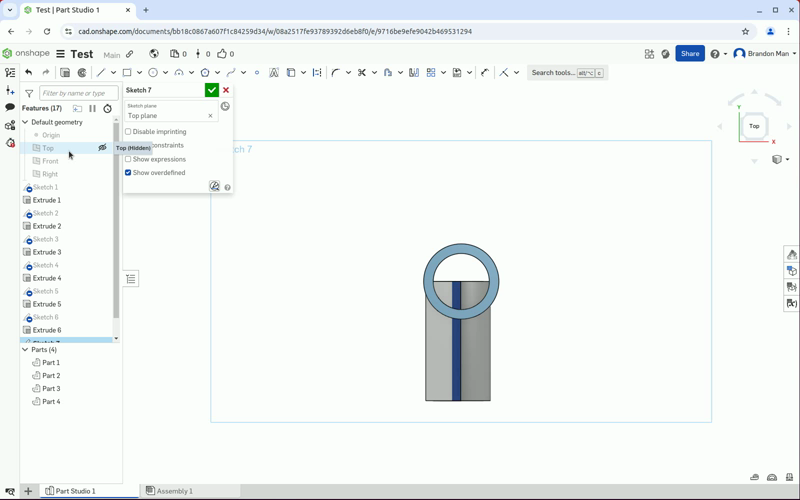
mouse_move(73, 352)
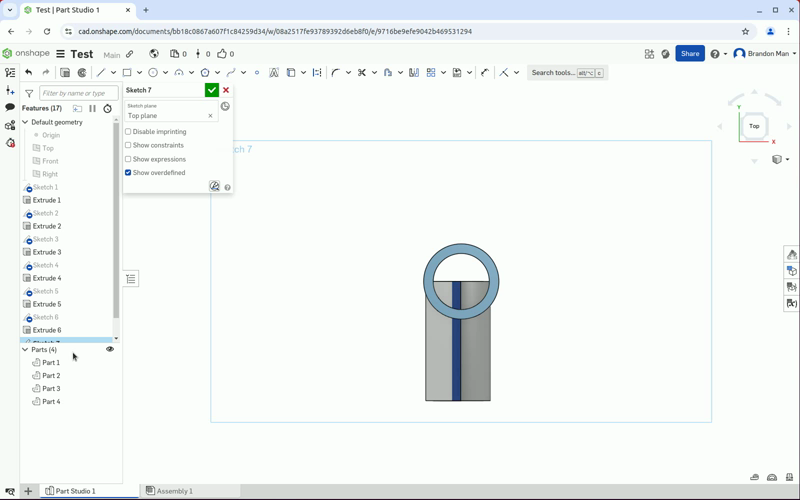
key(y)
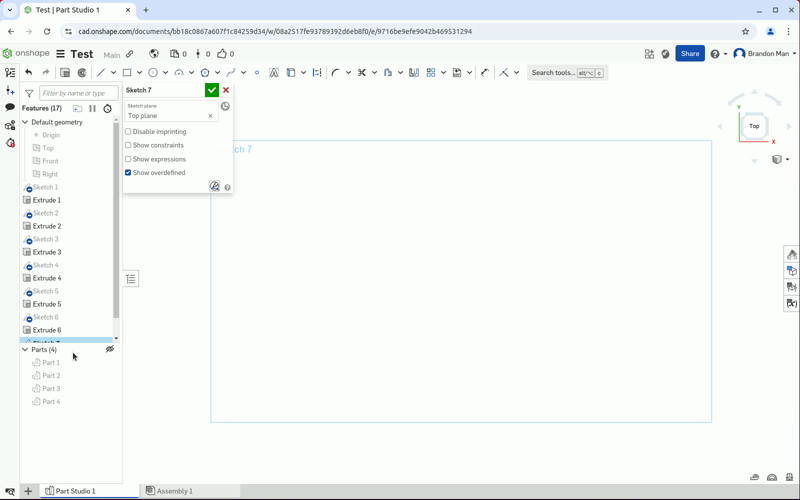
key(c)
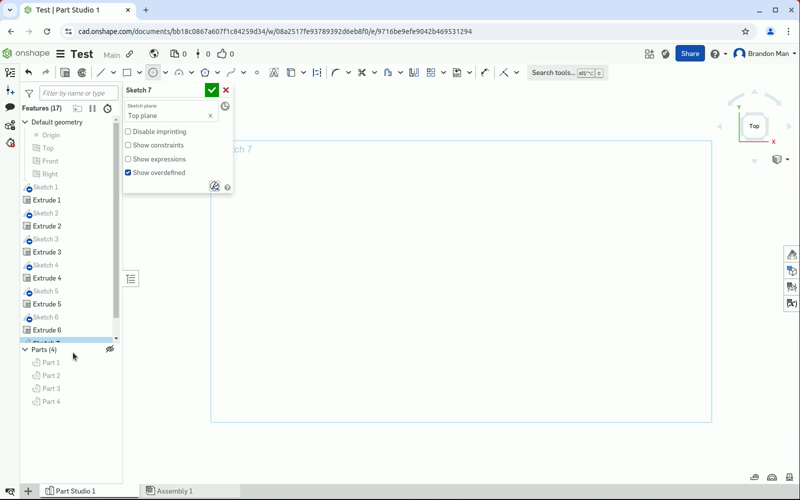
key_down(shift)
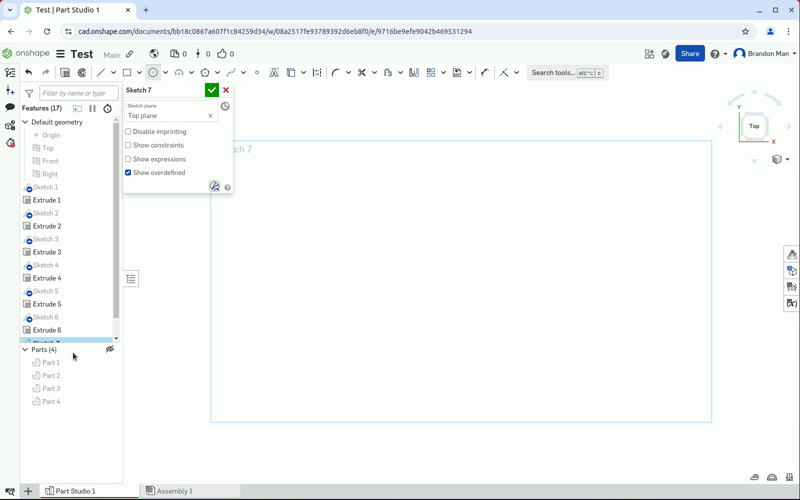
mouse_move(461, 282)
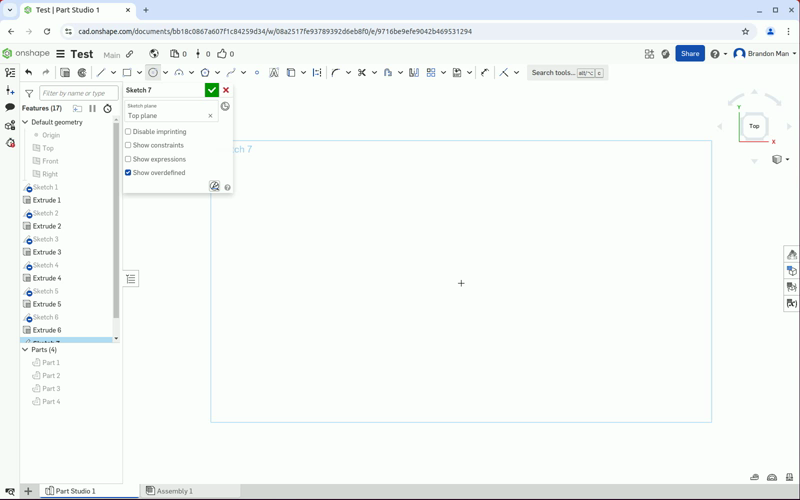
click(461, 282)
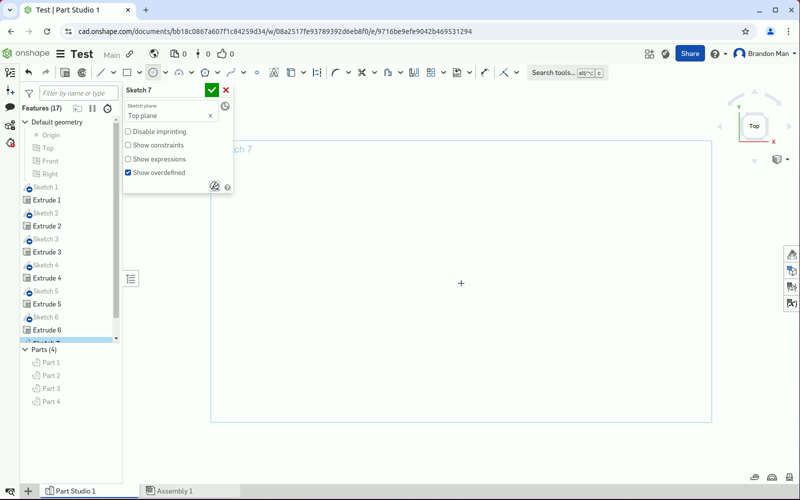
key_up(shift)
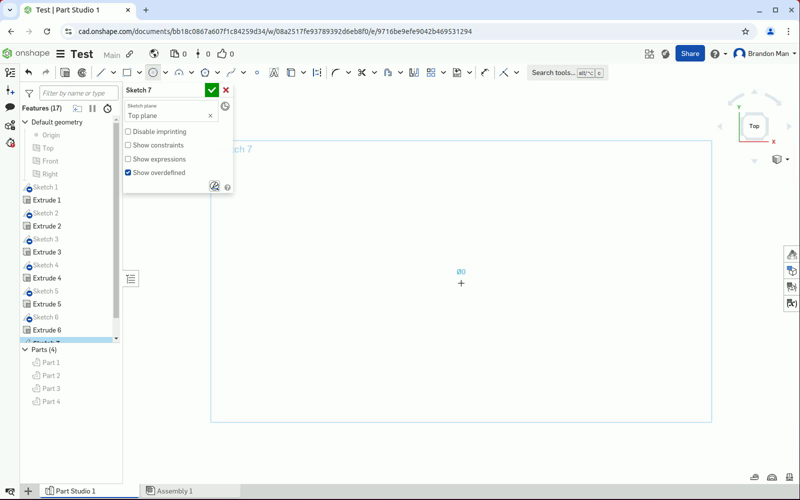
mouse_move(487, 282)
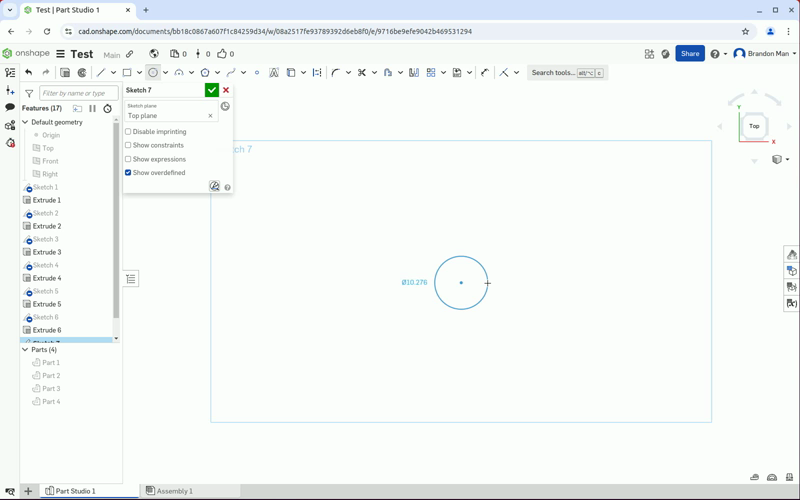
click(487, 282)
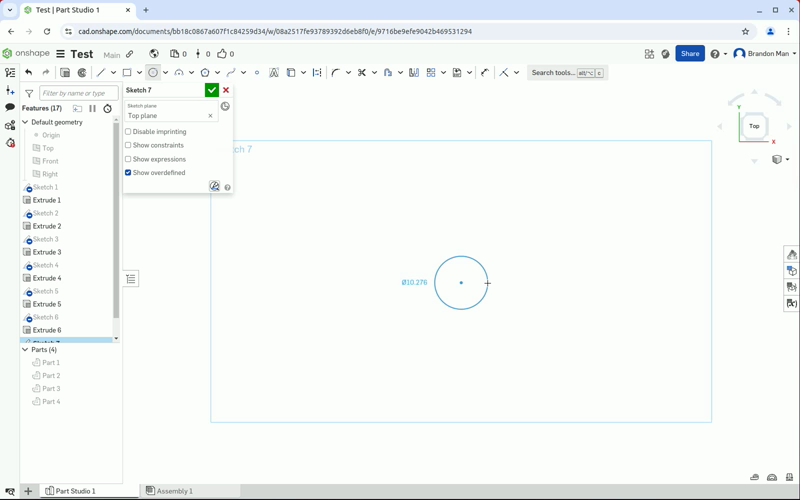
key(esc)
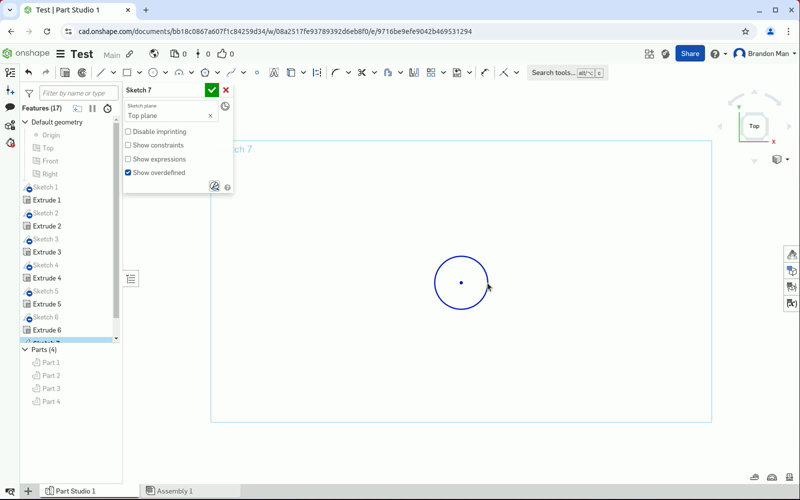
mouse_move(462, 302)
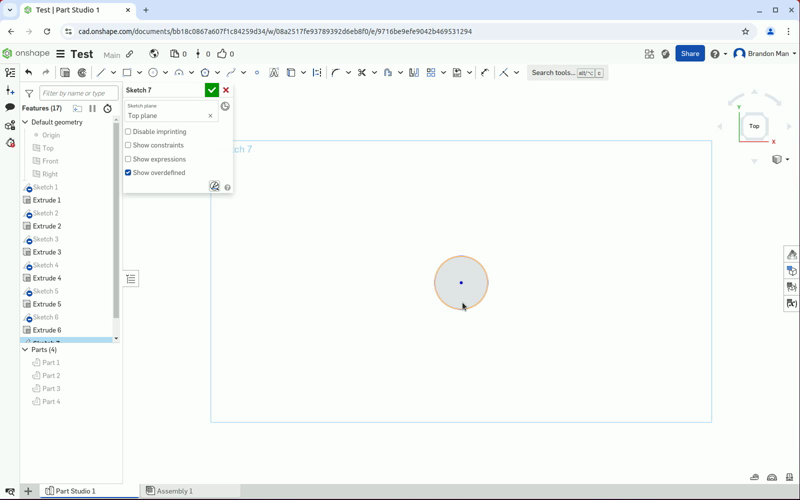
click(462, 302)
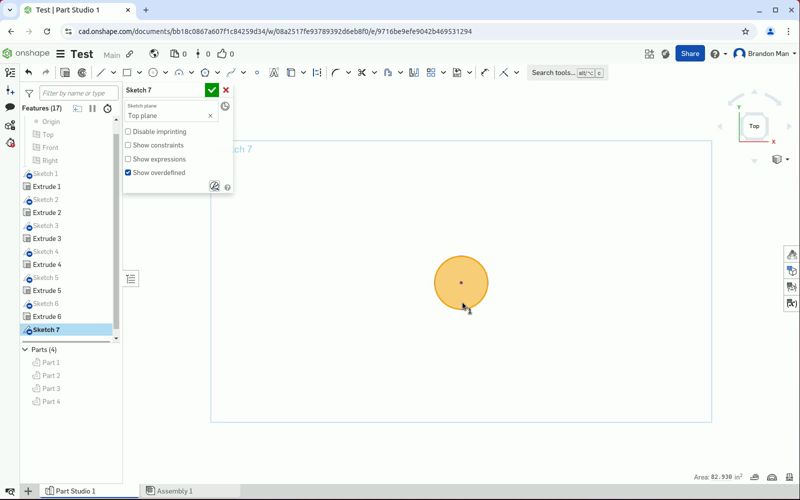
mouse_move(73, 352)
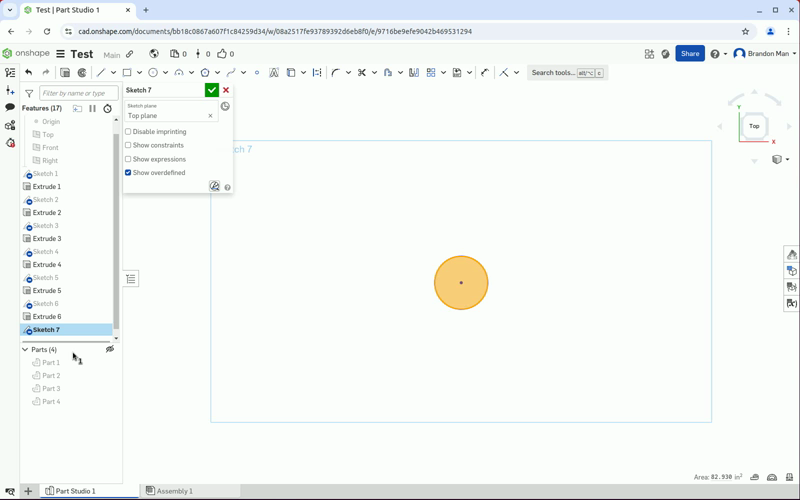
key(shift+y)
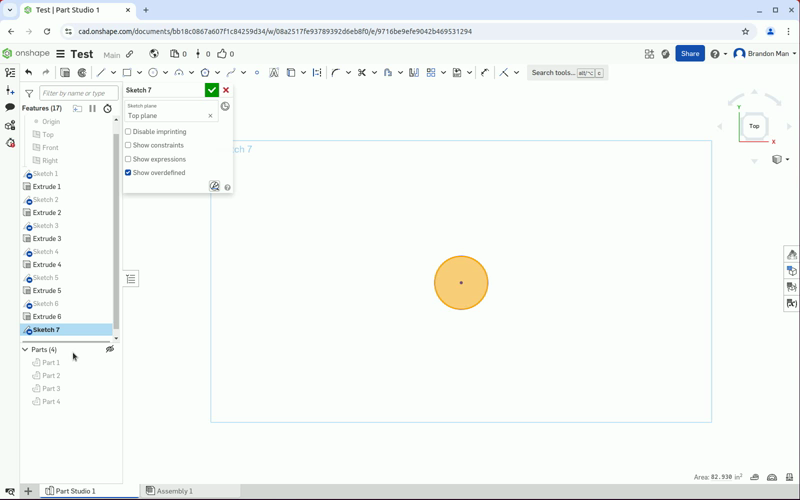
key(shift+e)
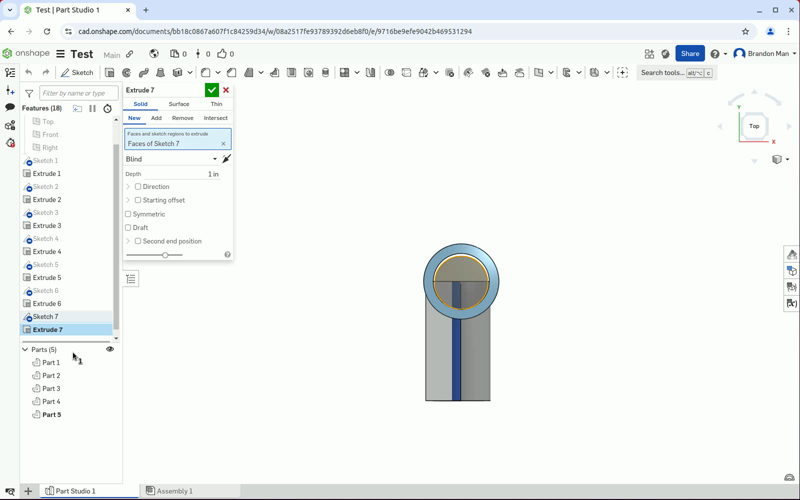
mouse_move(143, 106)
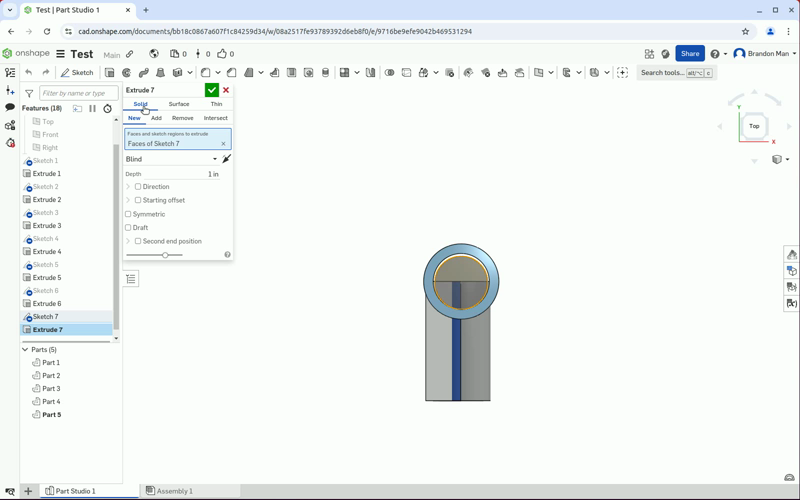
click(143, 106)
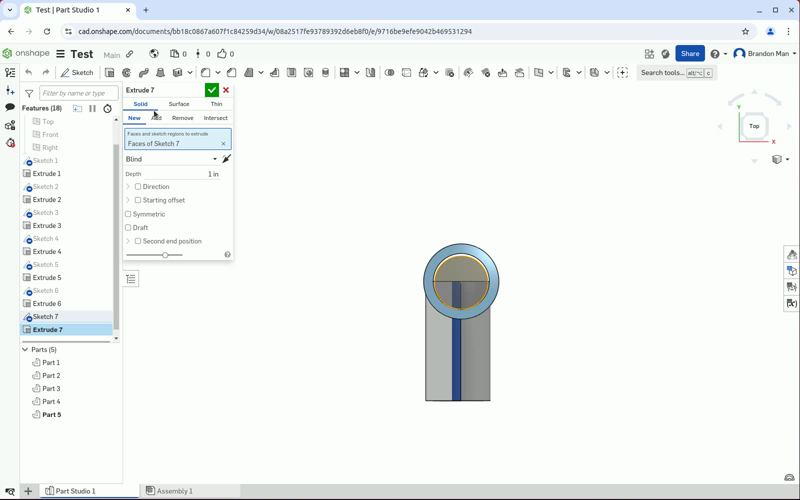
mouse_move(186, 120)
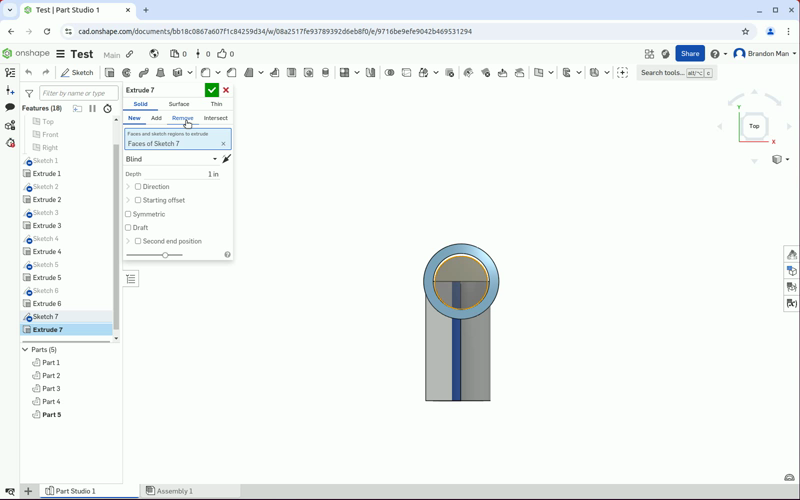
click(186, 120)
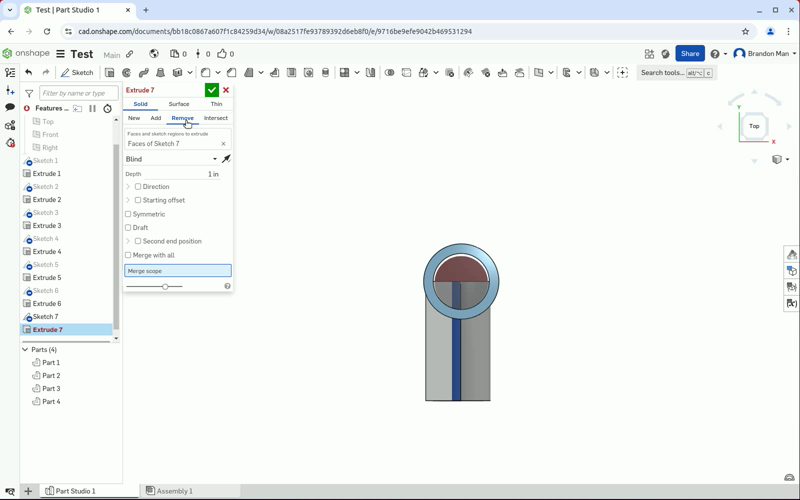
key(tab, 4)
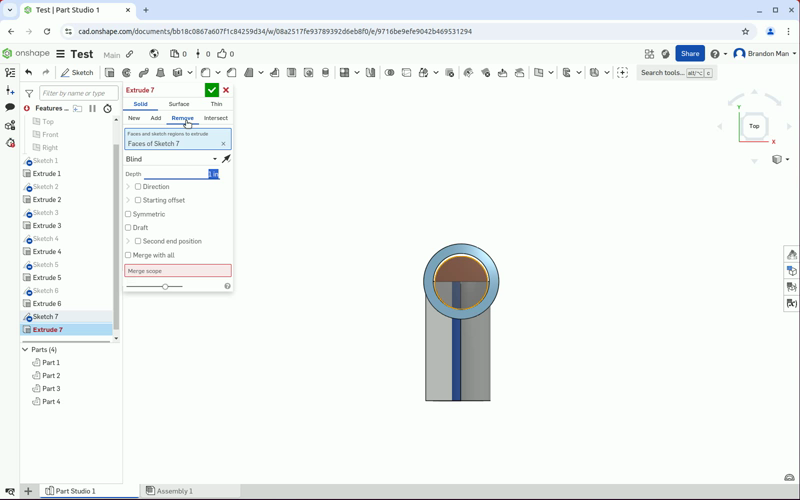
text(16.609)
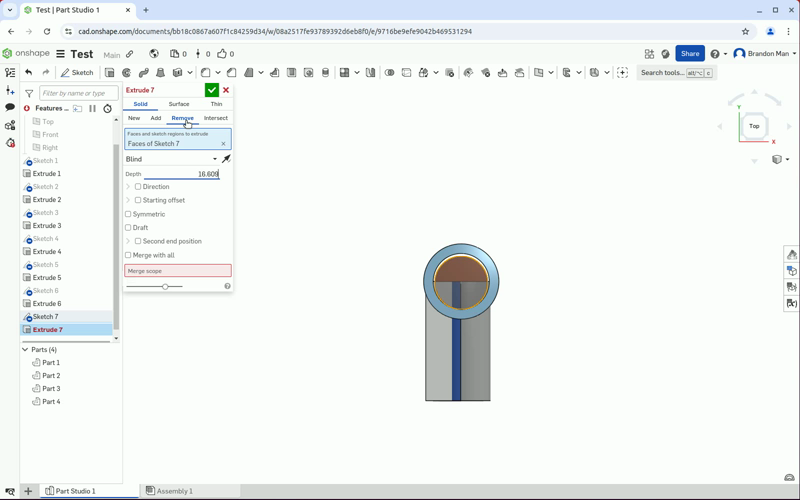
key(tab, 3)
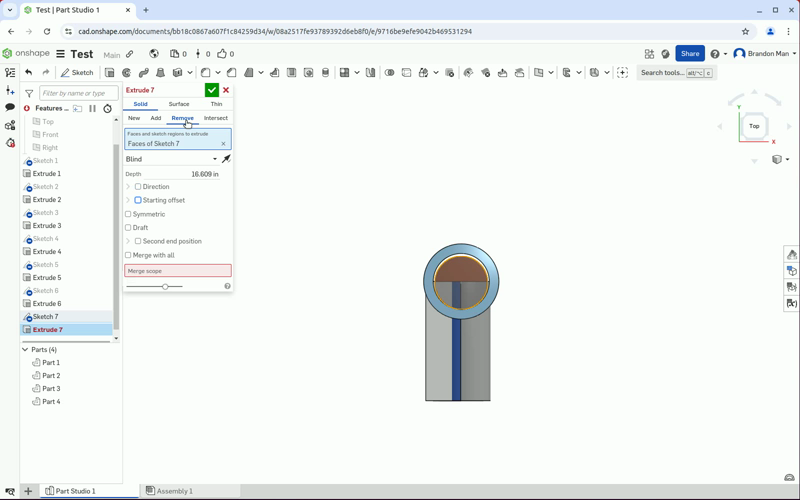
key(tab, 2)
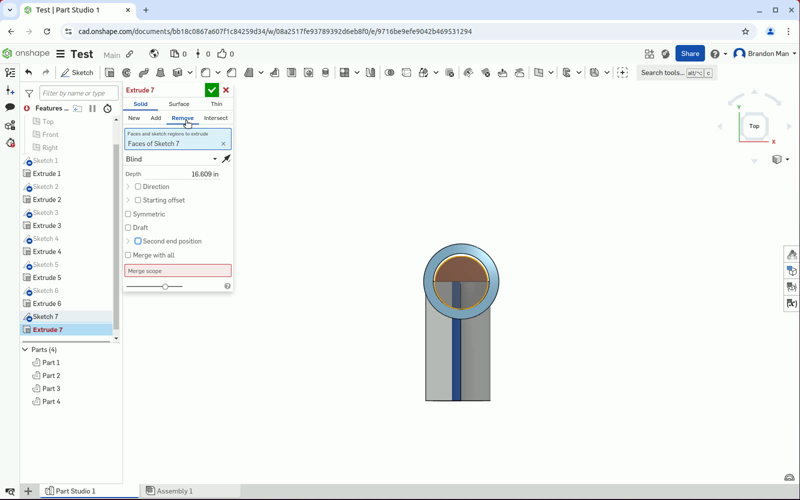
key(space)
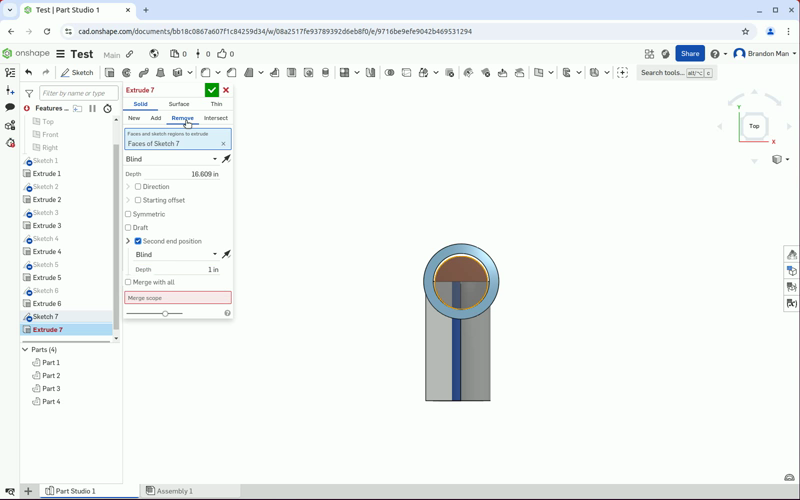
key(tab, 3)
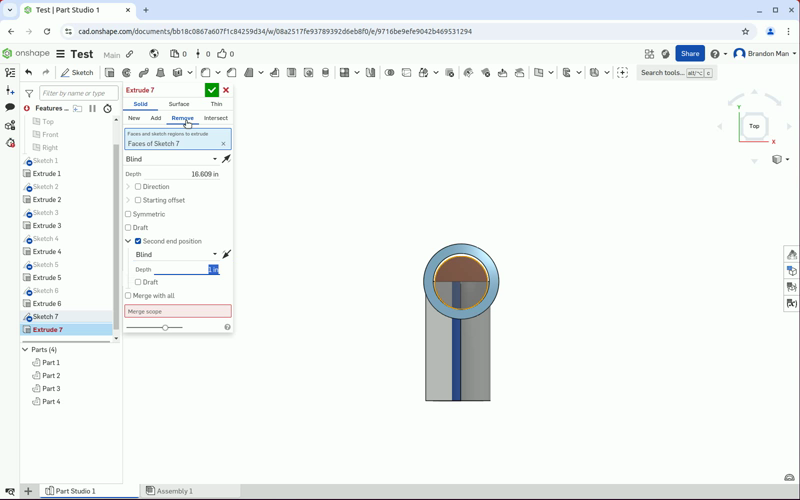
text(16.609)
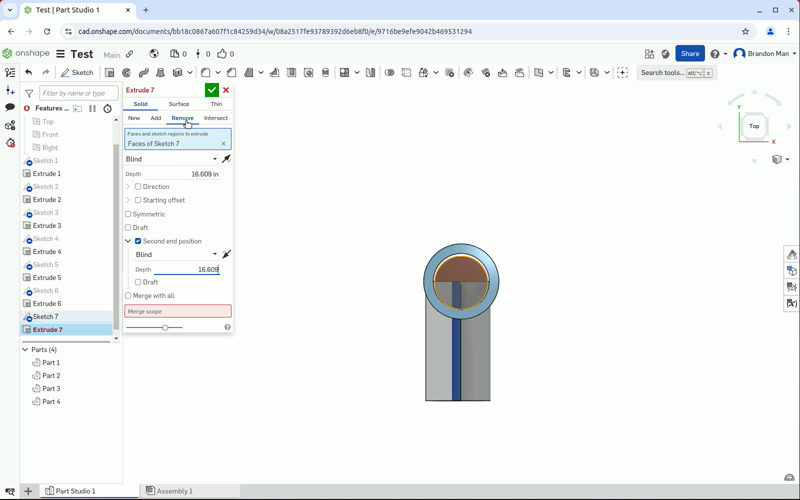
key(tab, 2)
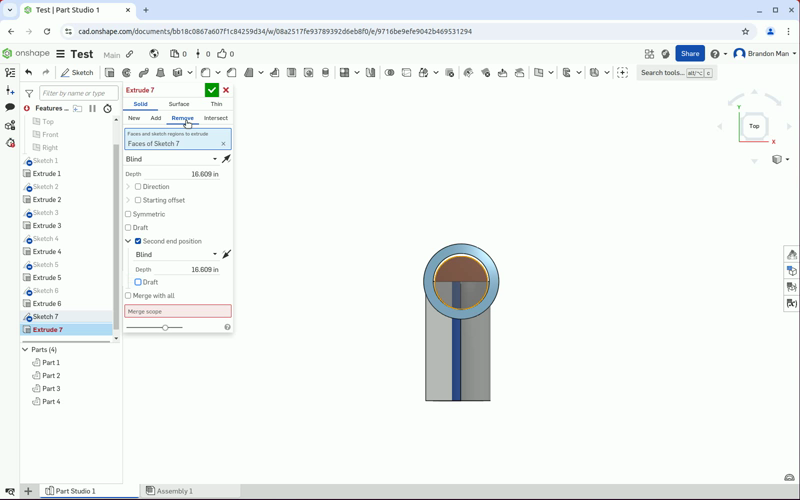
key(space)
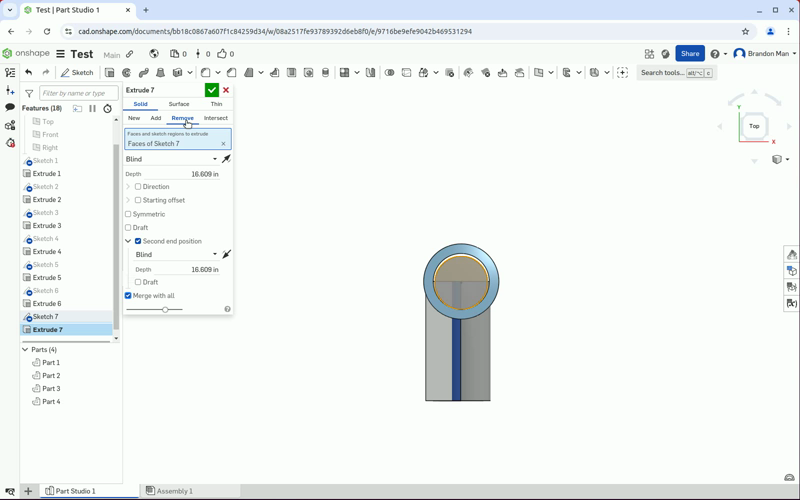
key(enter)
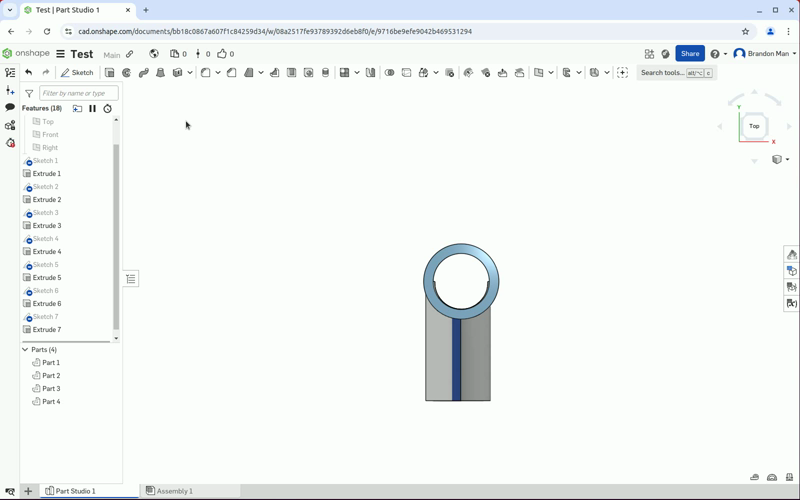
key(shift+h)
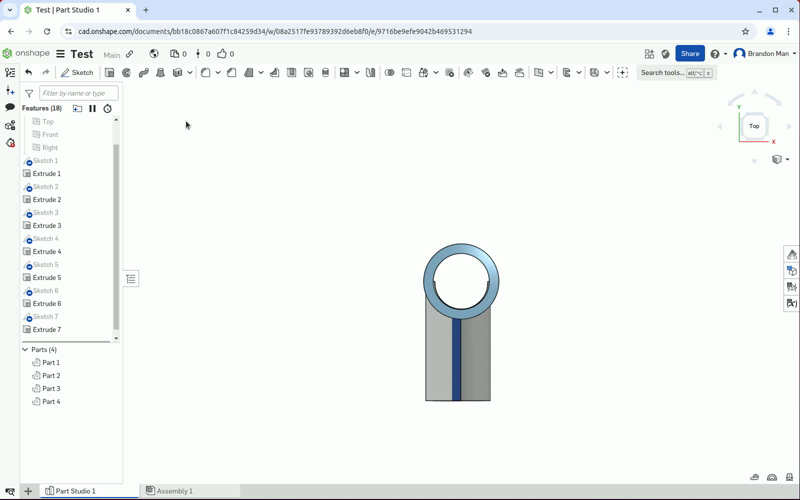
key(shift+h)
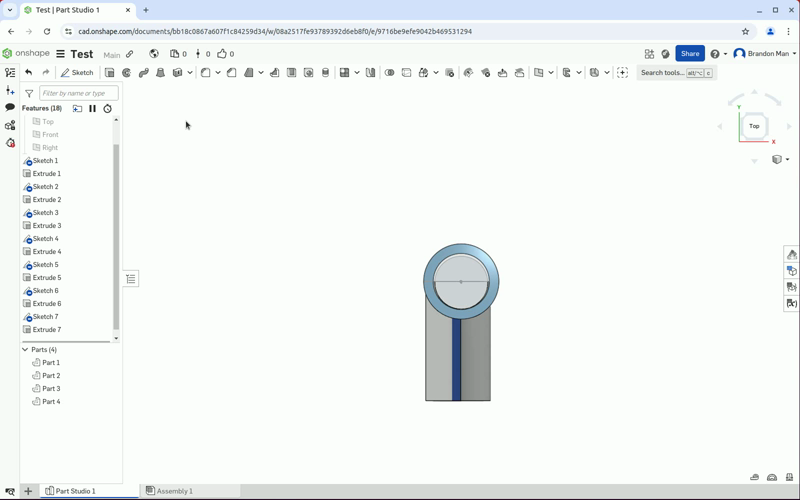
key(shift+7)
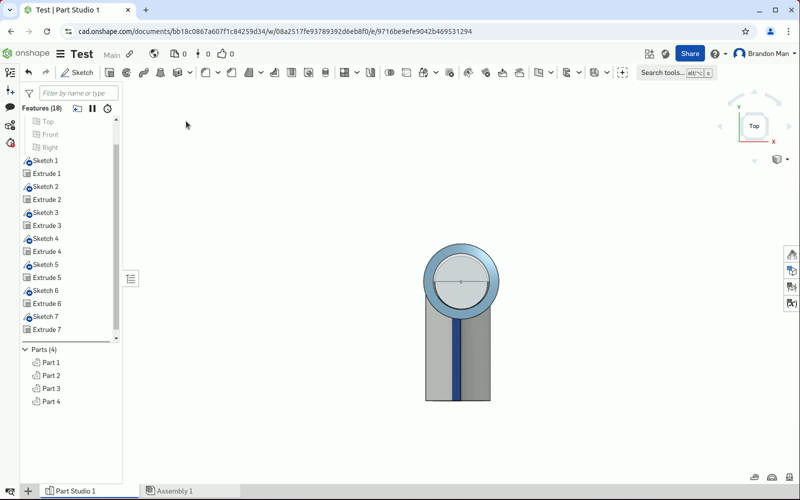
key(up, 3)
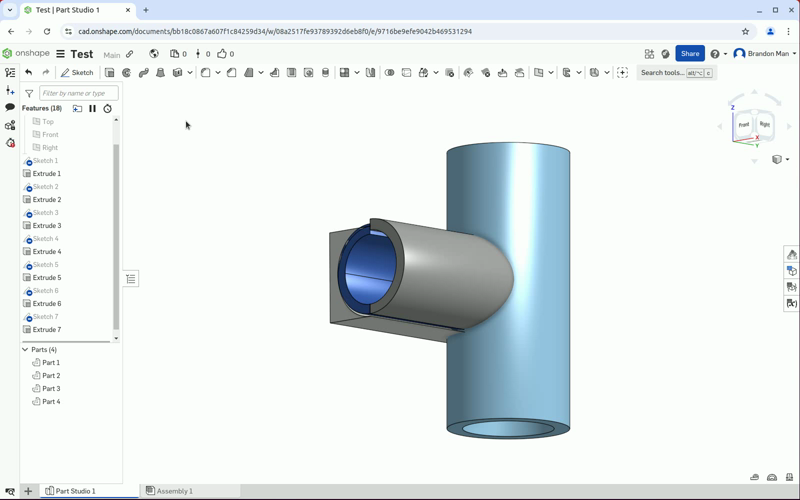
key(left, 3)
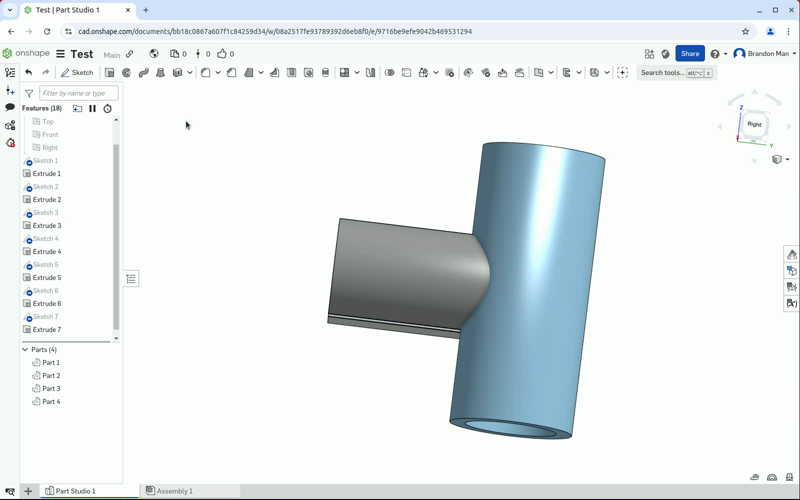
key(right, 3)
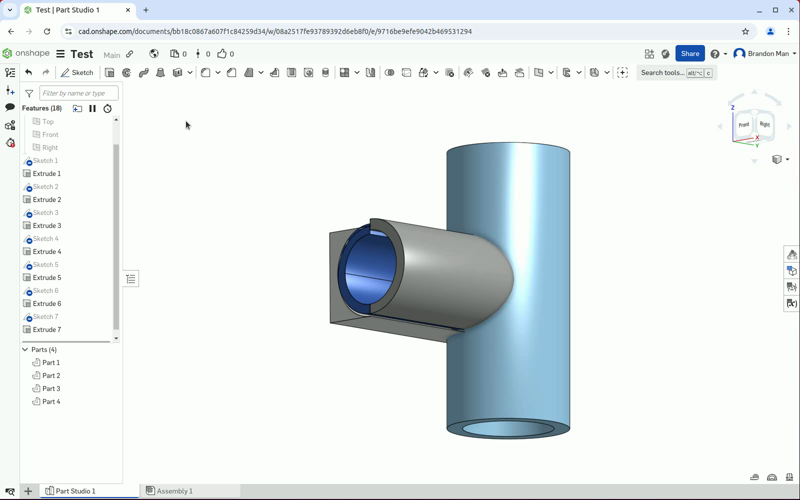
key(down, 3)
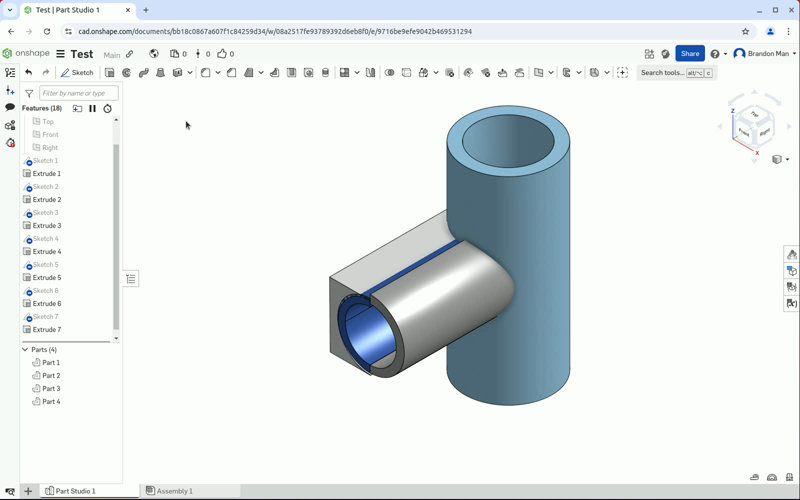
mouse_move(69, 163)
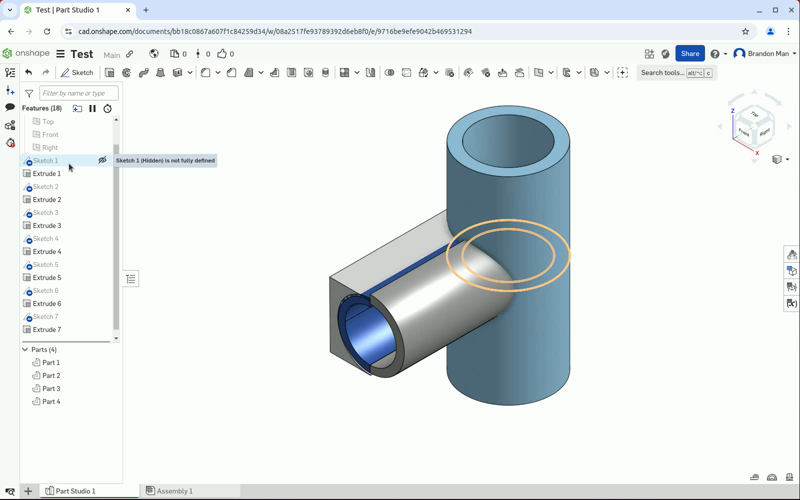
click(69, 163)